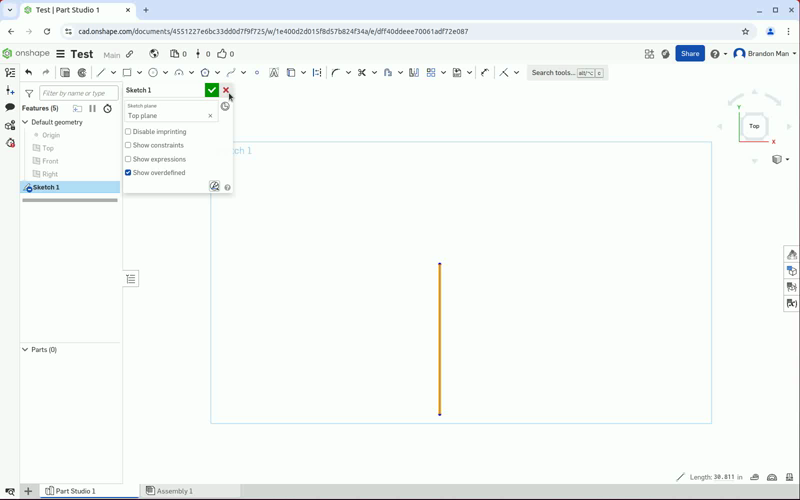
key(shift+h)
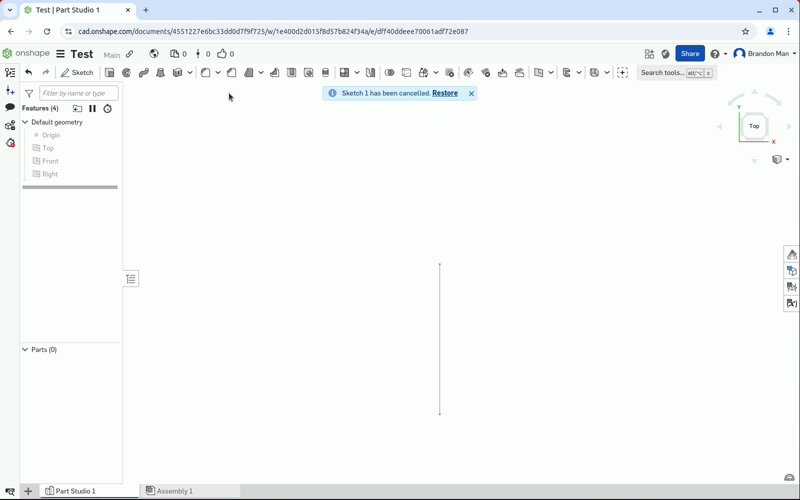
mouse_move(73, 352)
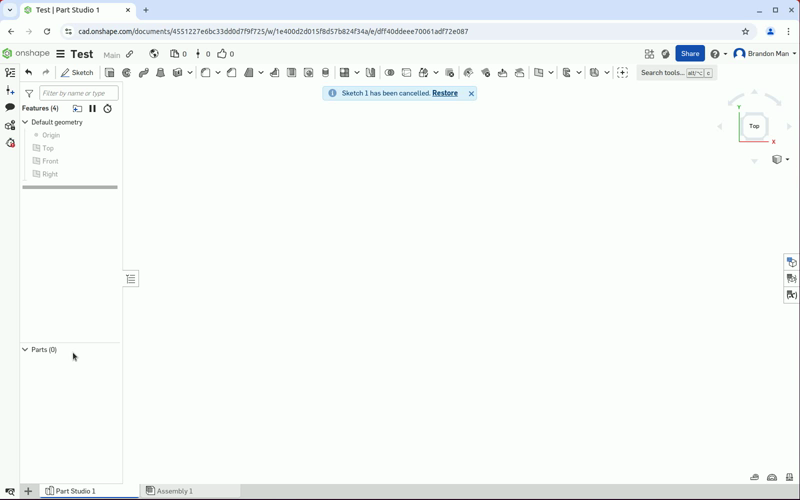
key(y)
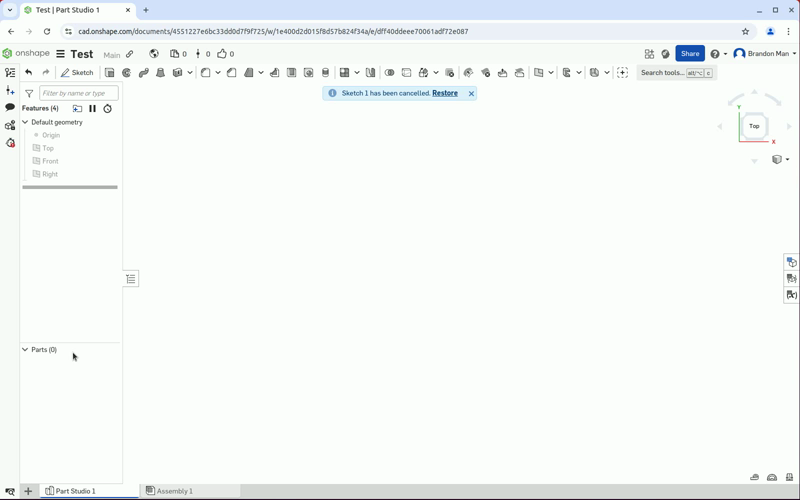
key(shift+p)
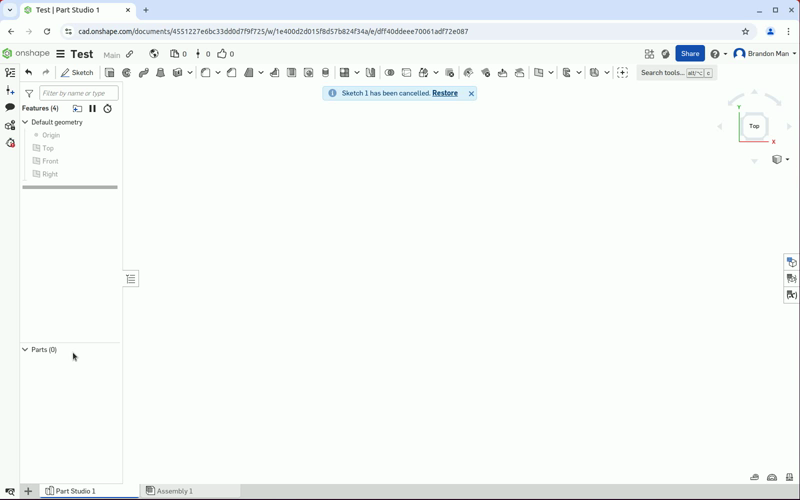
key(space)
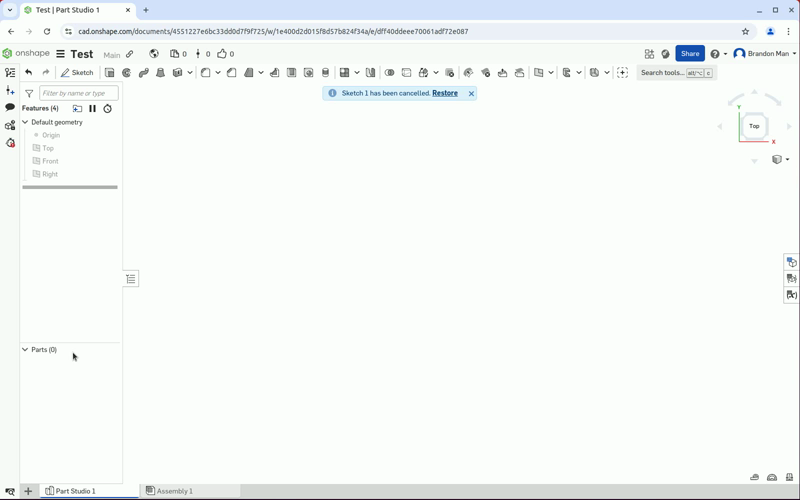
key_down(shift)
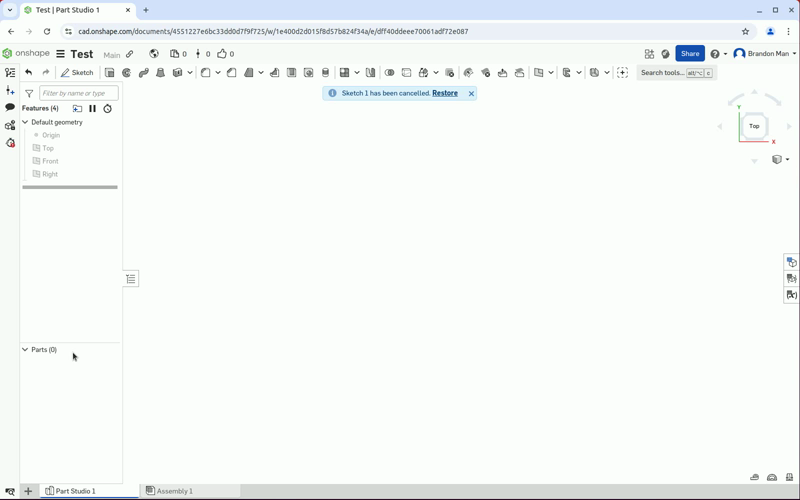
key(up)
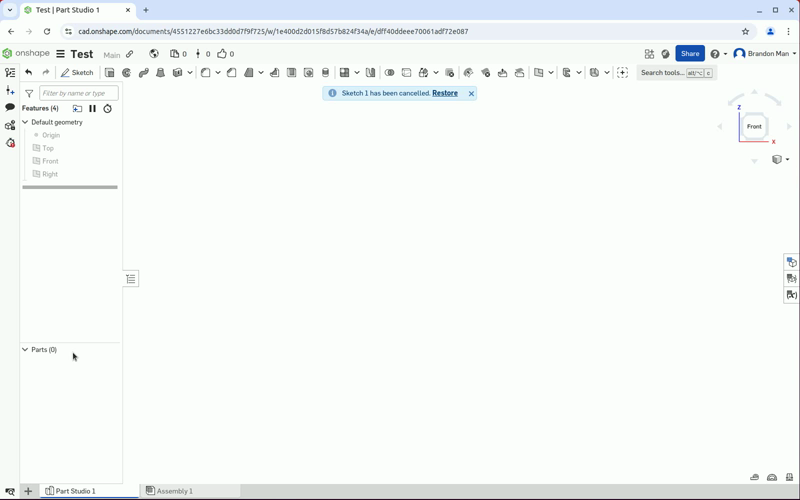
key_up(shift)
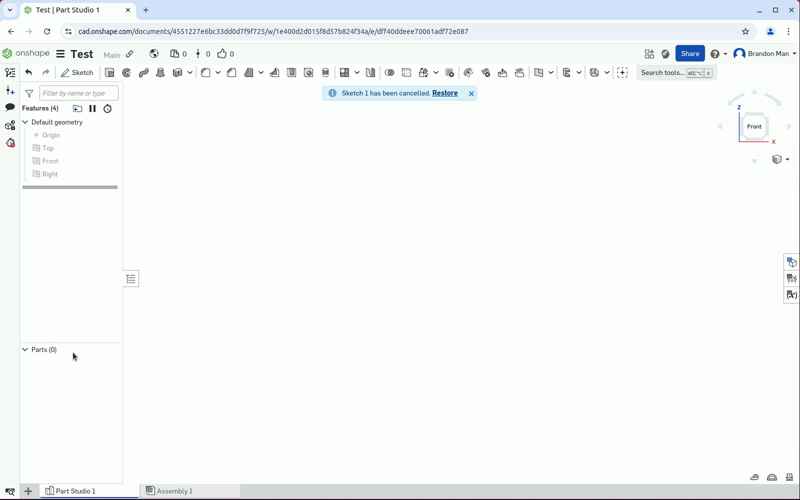
mouse_move(73, 352)
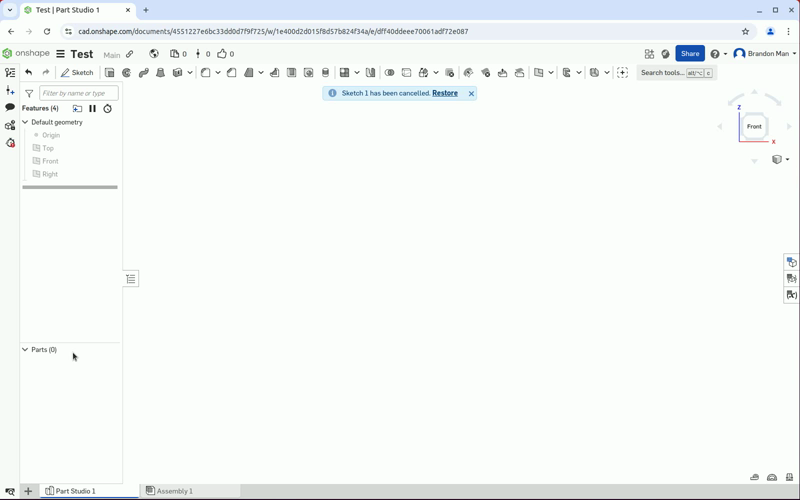
key(shift+y)
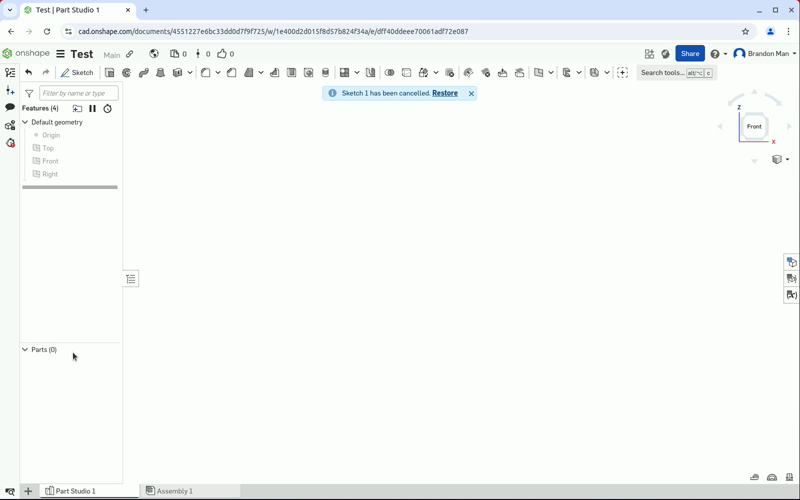
key(shift+s)
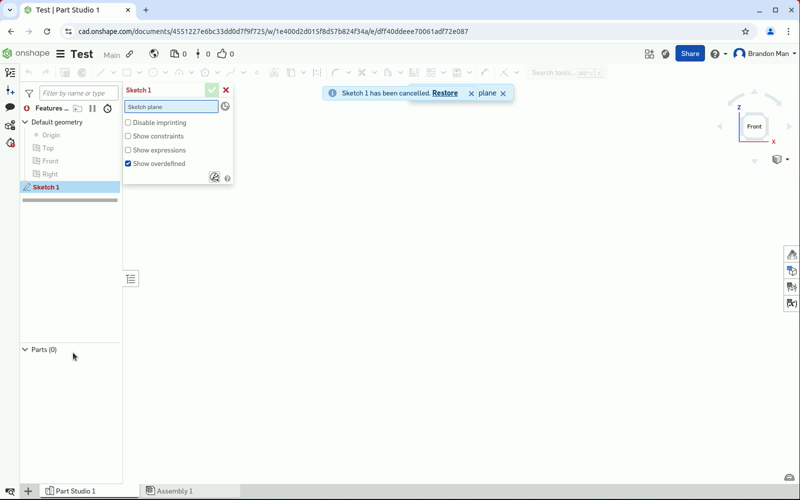
mouse_move(73, 163)
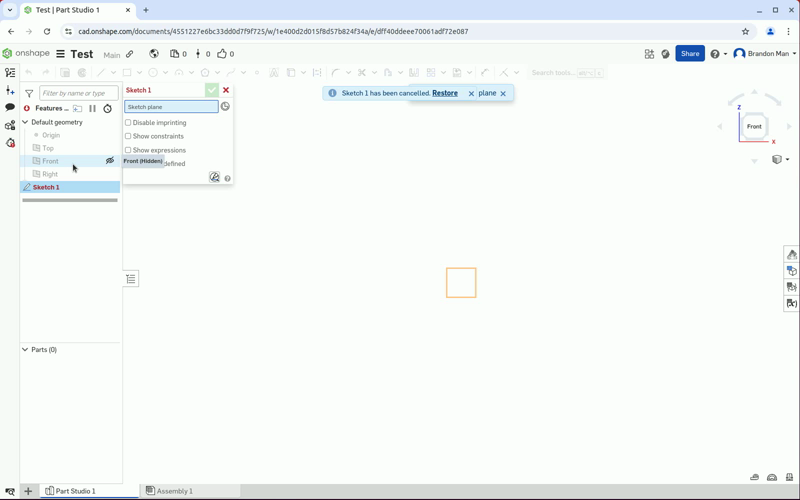
click(73, 163)
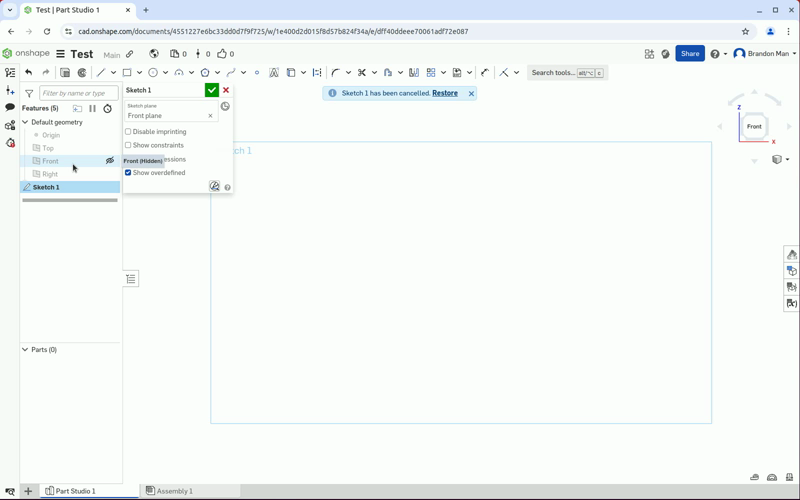
mouse_move(73, 352)
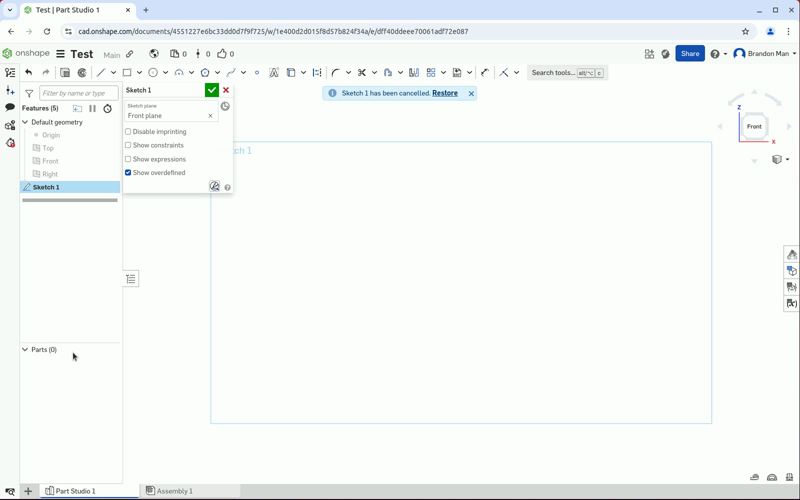
key(y)
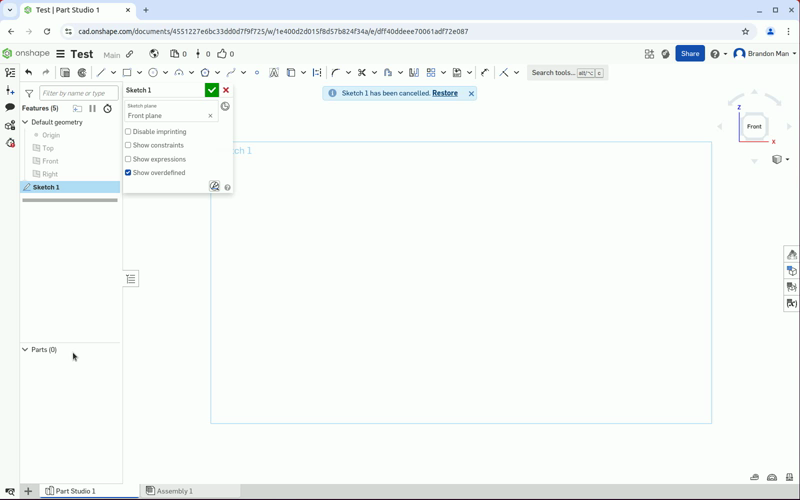
key(a)
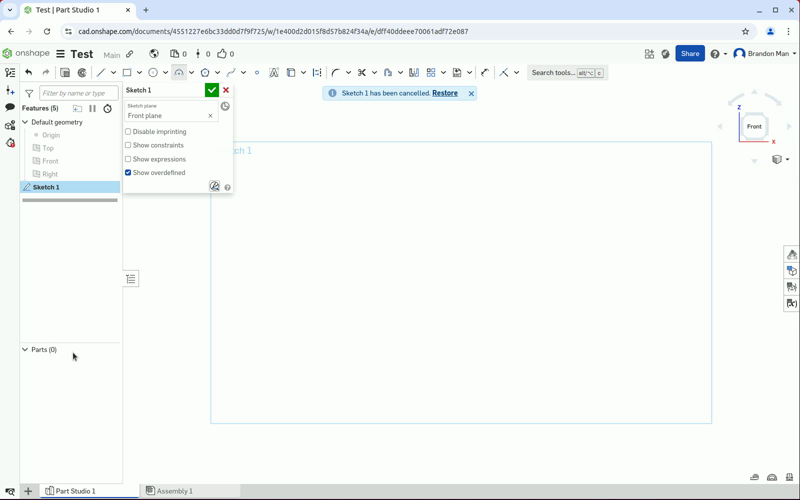
key_down(shift)
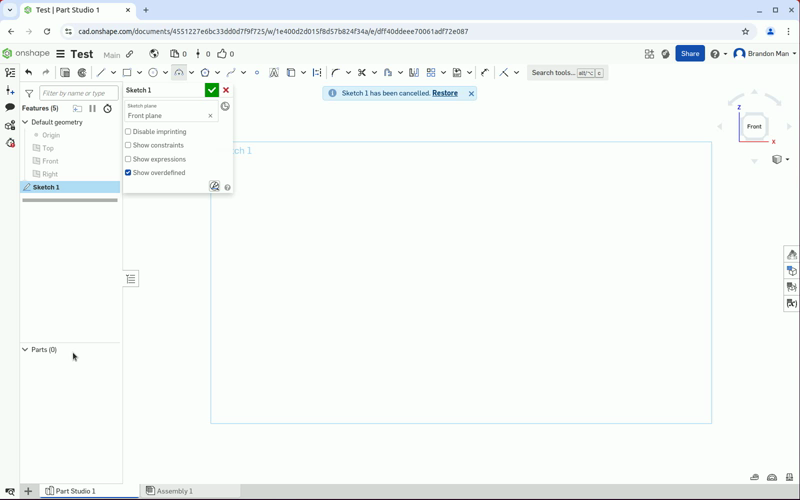
mouse_move(436, 282)
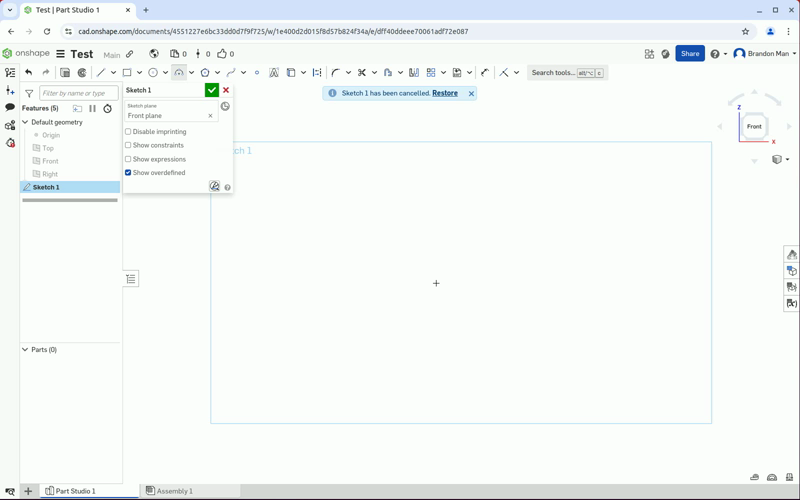
click(436, 282)
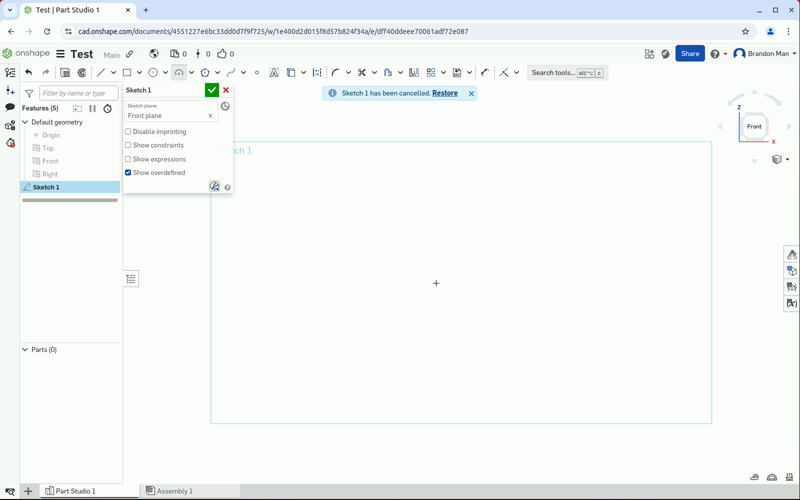
key_up(shift)
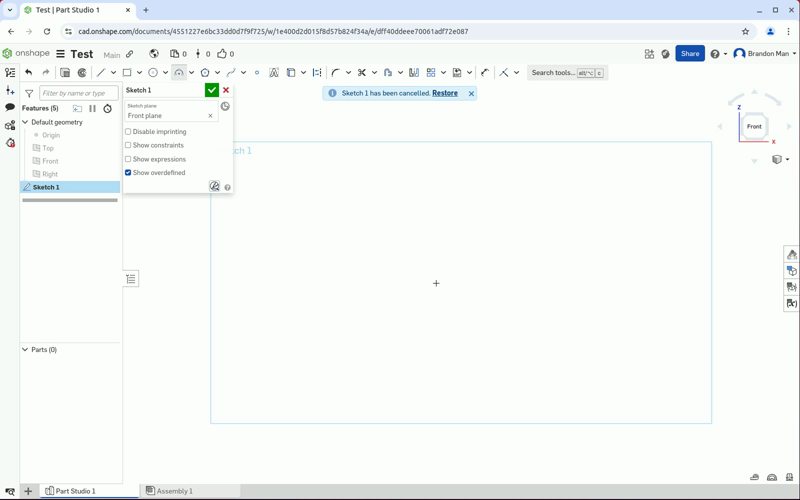
key_down(shift)
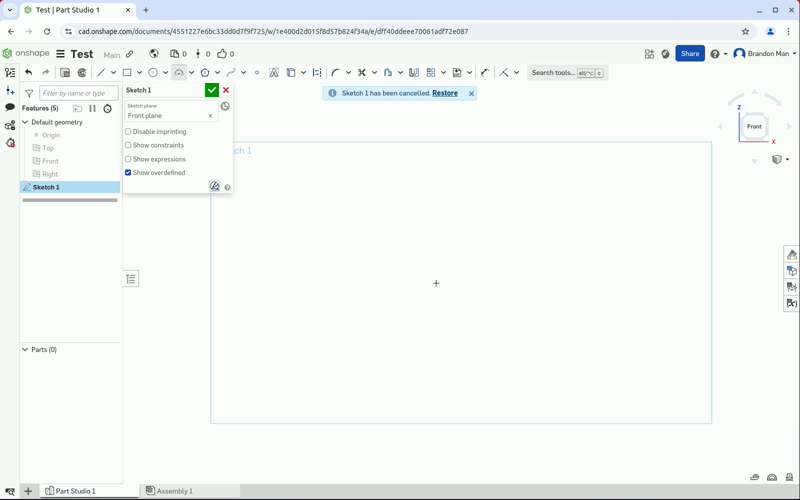
mouse_move(436, 288)
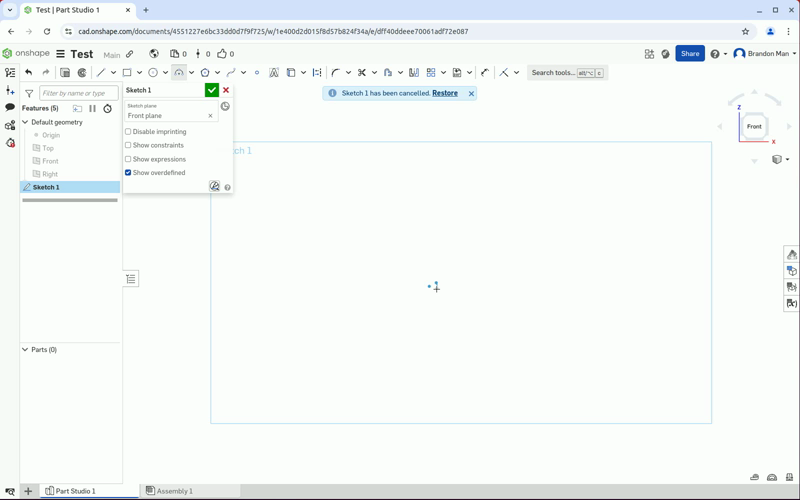
scroll(6)
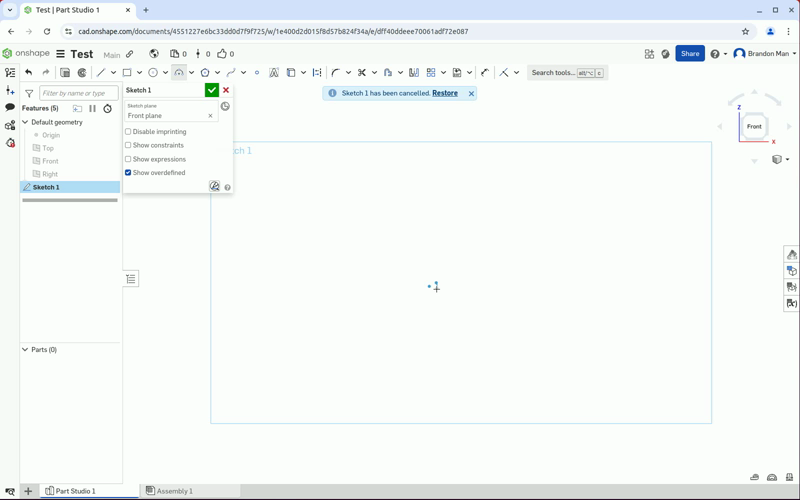
scroll(6)
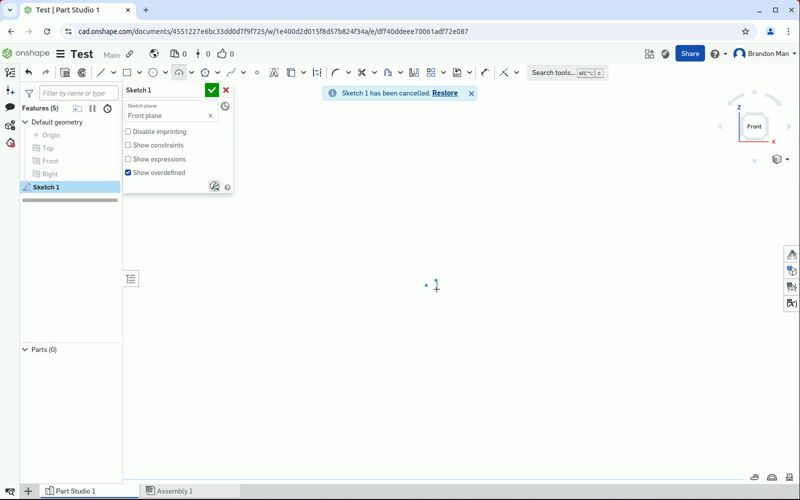
scroll(6)
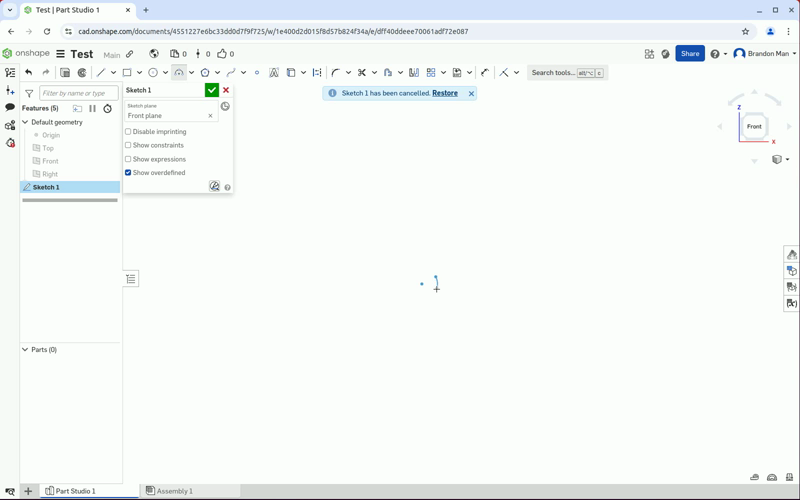
scroll(6)
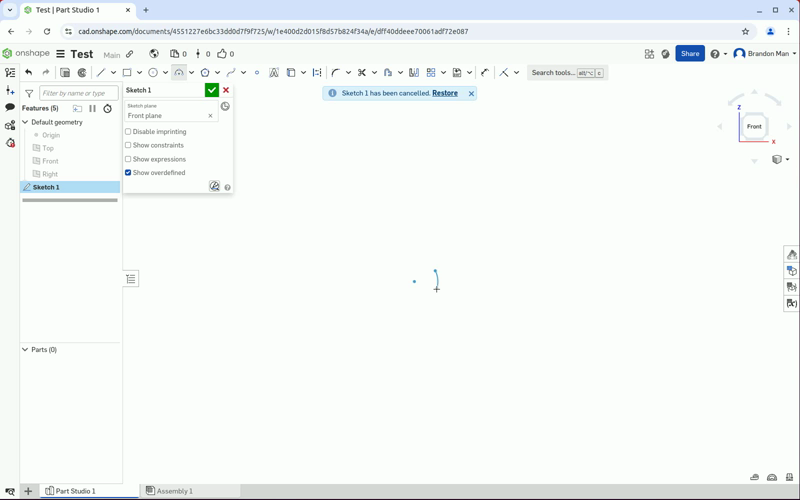
scroll(6)
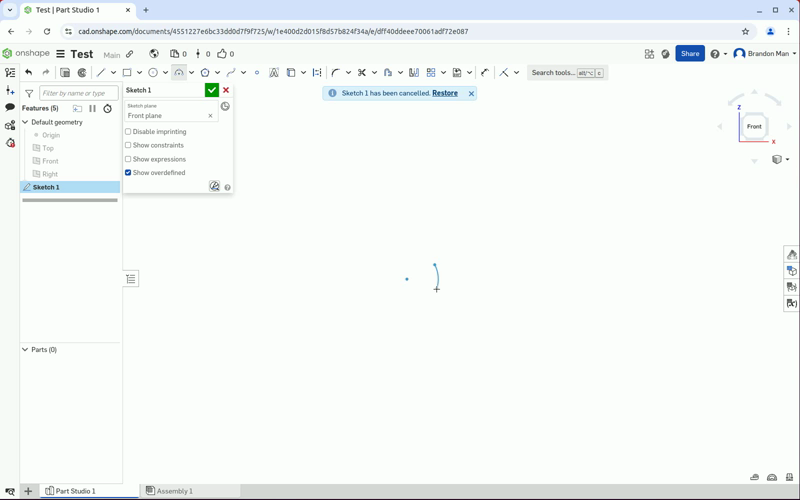
scroll(6)
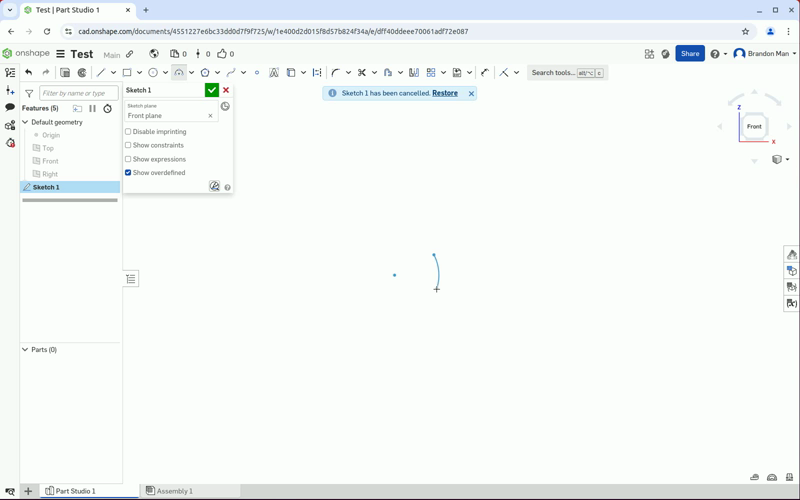
scroll(6)
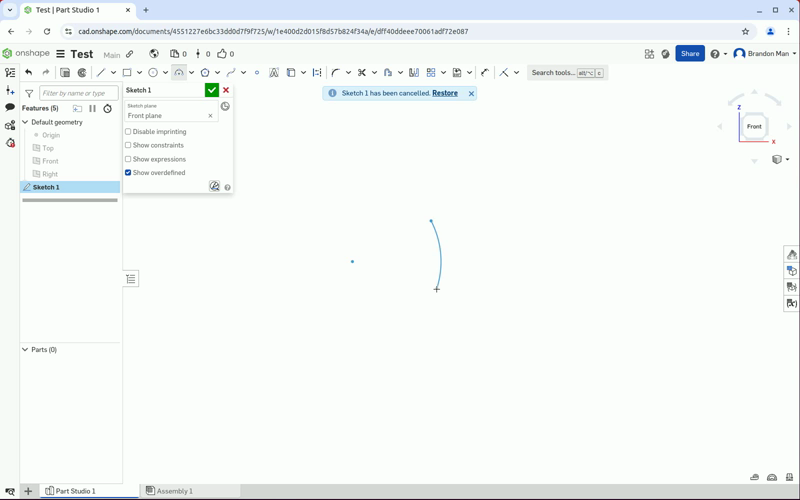
click(436, 288)
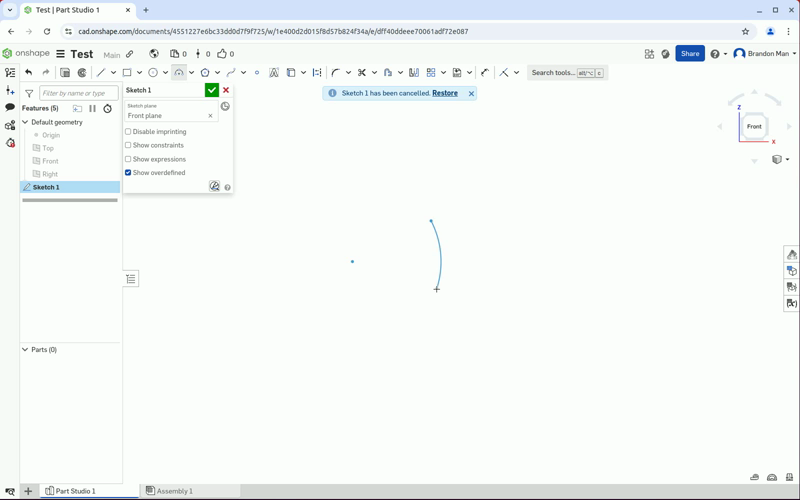
scroll(-6)
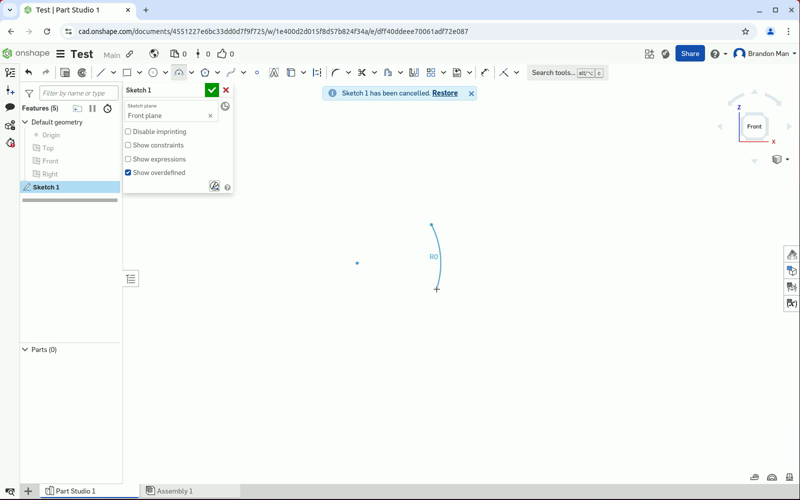
scroll(-6)
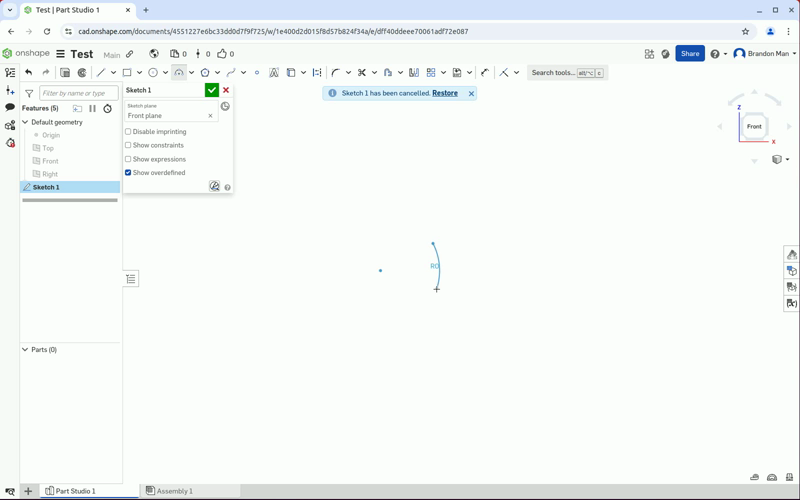
scroll(-6)
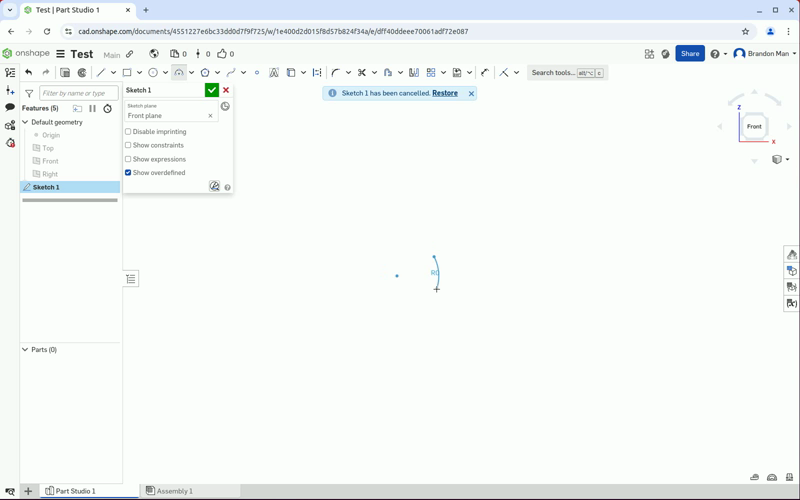
scroll(-6)
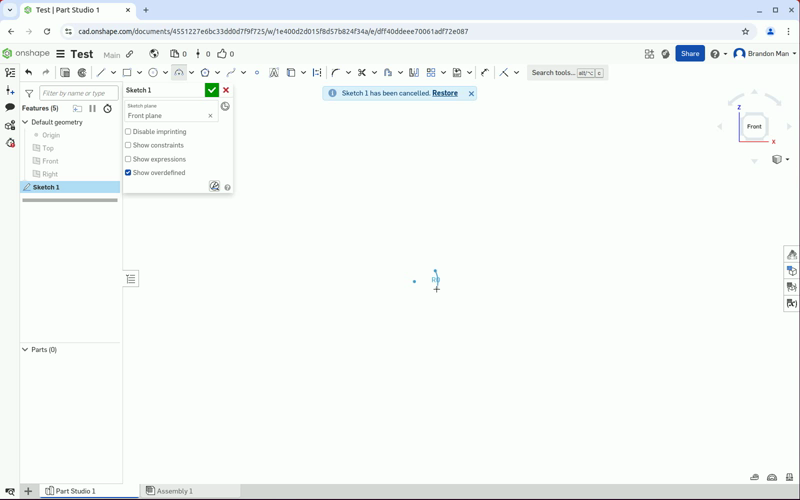
scroll(-6)
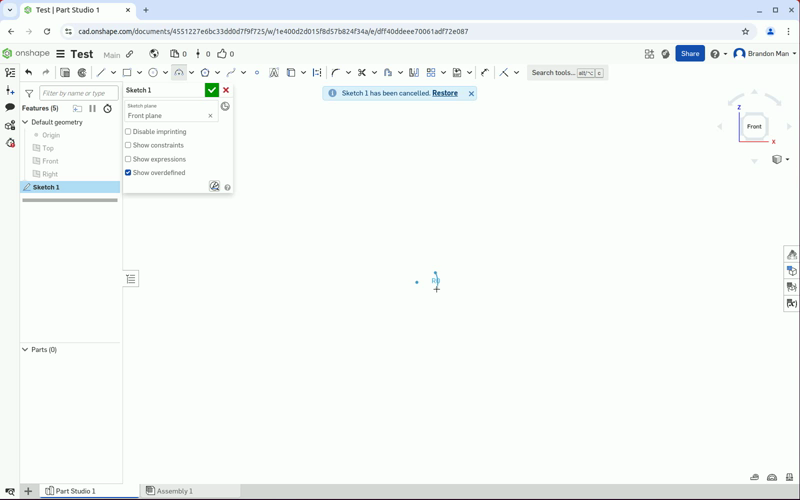
scroll(-6)
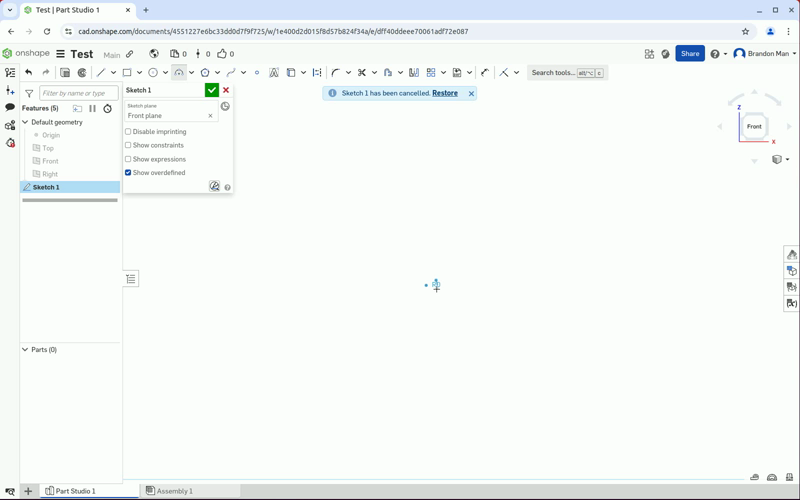
scroll(-6)
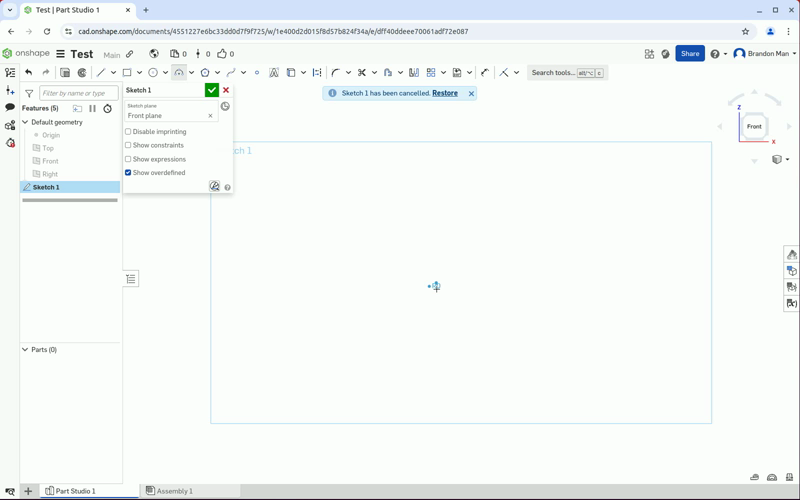
mouse_move(435, 285)
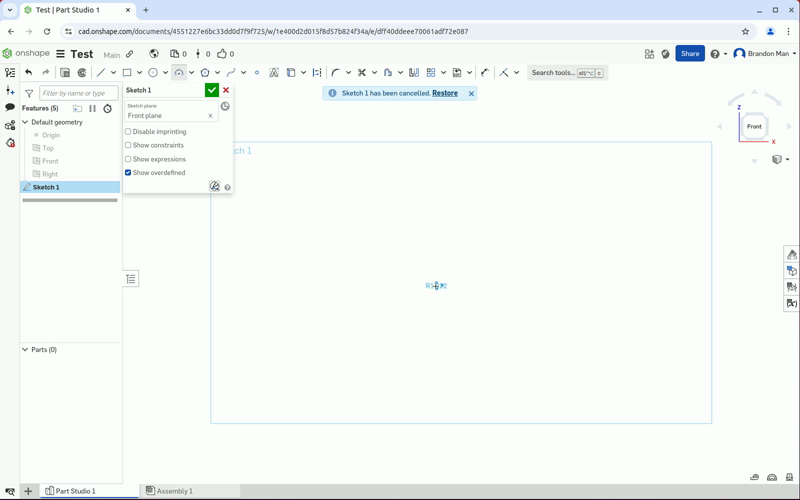
scroll(6)
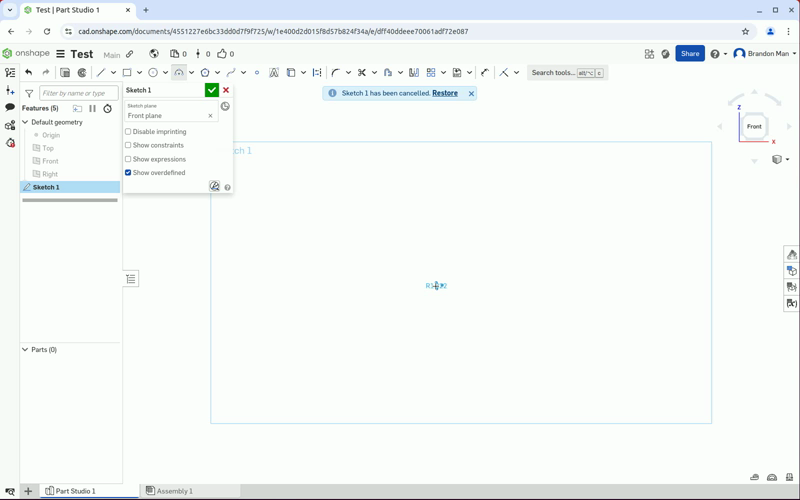
scroll(6)
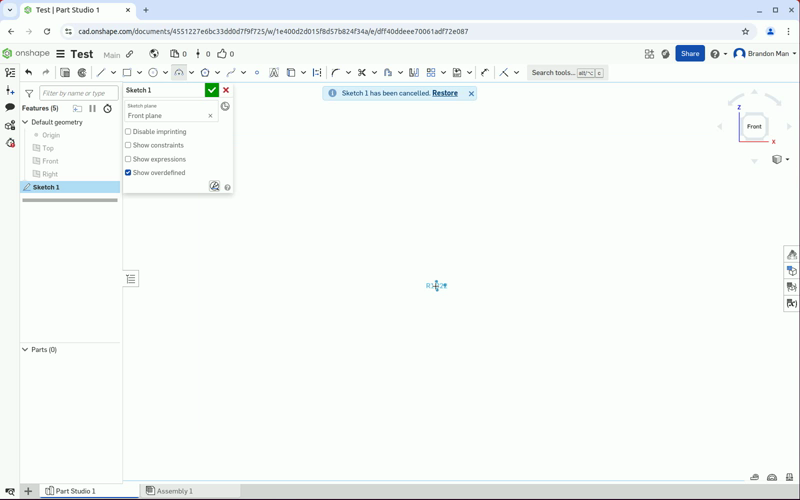
scroll(6)
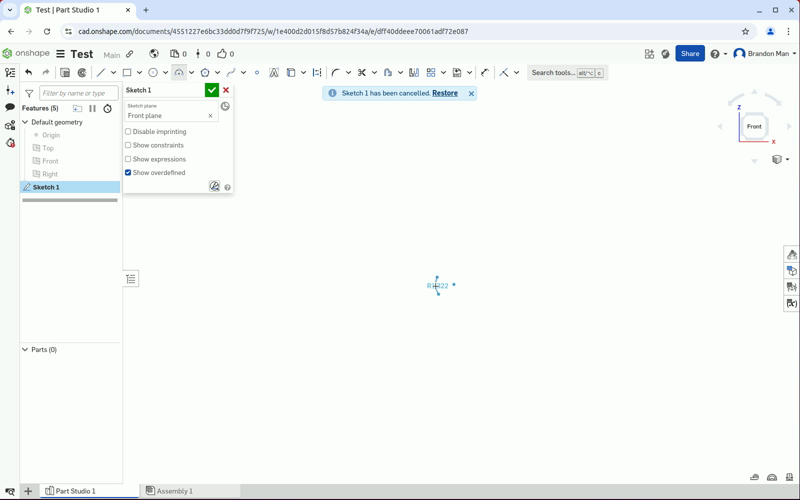
scroll(6)
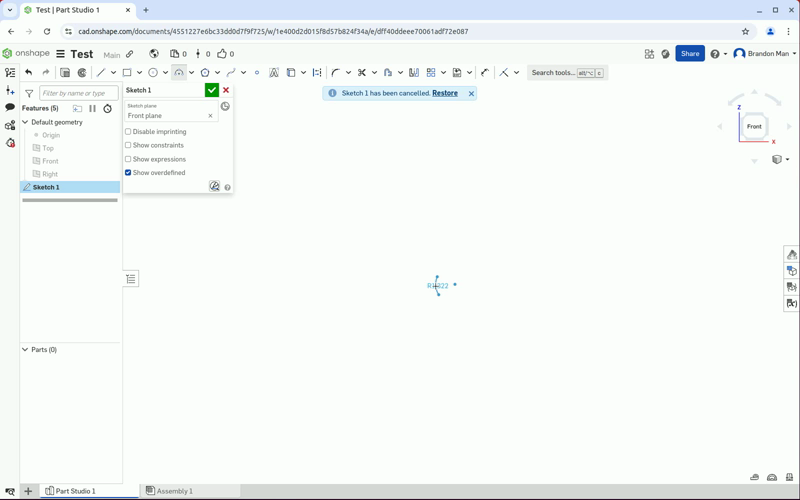
scroll(6)
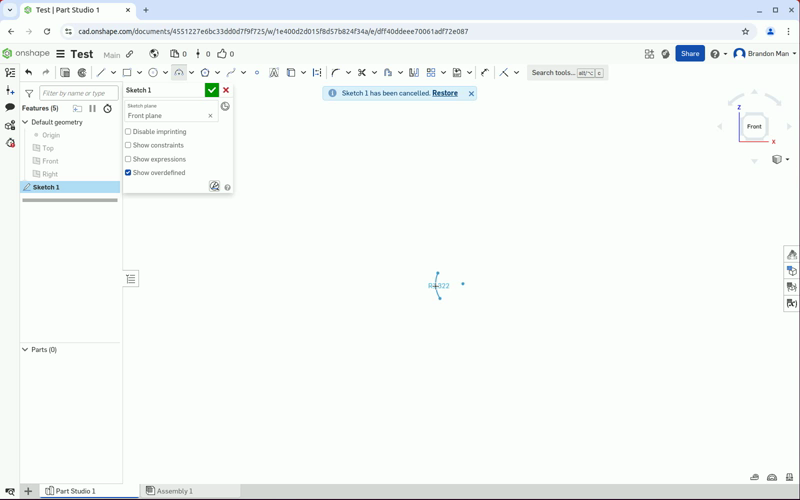
scroll(6)
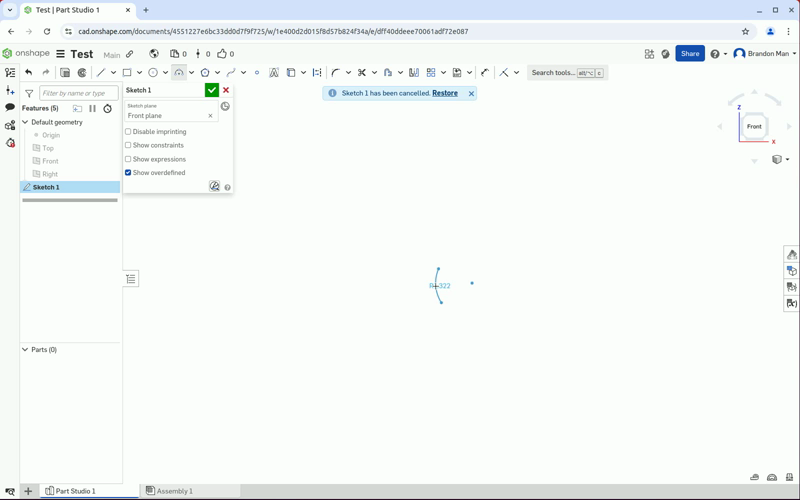
scroll(6)
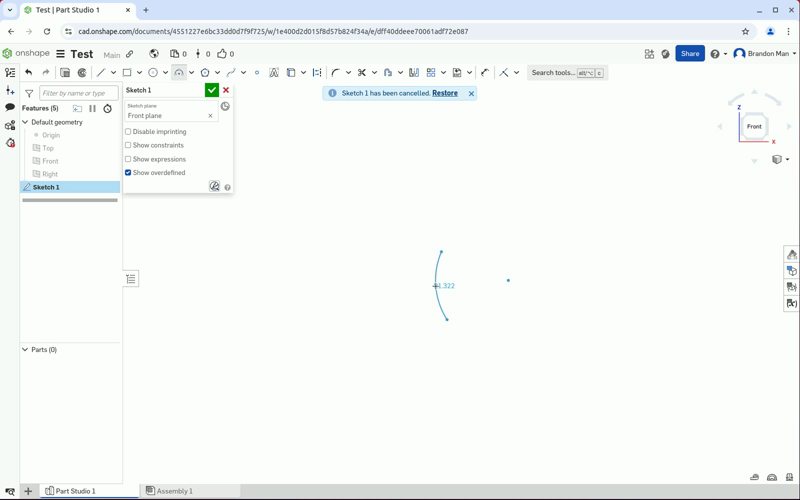
click(435, 285)
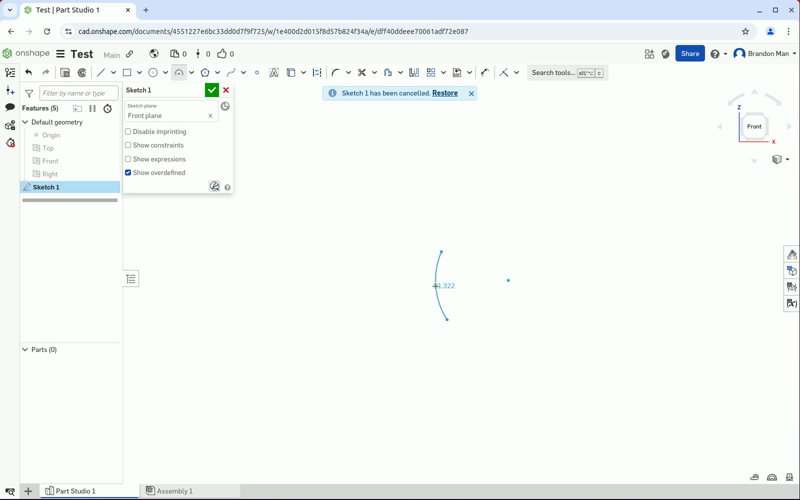
scroll(-6)
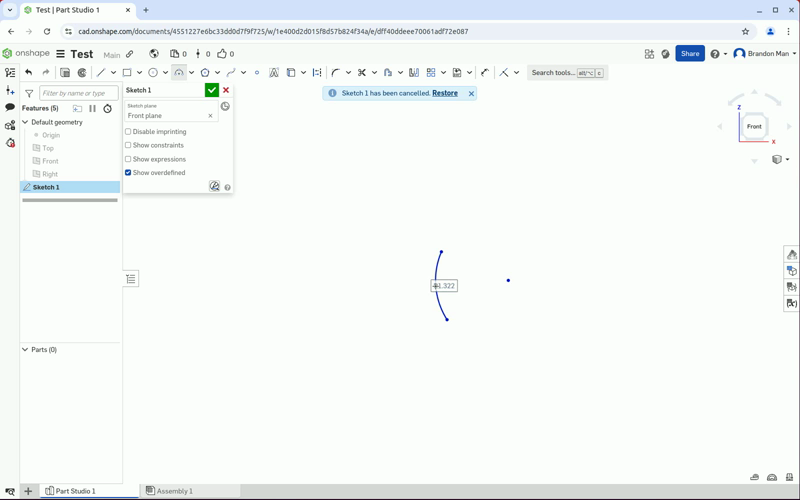
scroll(-6)
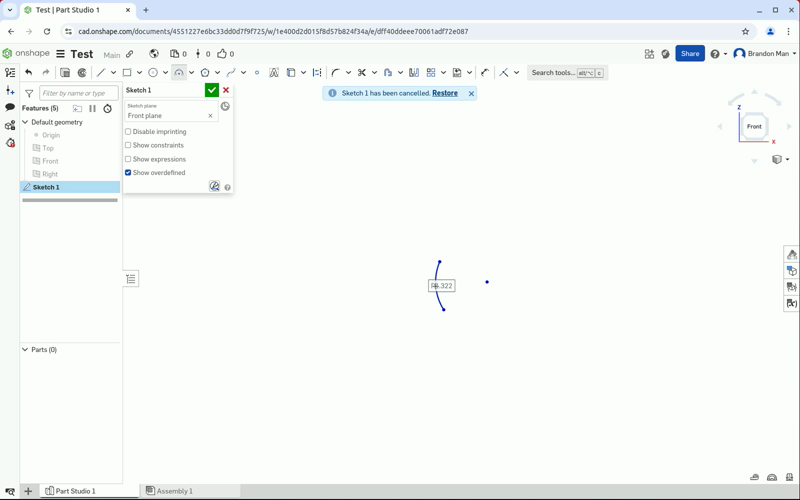
scroll(-6)
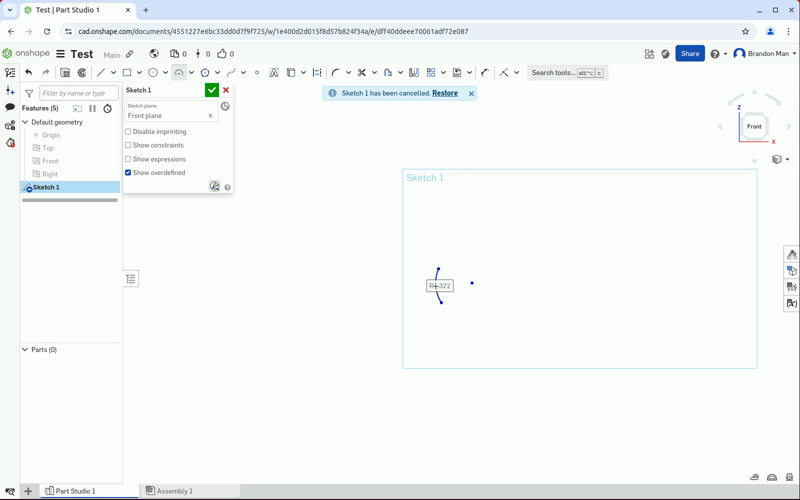
scroll(-6)
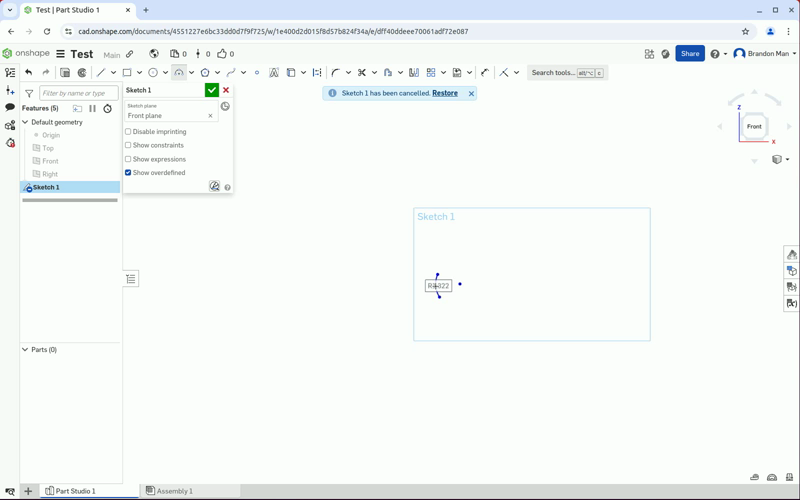
scroll(-6)
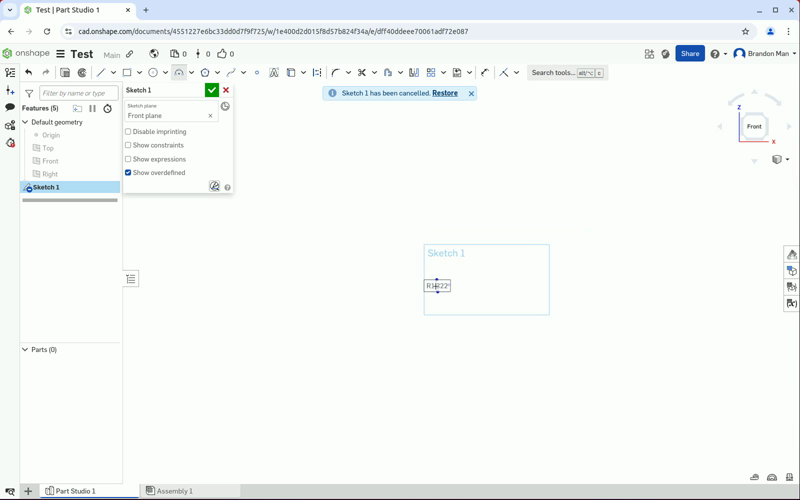
scroll(-6)
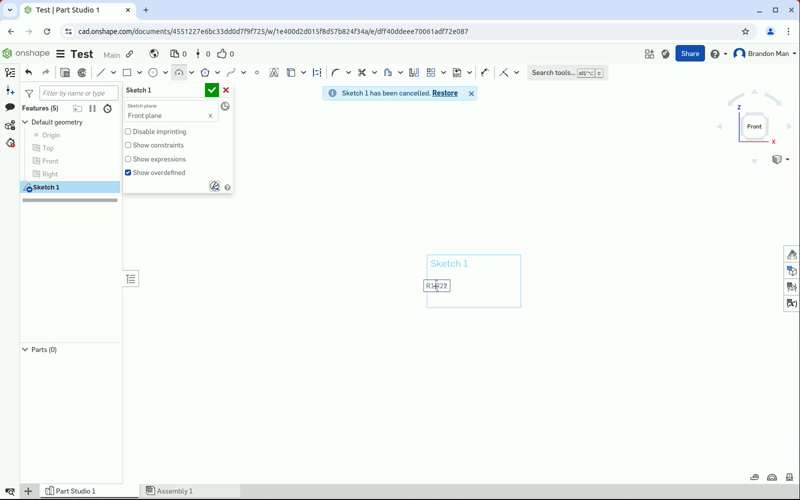
scroll(-6)
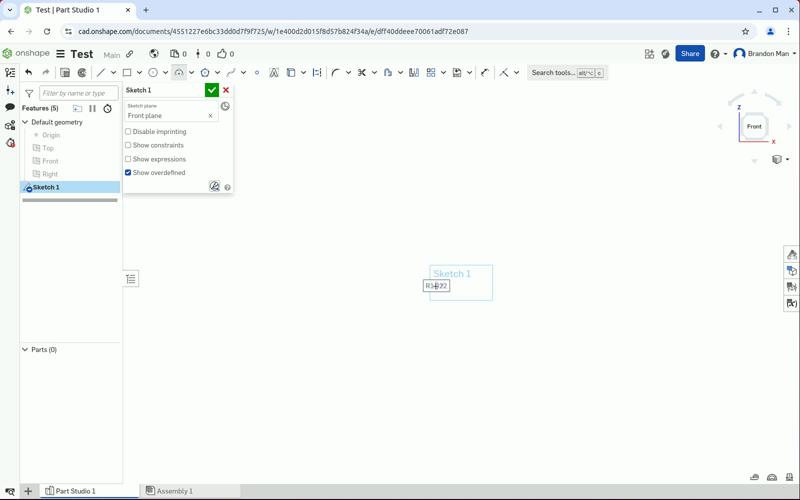
key_up(shift)
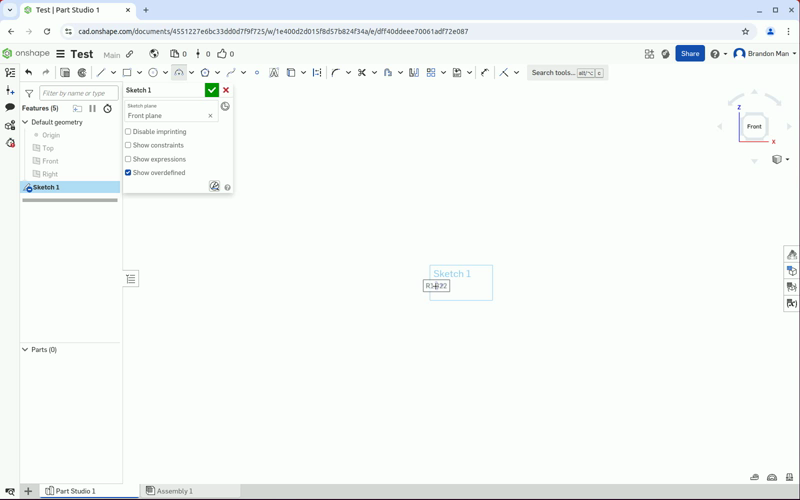
key(esc)
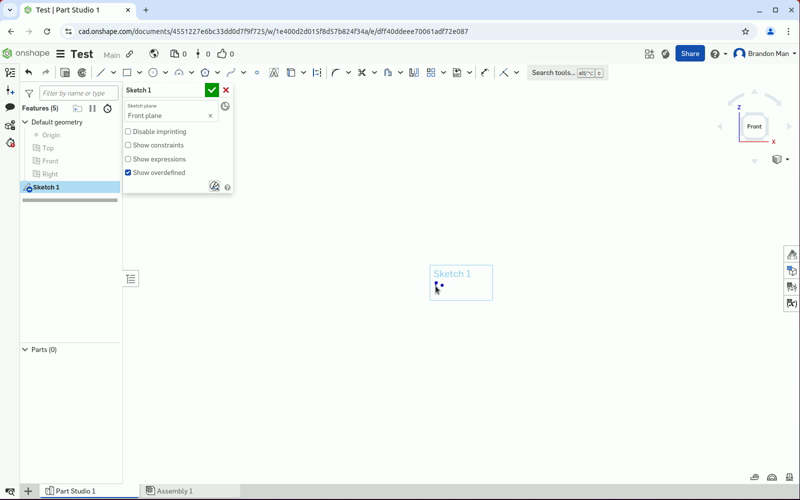
key(l)
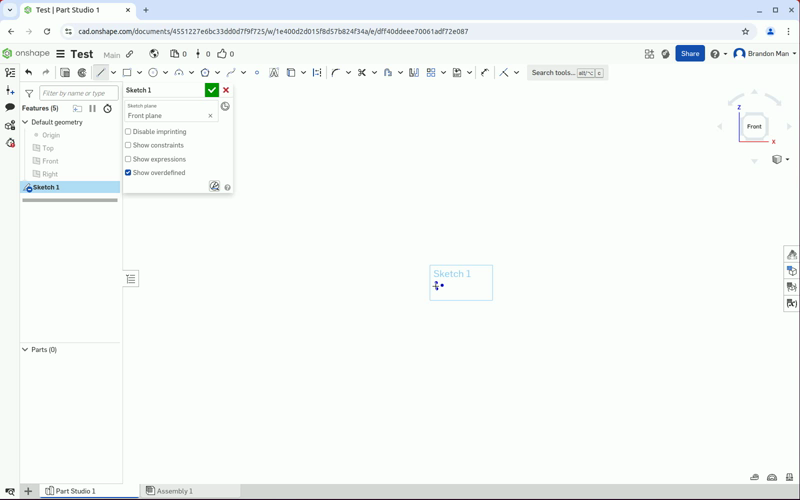
mouse_move(436, 288)
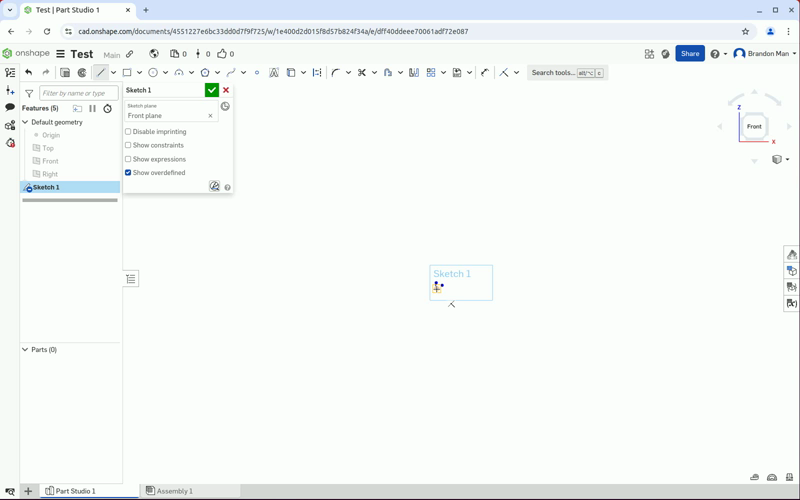
scroll(6)
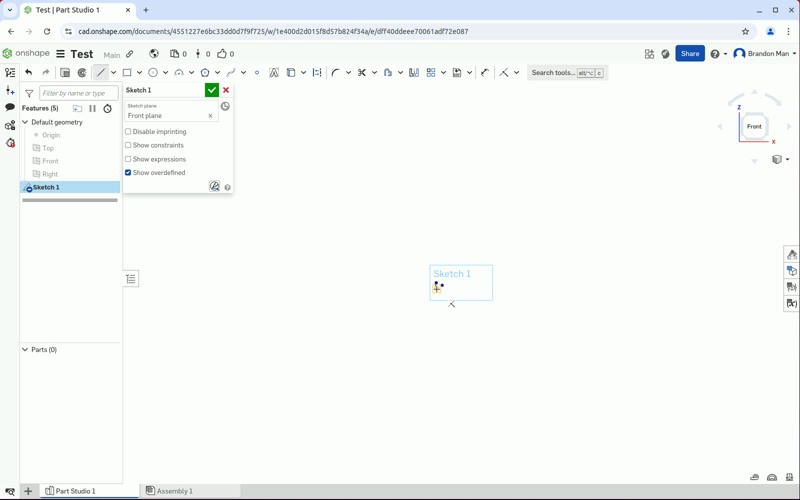
scroll(6)
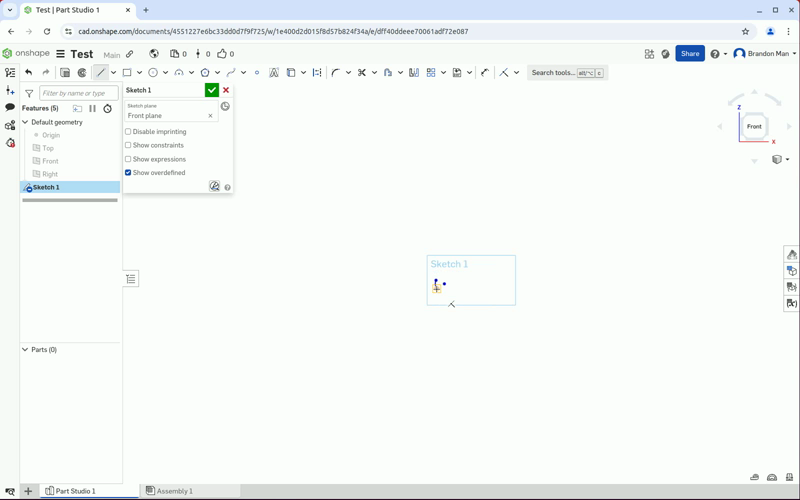
scroll(6)
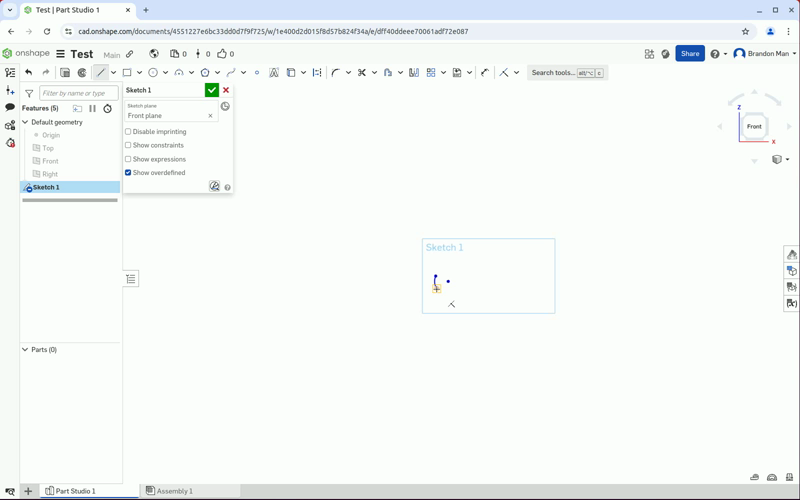
scroll(6)
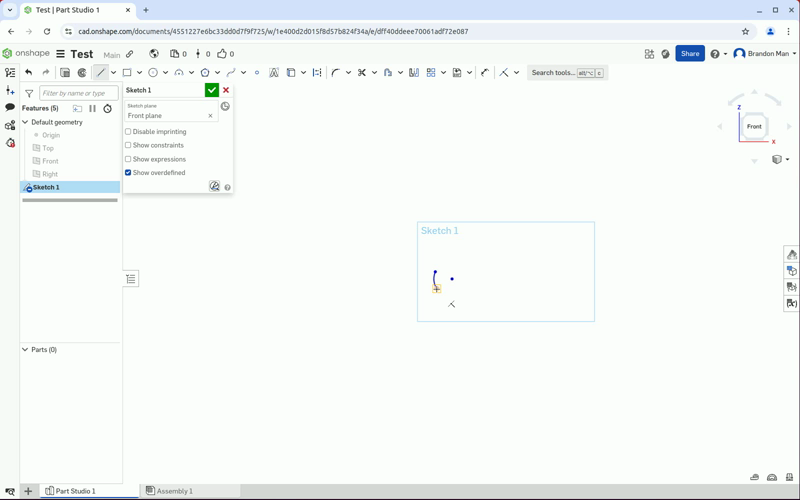
scroll(6)
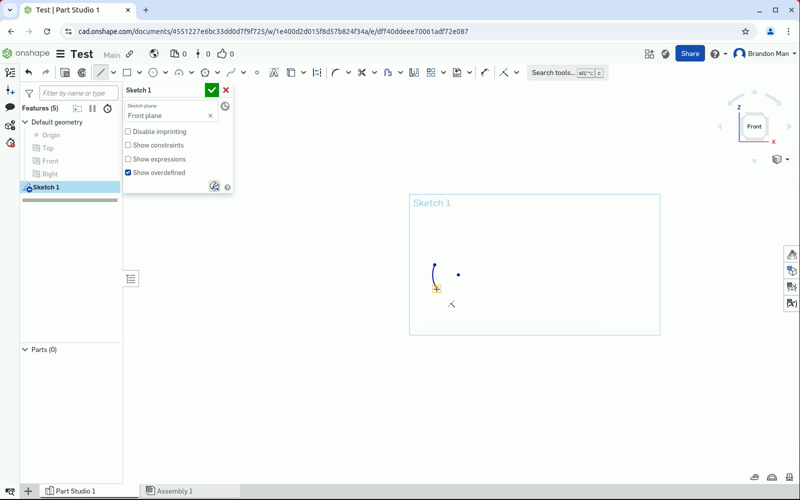
scroll(6)
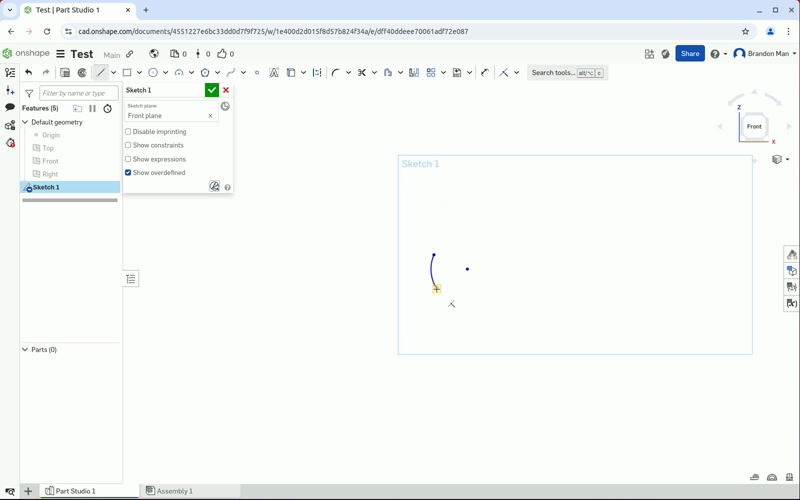
scroll(6)
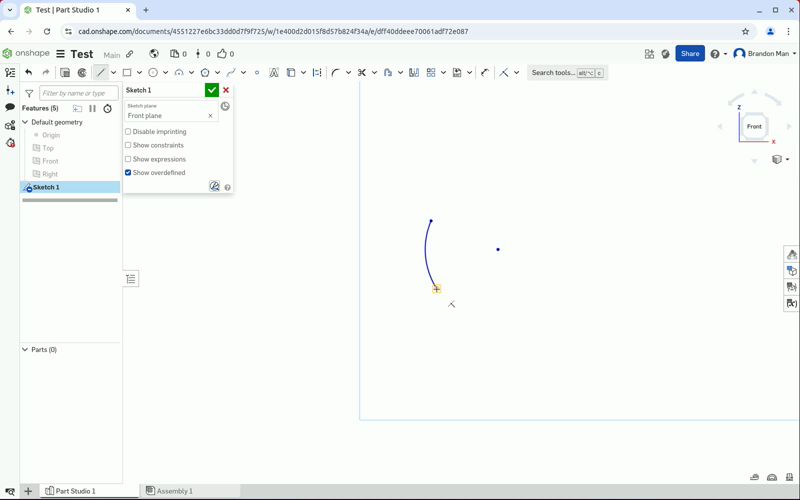
click(436, 288)
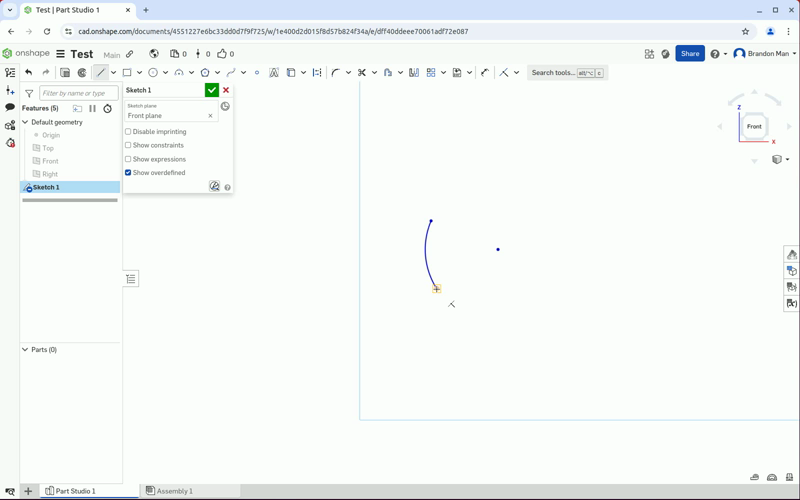
scroll(-6)
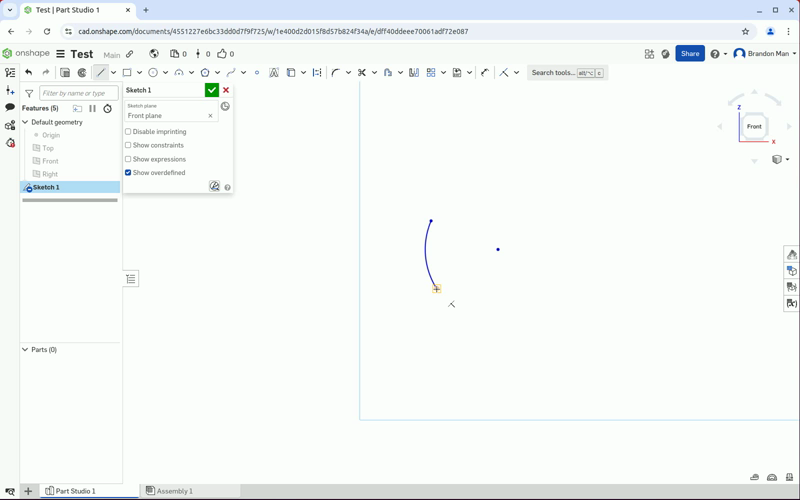
scroll(-6)
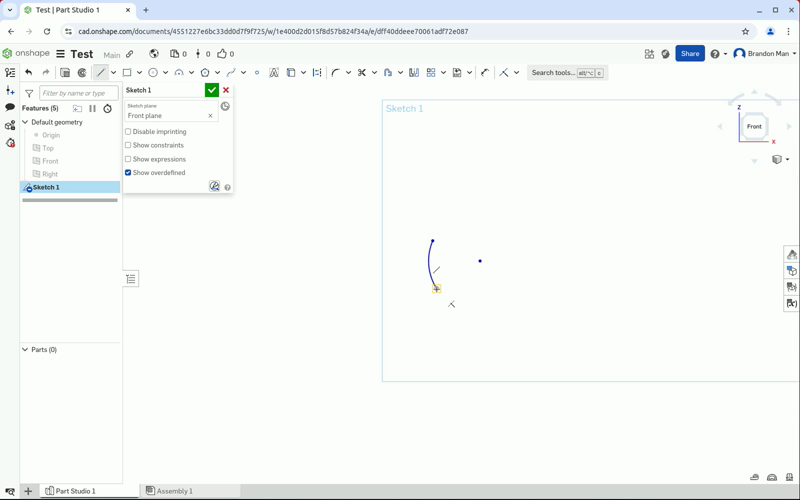
scroll(-6)
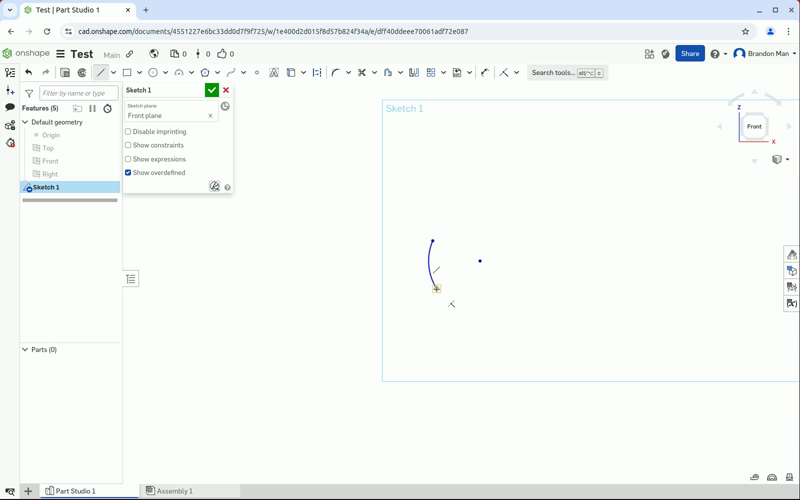
scroll(-6)
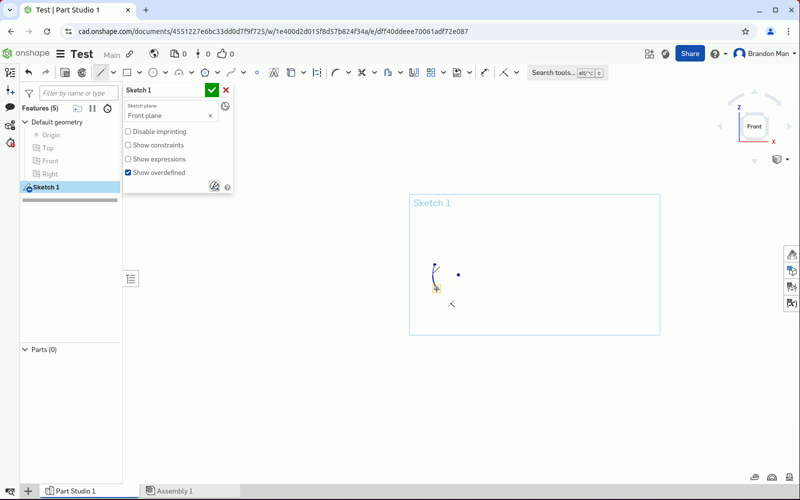
scroll(-6)
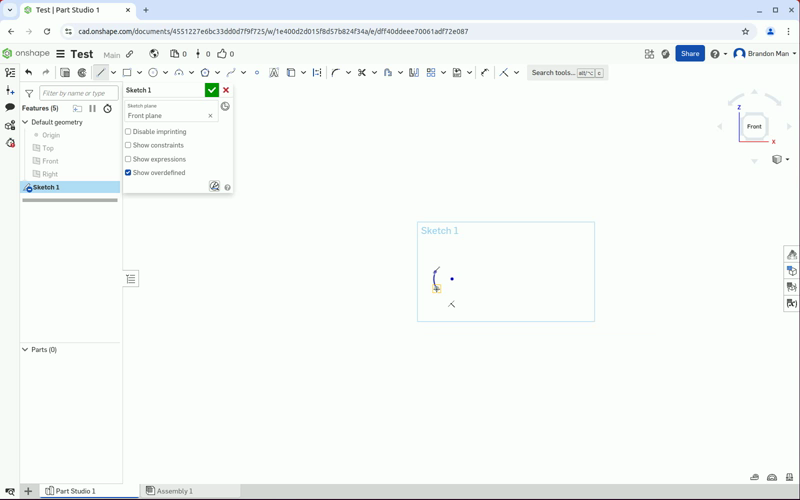
scroll(-6)
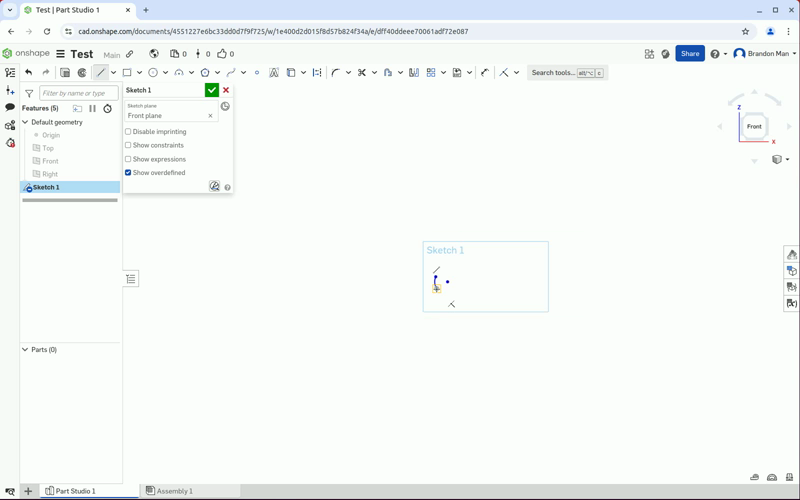
scroll(-6)
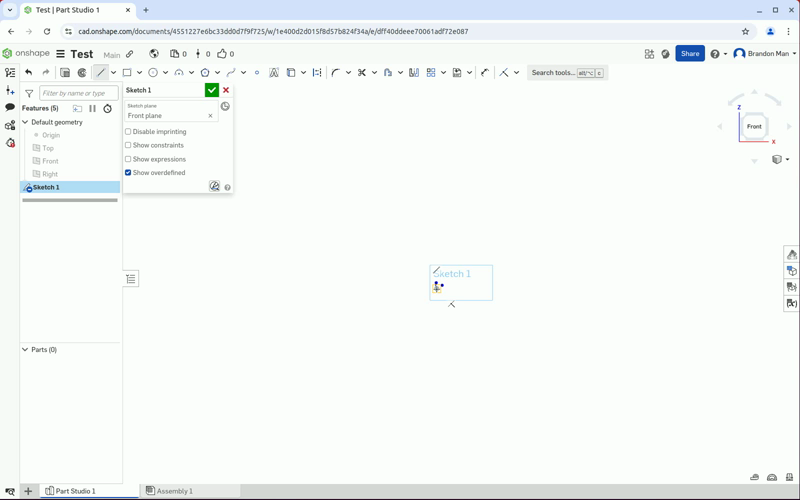
mouse_move(466, 288)
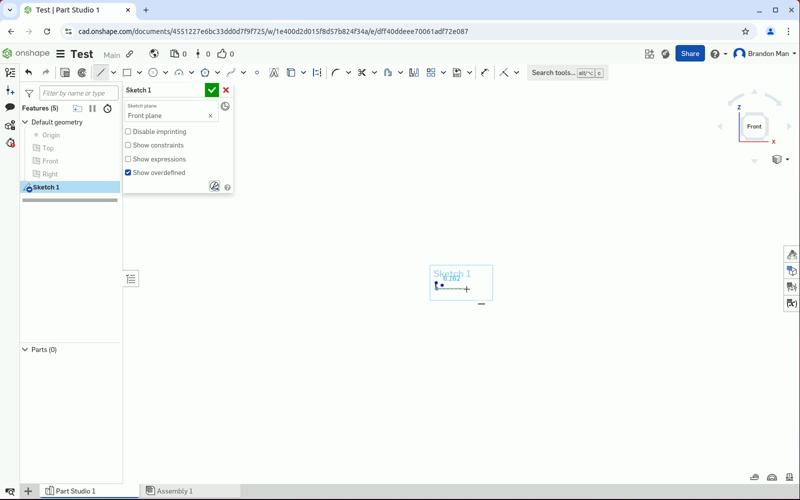
key_down(shift)
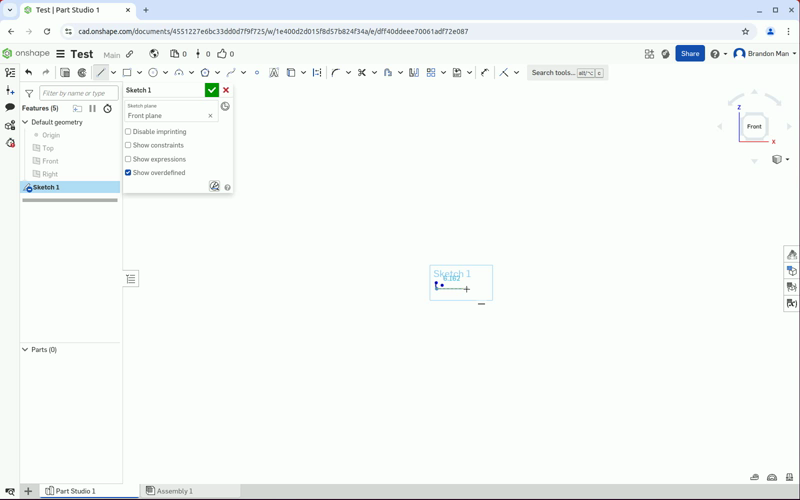
mouse_move(436, 282)
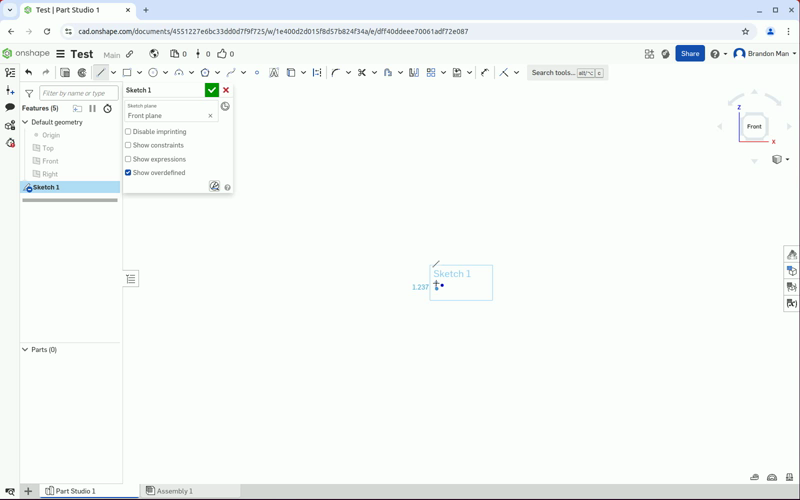
scroll(6)
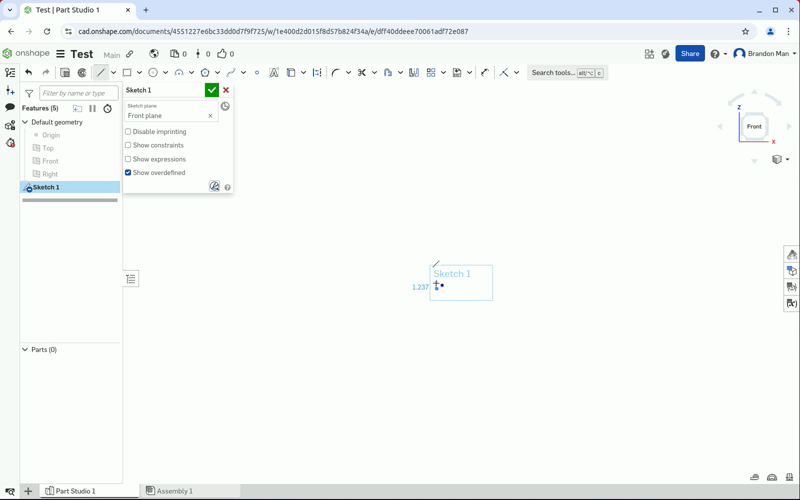
scroll(6)
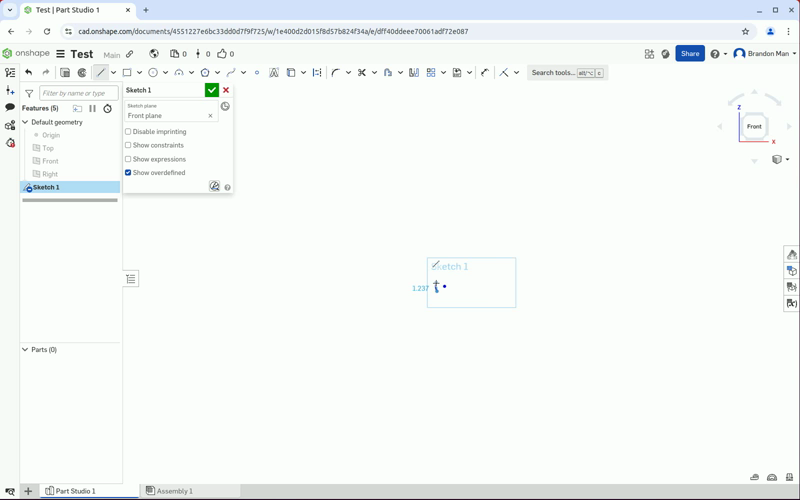
scroll(6)
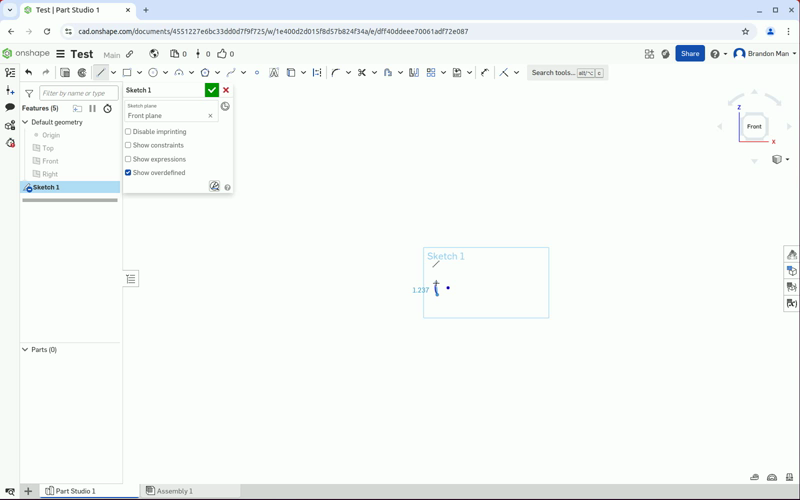
scroll(6)
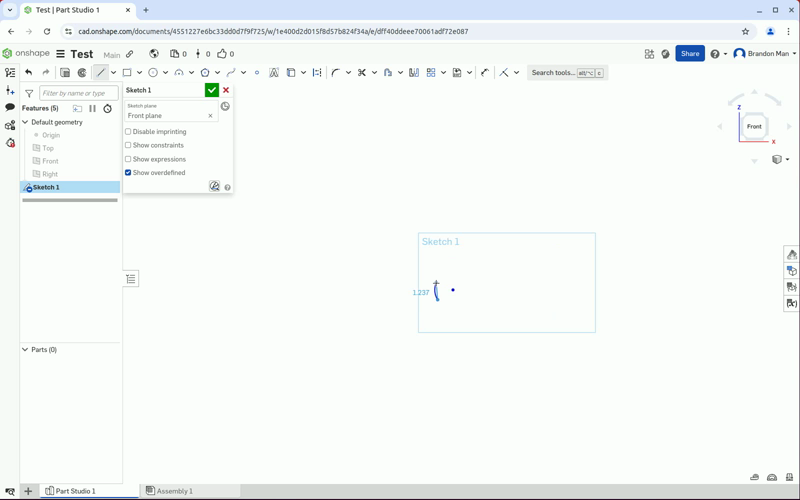
scroll(6)
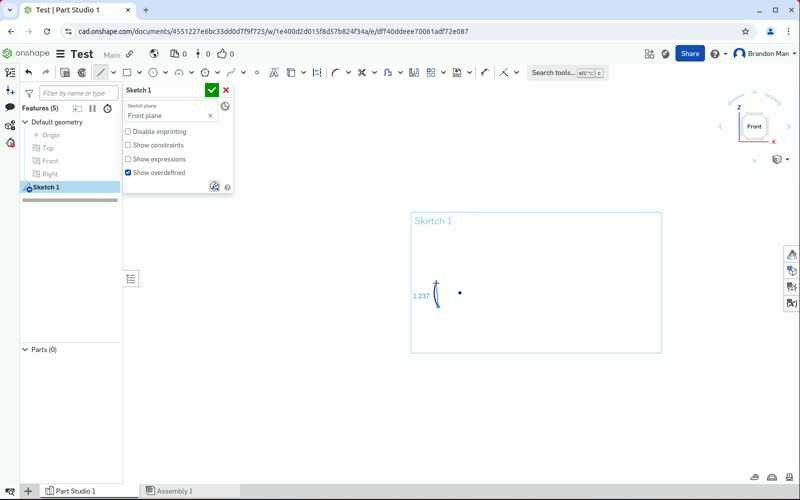
scroll(6)
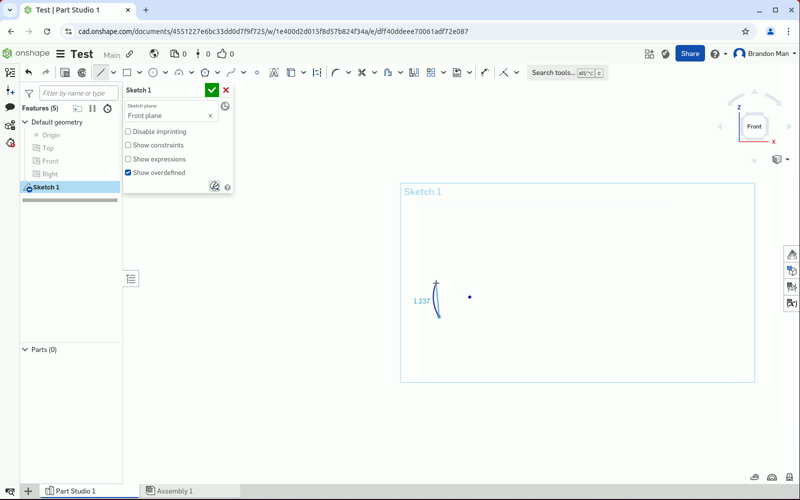
scroll(6)
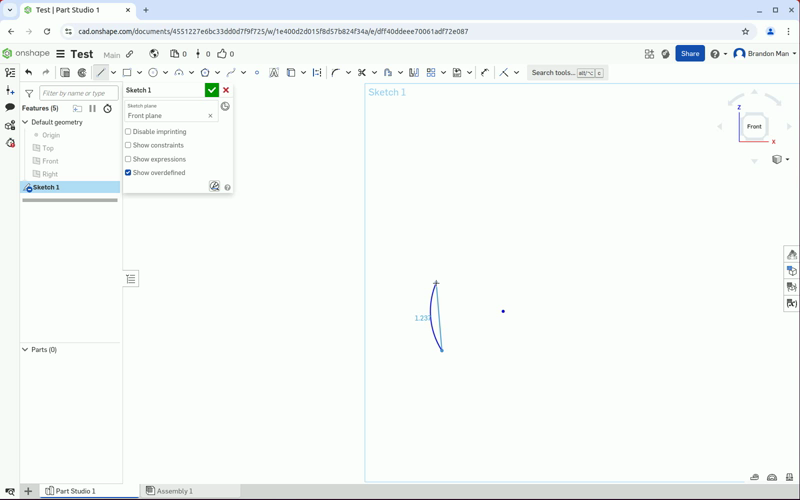
key_up(shift)
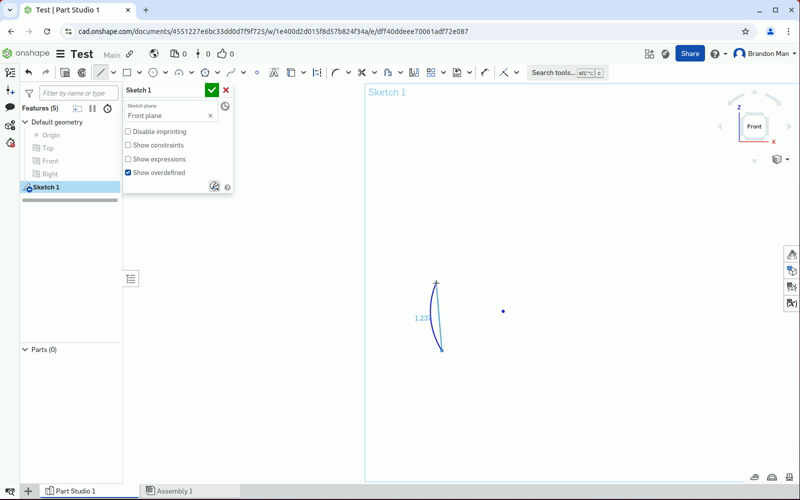
click(436, 282)
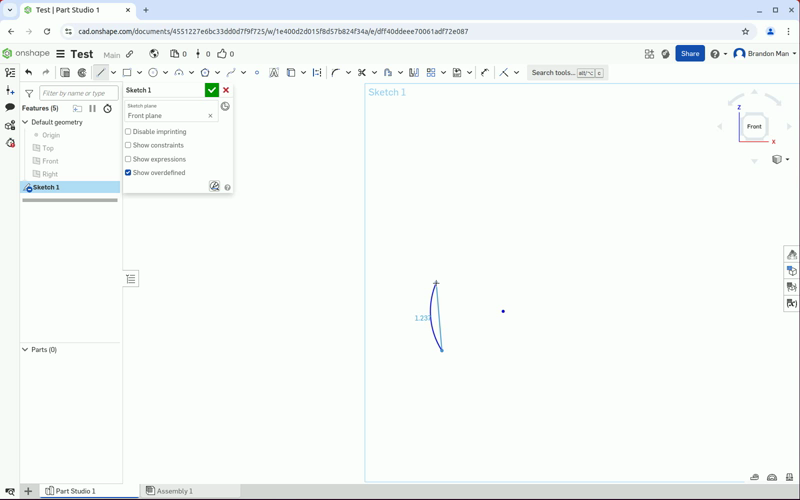
scroll(-6)
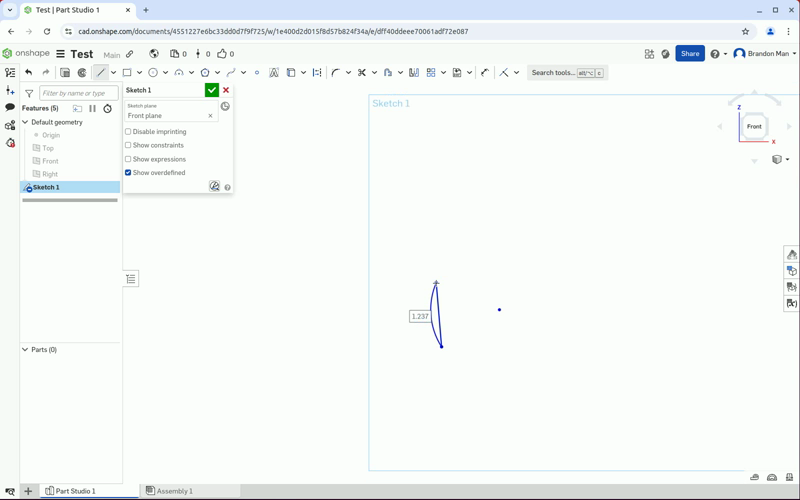
scroll(-6)
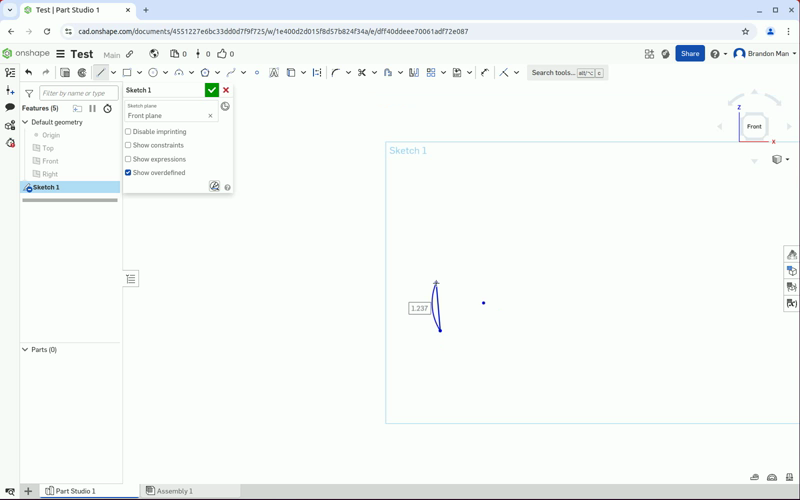
scroll(-6)
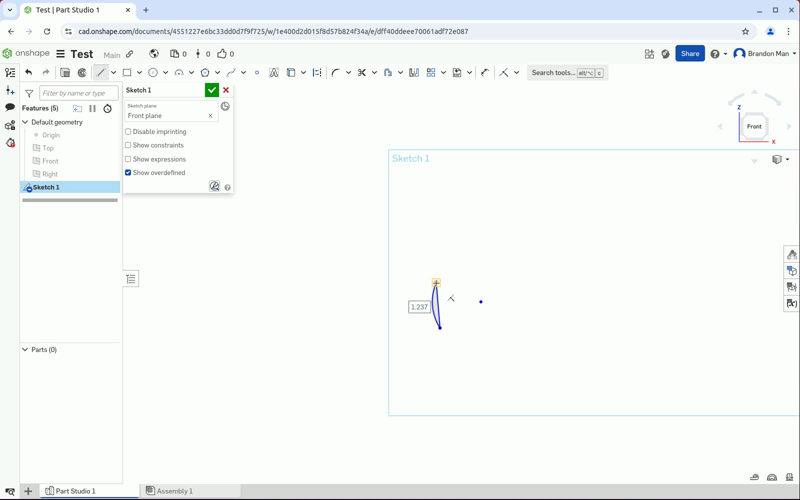
scroll(-6)
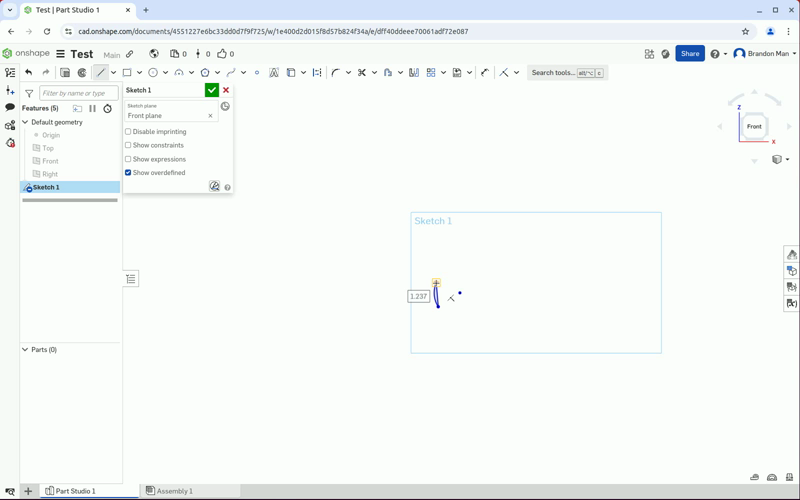
scroll(-6)
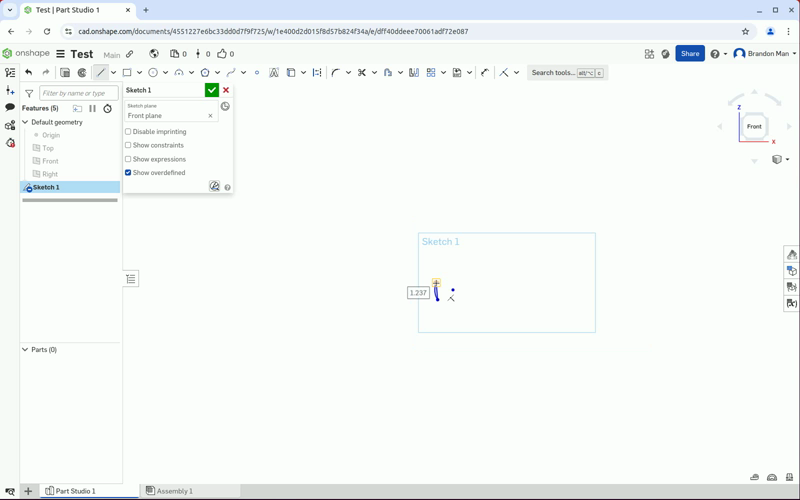
scroll(-6)
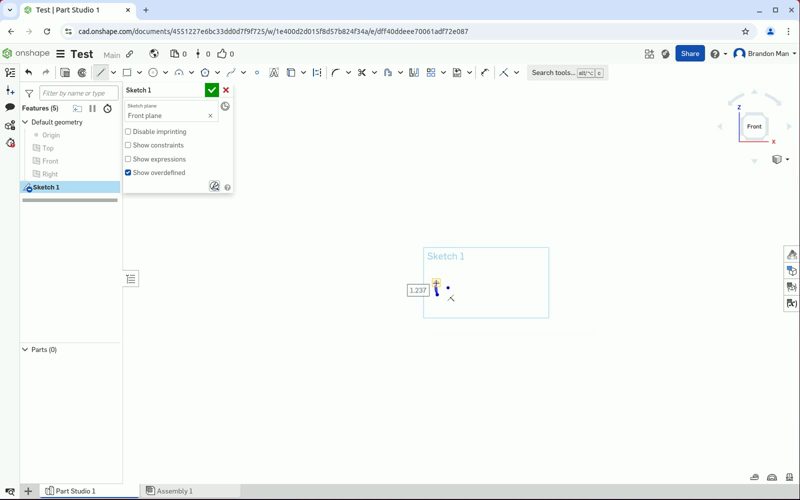
scroll(-6)
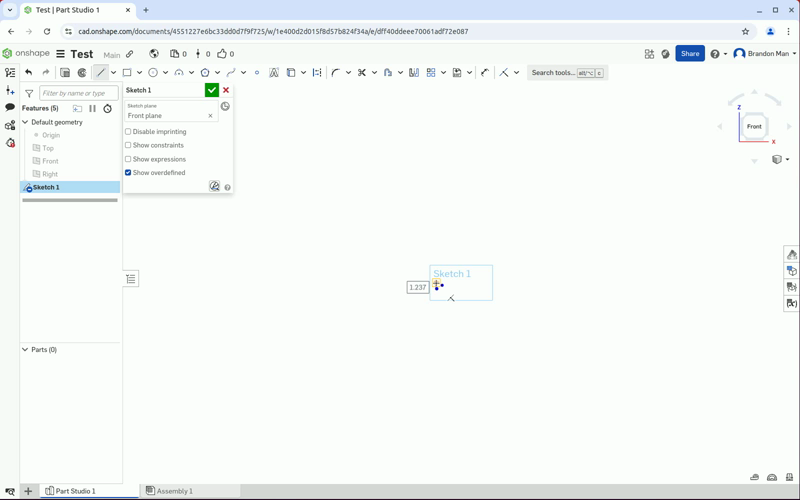
key(esc)
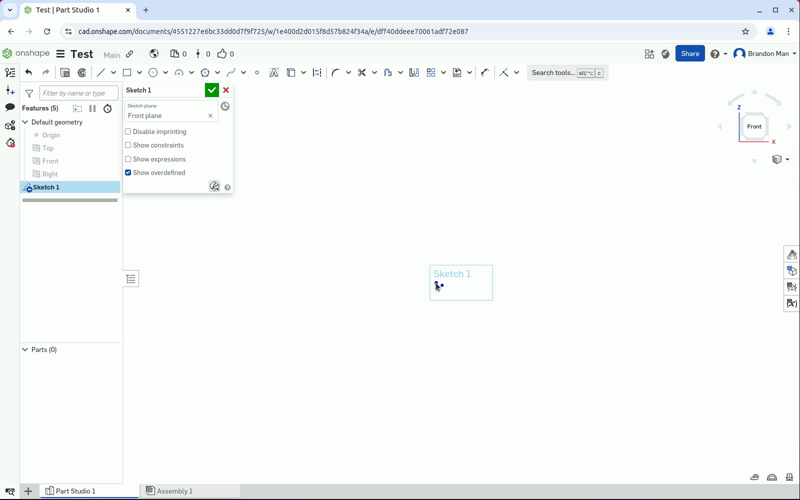
mouse_move(436, 284)
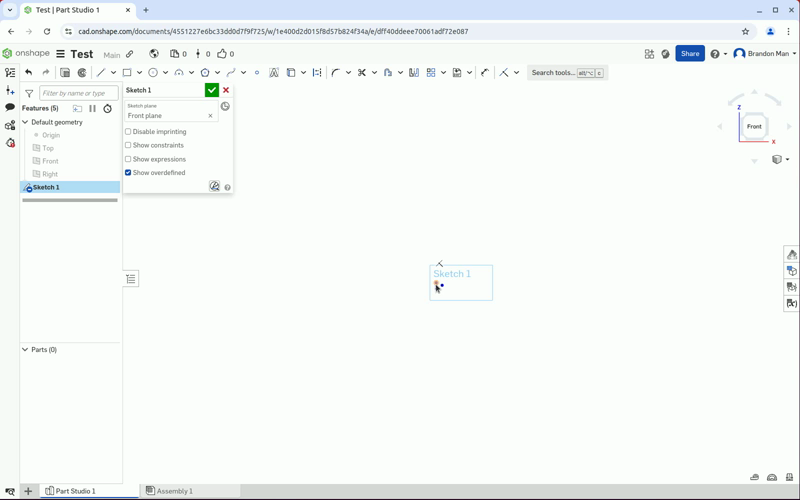
scroll(6)
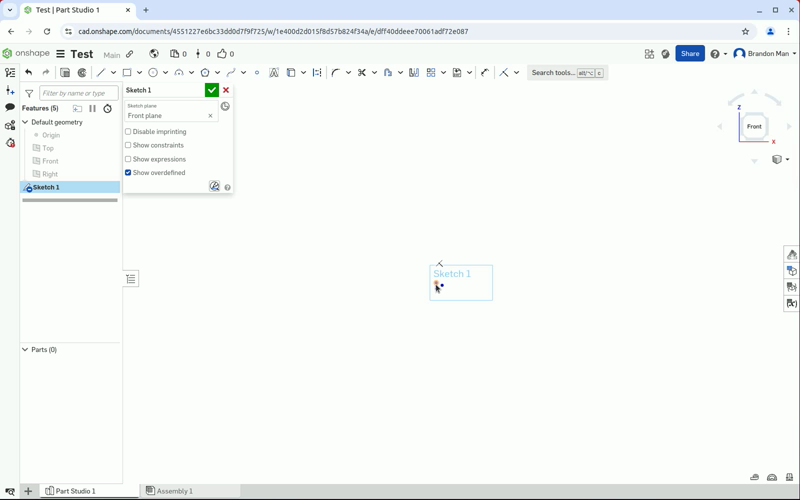
scroll(6)
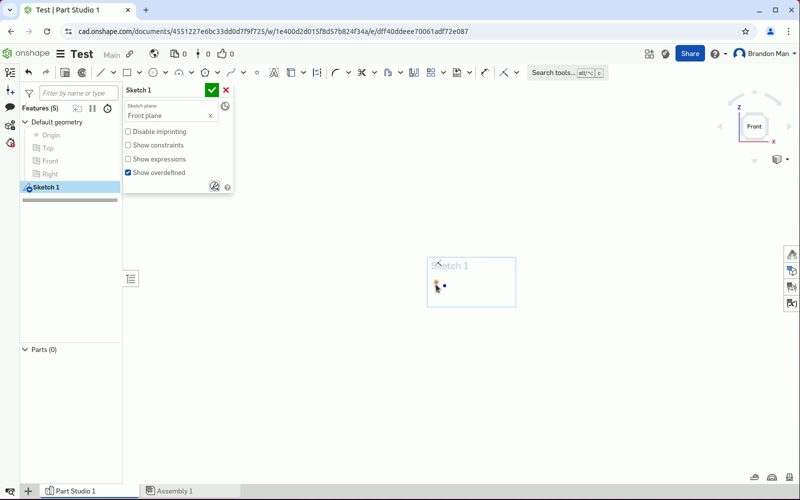
scroll(6)
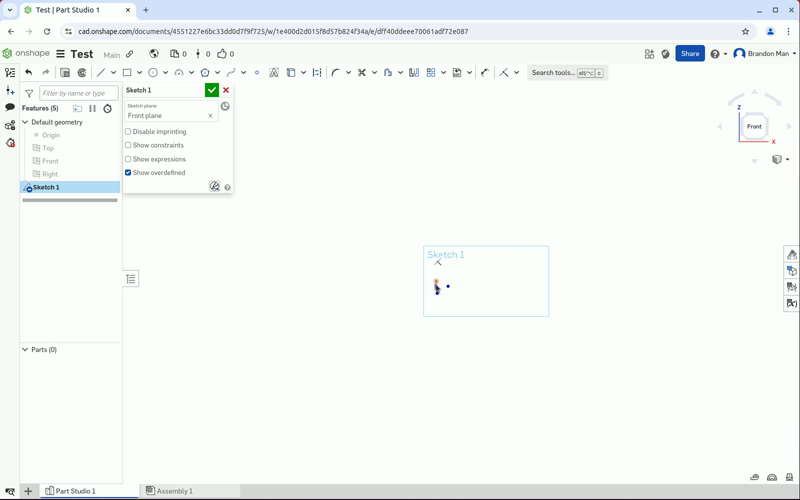
scroll(6)
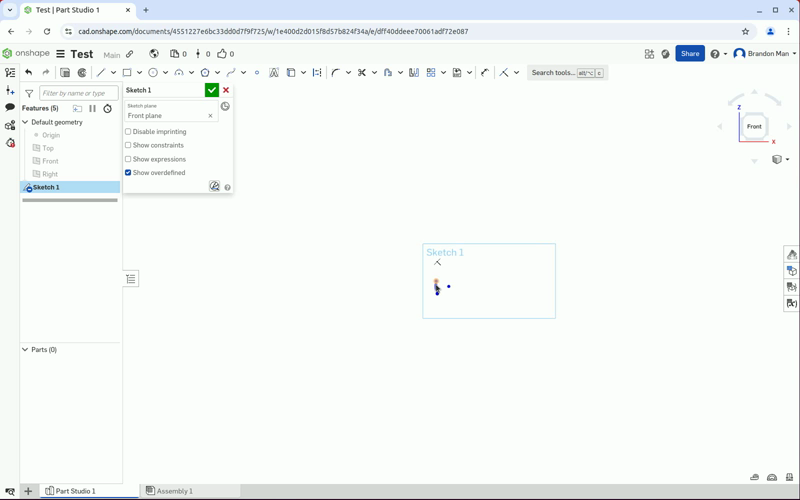
scroll(6)
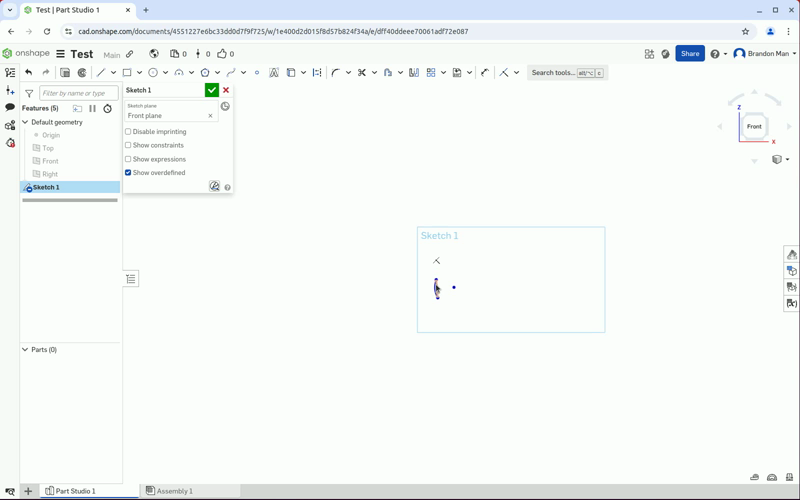
scroll(6)
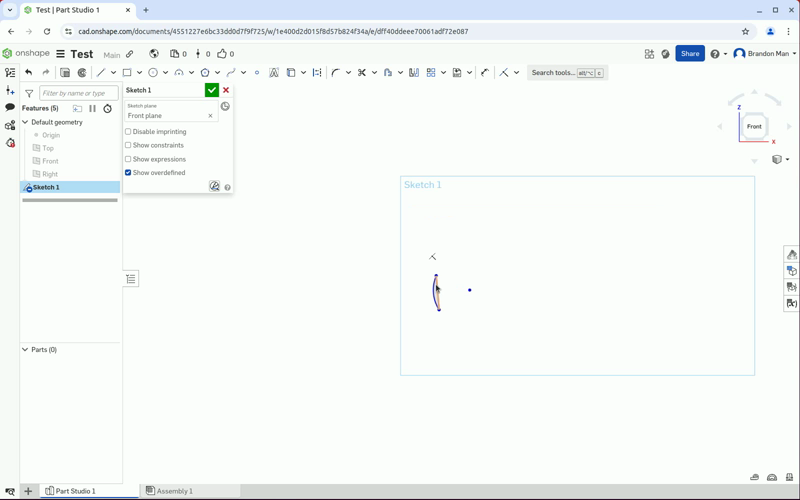
scroll(6)
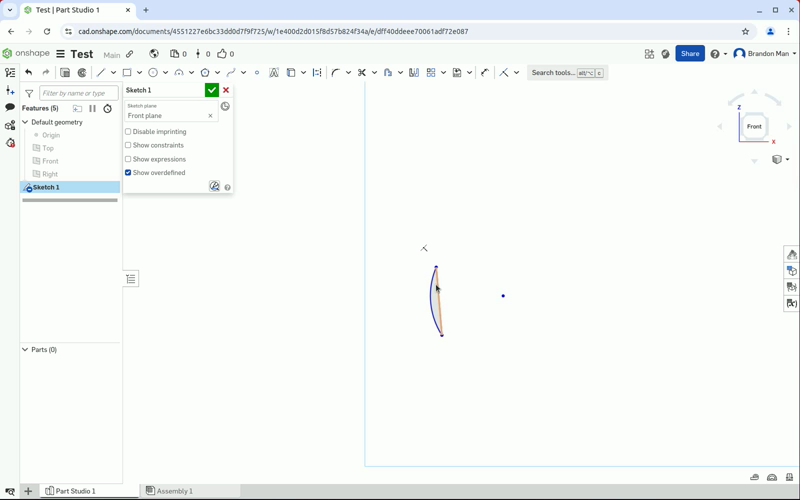
click(436, 284)
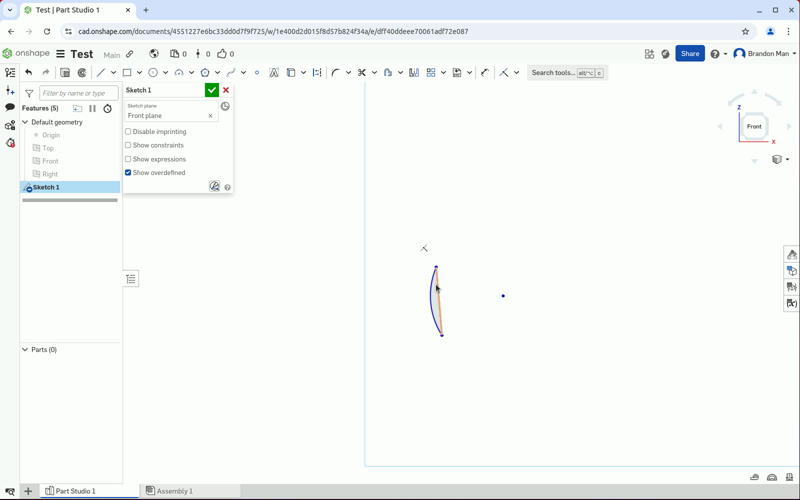
scroll(-6)
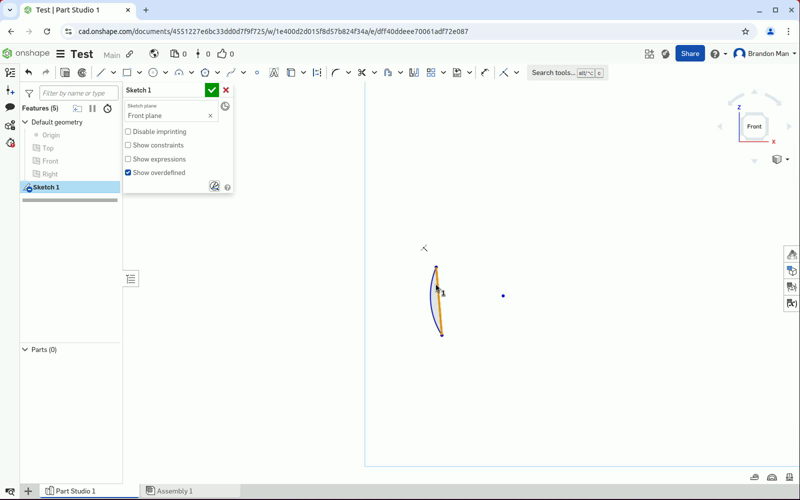
scroll(-6)
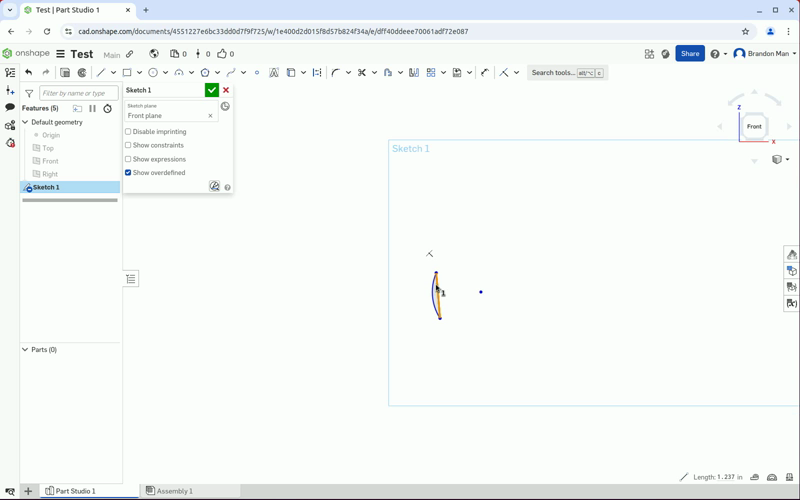
scroll(-6)
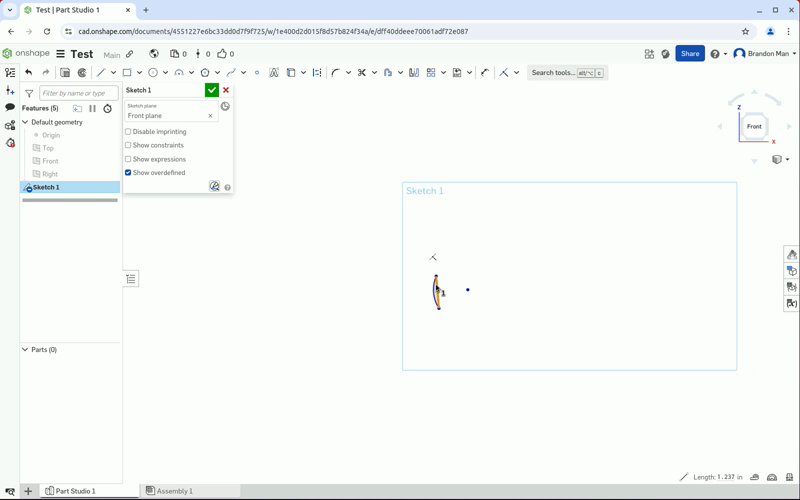
scroll(-6)
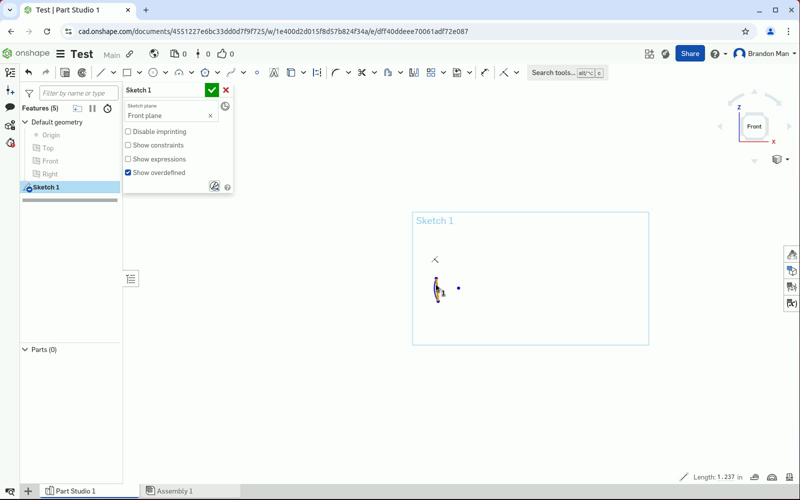
scroll(-6)
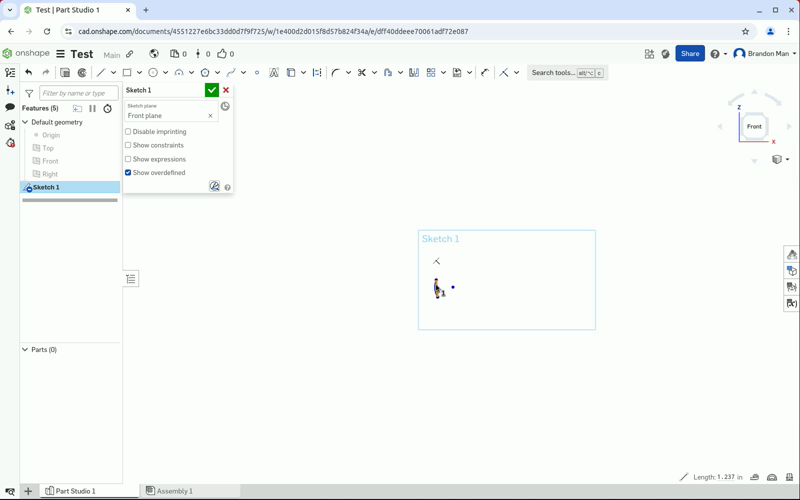
scroll(-6)
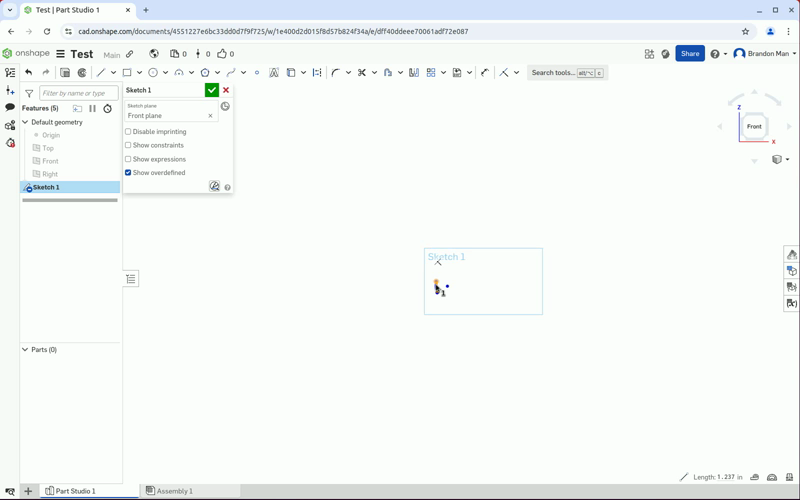
scroll(-6)
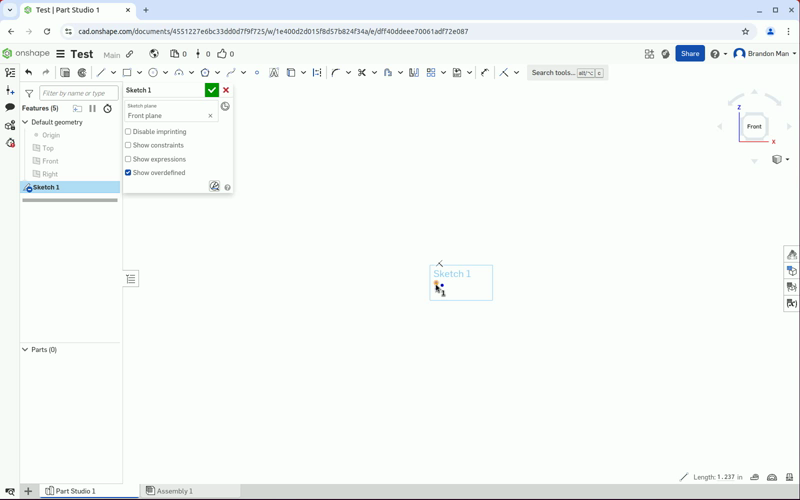
mouse_move(73, 352)
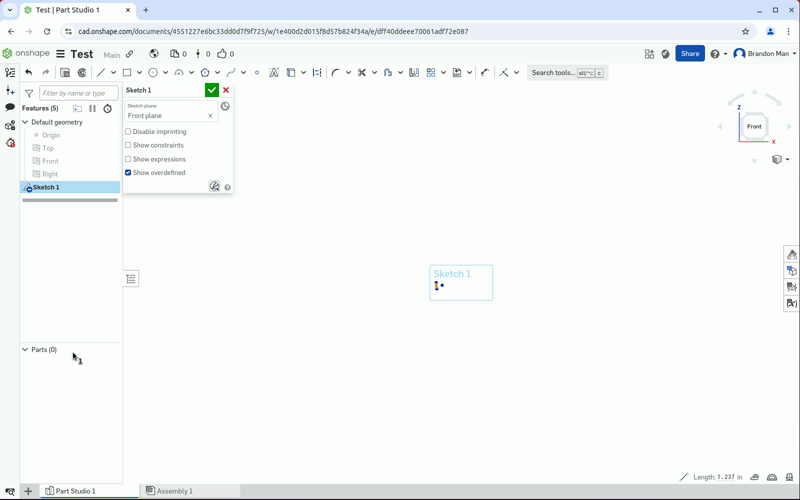
key(shift+y)
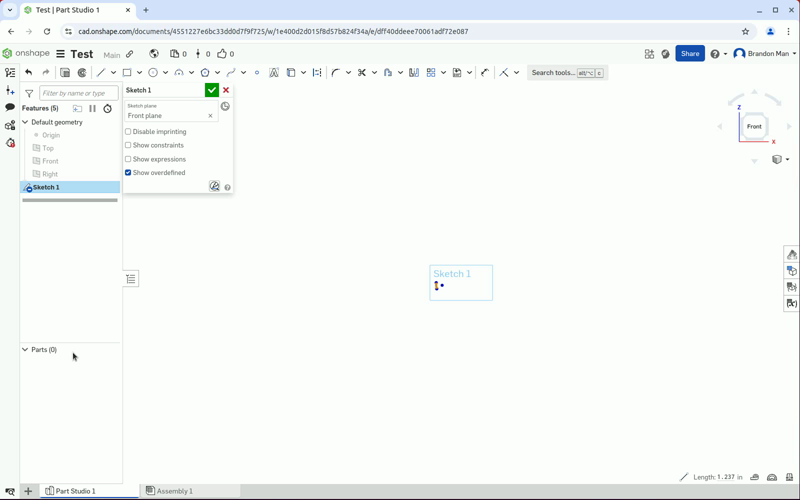
key(shift+e)
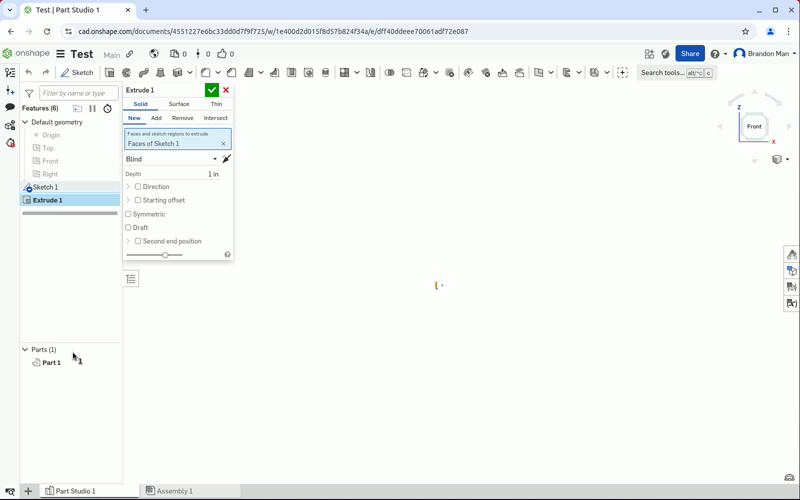
mouse_move(143, 106)
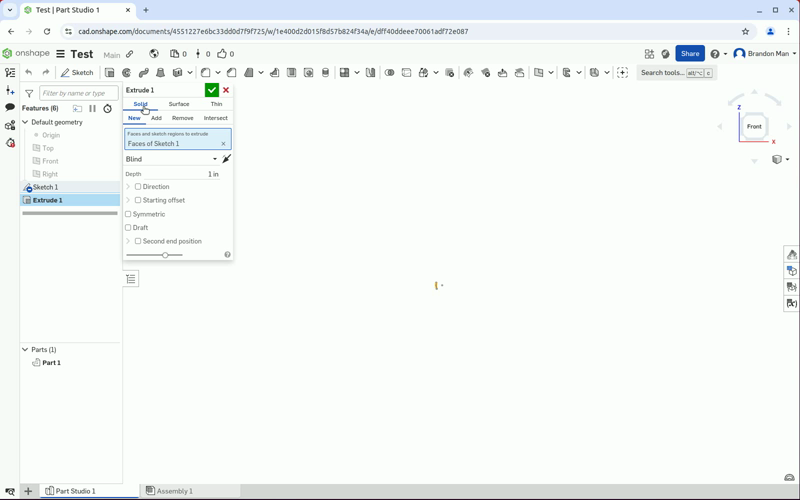
click(143, 106)
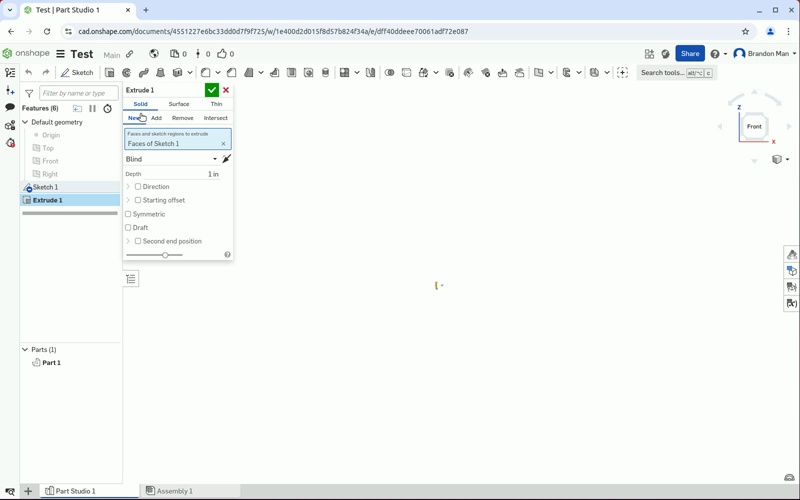
mouse_move(137, 120)
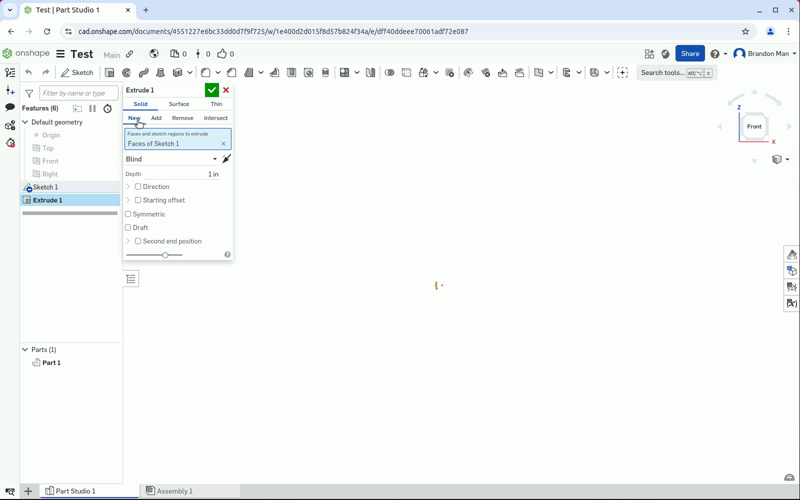
click(137, 120)
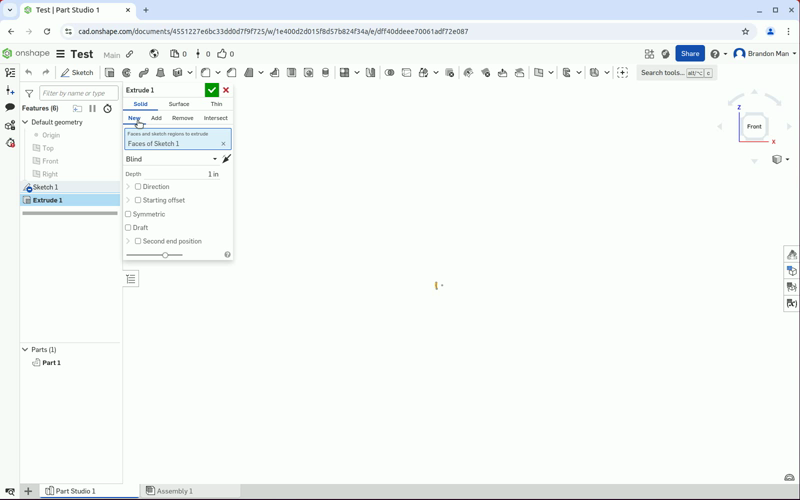
key(tab, 4)
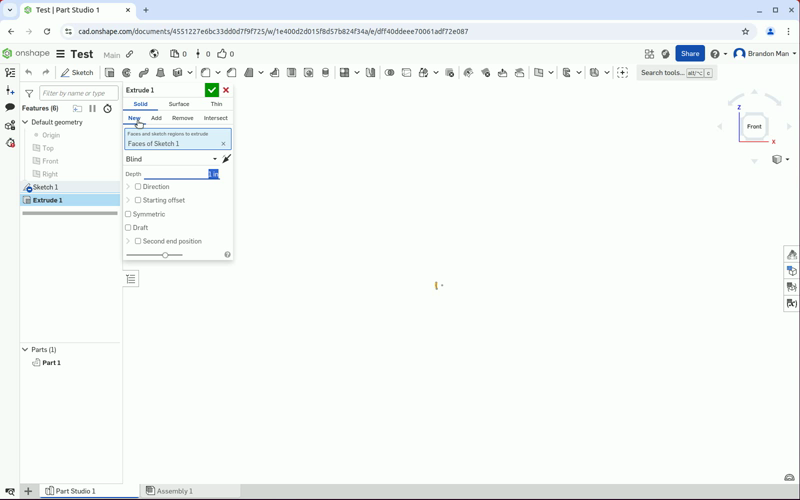
text(0.963)
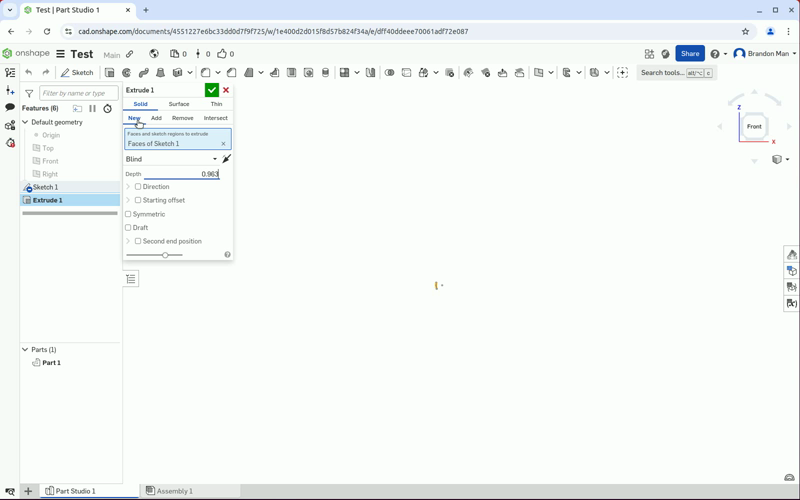
key(enter)
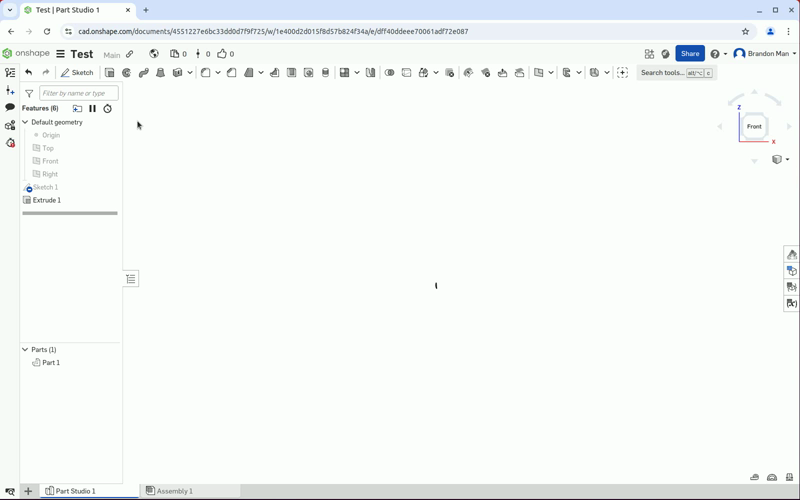
key(shift+h)
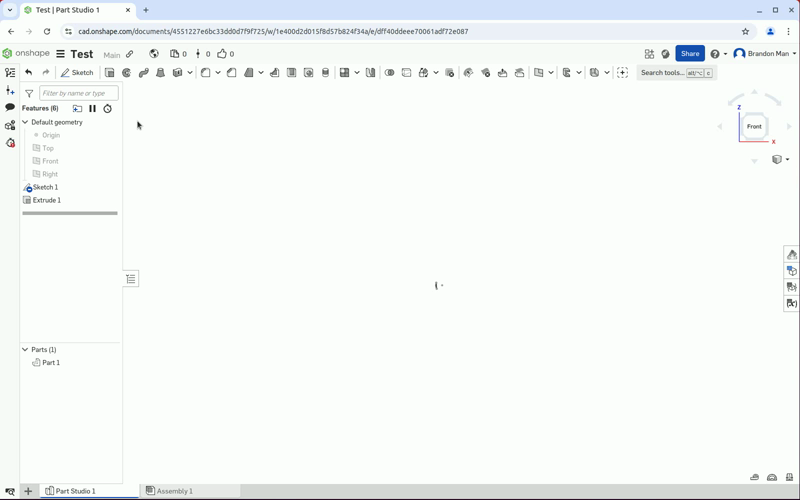
key(shift+h)
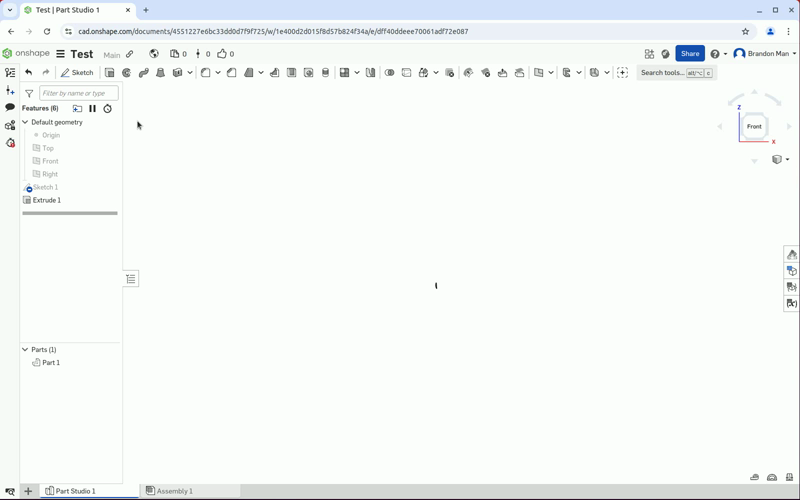
mouse_move(73, 189)
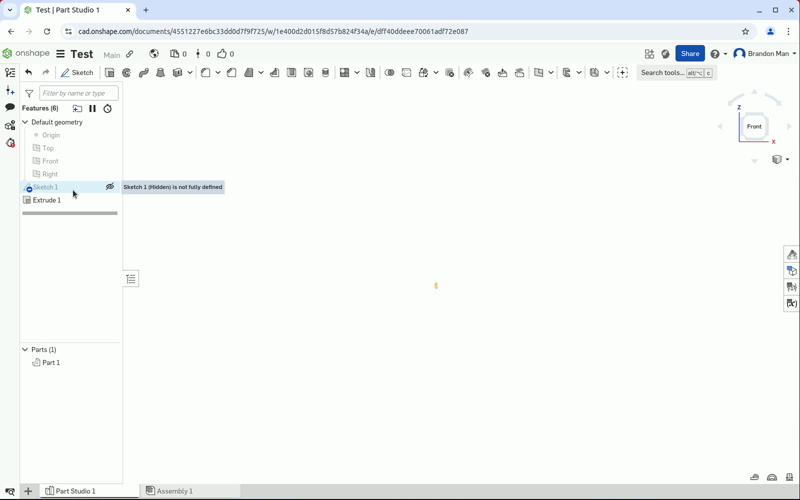
click(73, 189)
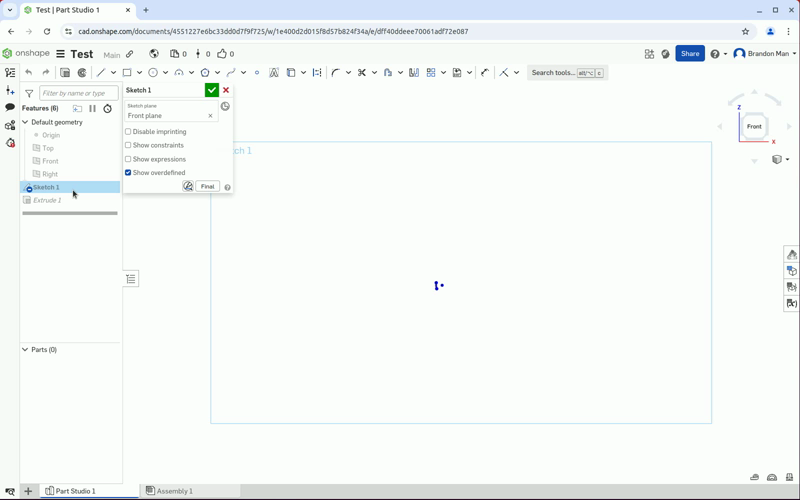
mouse_move(229, 92)
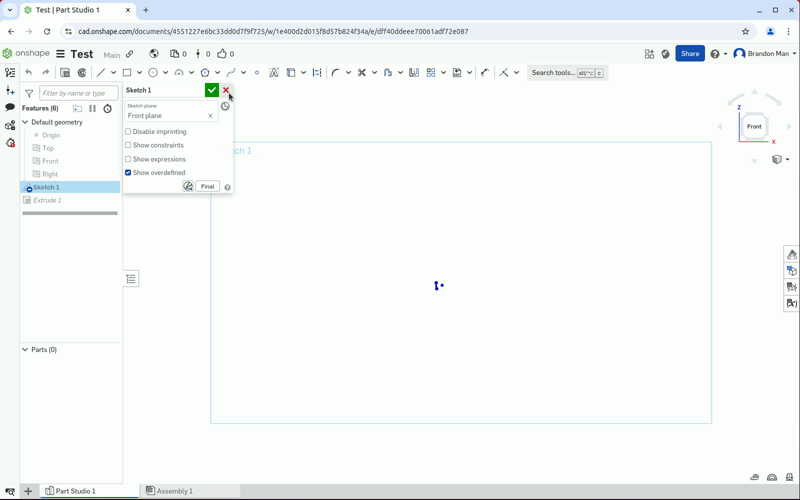
click(229, 92)
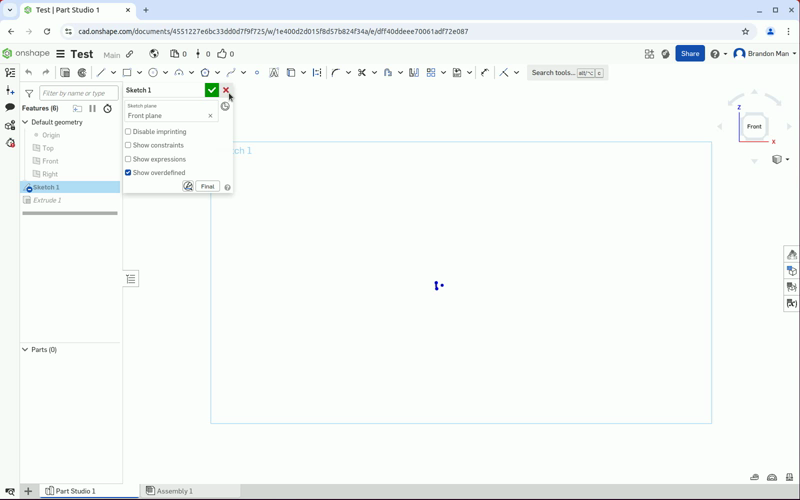
key(shift+s)
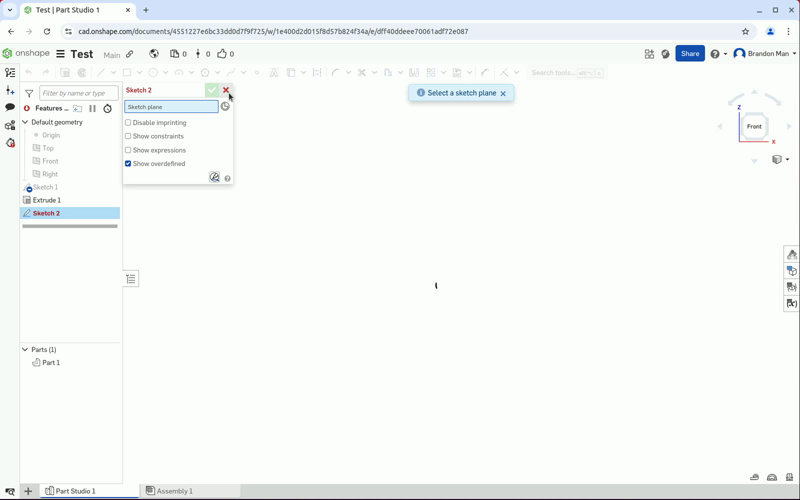
mouse_move(73, 163)
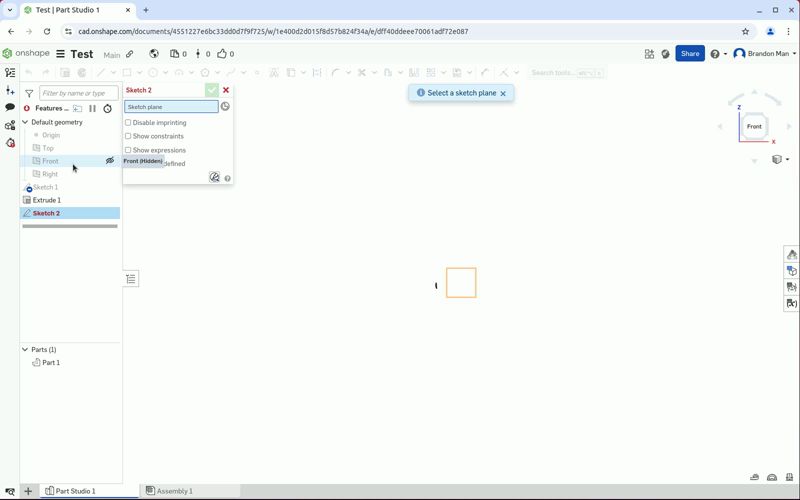
click(73, 163)
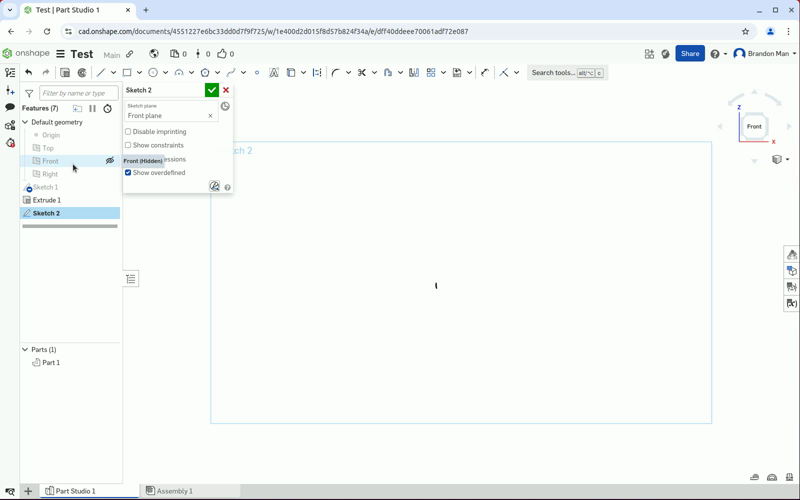
mouse_move(73, 352)
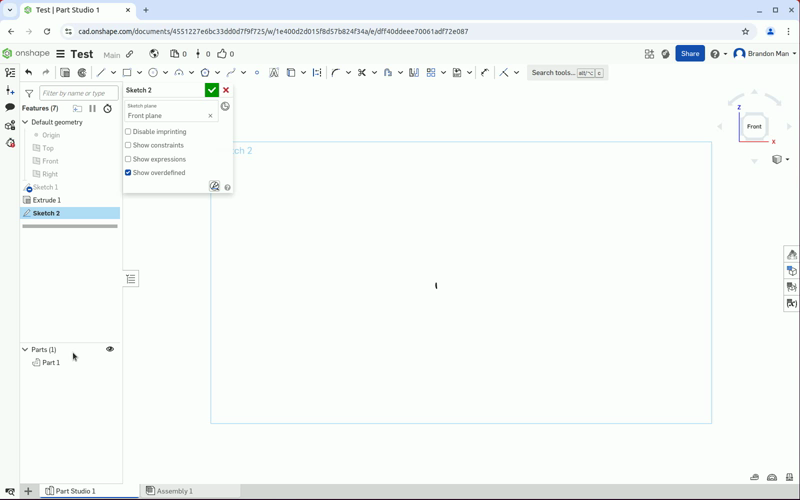
key(y)
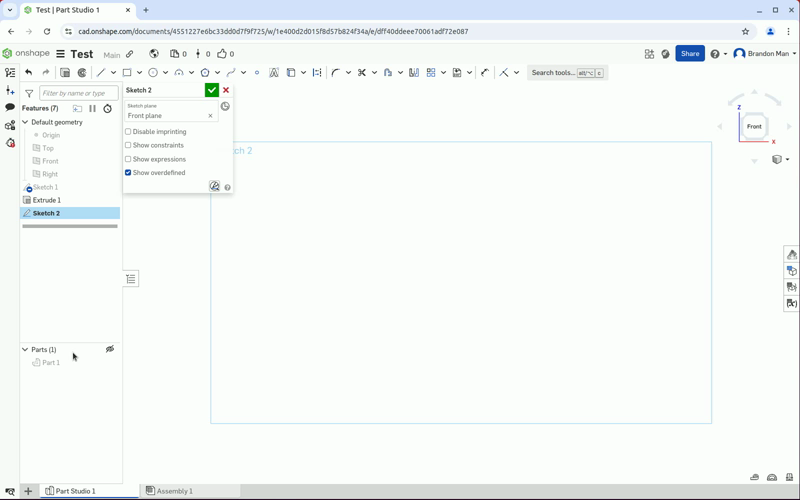
key(c)
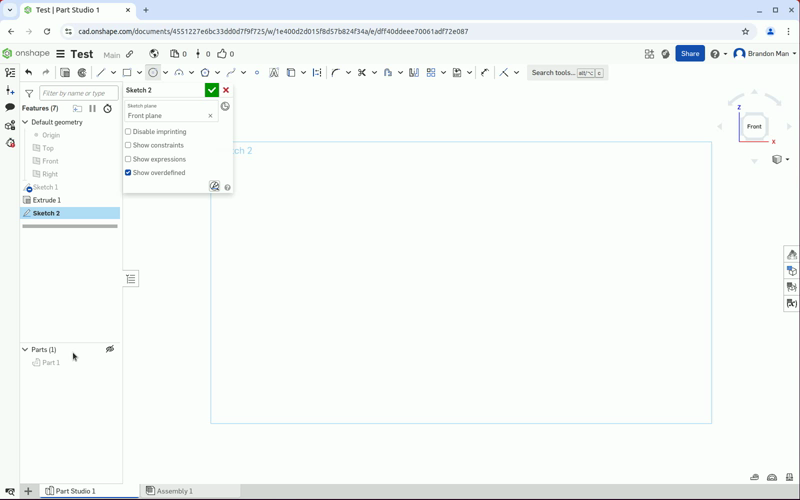
key_down(shift)
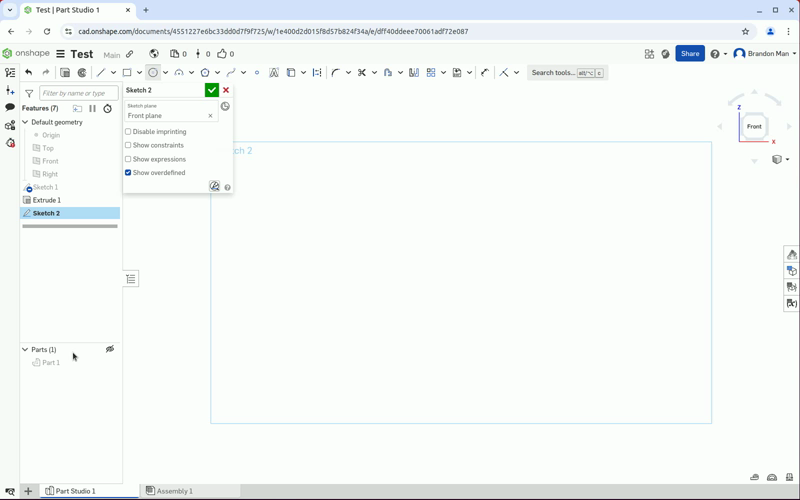
mouse_move(460, 204)
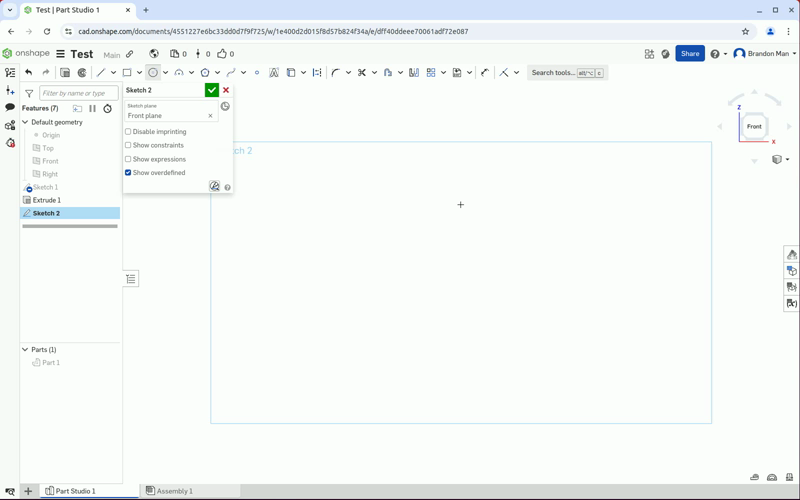
click(460, 204)
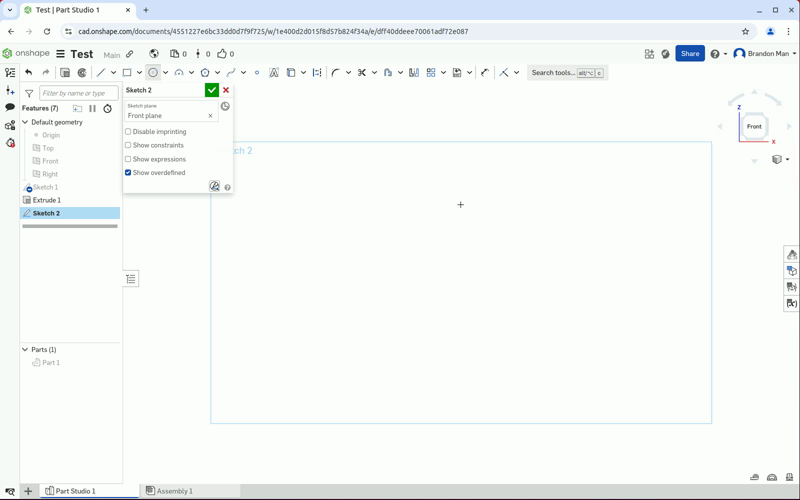
key_up(shift)
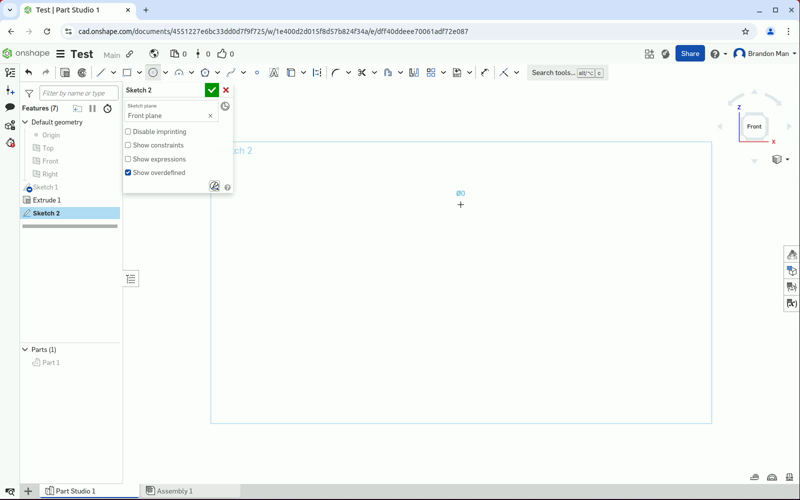
mouse_move(475, 204)
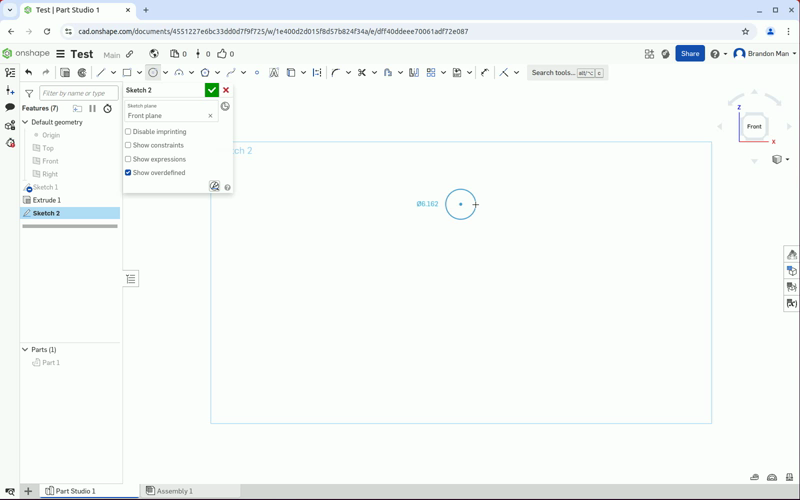
click(475, 204)
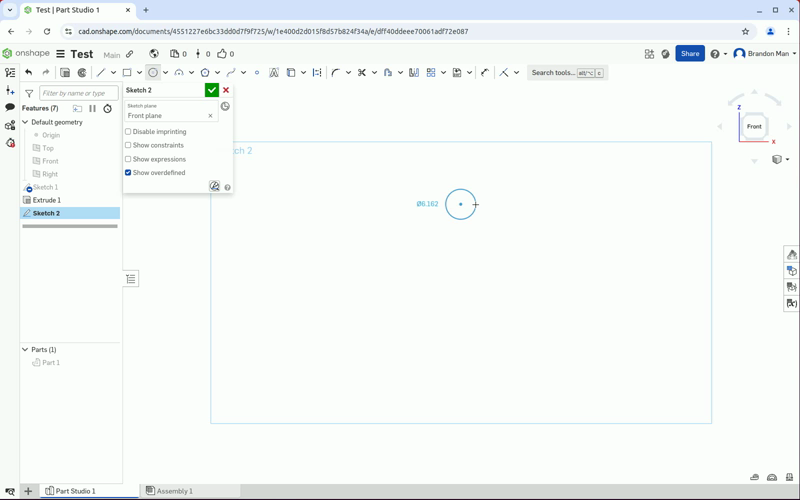
key(esc)
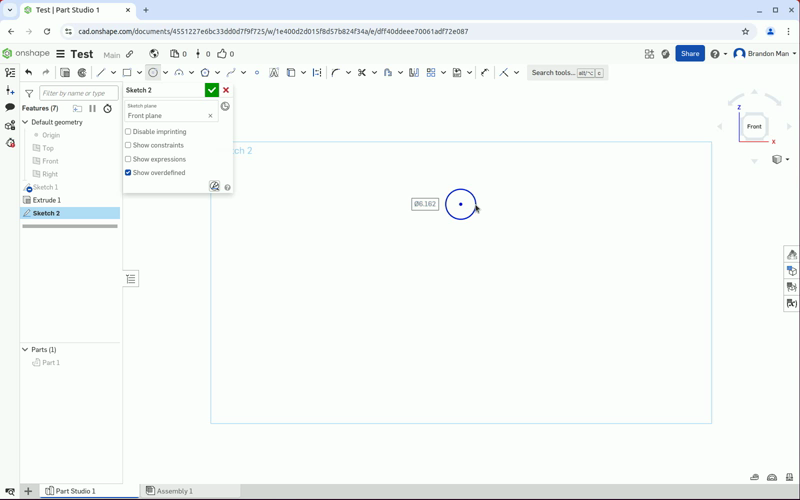
key(c)
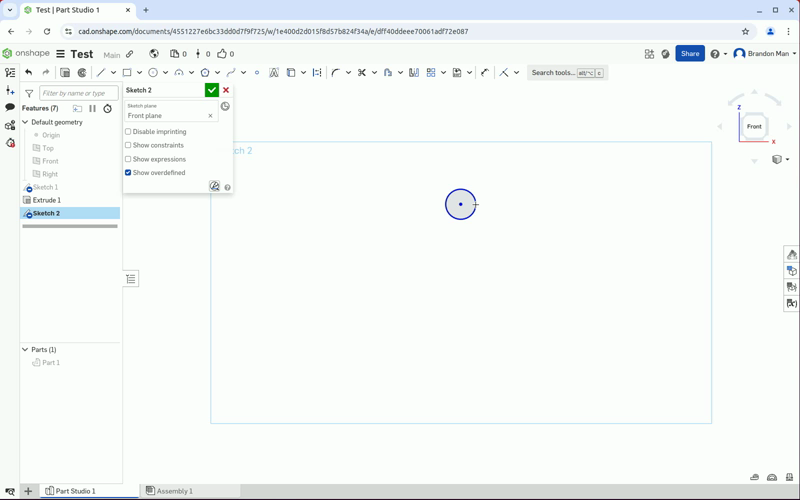
key_down(shift)
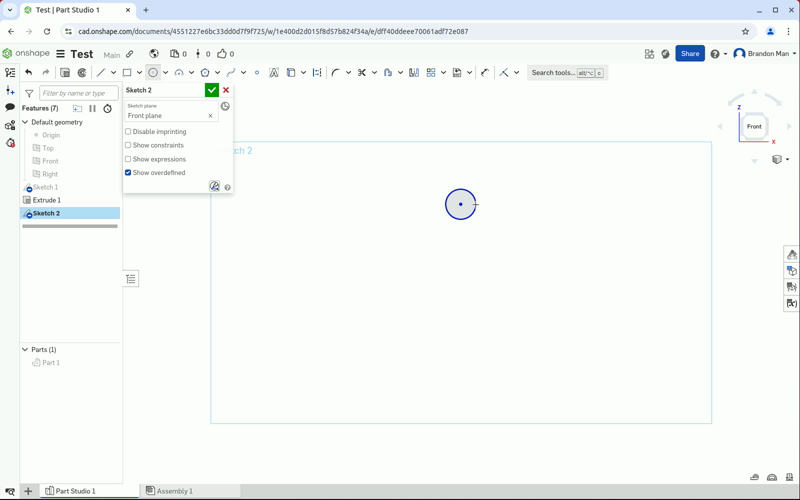
mouse_move(460, 204)
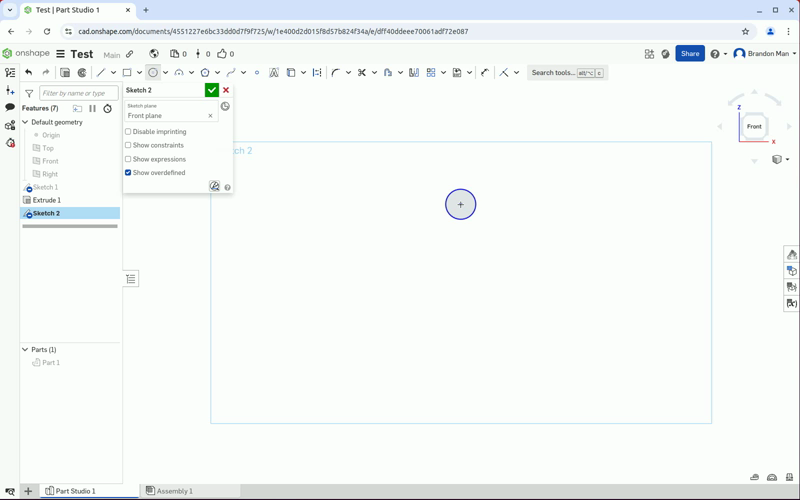
click(460, 204)
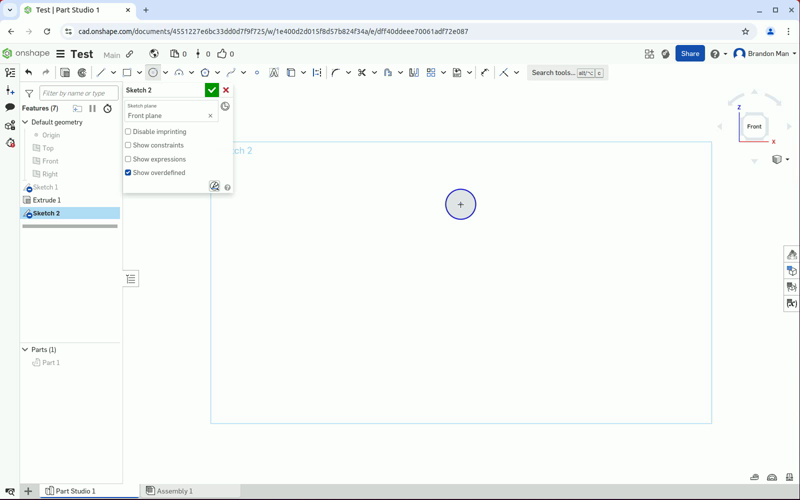
key_up(shift)
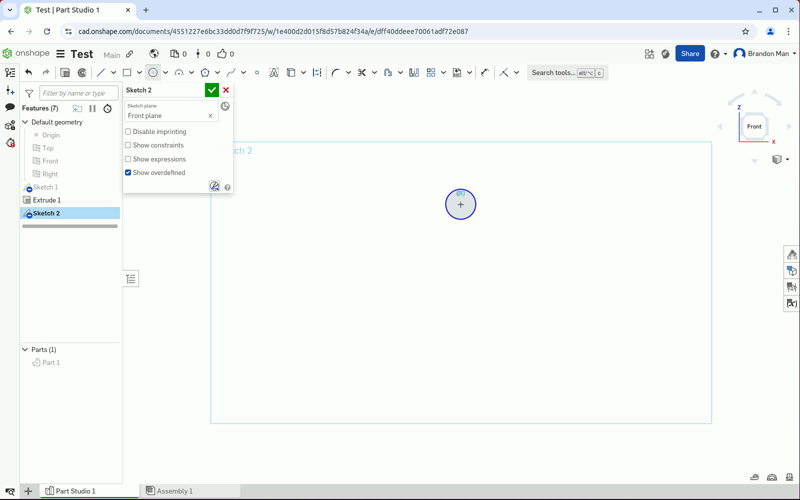
mouse_move(465, 204)
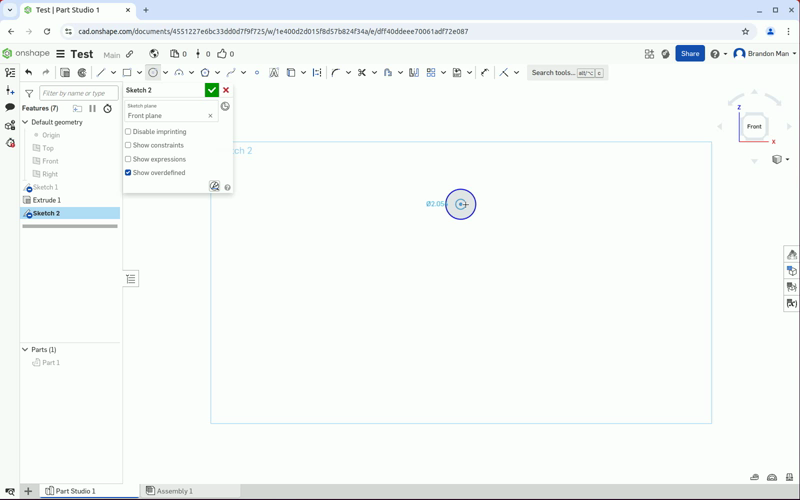
click(465, 204)
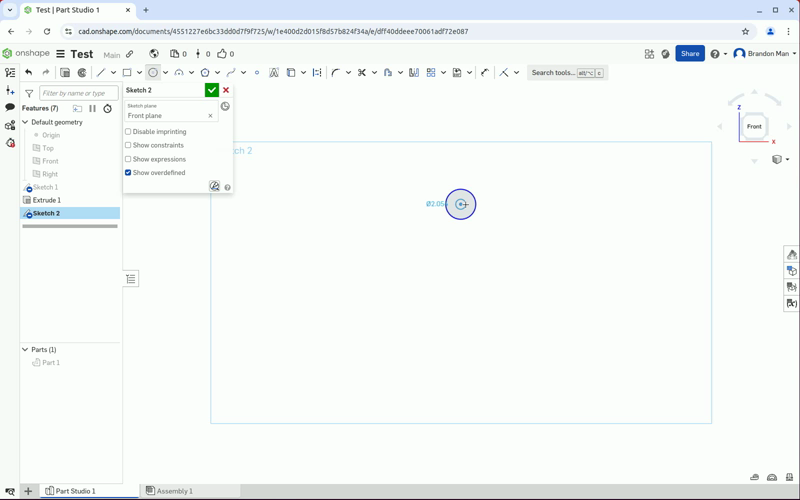
key(esc)
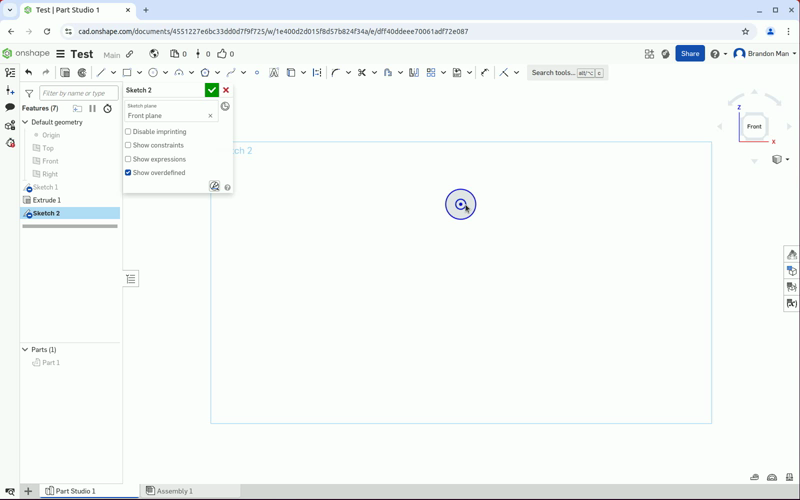
mouse_move(455, 215)
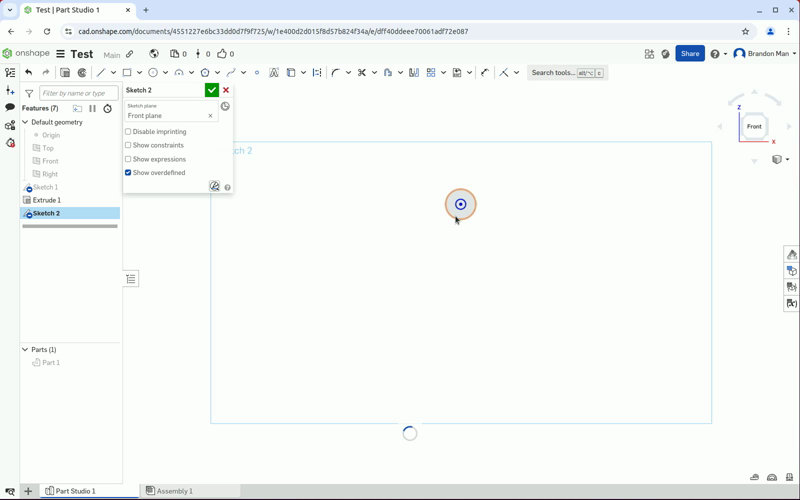
scroll(6)
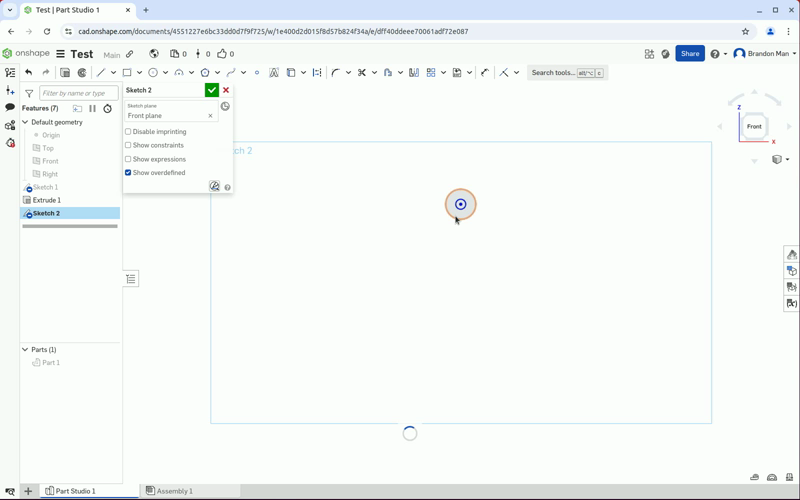
scroll(6)
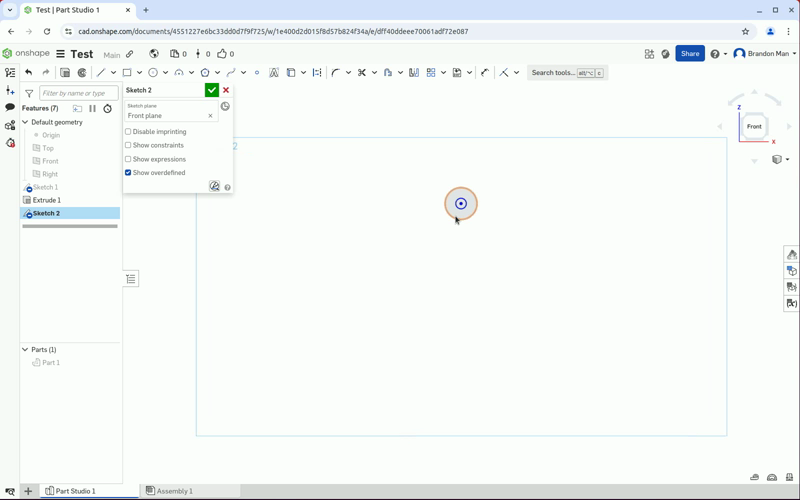
scroll(6)
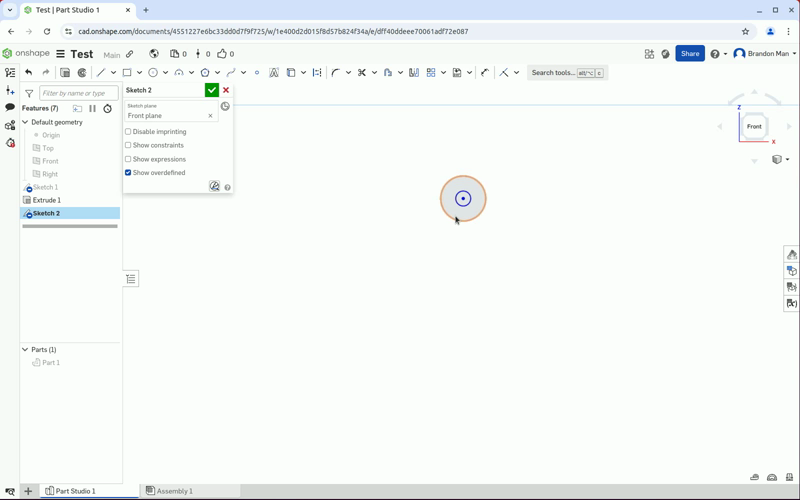
scroll(6)
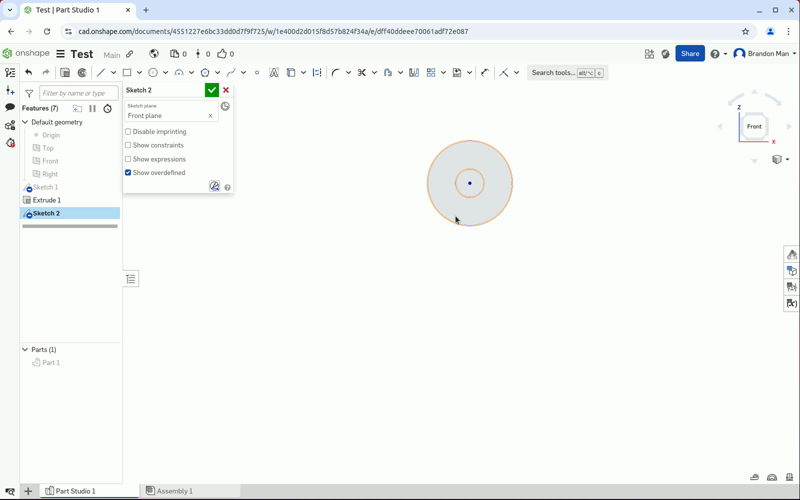
scroll(6)
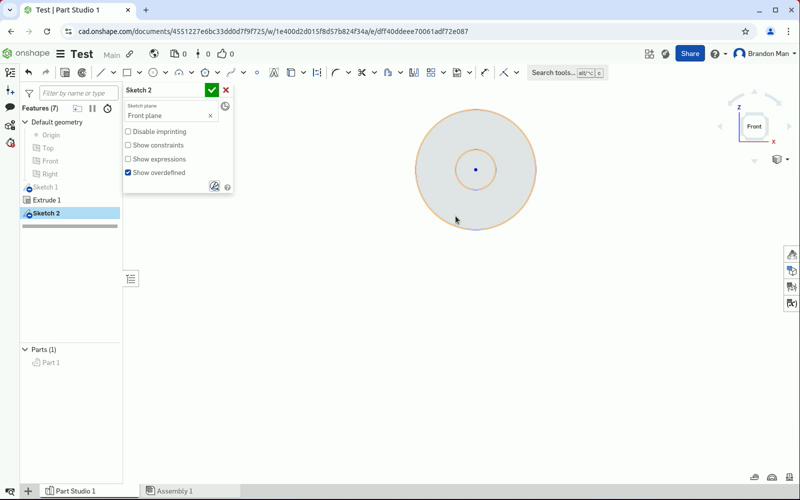
scroll(6)
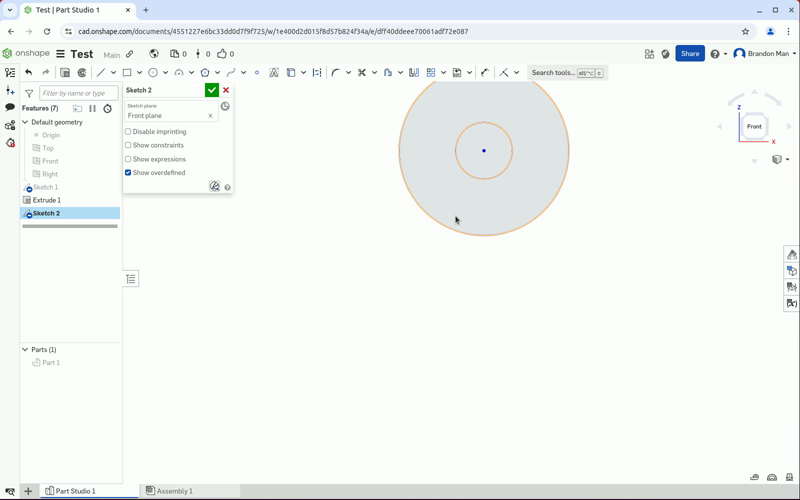
scroll(6)
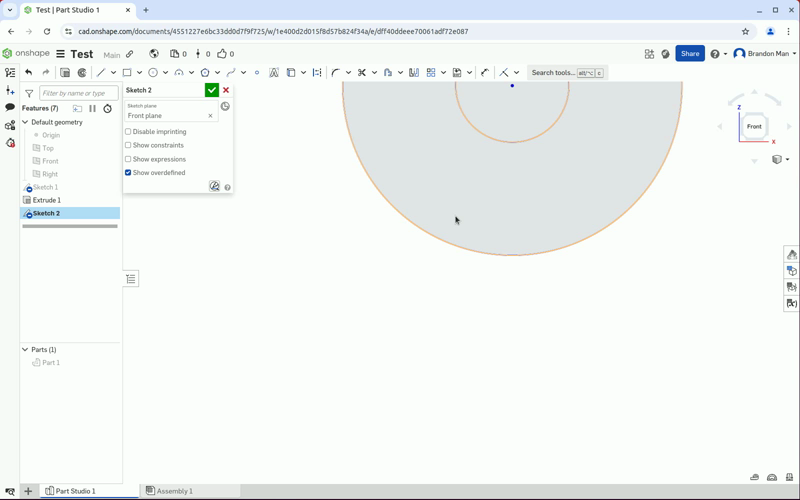
click(455, 215)
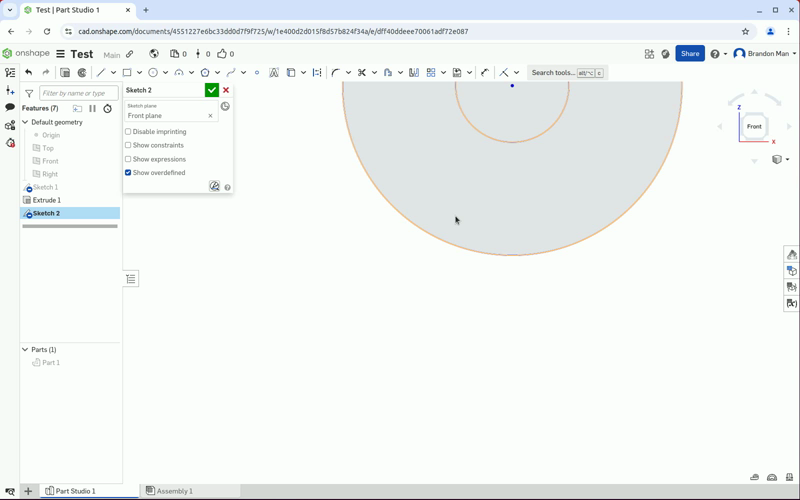
scroll(-6)
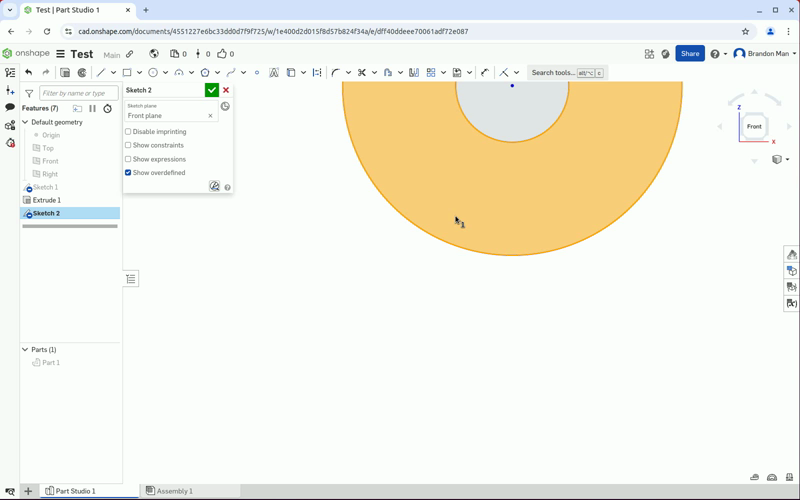
scroll(-6)
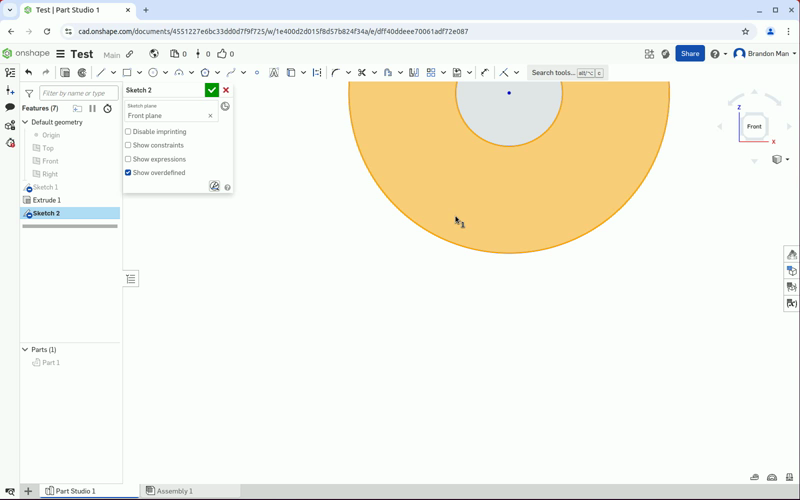
scroll(-6)
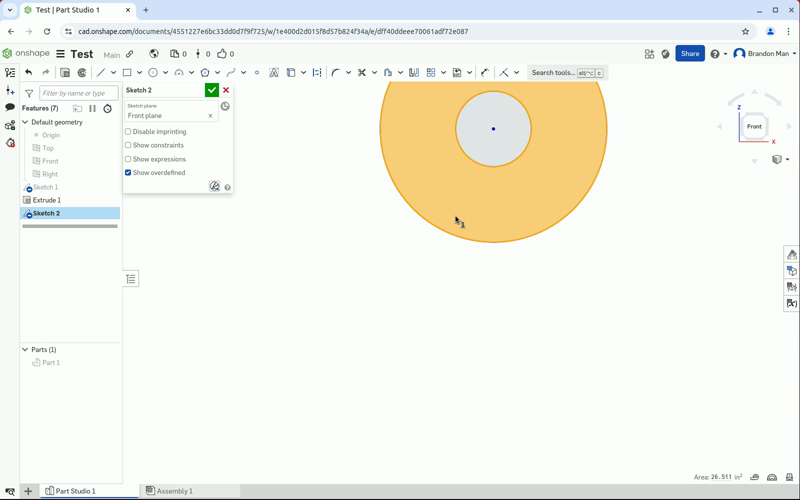
scroll(-6)
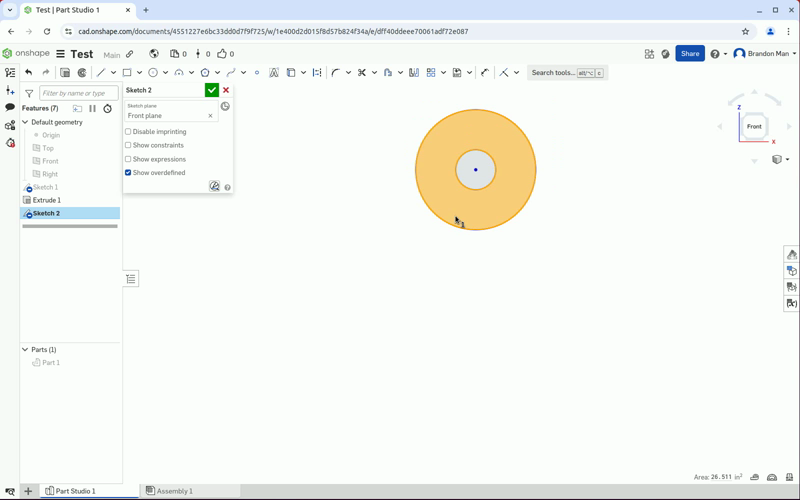
scroll(-6)
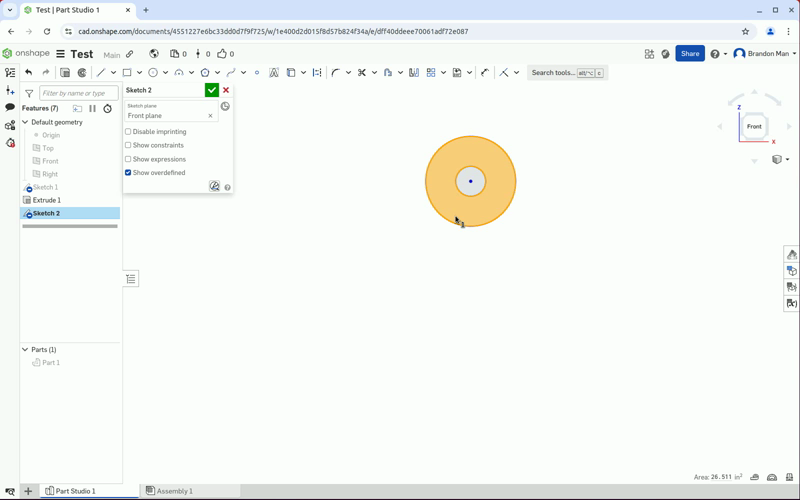
scroll(-6)
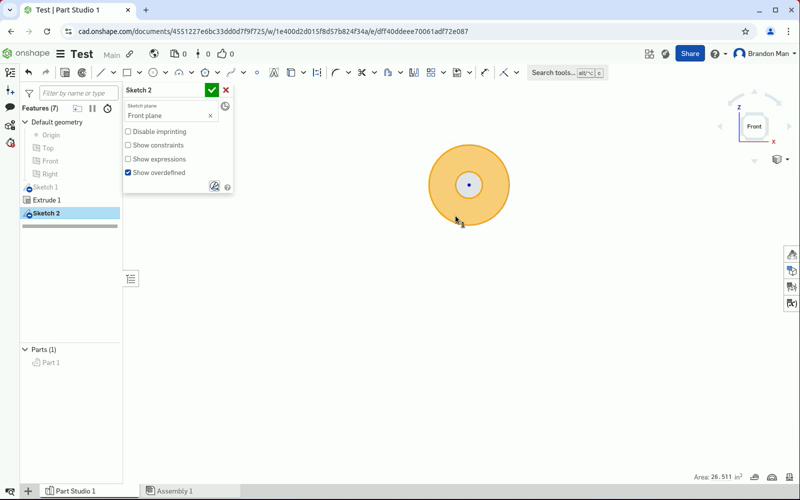
scroll(-6)
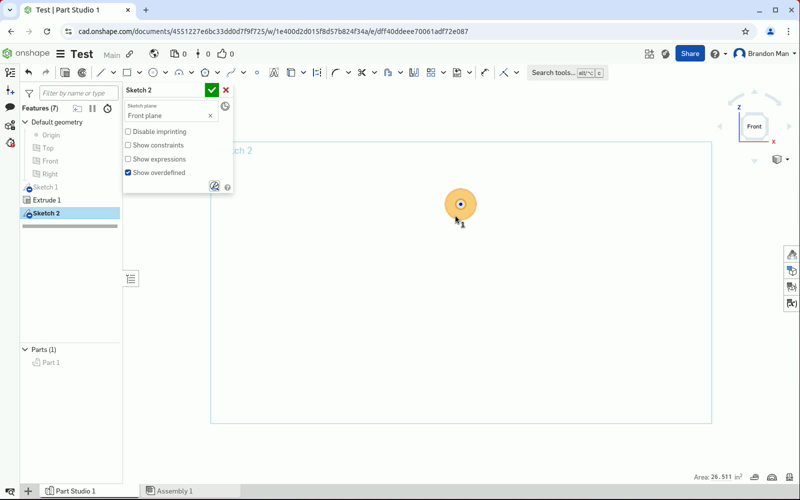
mouse_move(73, 352)
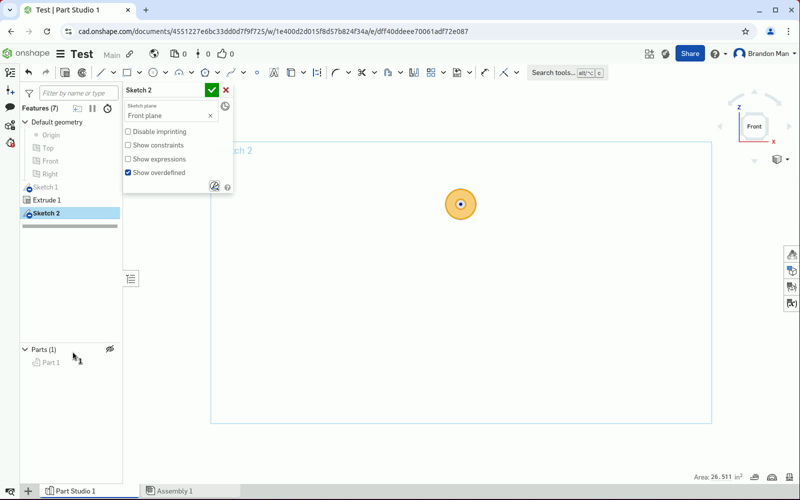
key(shift+y)
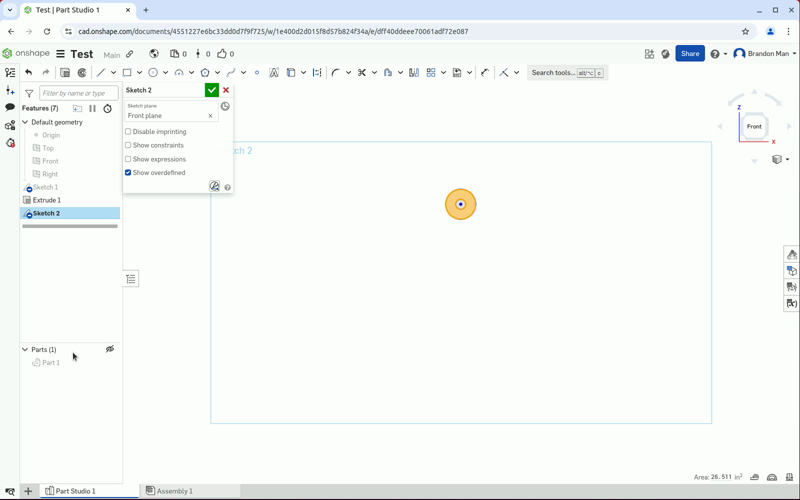
key(shift+e)
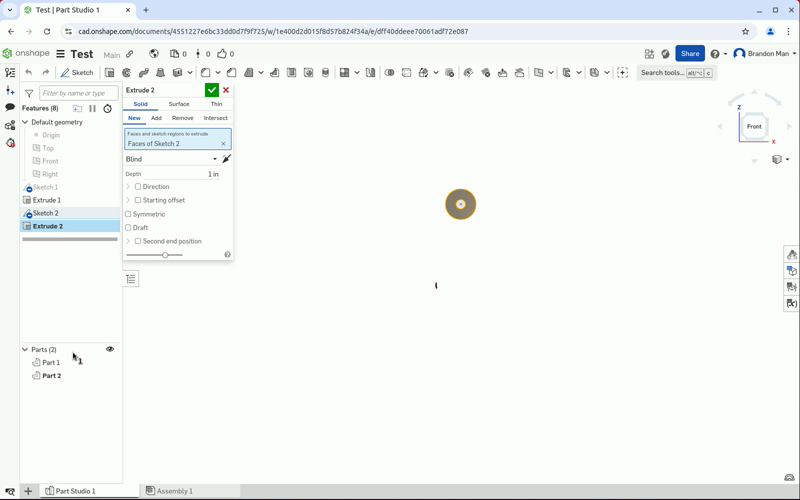
mouse_move(143, 106)
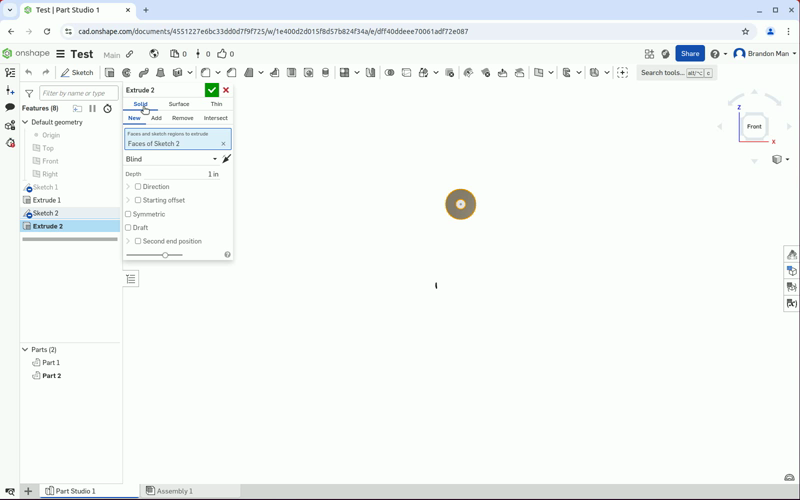
click(143, 106)
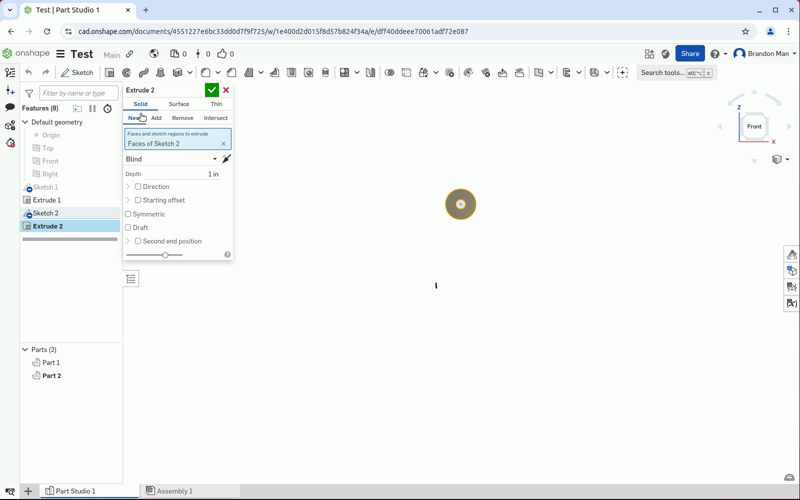
mouse_move(137, 120)
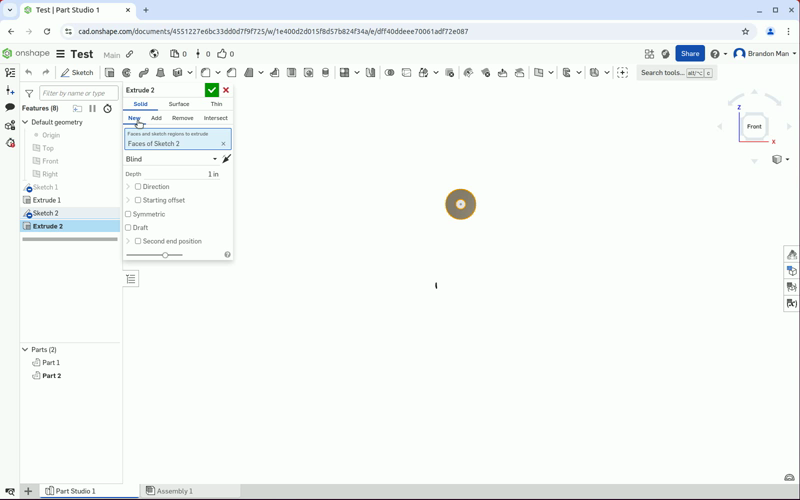
click(137, 120)
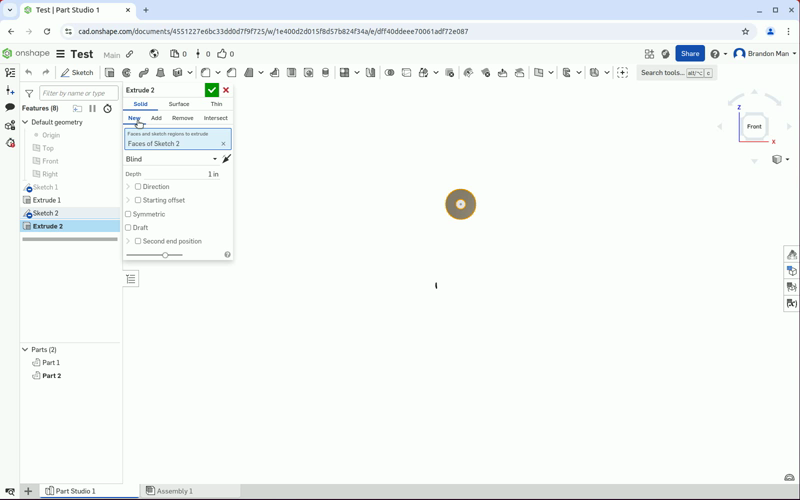
key(tab, 4)
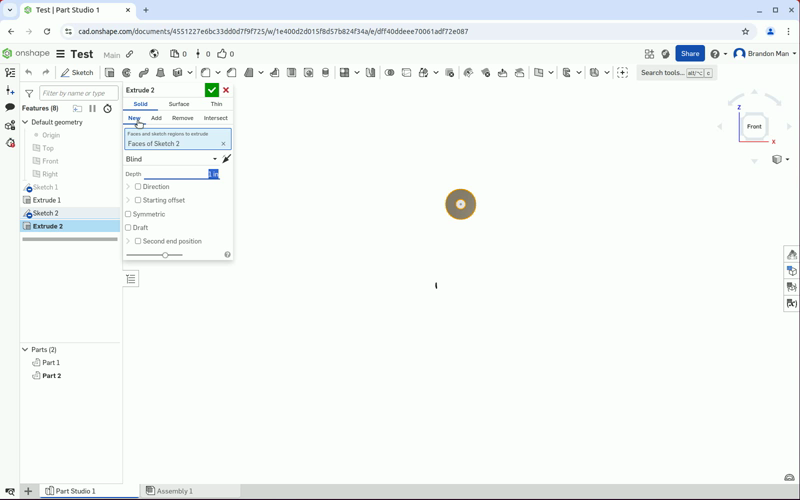
text(0.963)
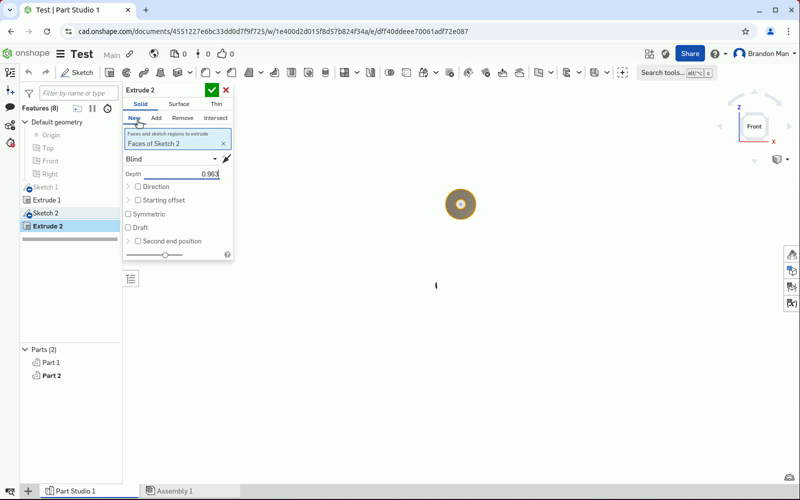
key(enter)
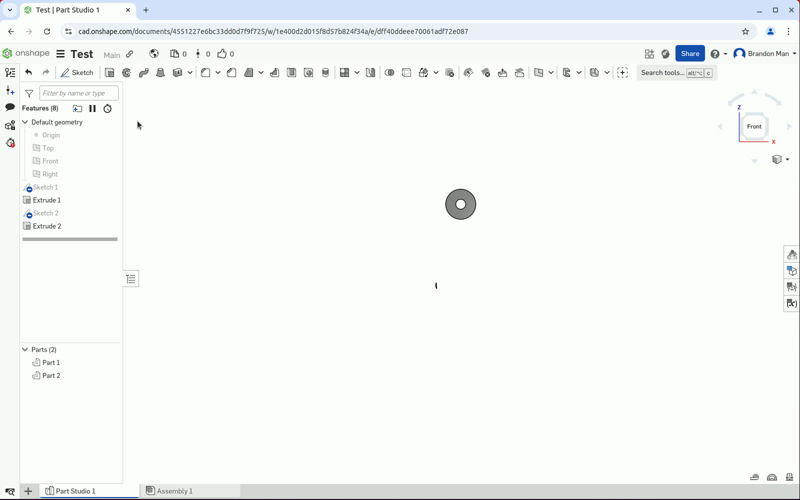
key(shift+h)
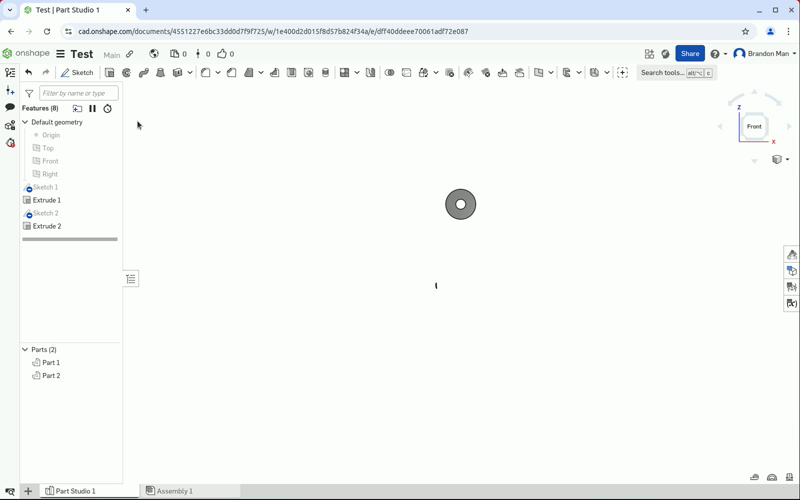
key(shift+h)
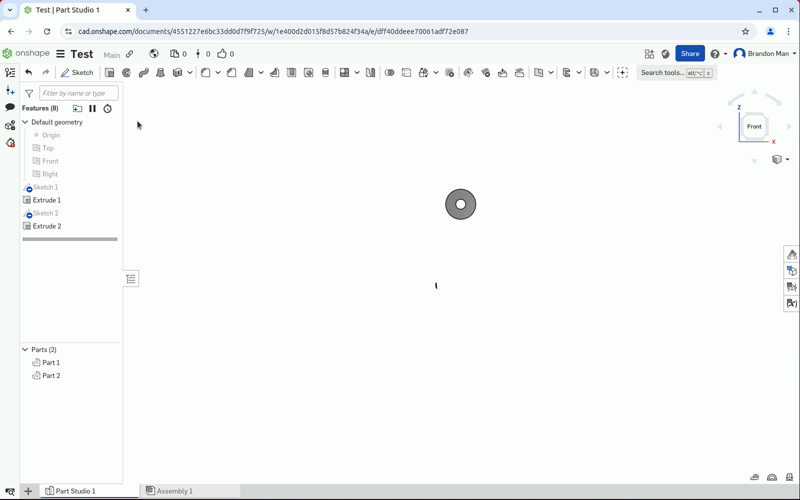
mouse_move(73, 189)
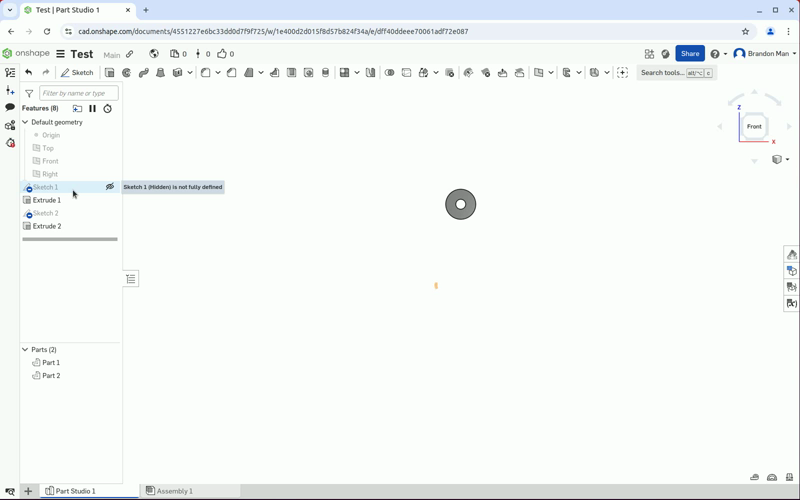
click(73, 189)
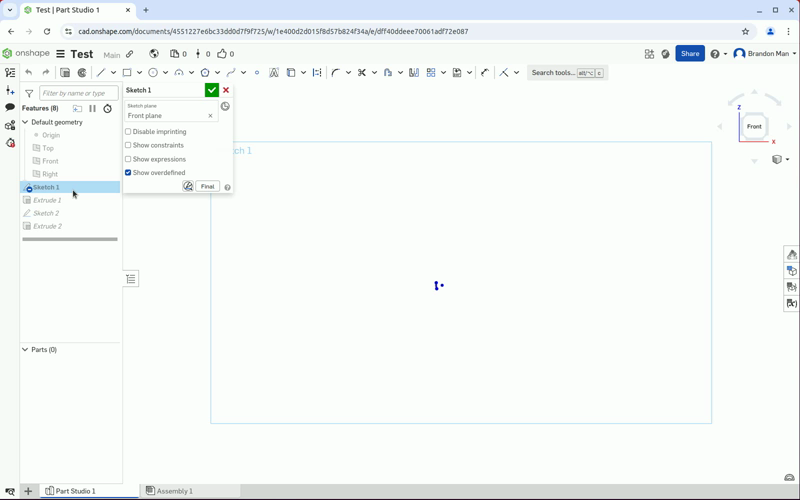
mouse_move(229, 92)
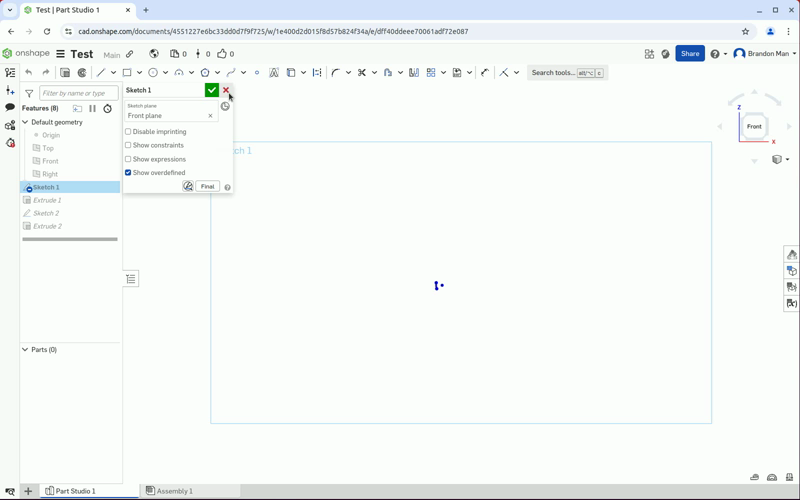
click(229, 92)
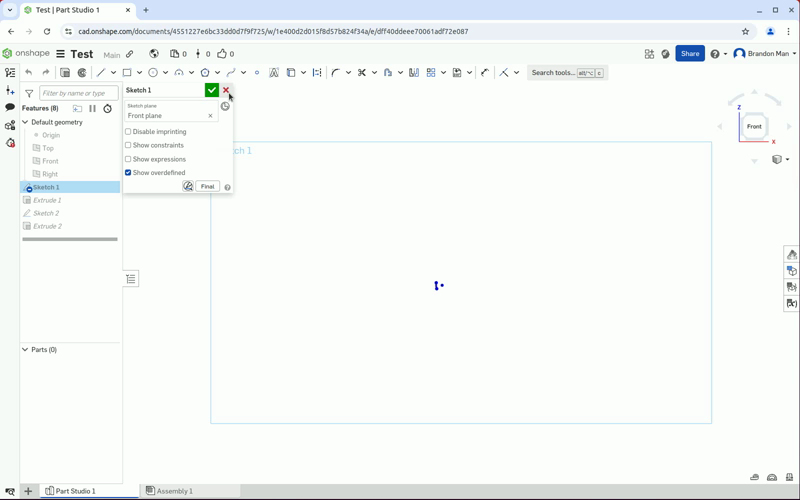
key(shift+s)
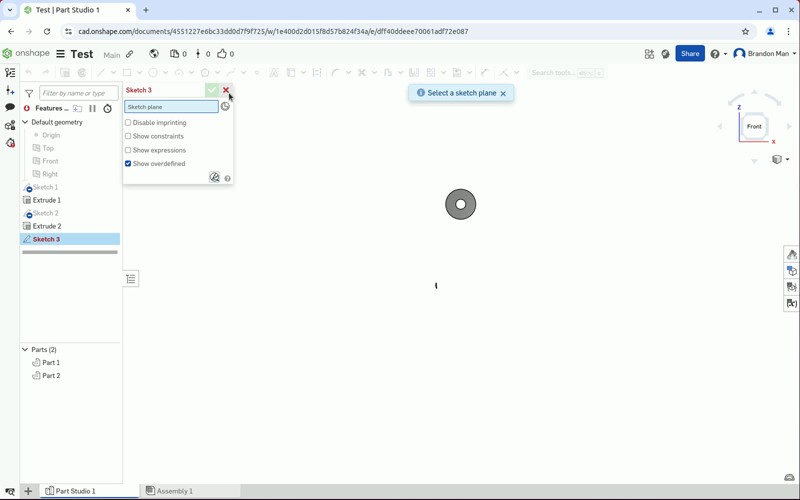
mouse_move(73, 163)
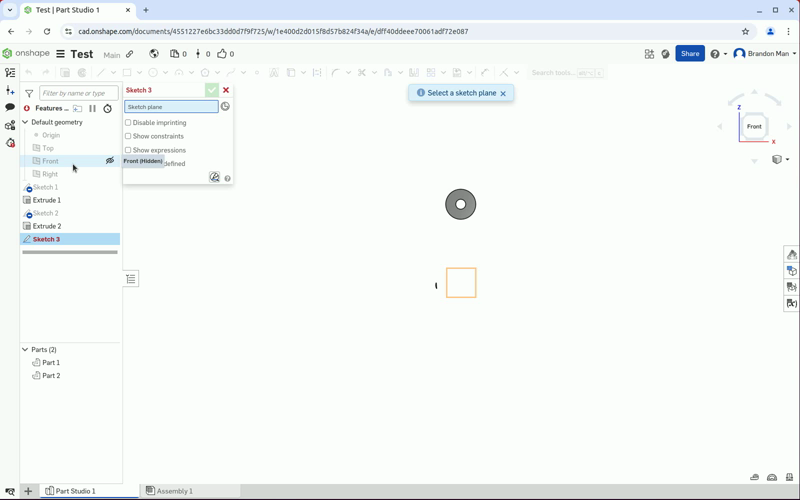
click(73, 163)
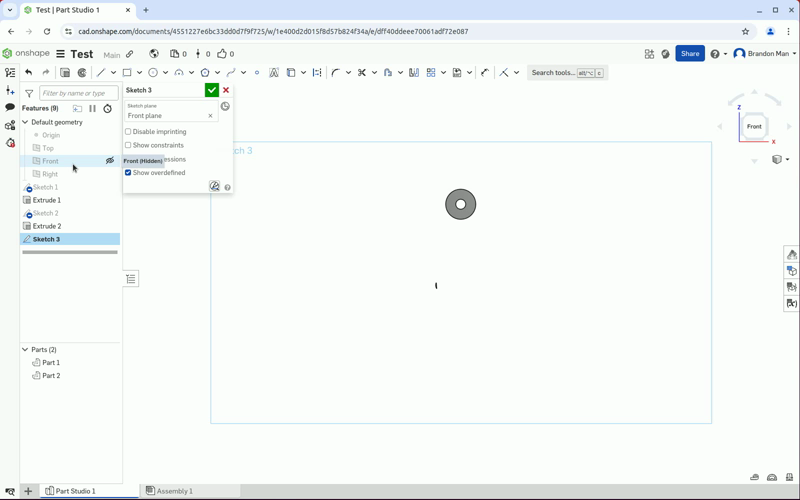
mouse_move(73, 352)
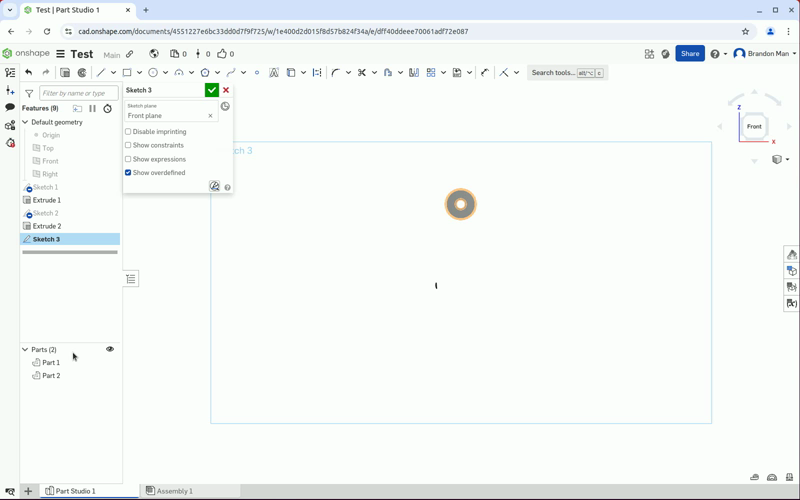
key(y)
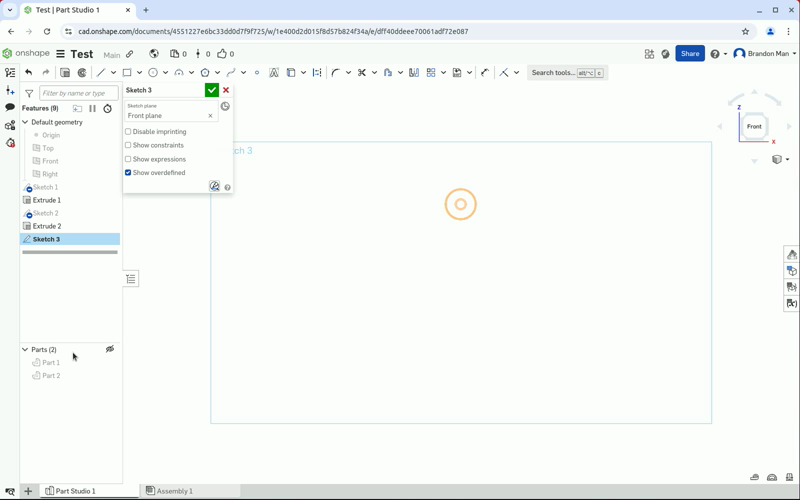
key(c)
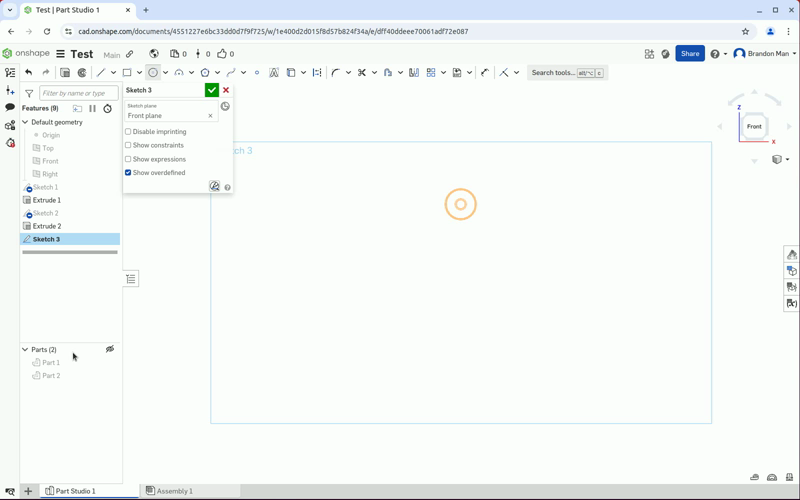
key_down(shift)
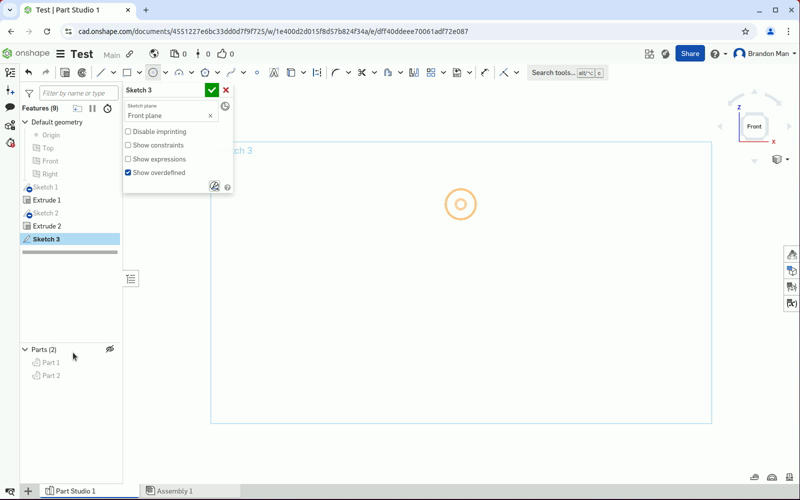
mouse_move(460, 380)
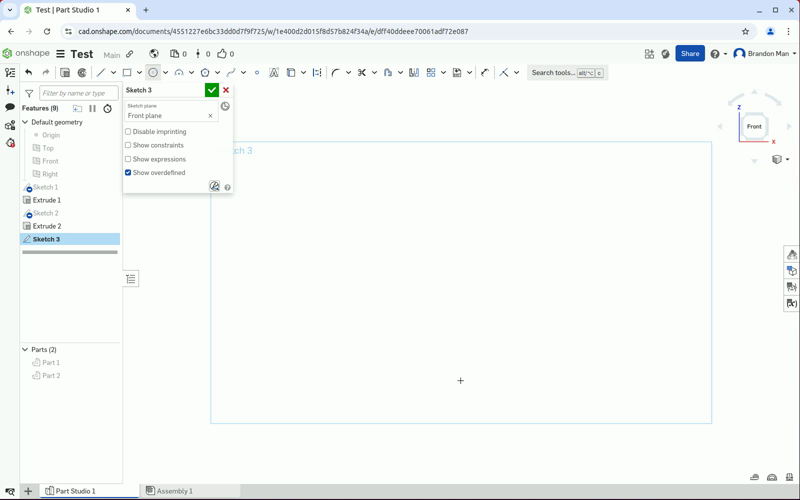
click(460, 380)
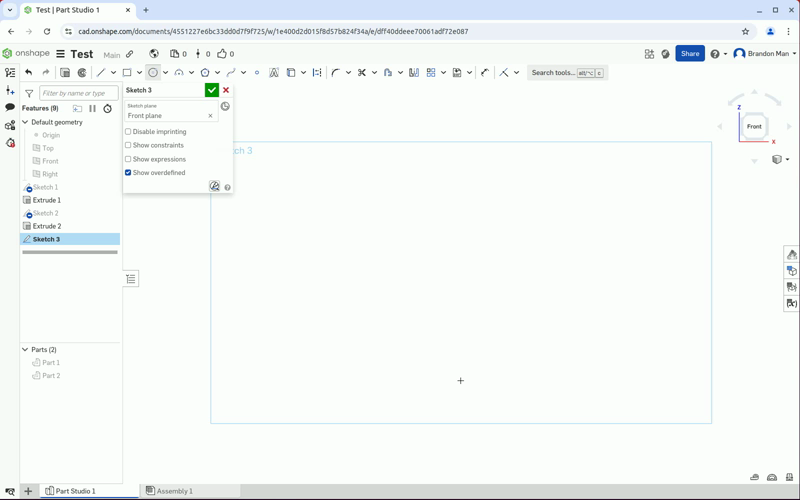
key_up(shift)
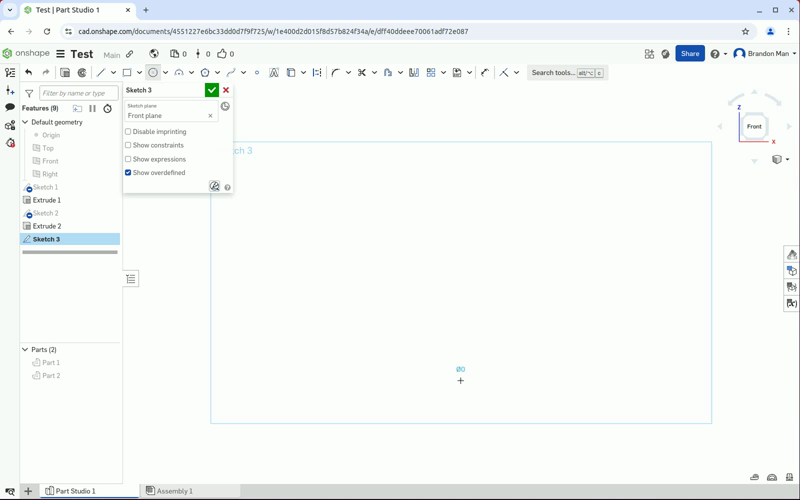
mouse_move(475, 380)
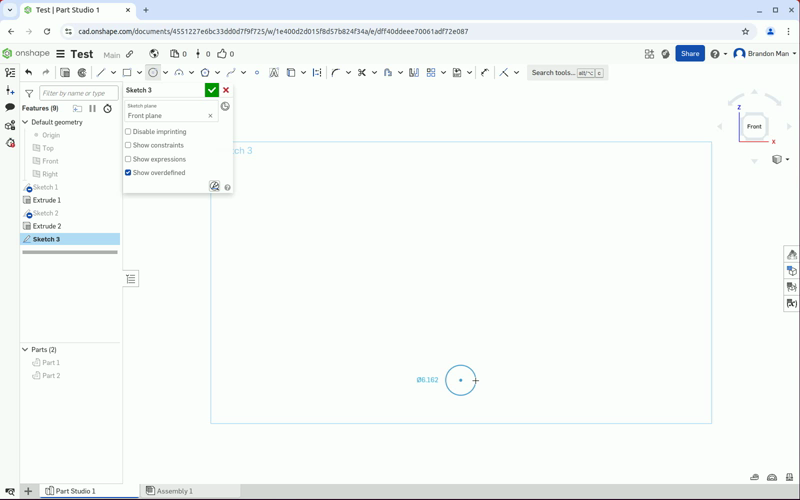
click(475, 380)
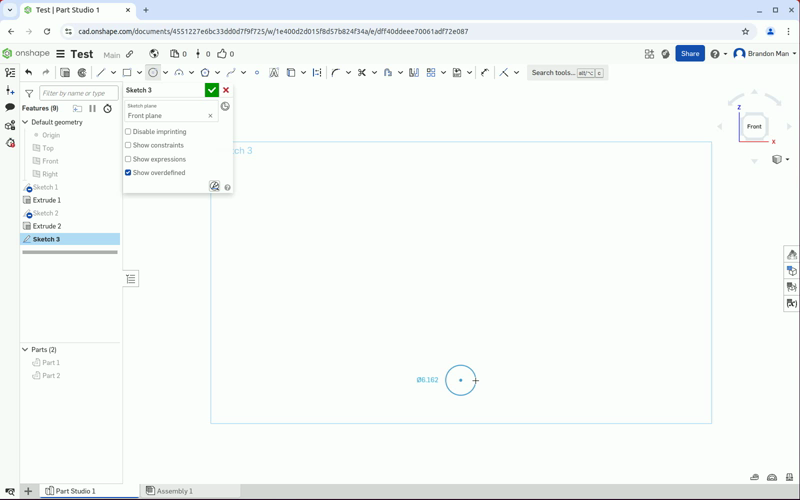
key(esc)
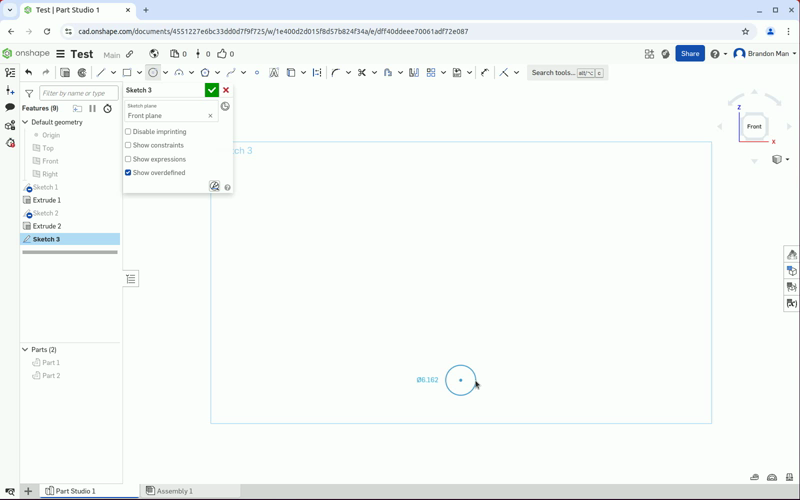
key(c)
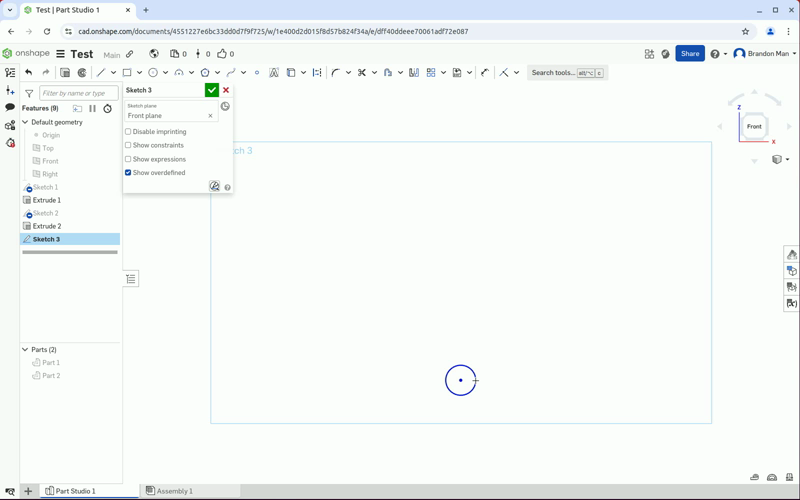
key_down(shift)
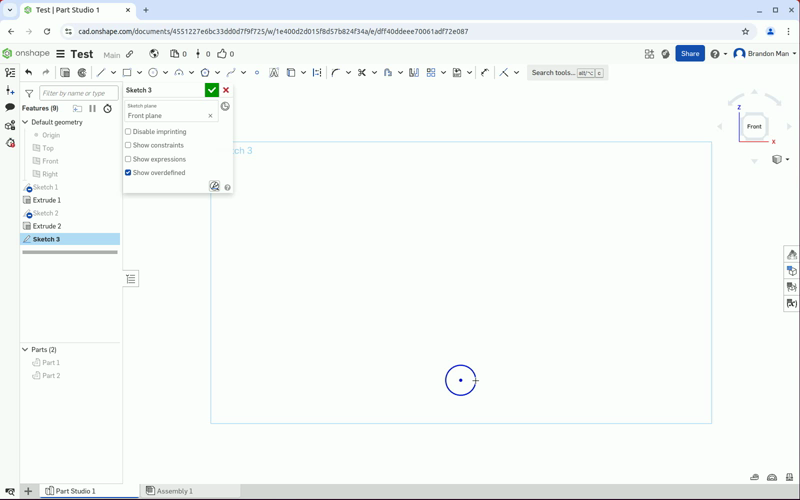
mouse_move(460, 380)
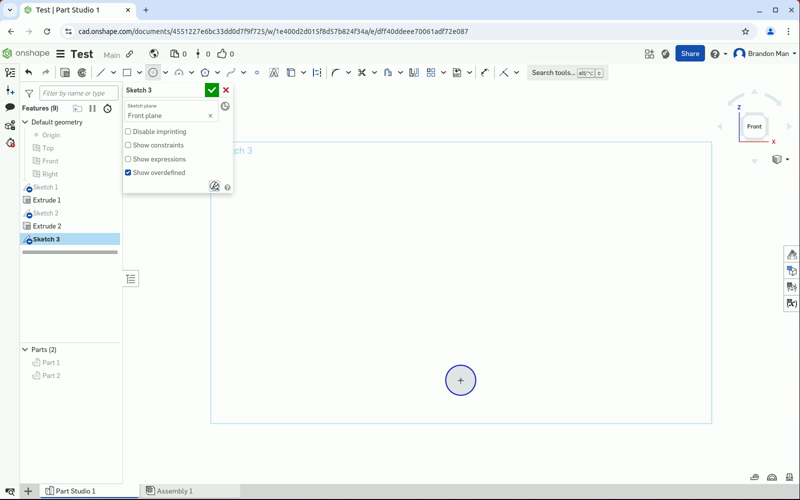
click(460, 380)
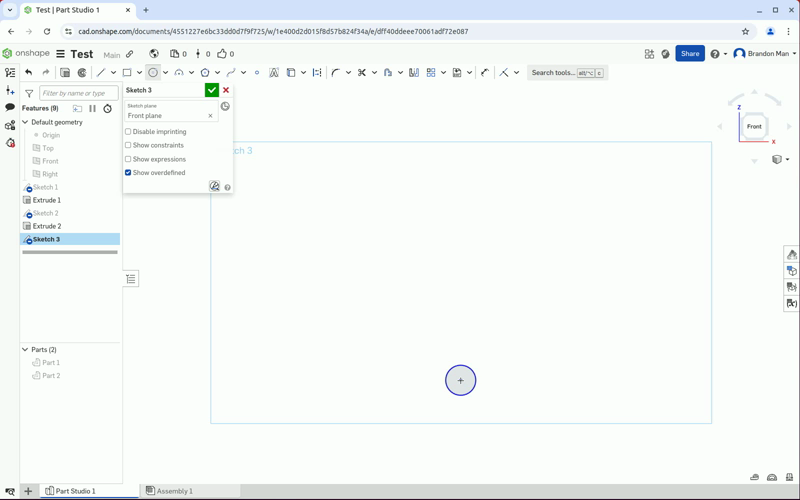
key_up(shift)
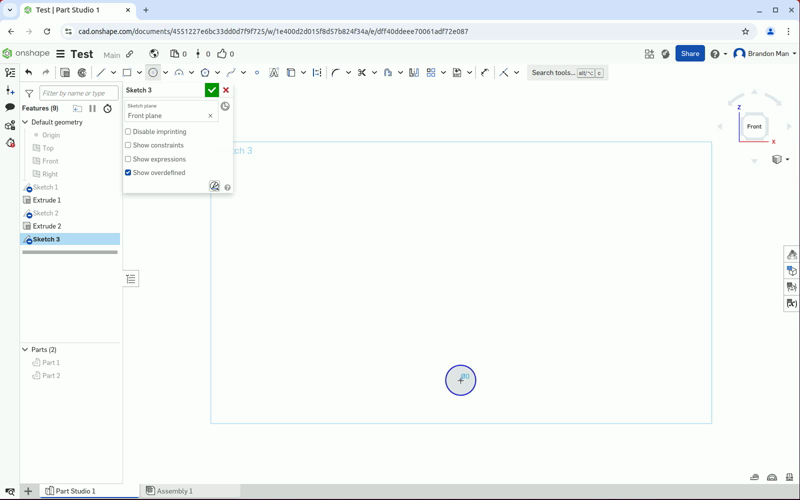
mouse_move(465, 380)
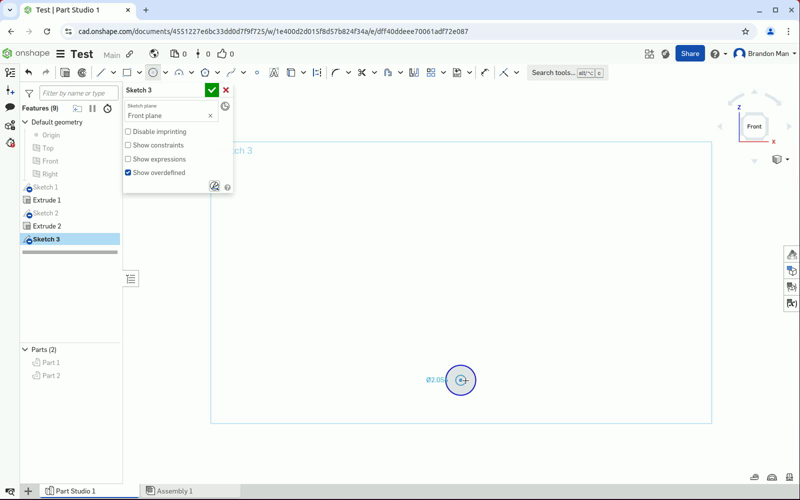
click(465, 380)
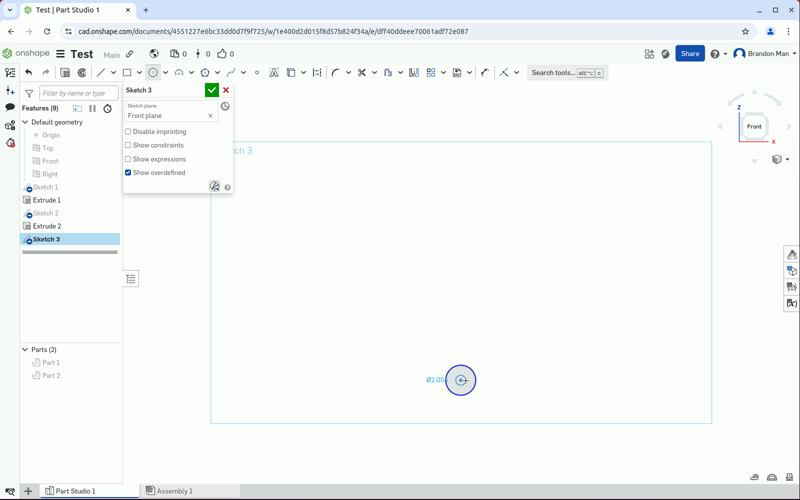
key(esc)
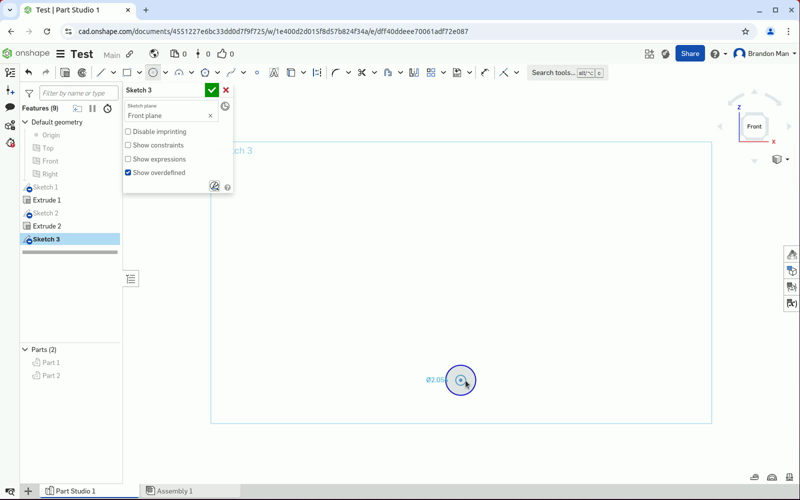
mouse_move(457, 373)
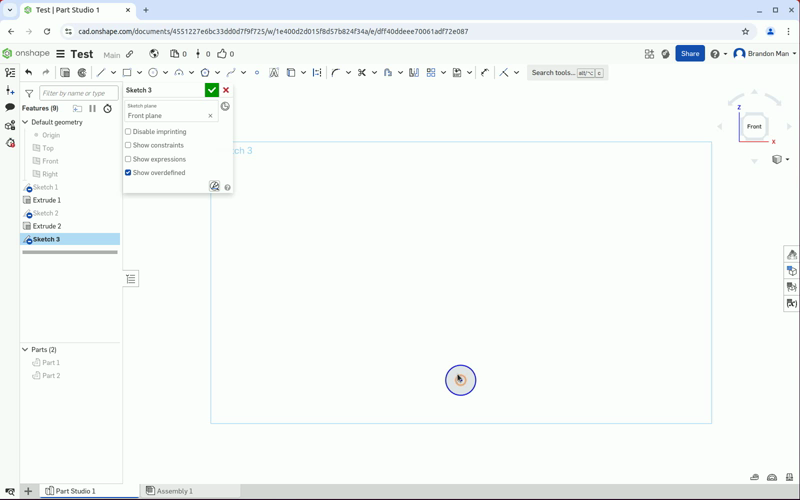
scroll(6)
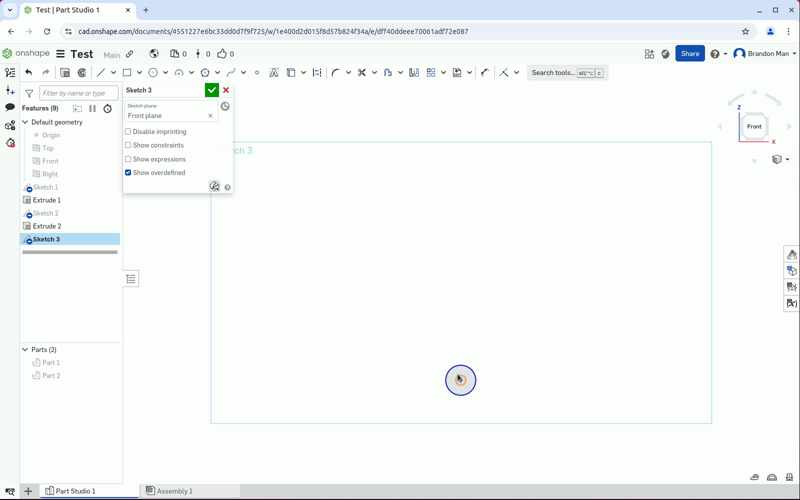
scroll(6)
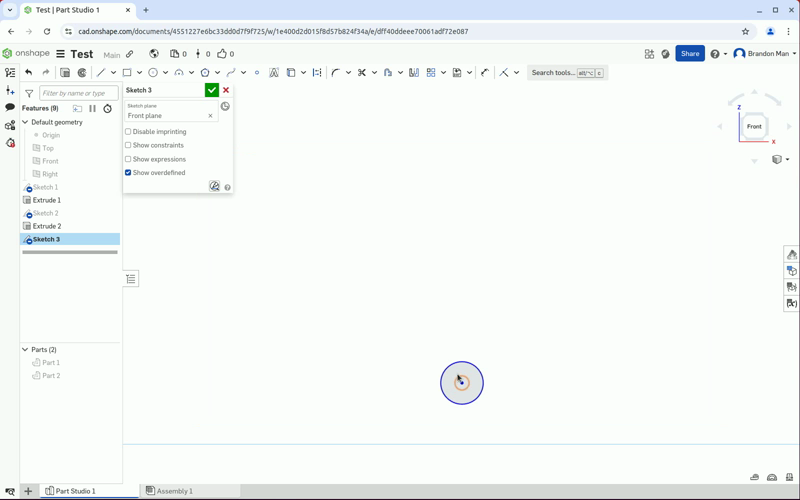
scroll(6)
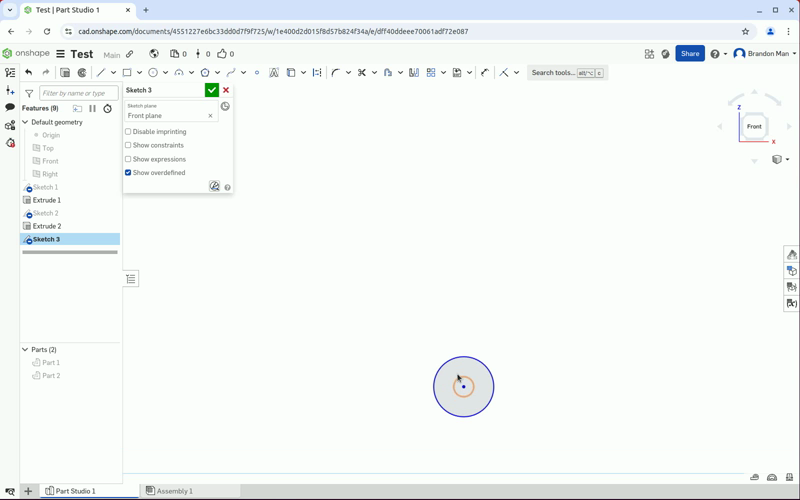
scroll(6)
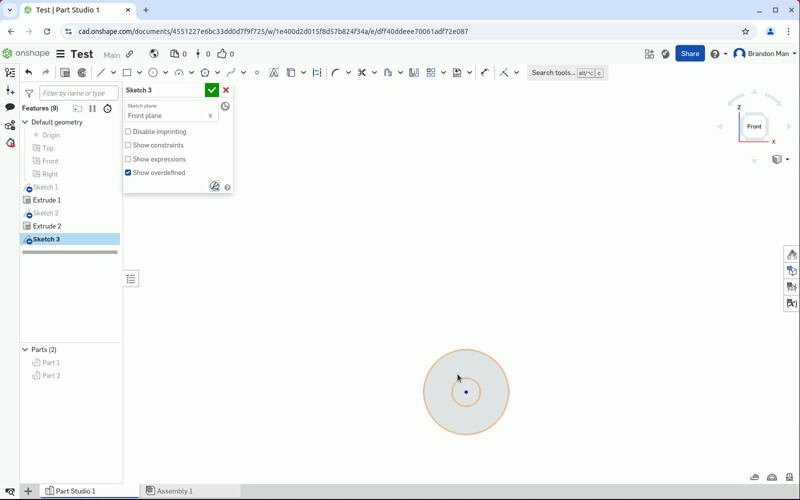
scroll(6)
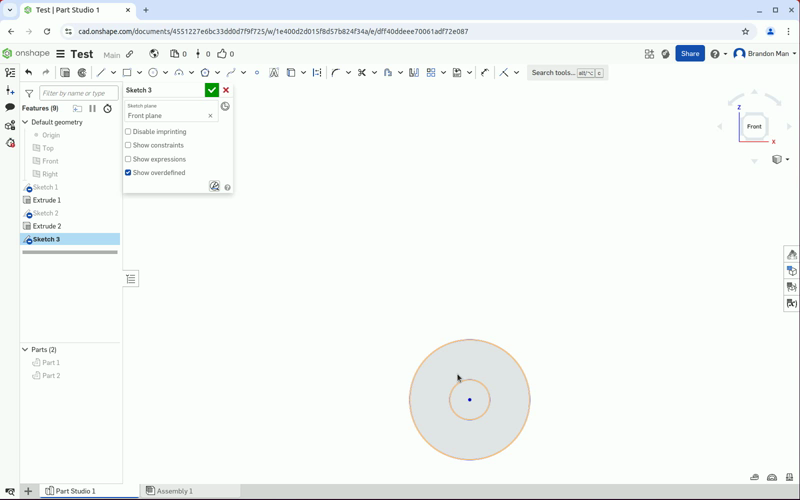
scroll(6)
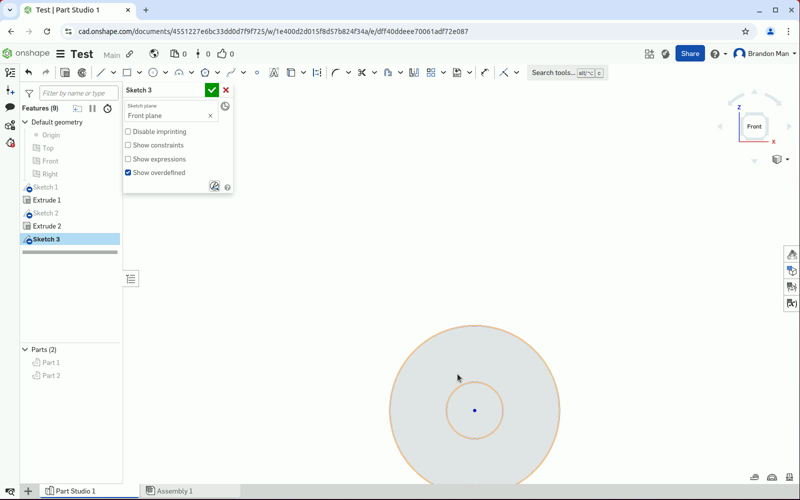
scroll(6)
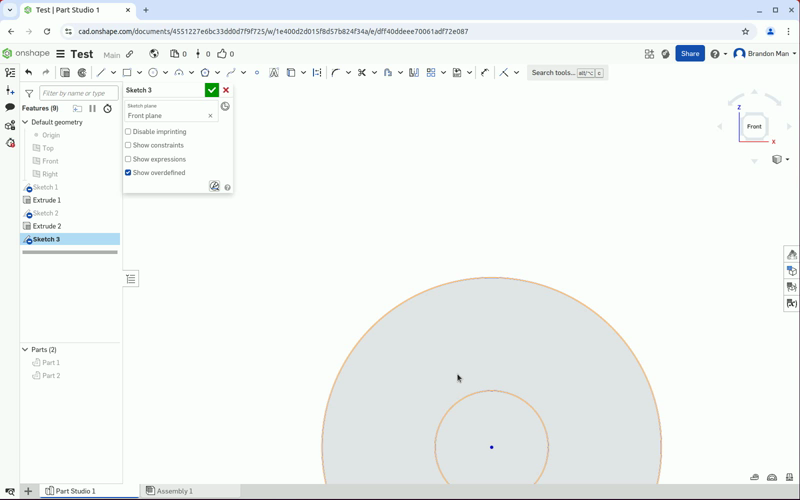
click(457, 373)
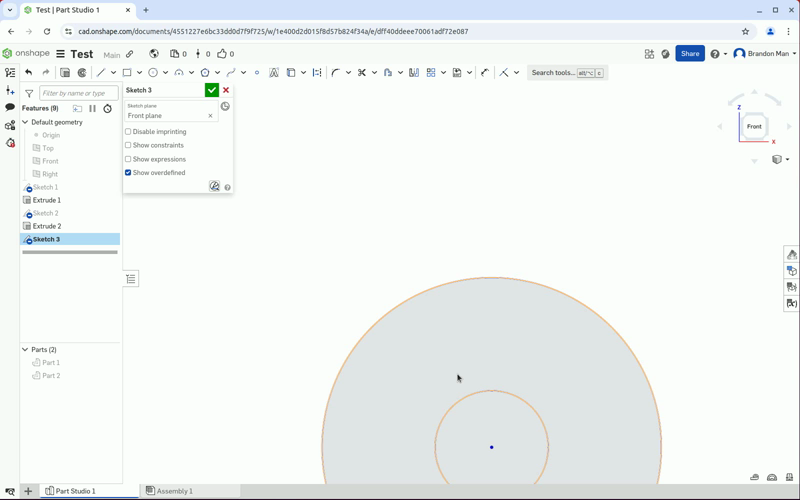
scroll(-6)
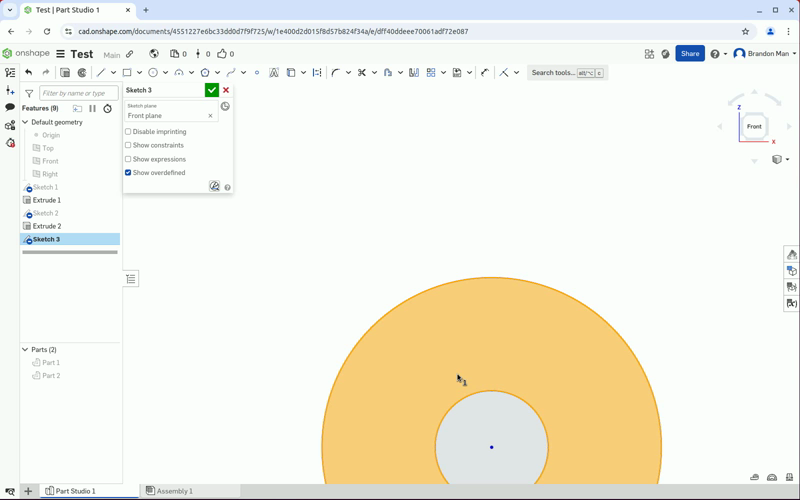
scroll(-6)
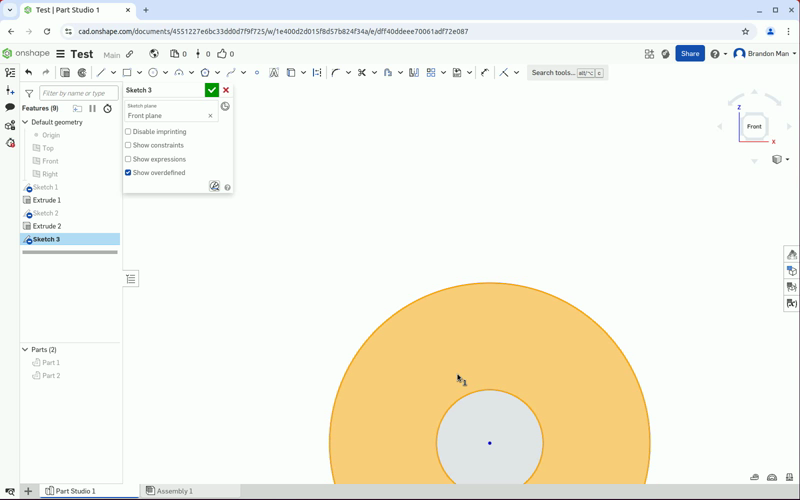
scroll(-6)
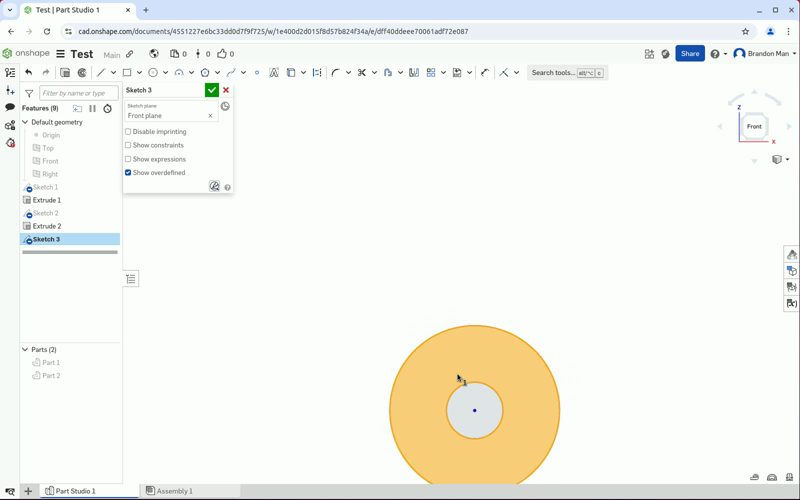
scroll(-6)
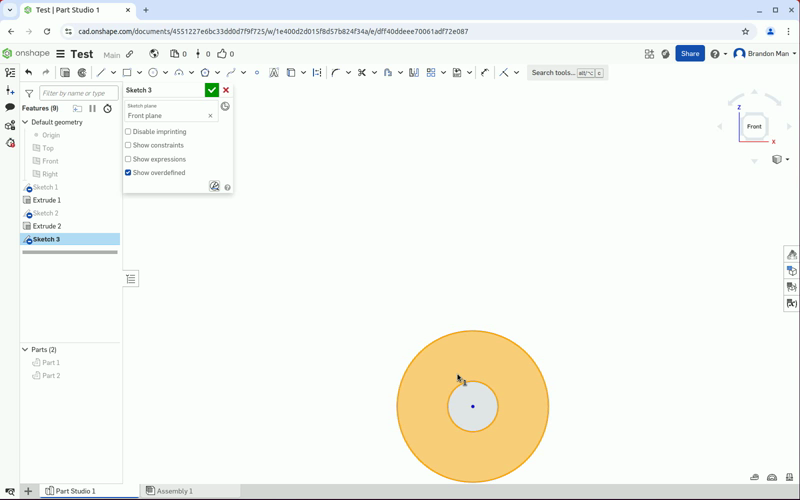
scroll(-6)
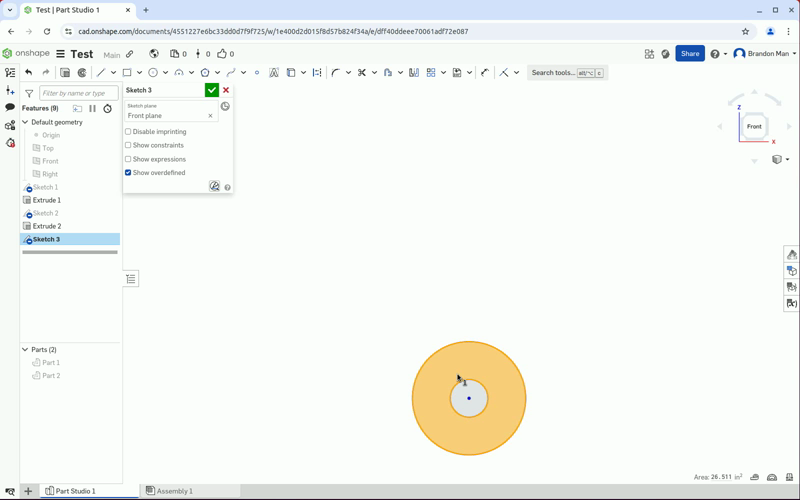
scroll(-6)
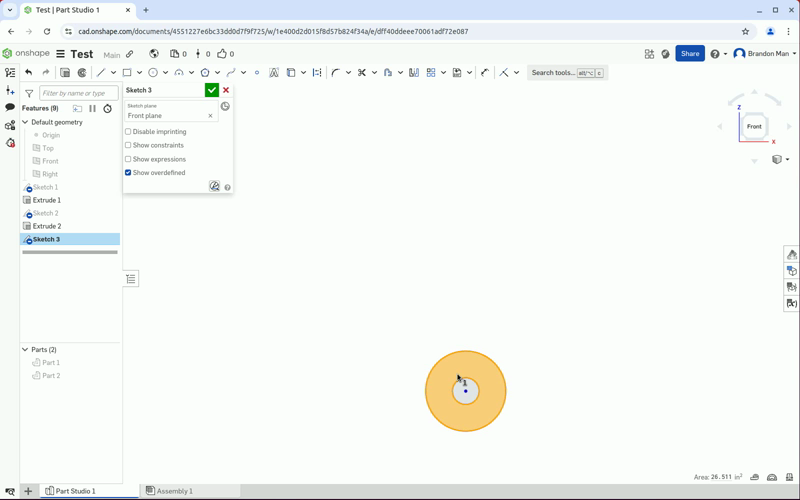
scroll(-6)
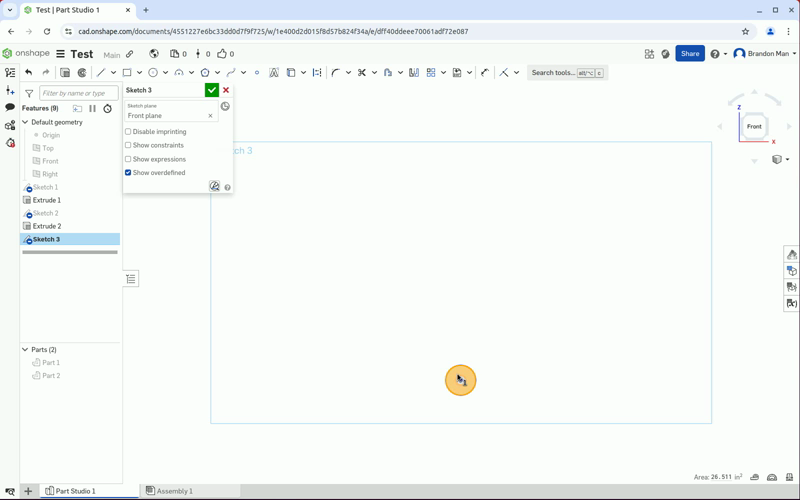
mouse_move(73, 352)
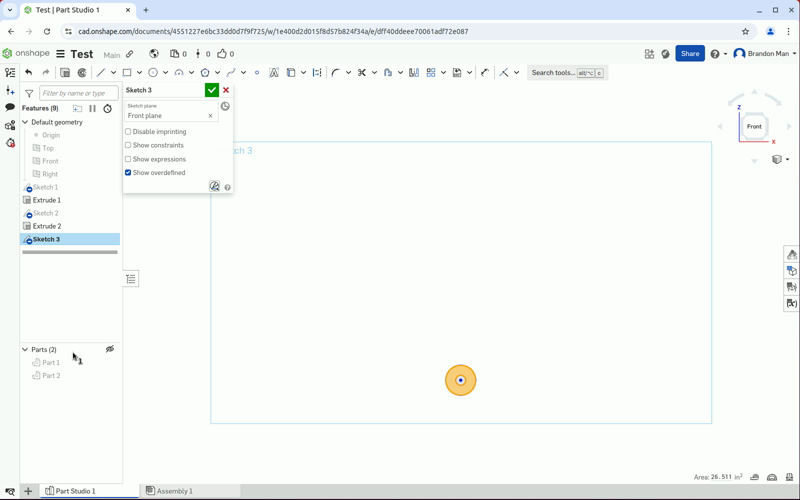
key(shift+y)
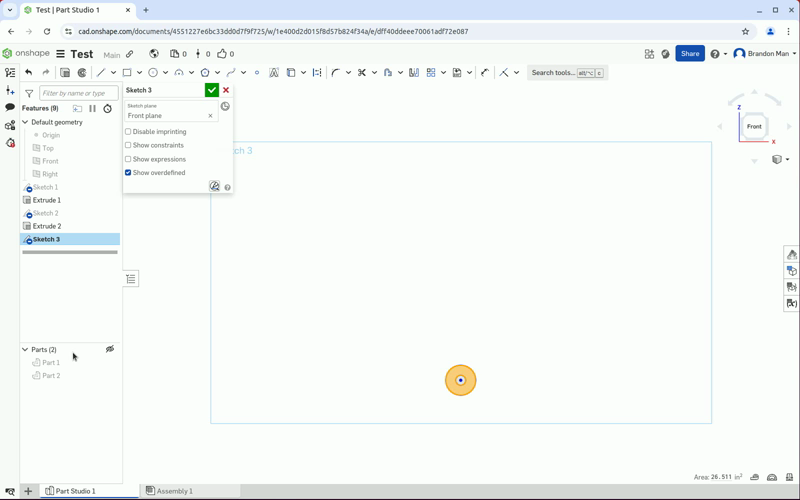
key(shift+e)
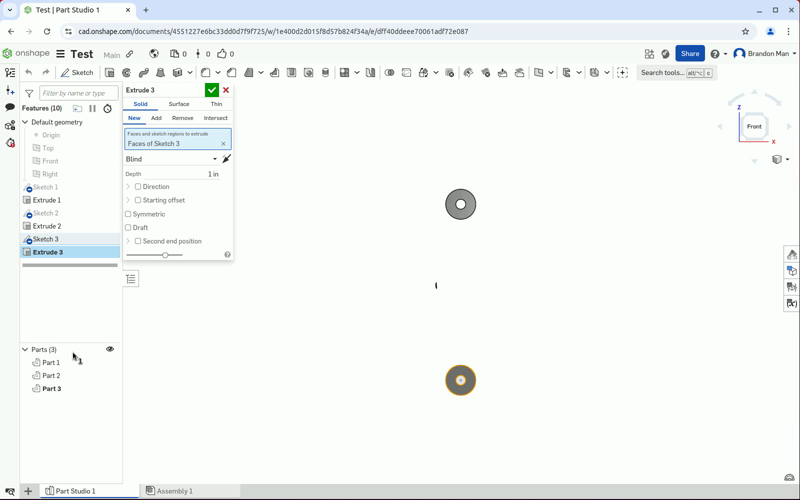
mouse_move(143, 106)
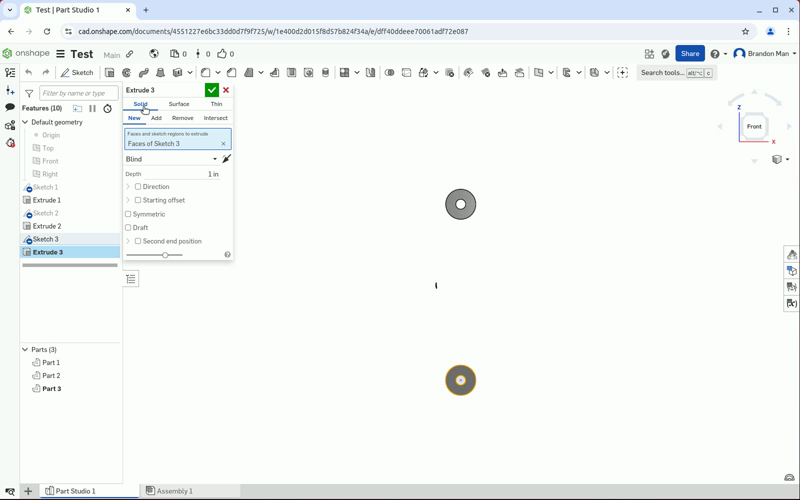
click(143, 106)
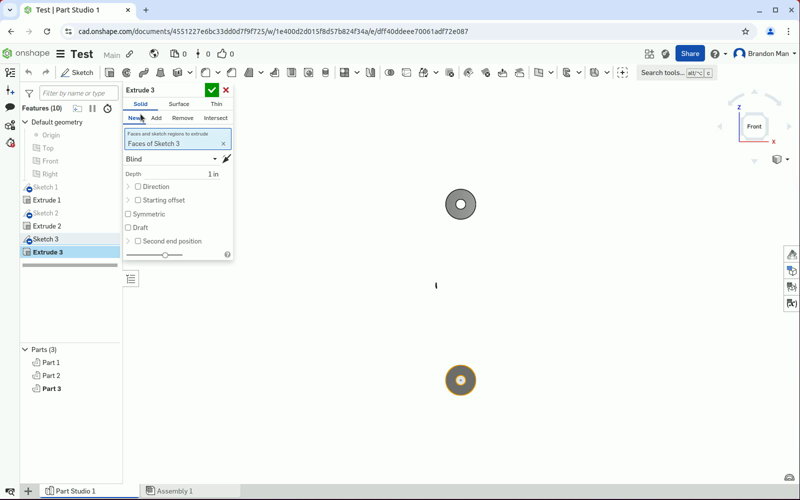
mouse_move(137, 120)
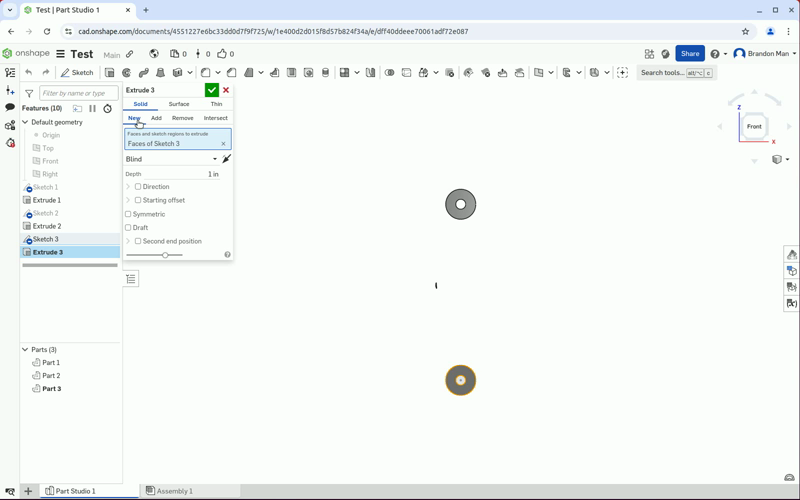
click(137, 120)
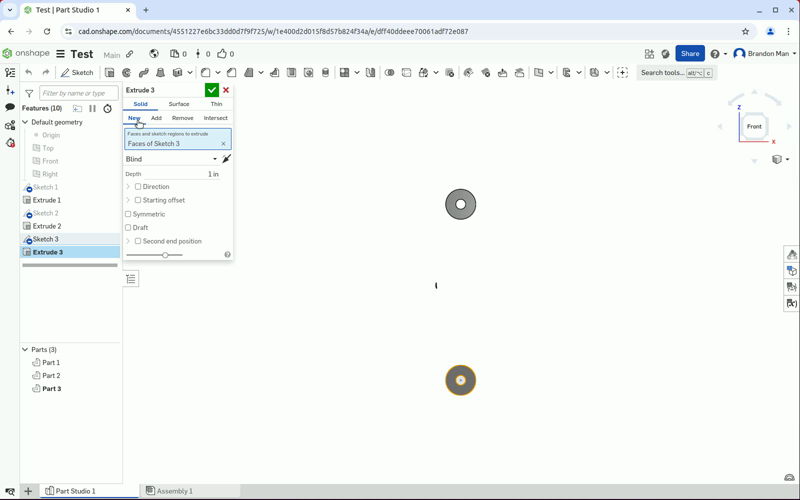
key(tab, 4)
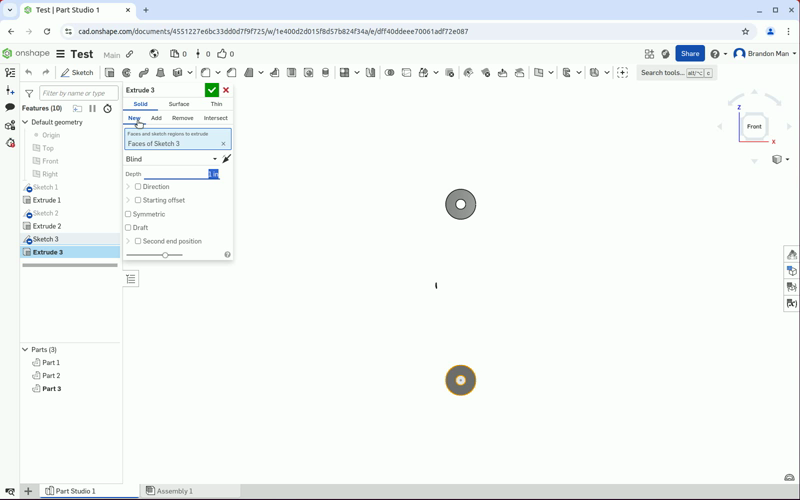
text(0.963)
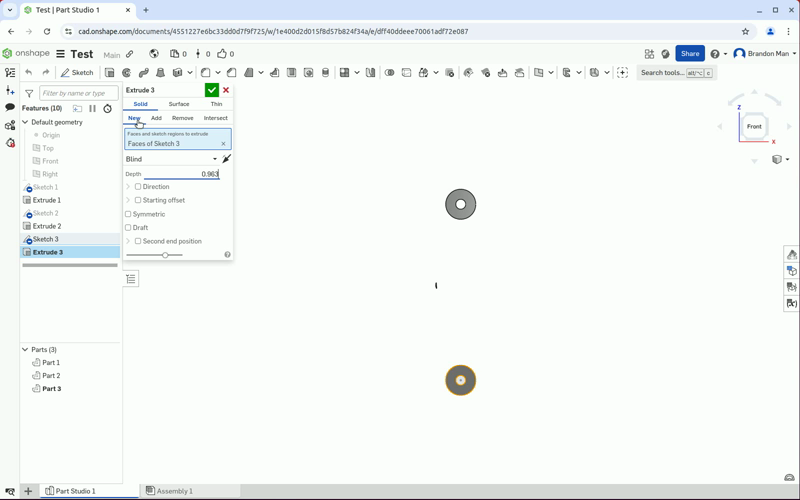
key(enter)
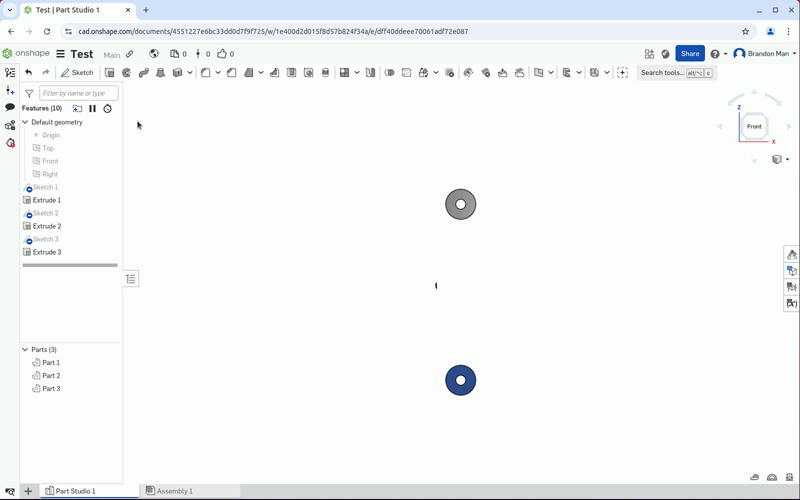
key(shift+h)
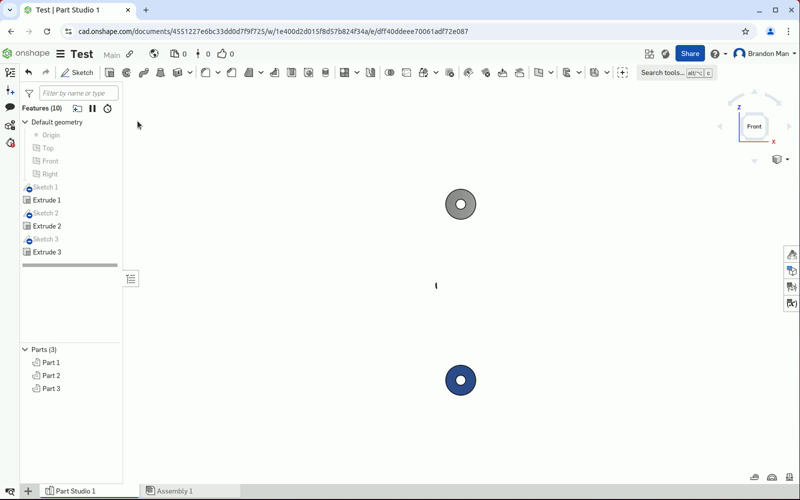
key(shift+h)
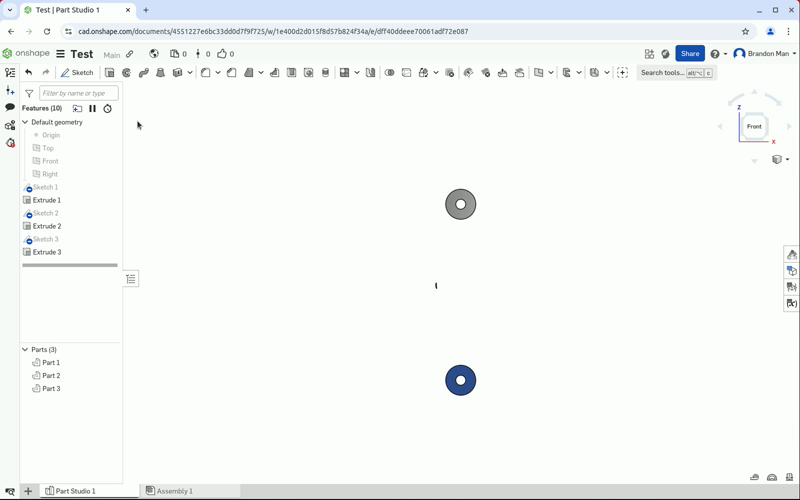
mouse_move(73, 189)
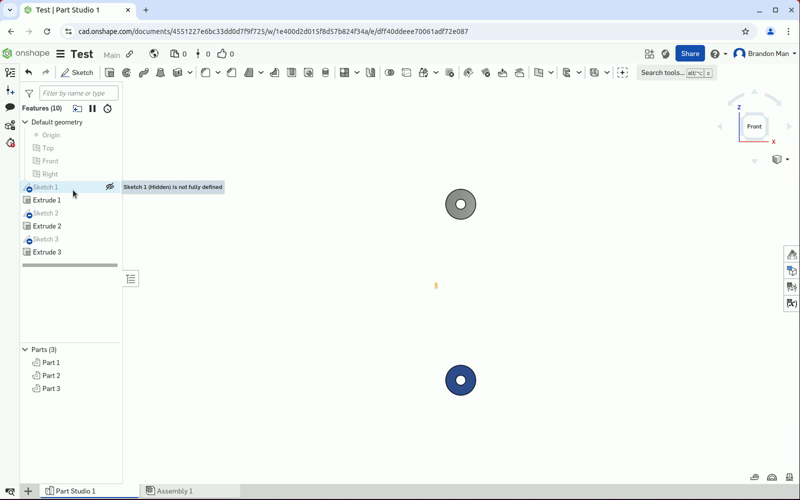
click(73, 189)
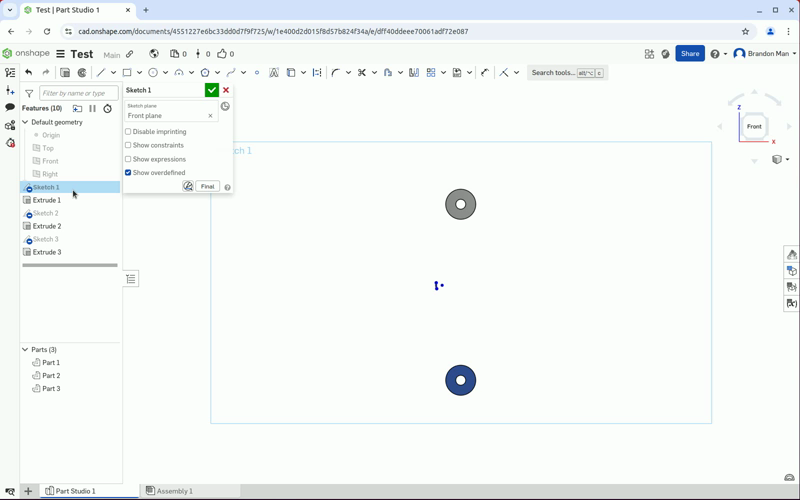
mouse_move(229, 92)
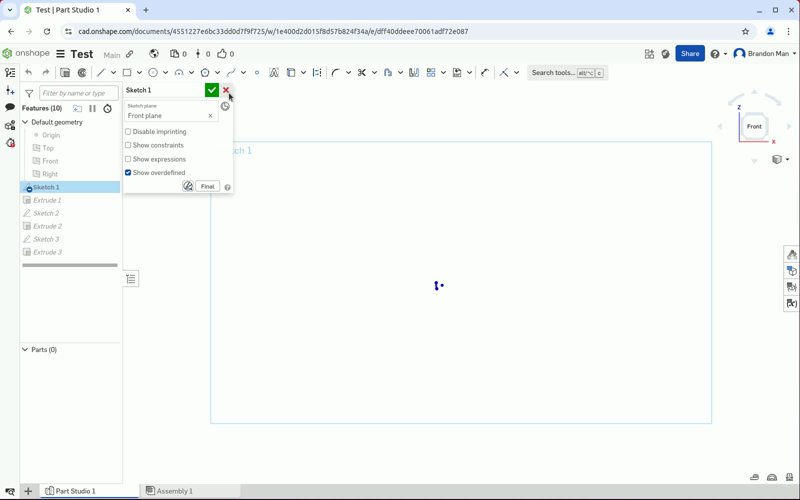
click(229, 92)
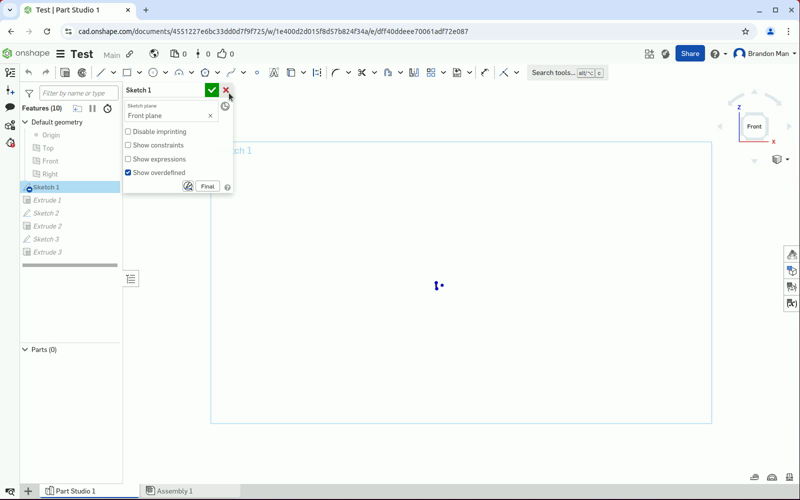
key(shift+s)
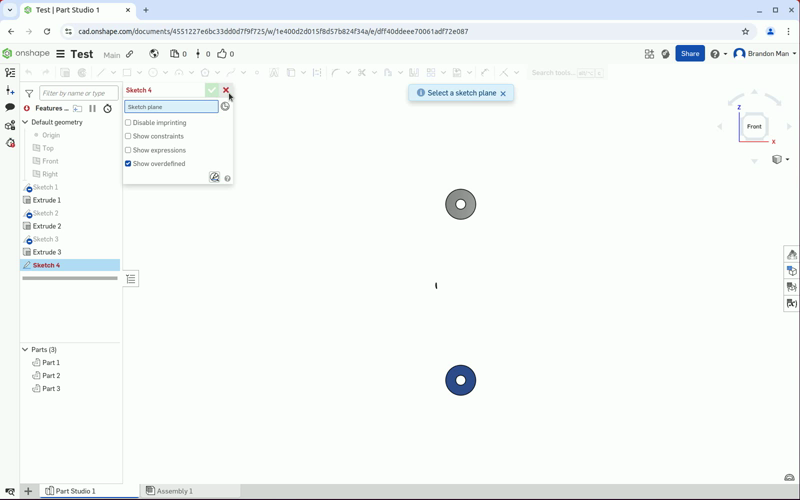
mouse_move(73, 163)
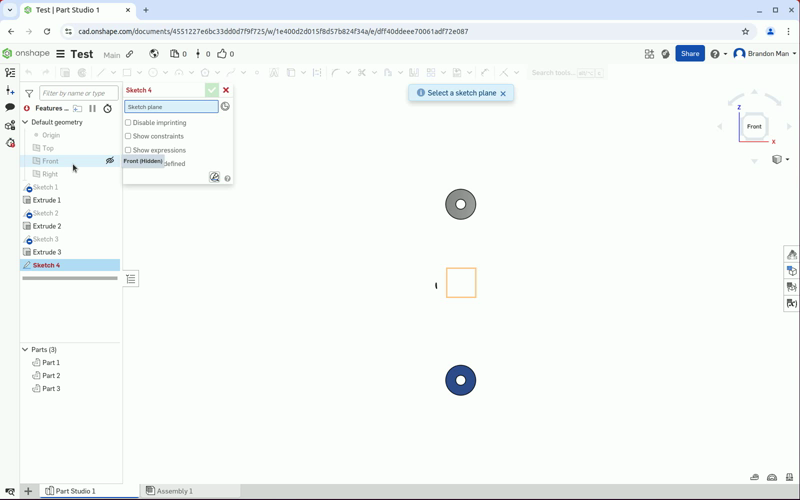
click(73, 163)
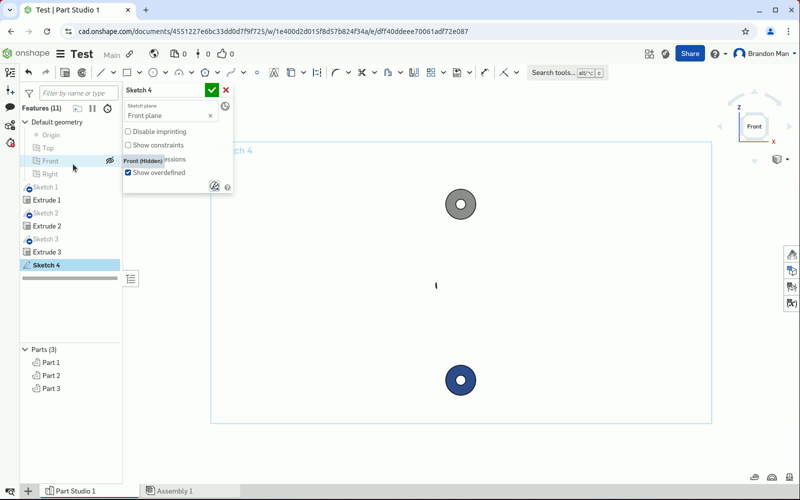
mouse_move(73, 352)
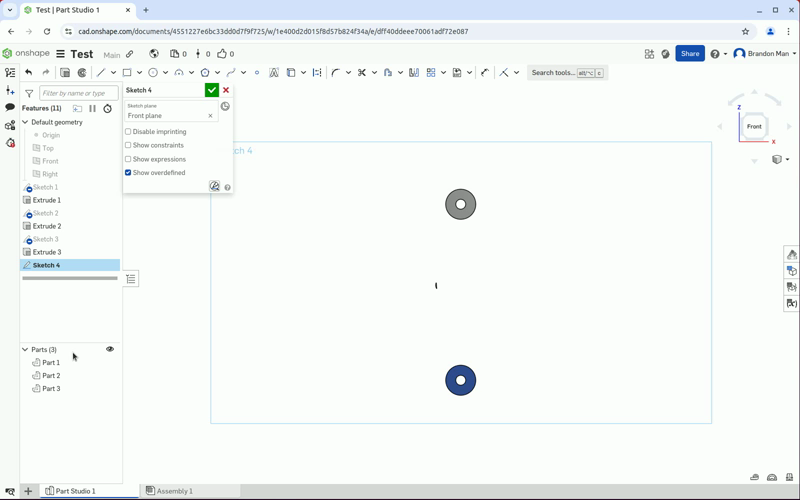
key(y)
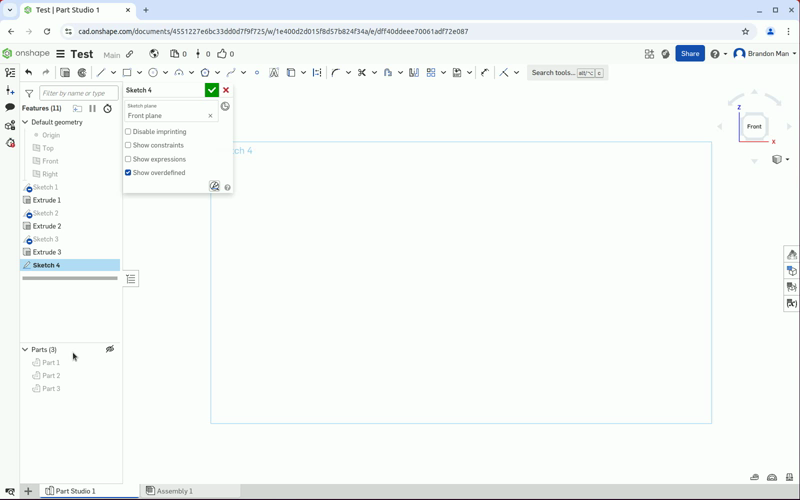
key(c)
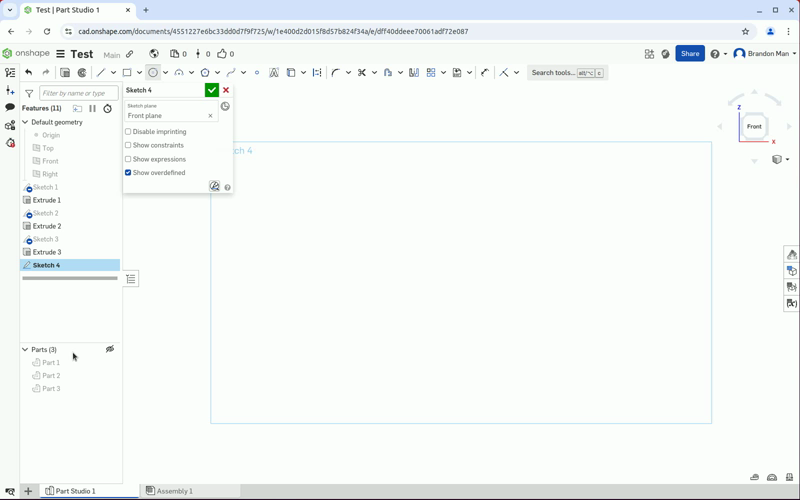
key_down(shift)
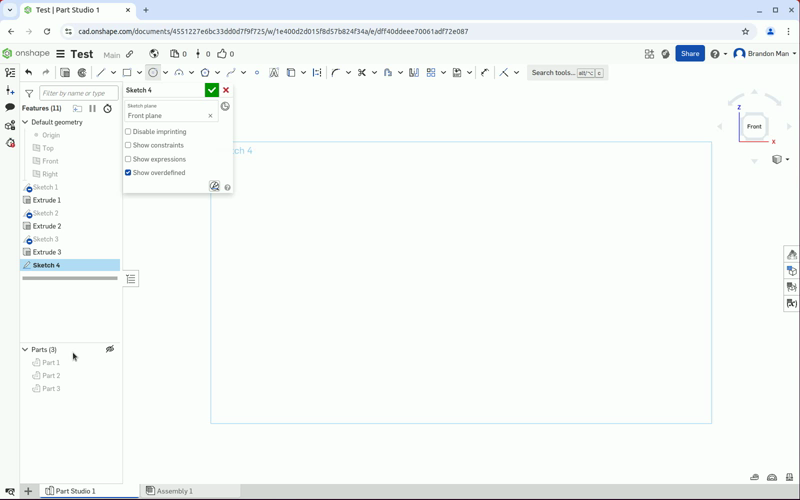
mouse_move(529, 380)
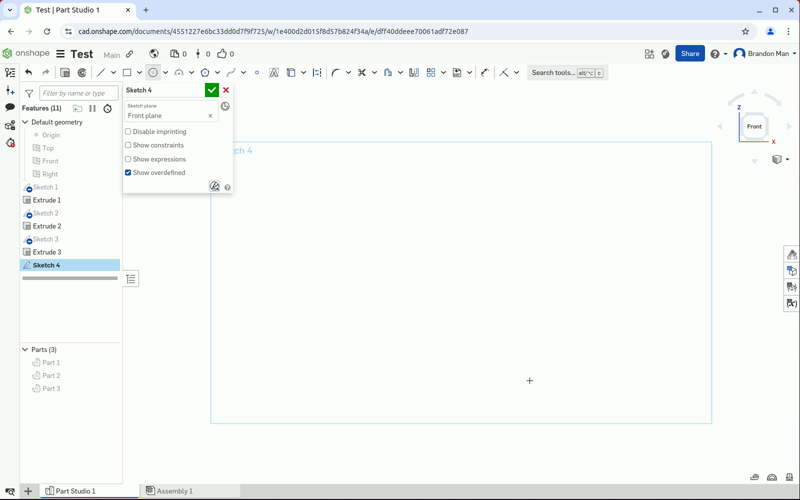
click(529, 380)
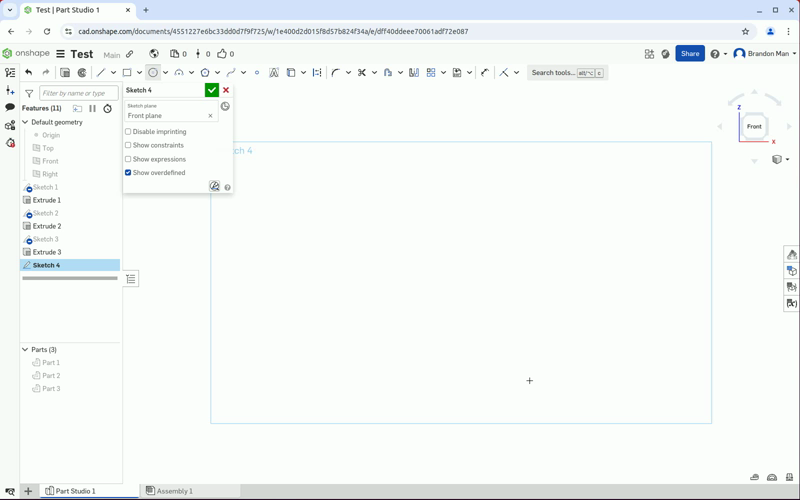
key_up(shift)
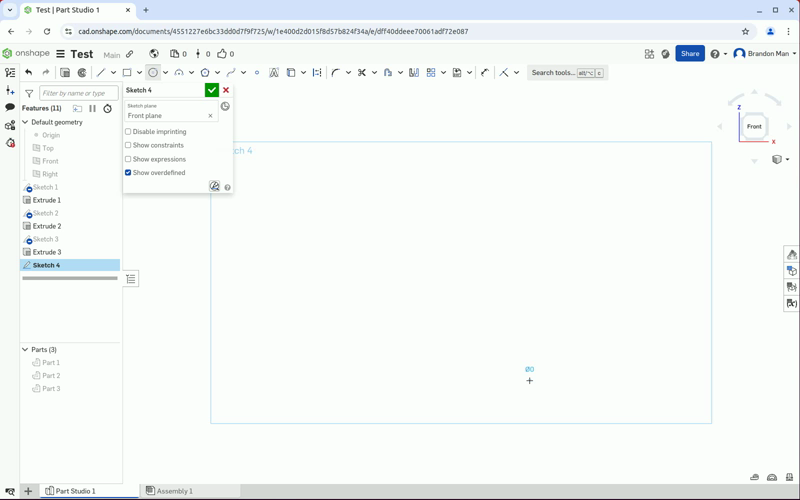
mouse_move(542, 380)
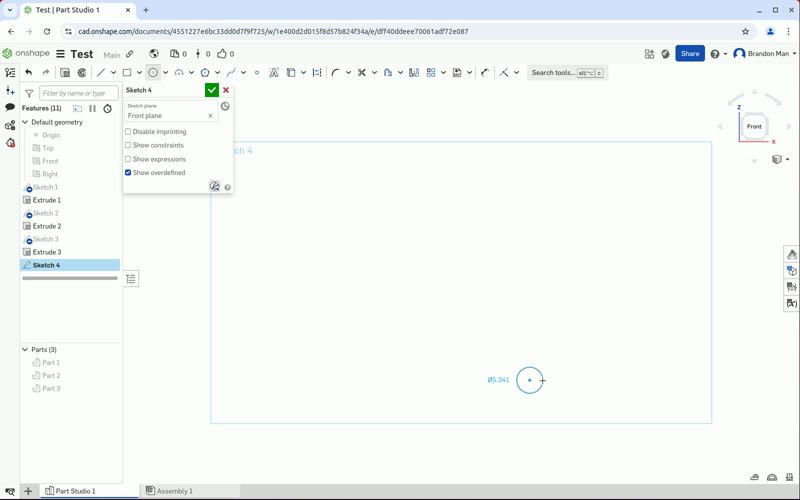
click(542, 380)
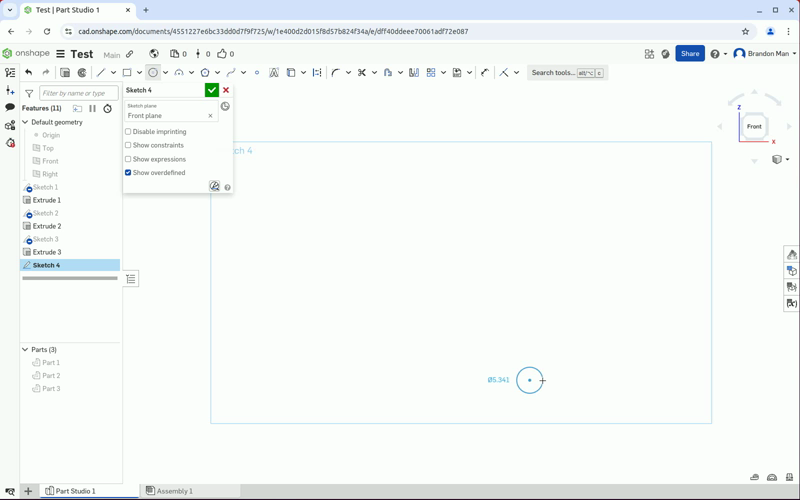
key(esc)
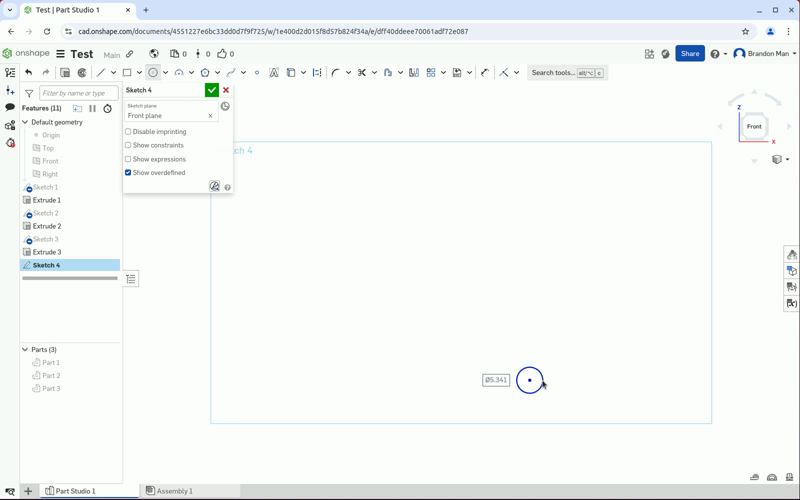
key(c)
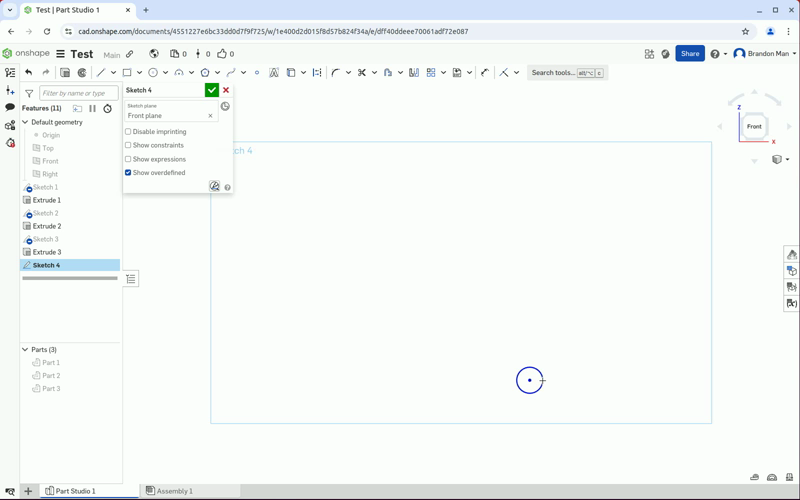
key_down(shift)
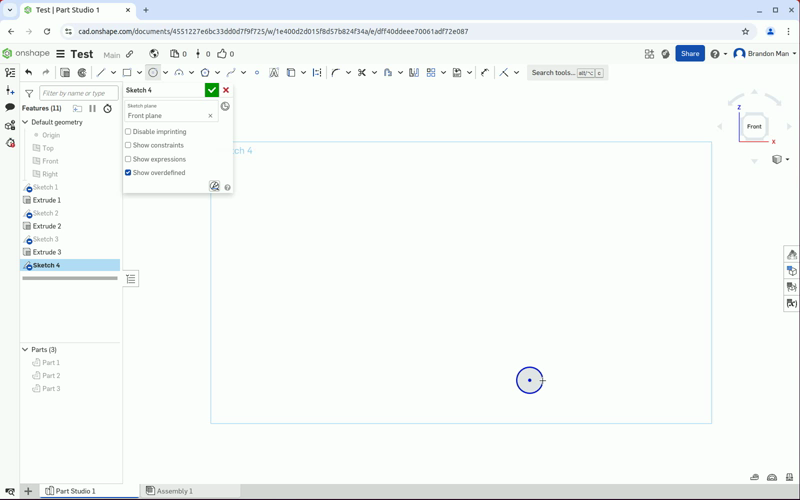
mouse_move(529, 380)
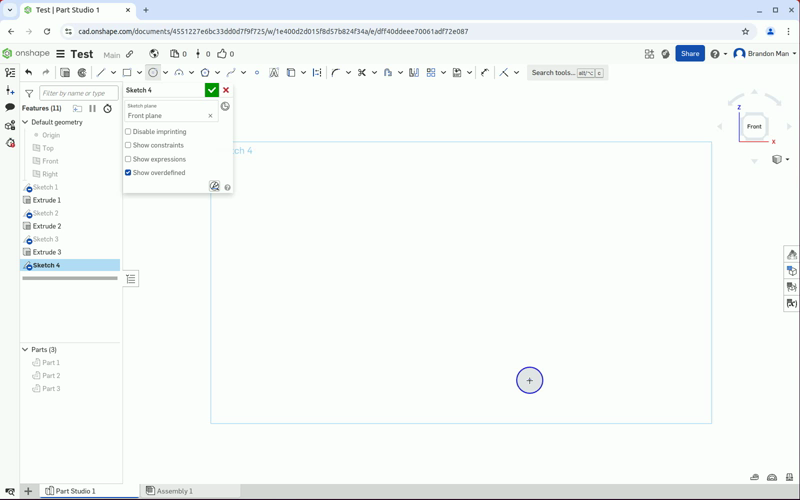
click(529, 380)
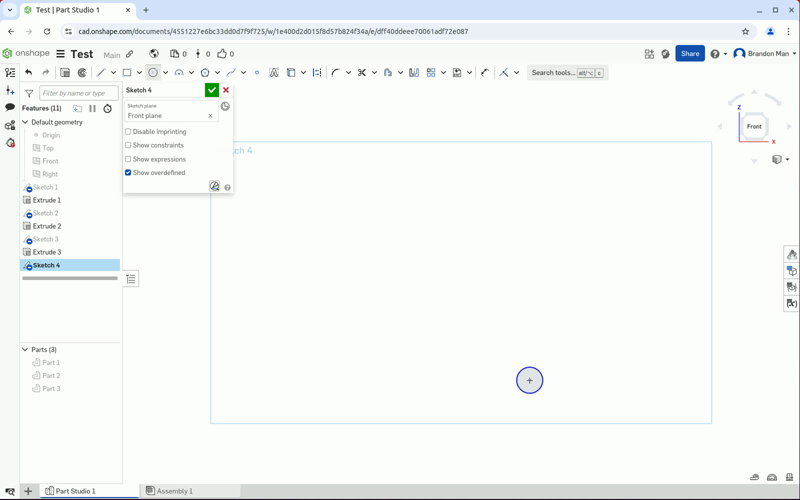
key_up(shift)
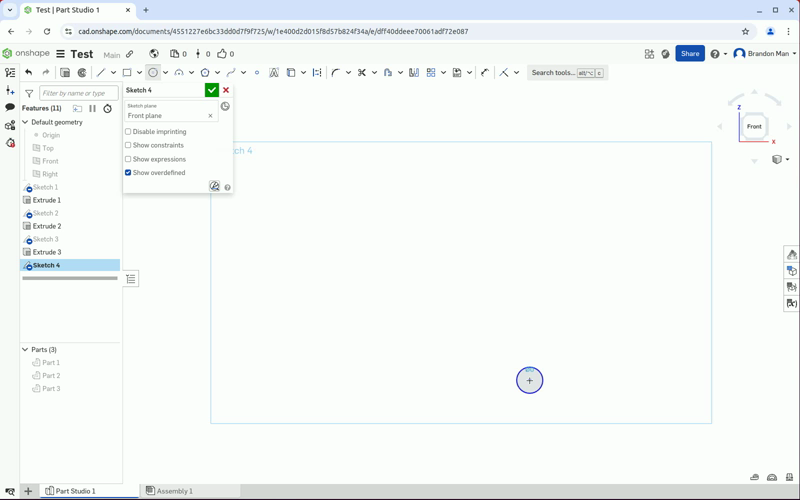
mouse_move(534, 380)
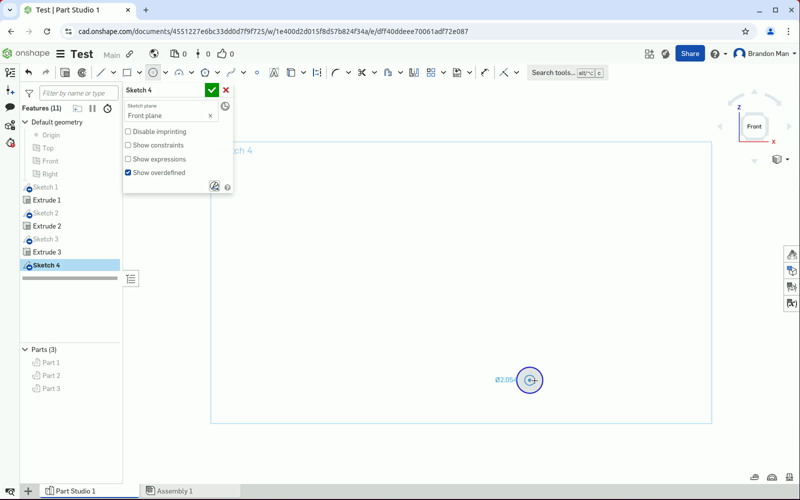
click(534, 380)
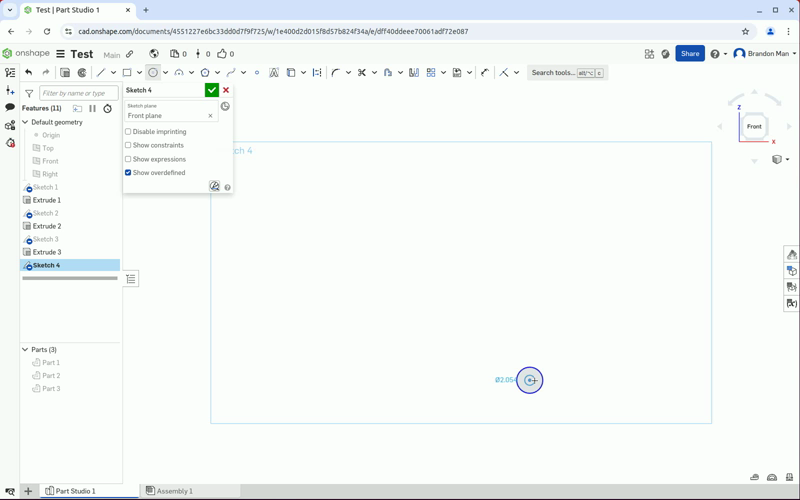
key(esc)
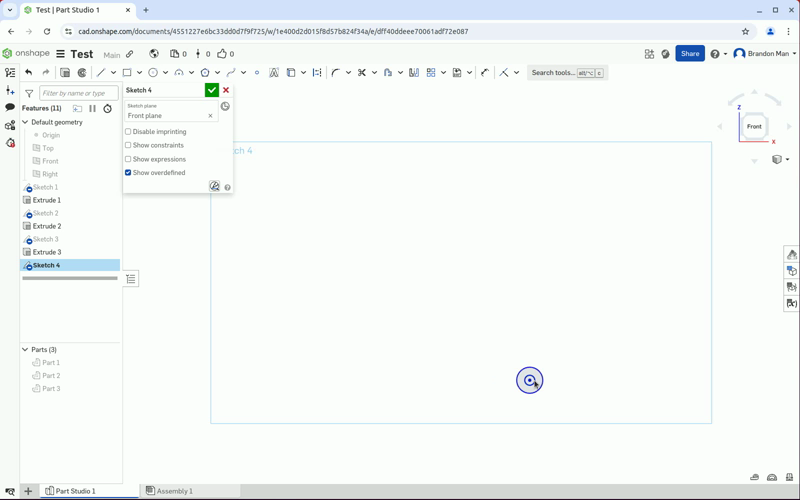
mouse_move(538, 372)
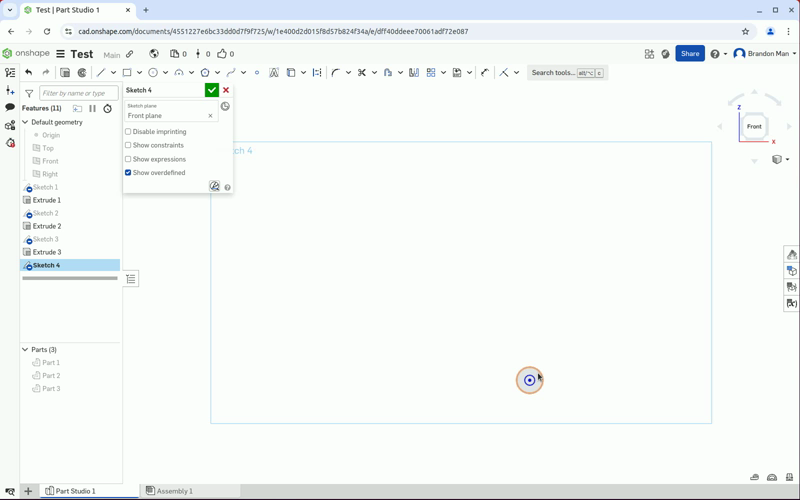
scroll(6)
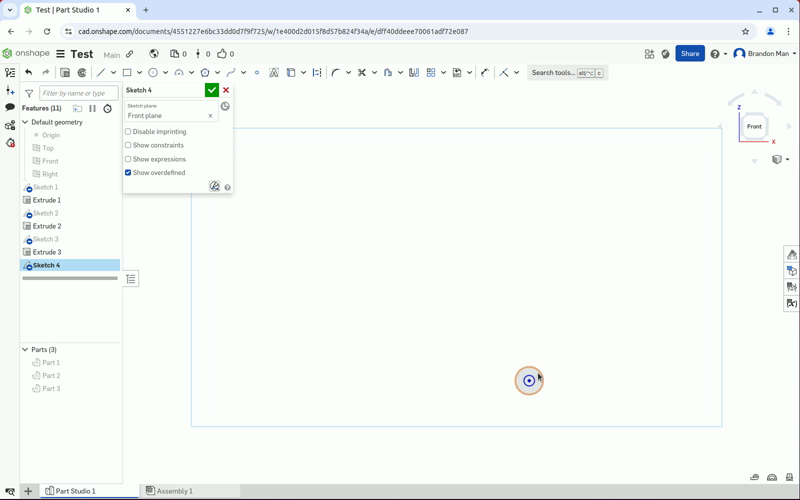
scroll(6)
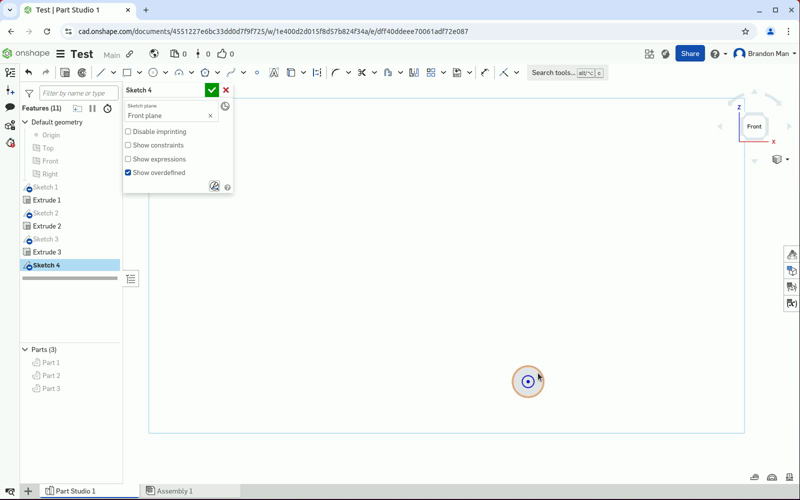
scroll(6)
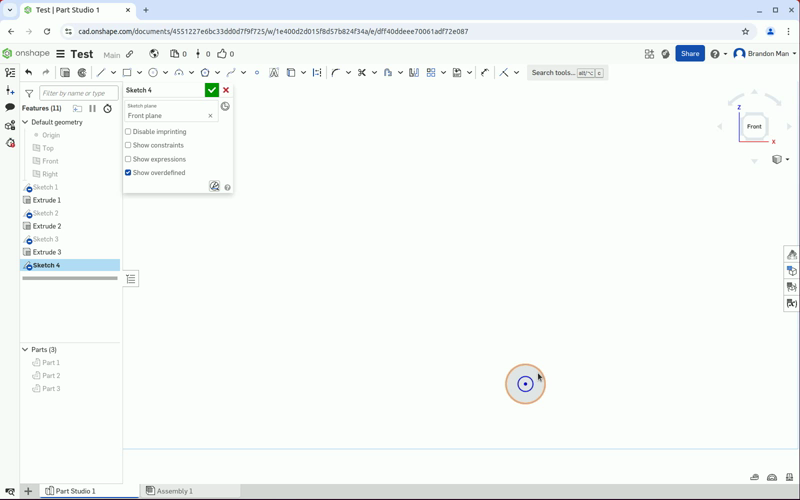
scroll(6)
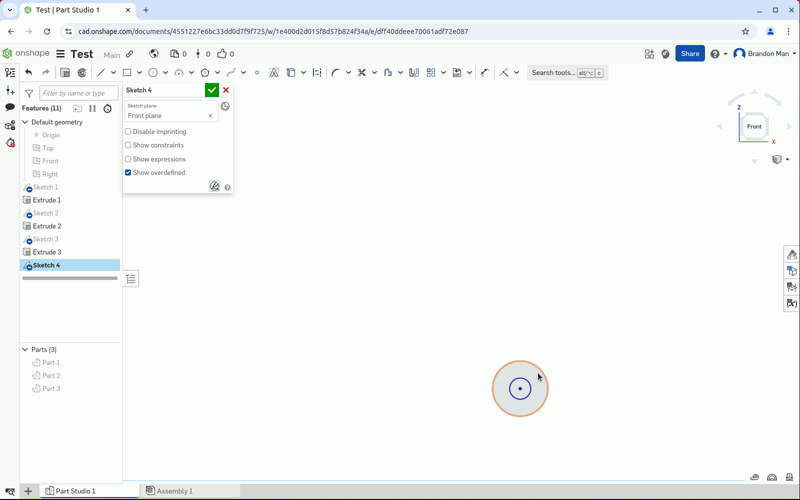
scroll(6)
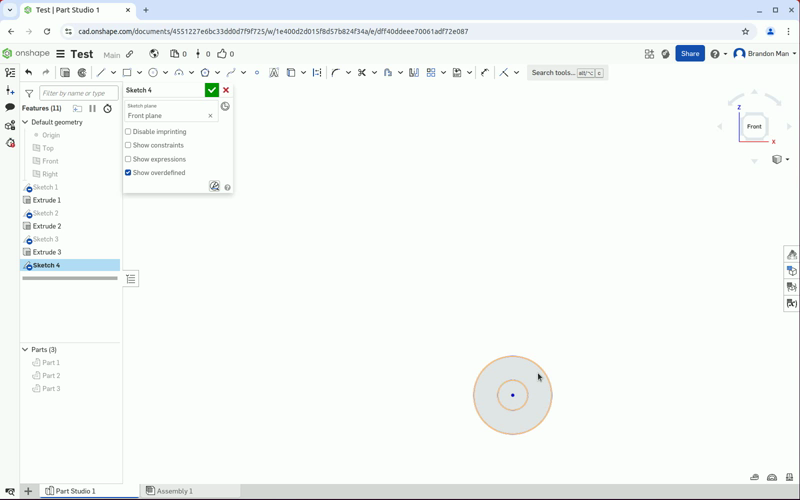
scroll(6)
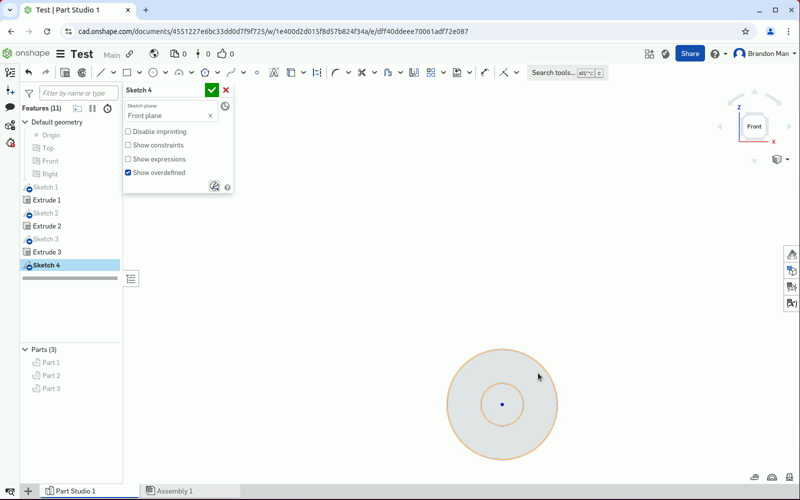
scroll(6)
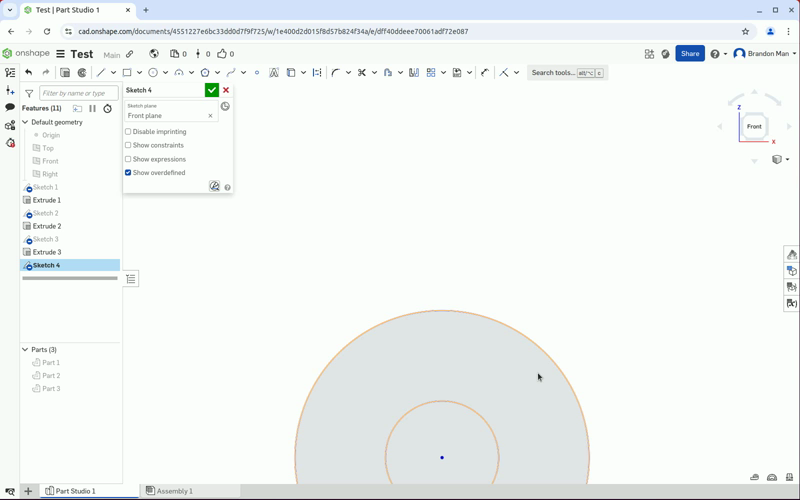
click(538, 372)
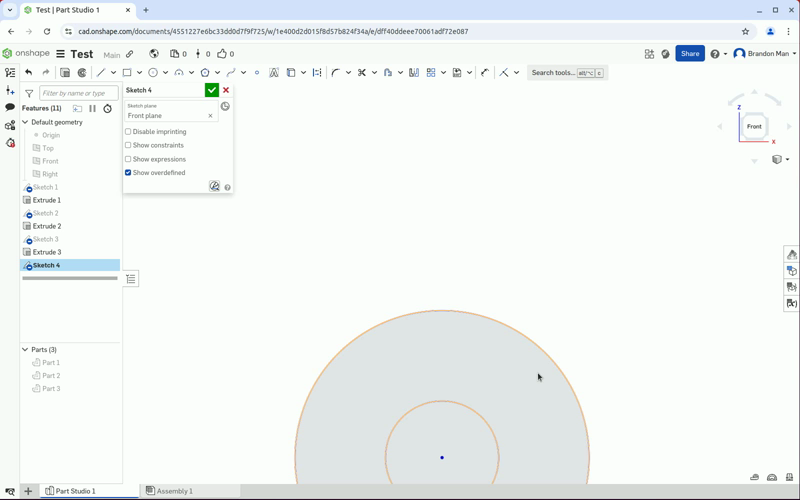
scroll(-6)
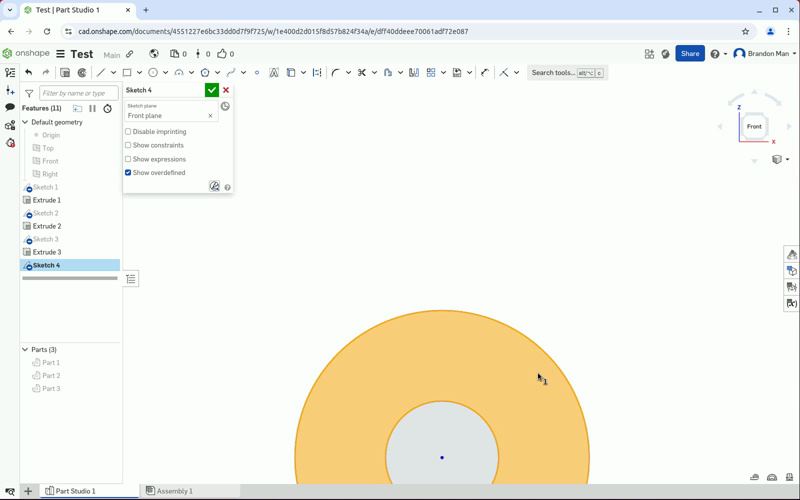
scroll(-6)
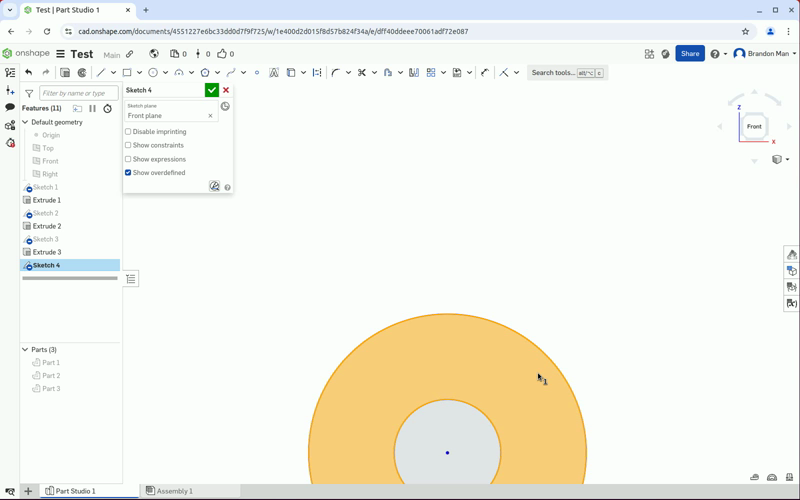
scroll(-6)
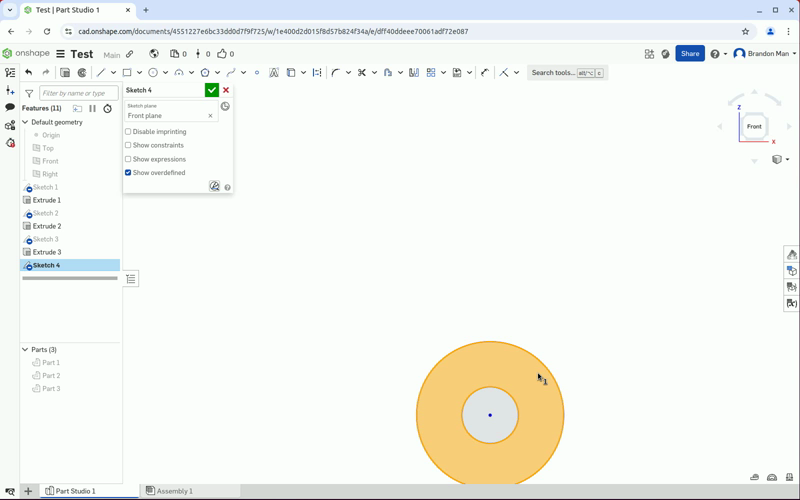
scroll(-6)
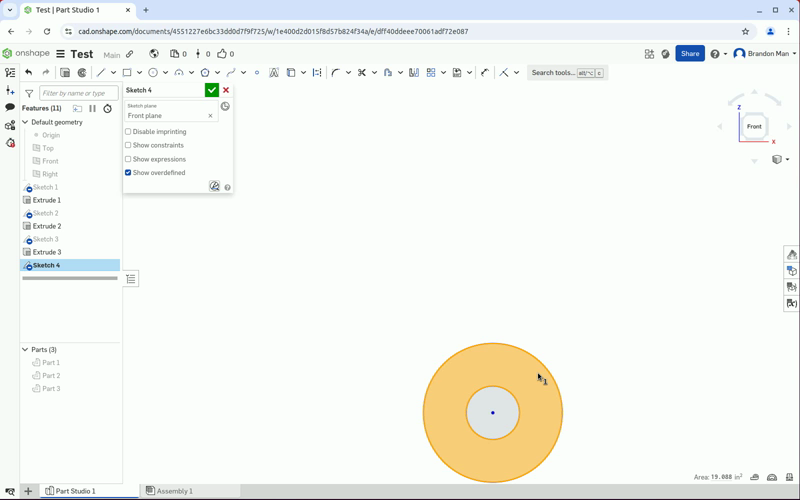
scroll(-6)
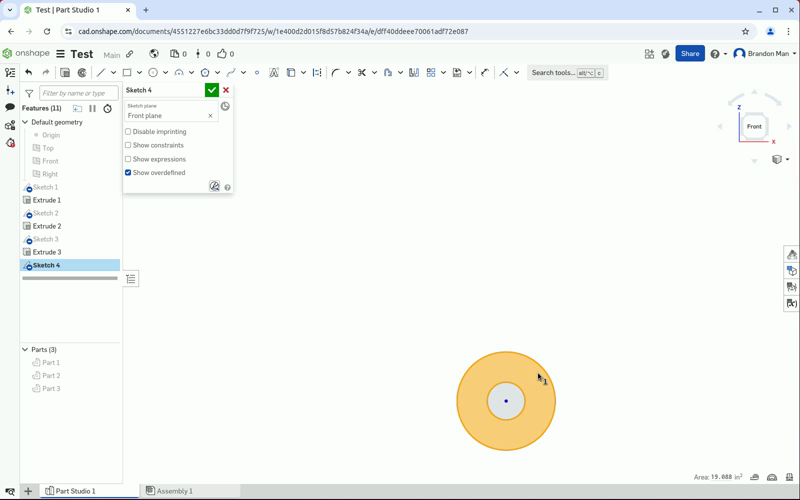
scroll(-6)
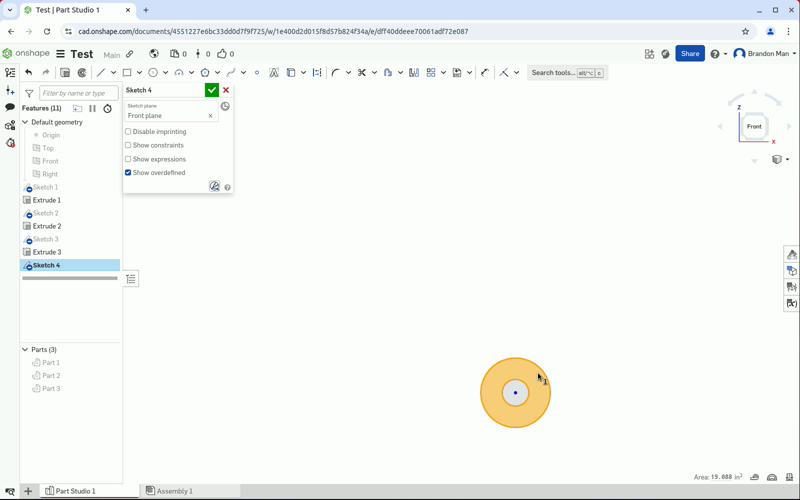
scroll(-6)
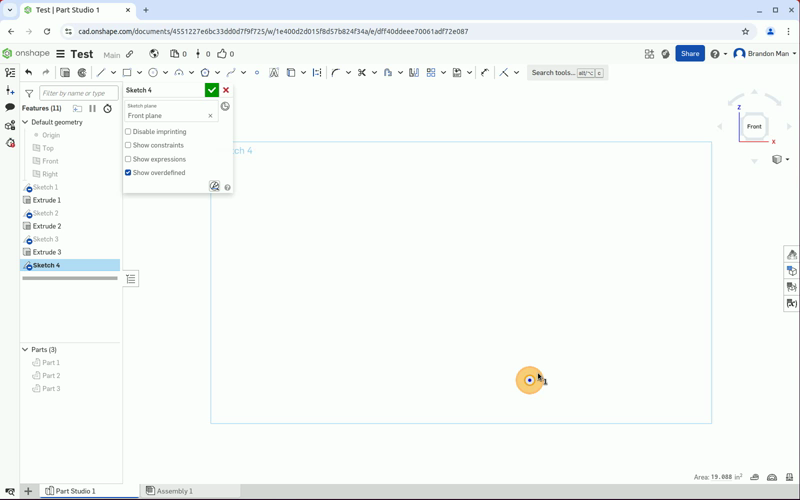
mouse_move(73, 352)
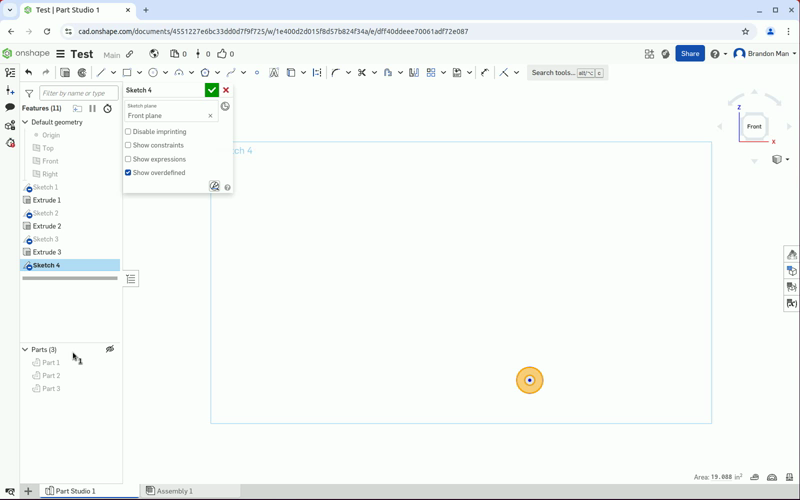
key(shift+y)
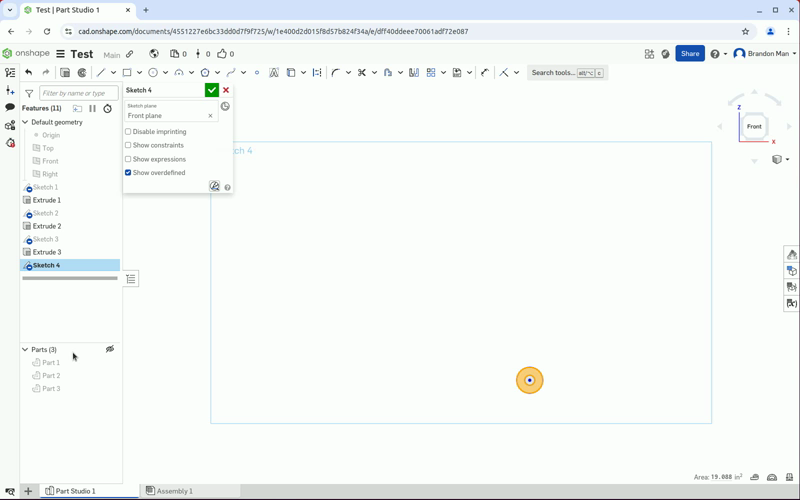
key(shift+e)
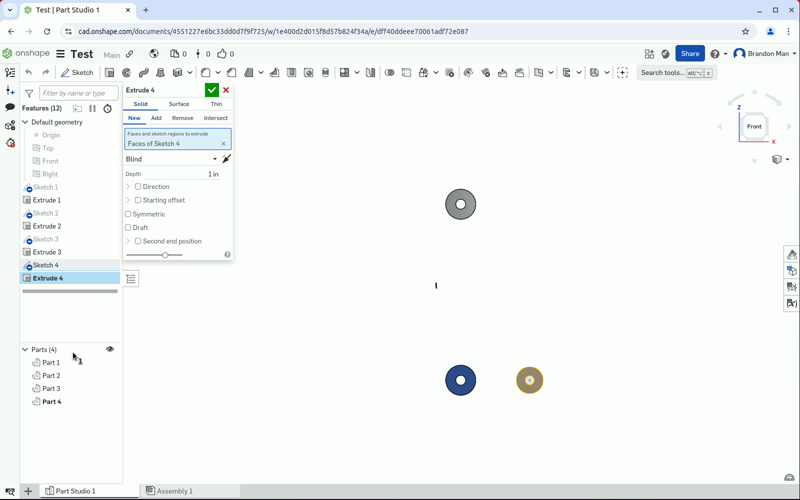
mouse_move(143, 106)
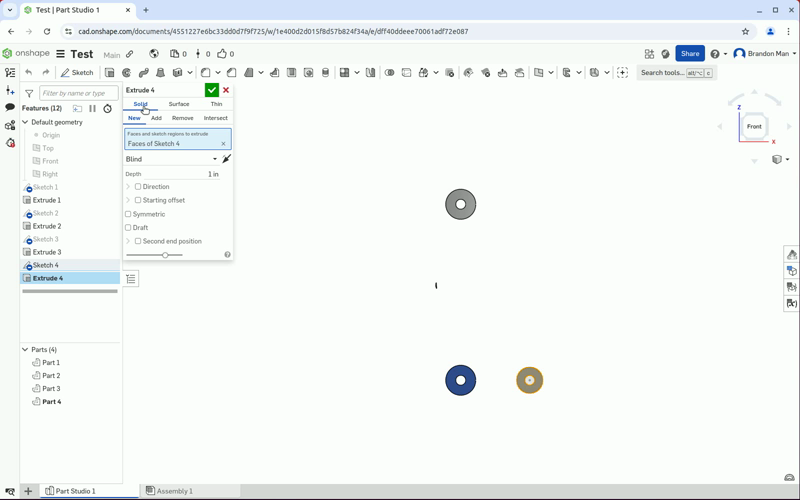
click(143, 106)
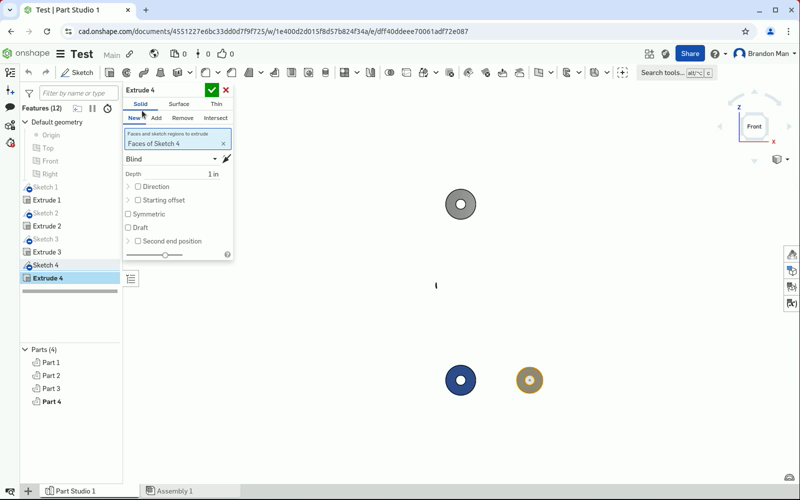
mouse_move(137, 120)
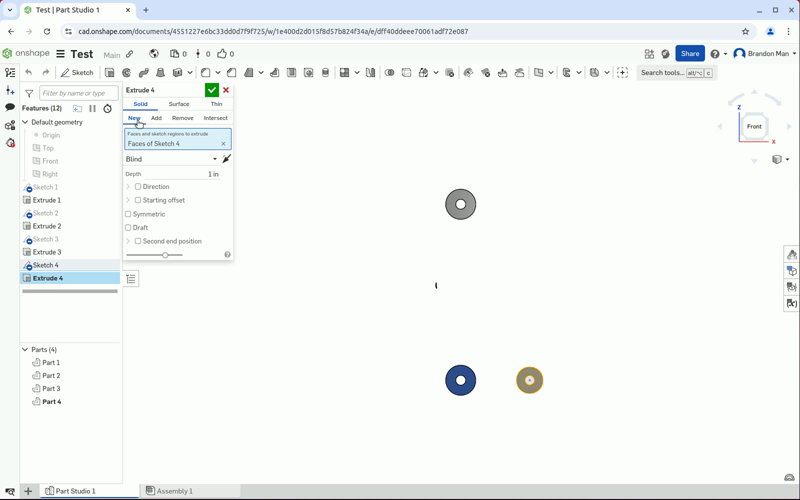
click(137, 120)
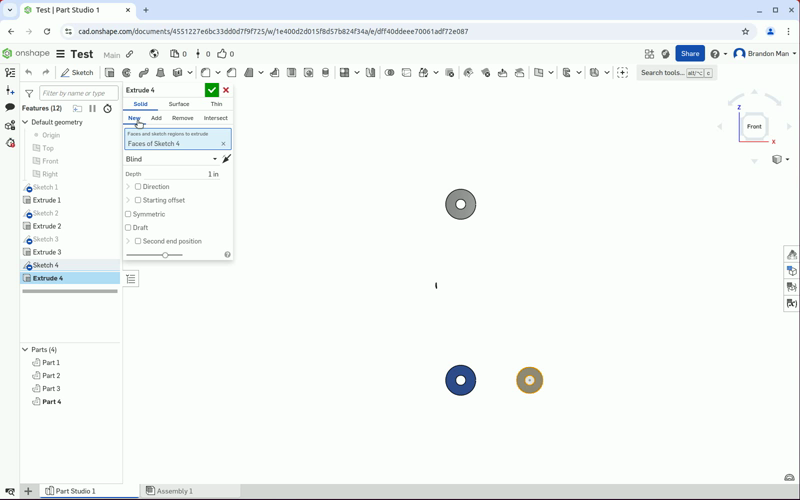
key(tab, 4)
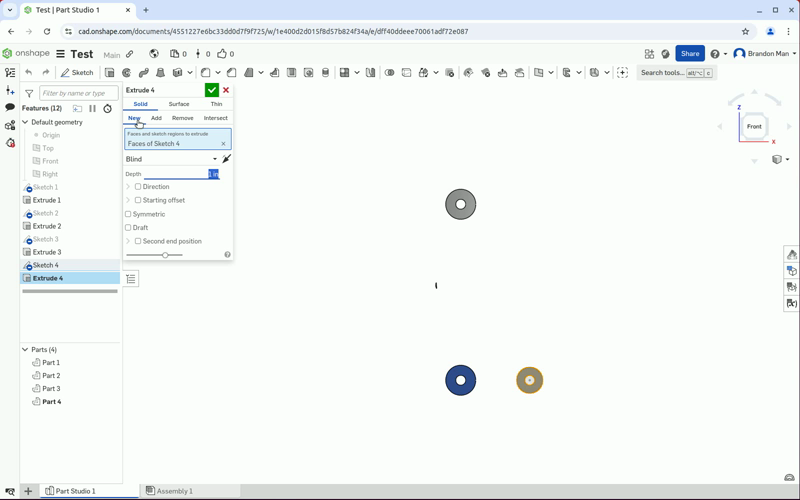
text(0.963)
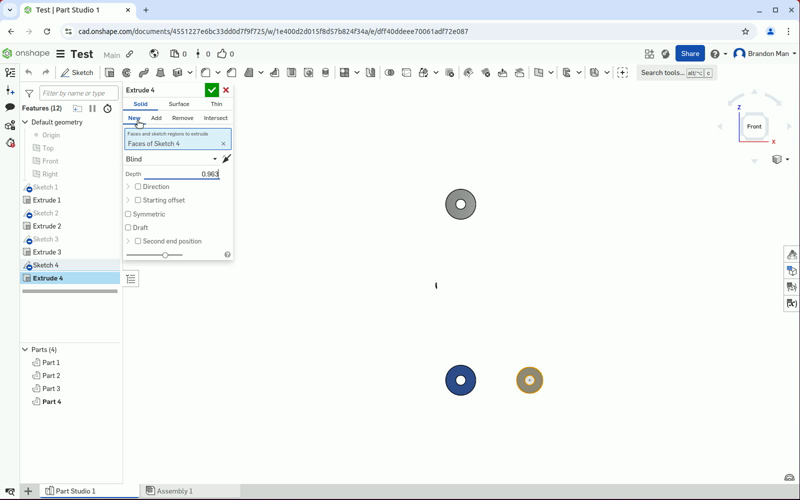
key(enter)
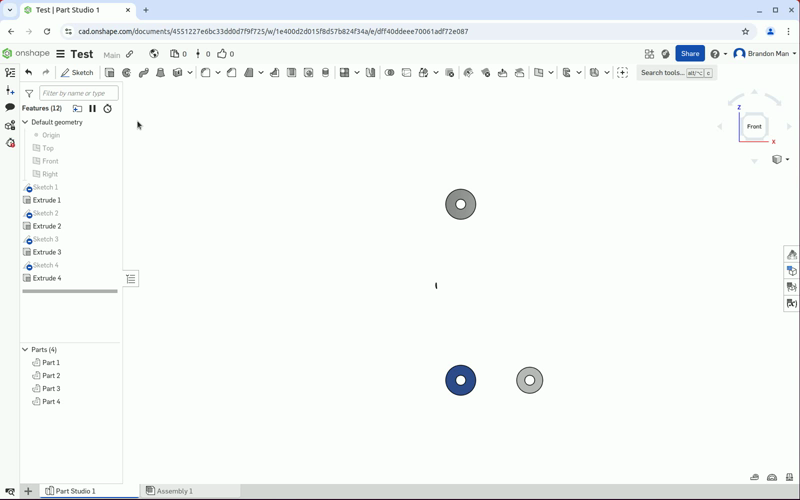
key(shift+h)
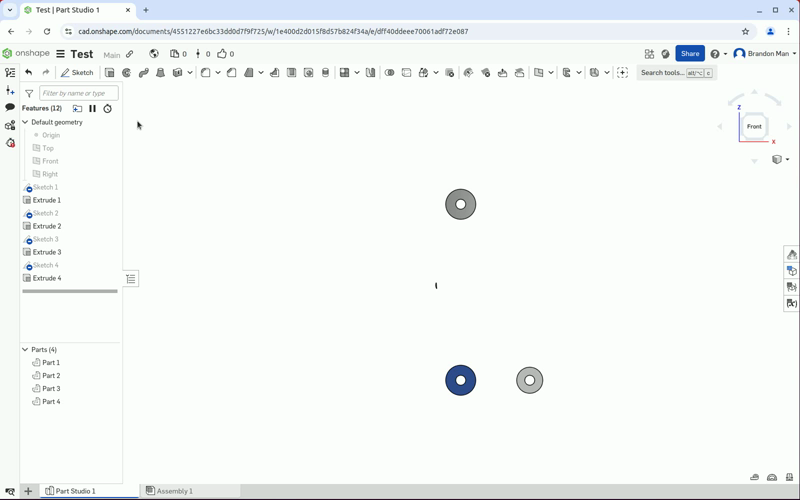
key(shift+h)
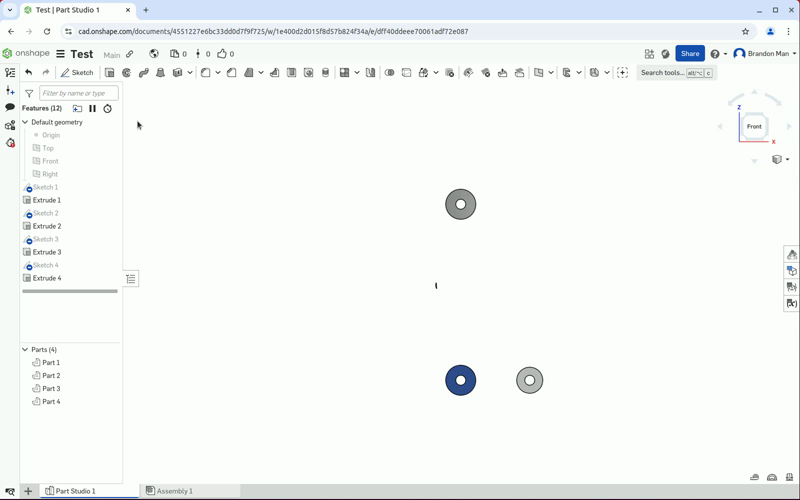
mouse_move(73, 189)
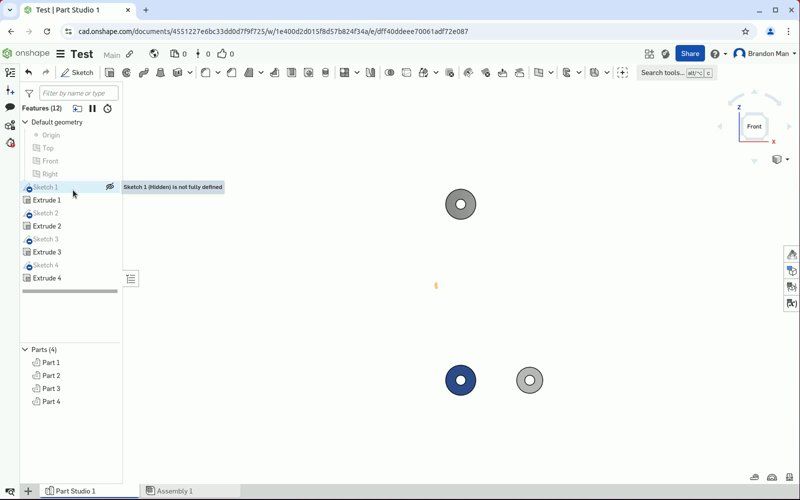
click(73, 189)
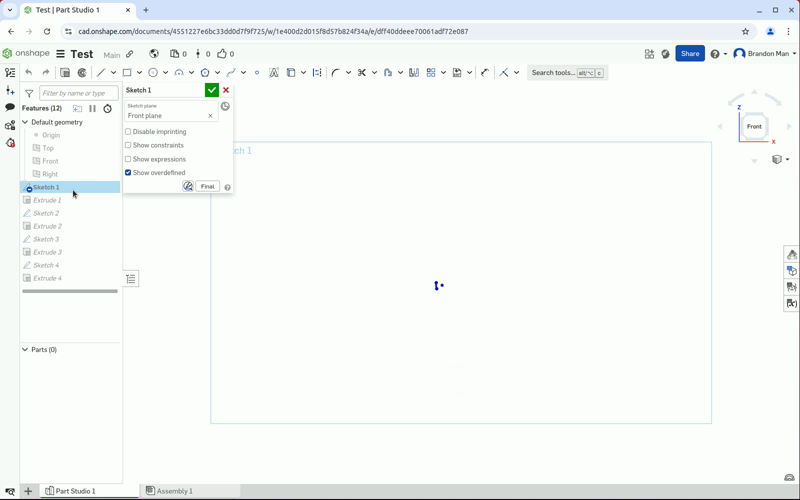
mouse_move(229, 92)
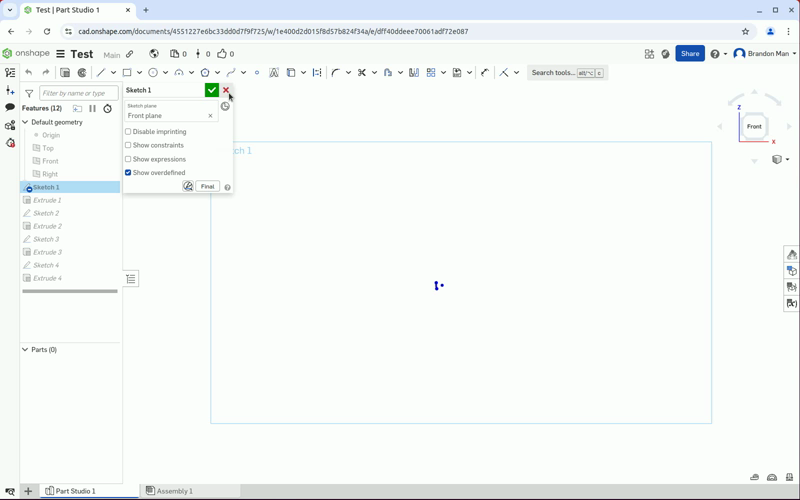
click(229, 92)
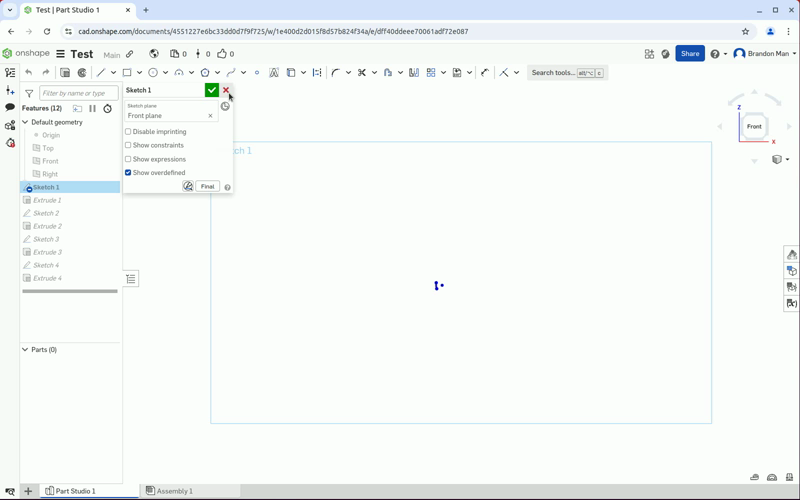
key(shift+s)
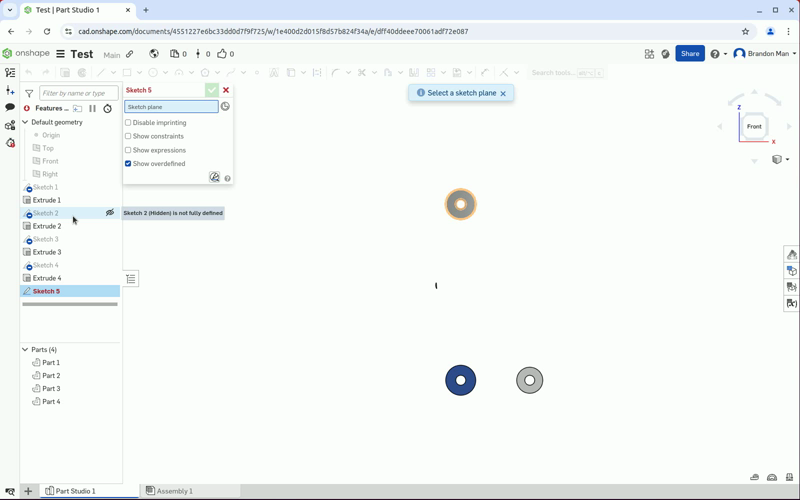
scroll(3)
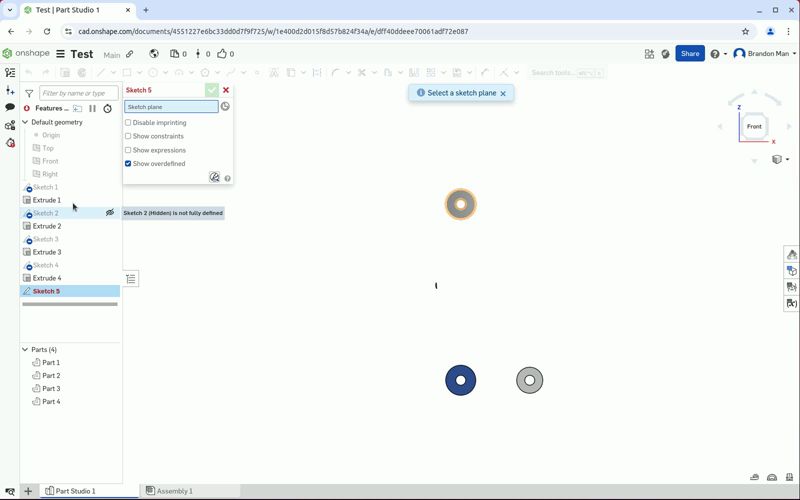
mouse_move(73, 163)
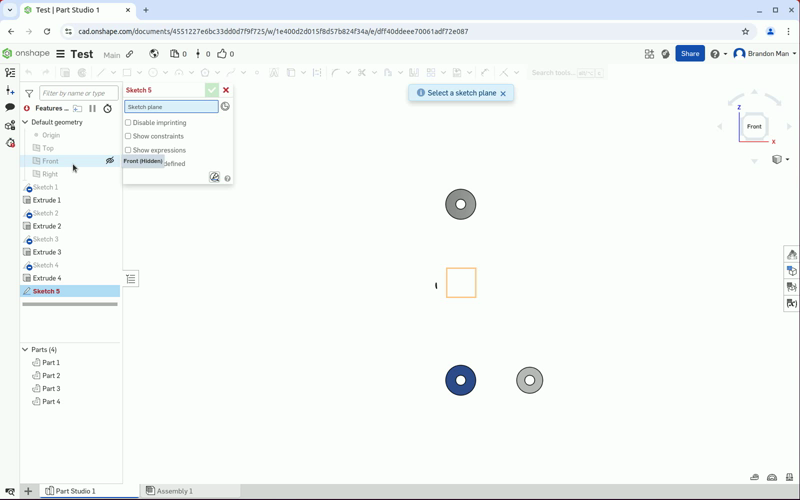
click(73, 163)
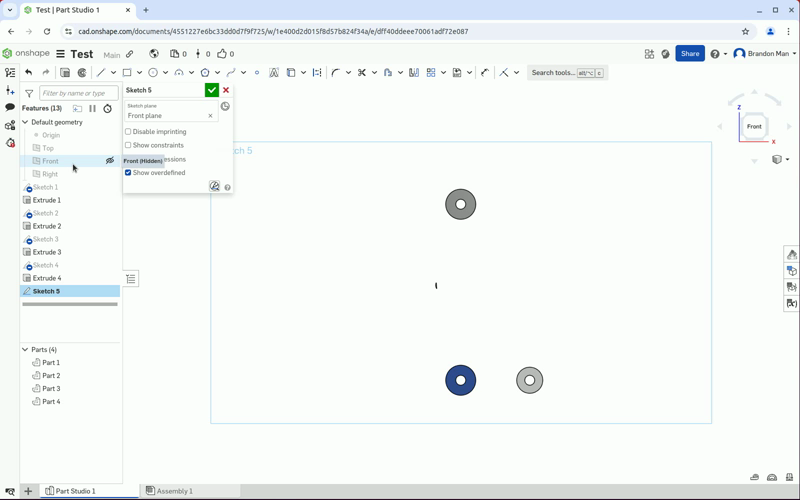
mouse_move(73, 352)
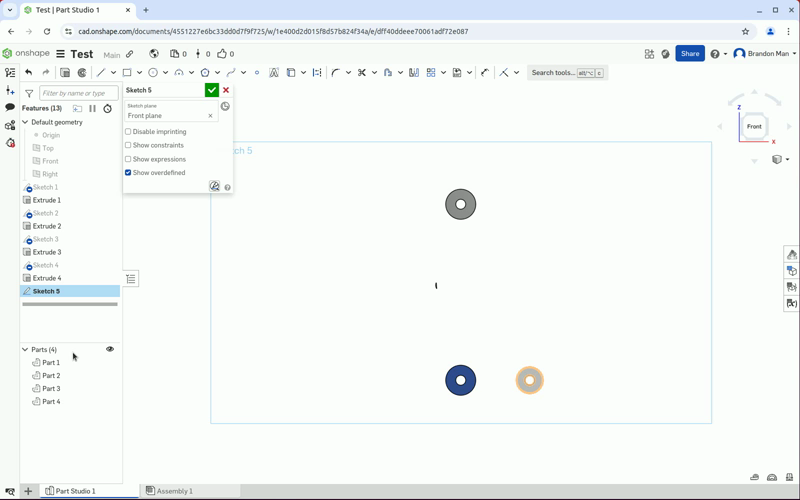
key(y)
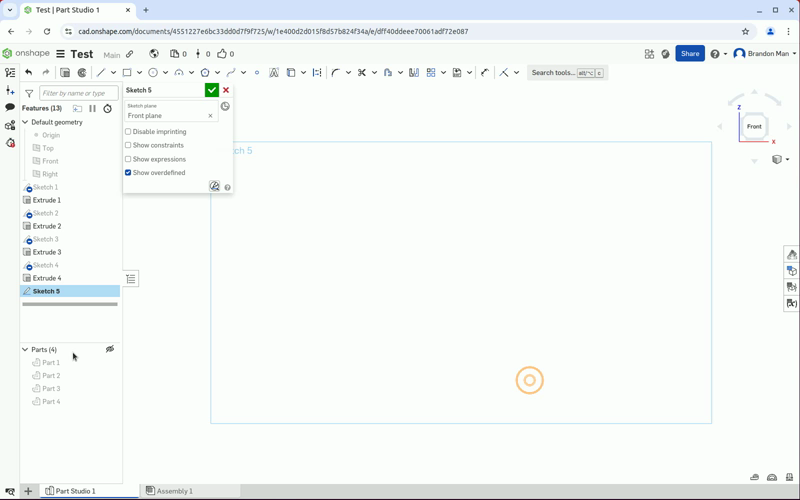
key(a)
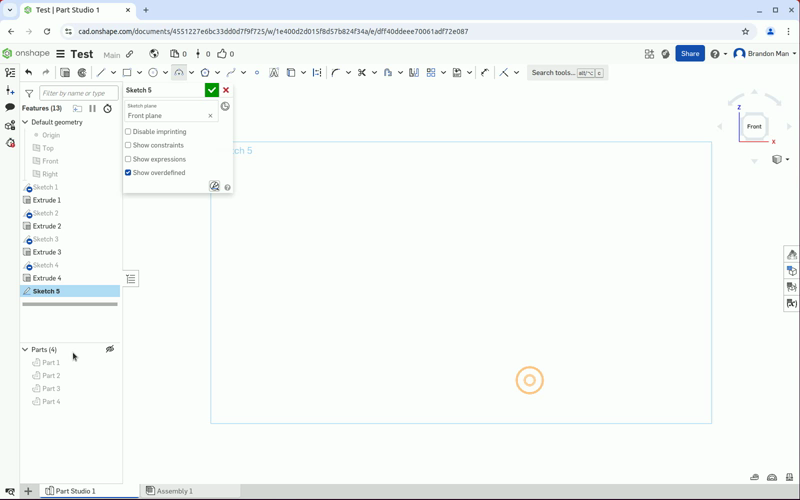
key_down(shift)
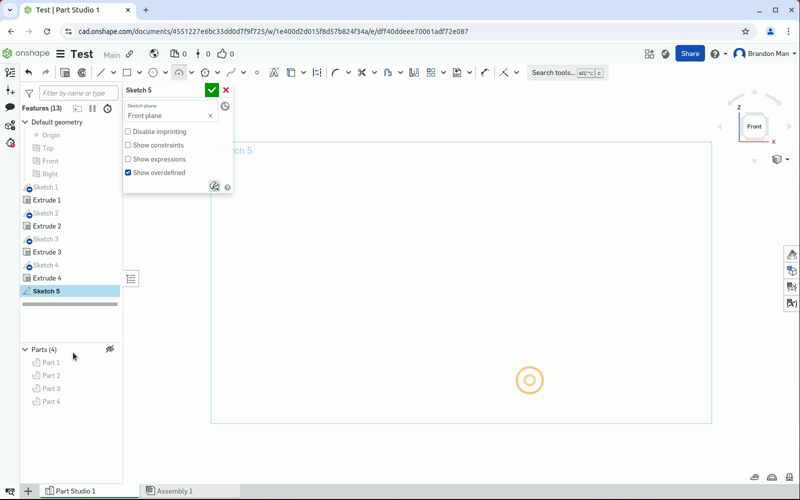
mouse_move(436, 279)
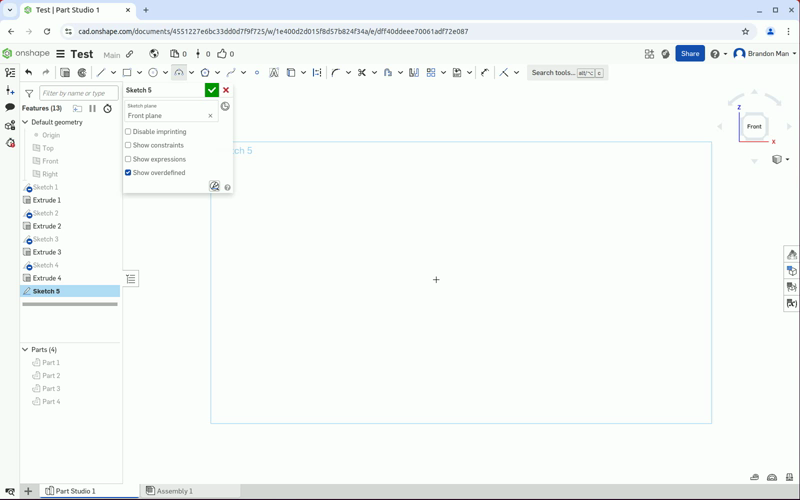
click(436, 279)
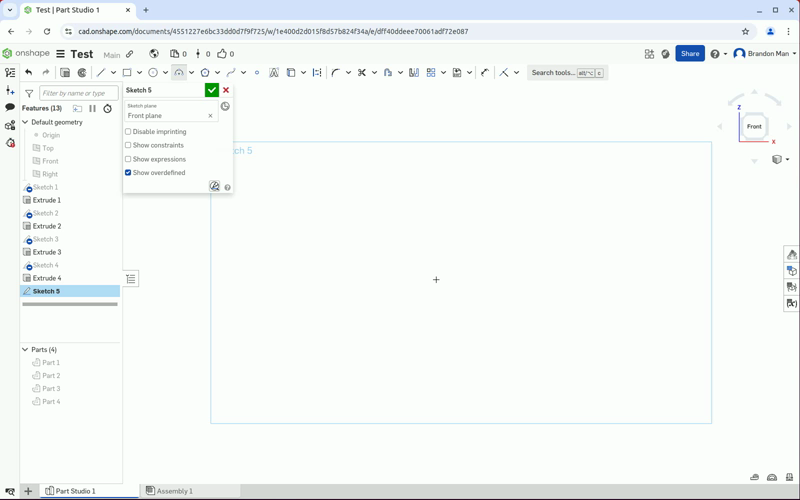
key_up(shift)
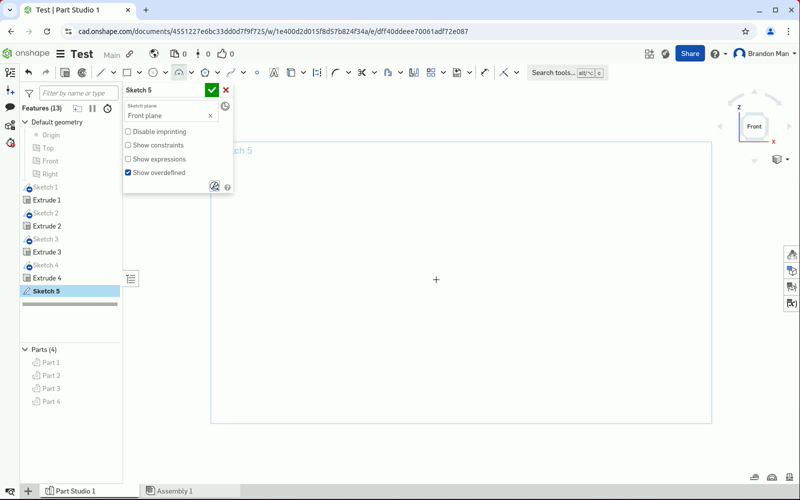
key_down(shift)
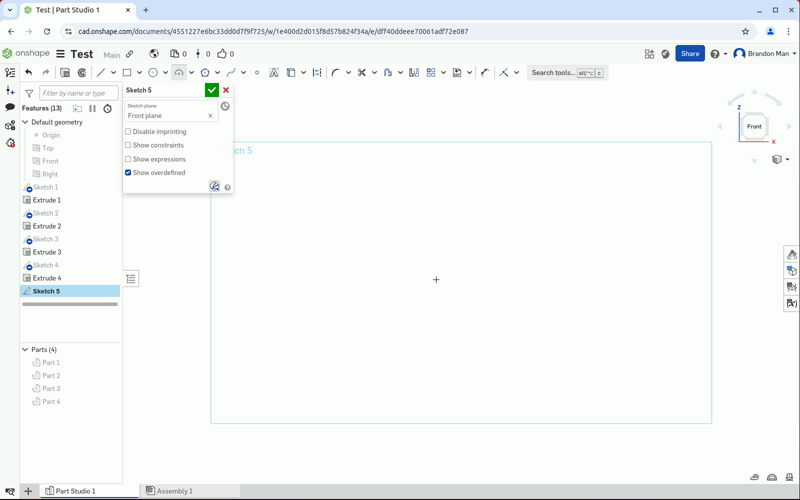
mouse_move(485, 279)
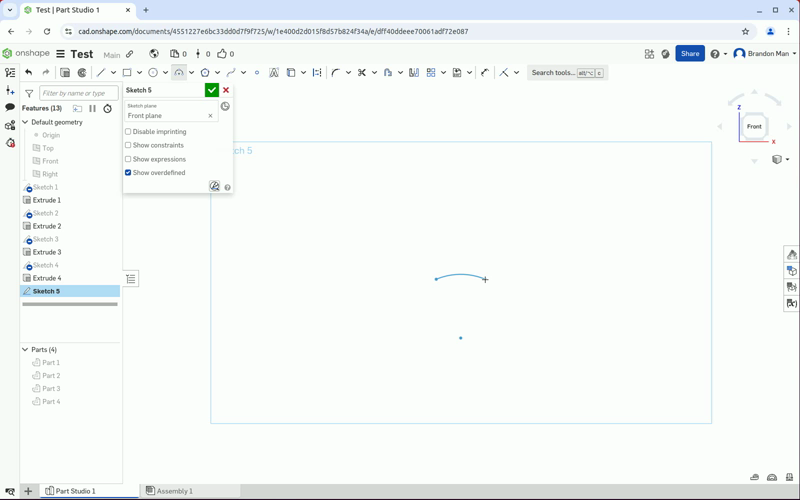
click(485, 279)
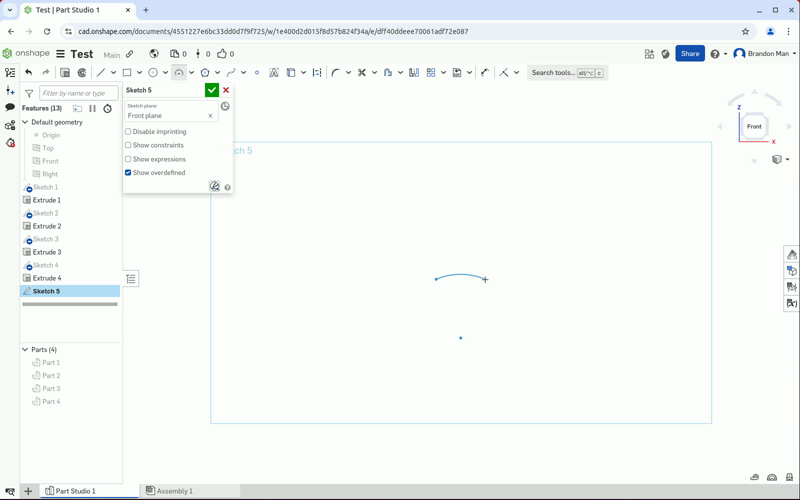
mouse_move(460, 257)
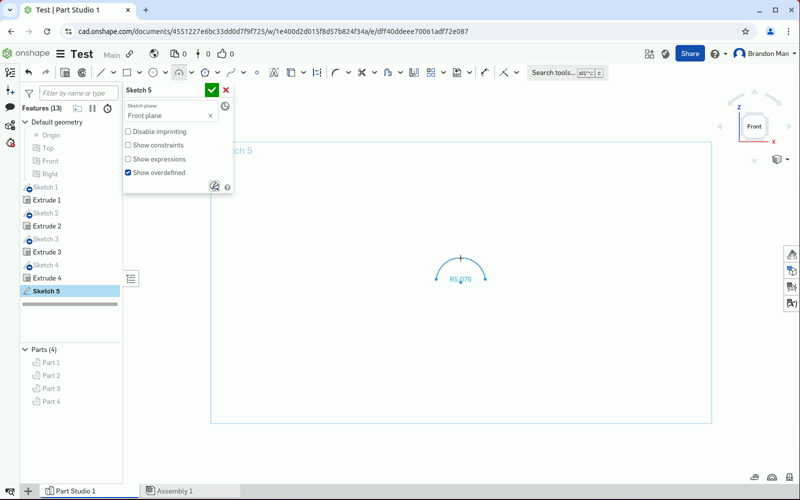
click(460, 257)
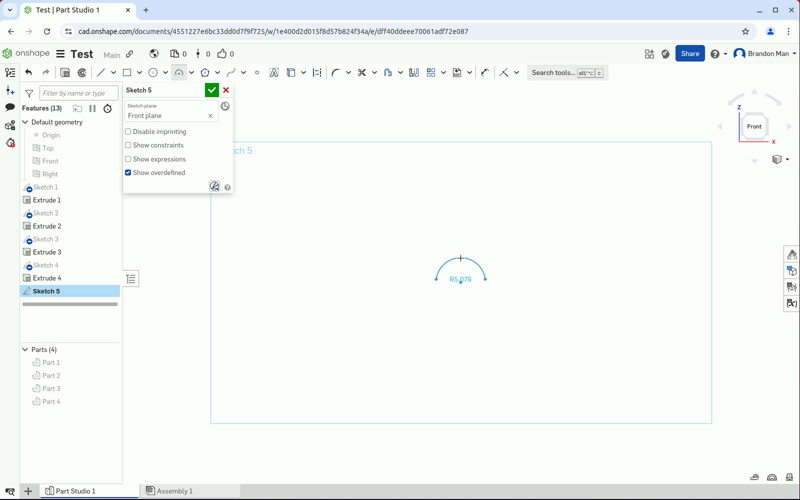
key_up(shift)
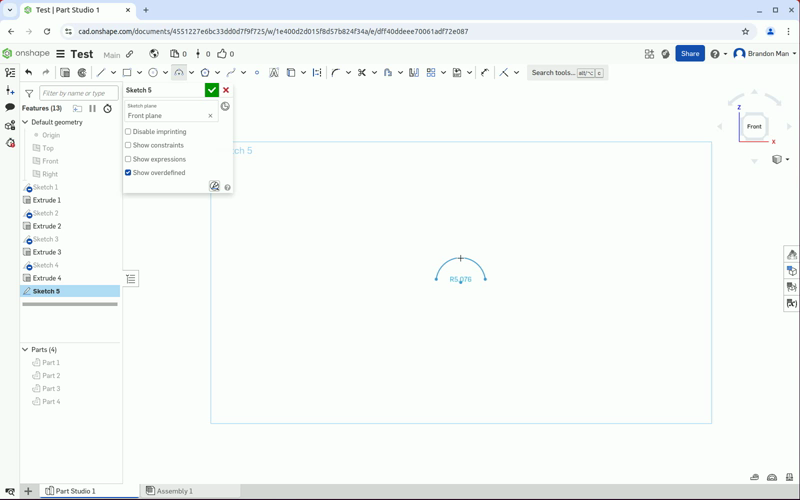
key(esc)
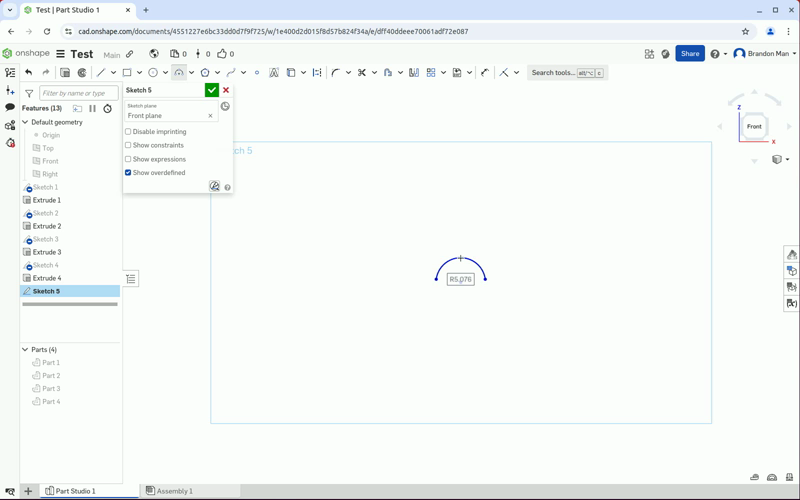
key(l)
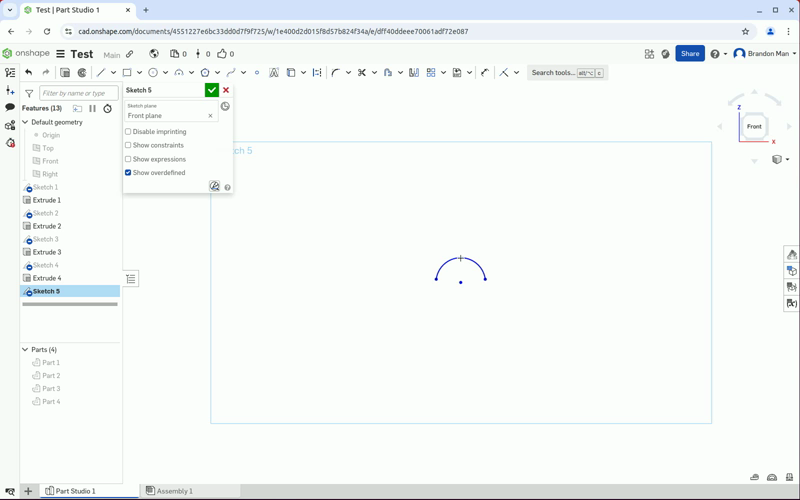
mouse_move(485, 279)
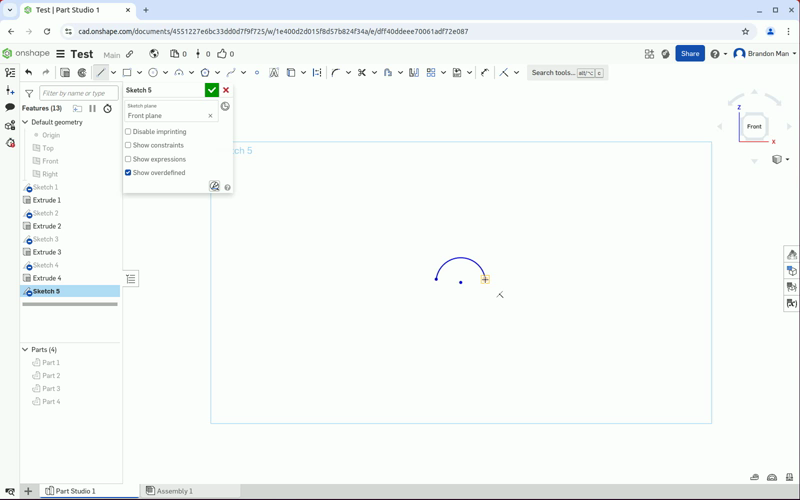
click(485, 279)
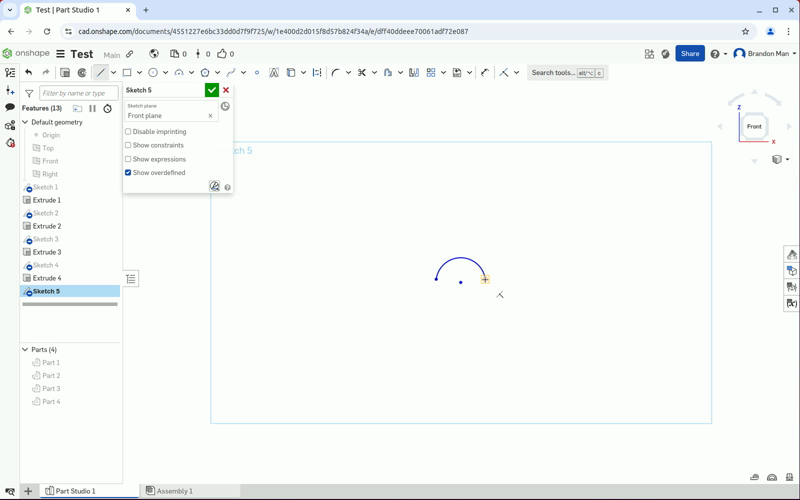
key_down(shift)
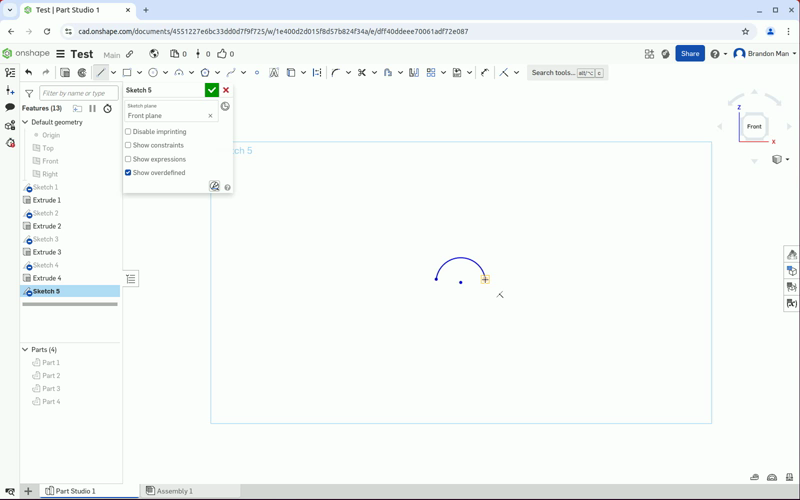
mouse_move(475, 203)
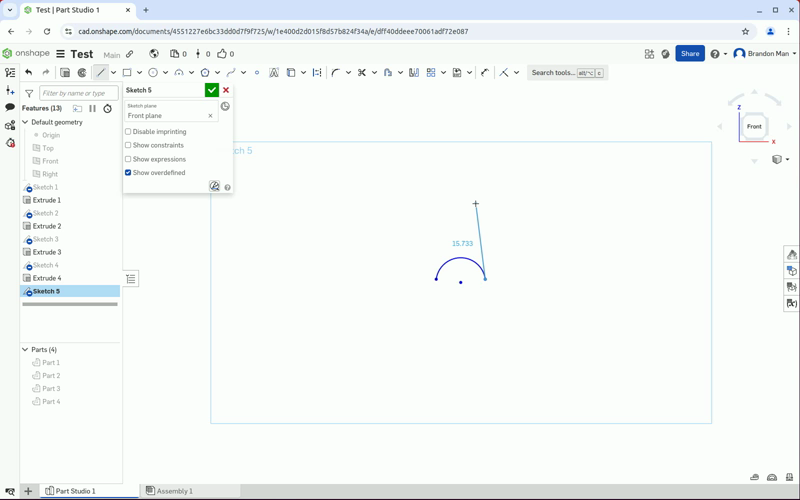
click(475, 203)
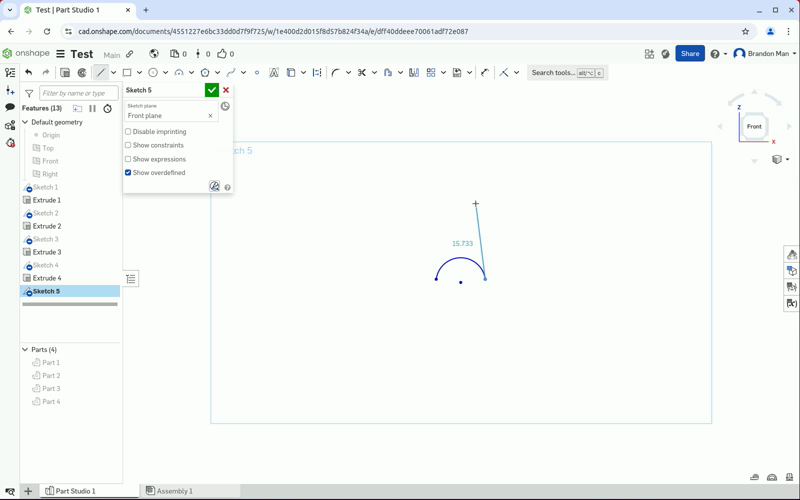
key_up(shift)
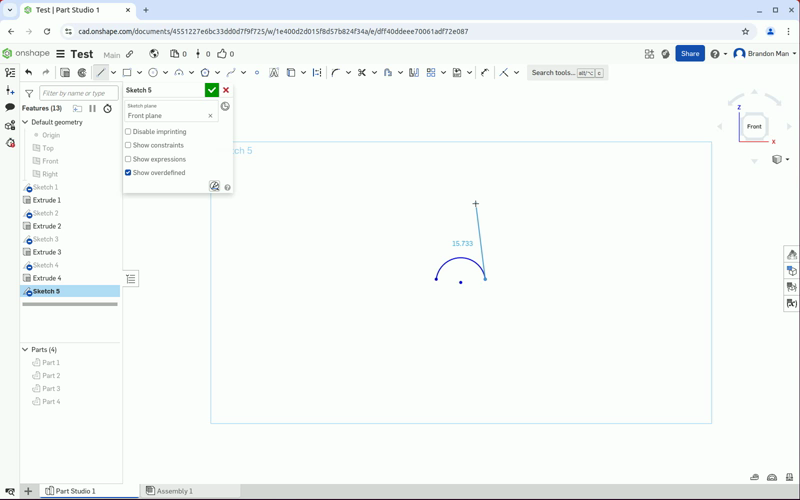
key(esc)
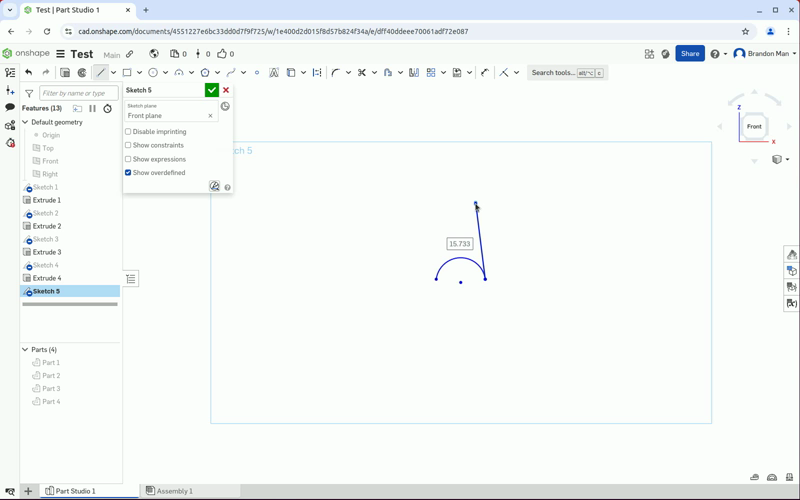
key(a)
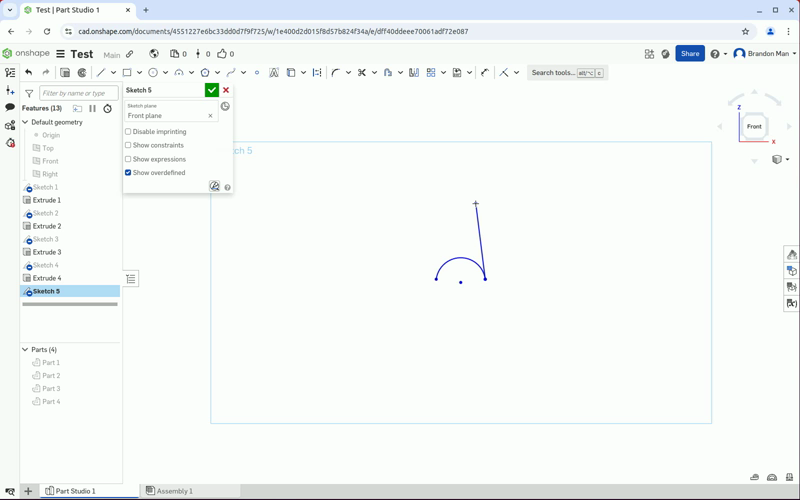
mouse_move(475, 203)
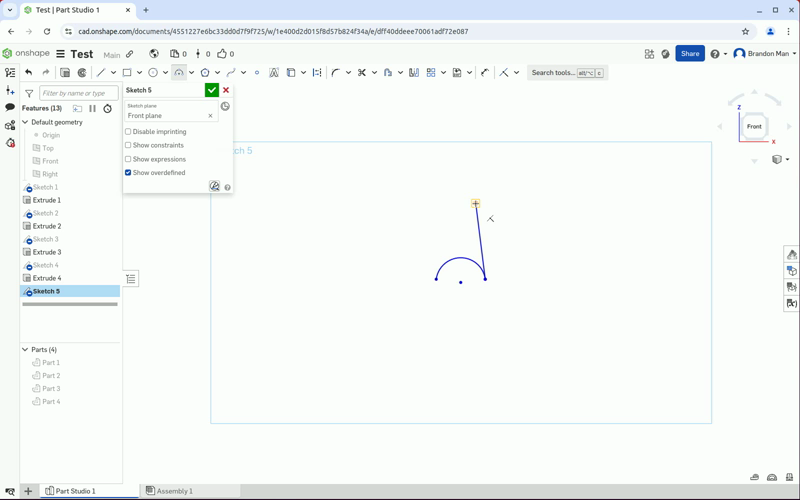
click(475, 203)
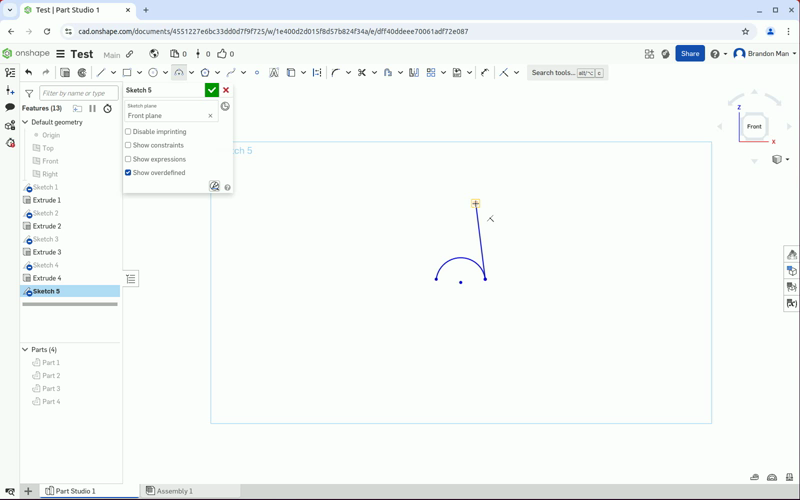
key_down(shift)
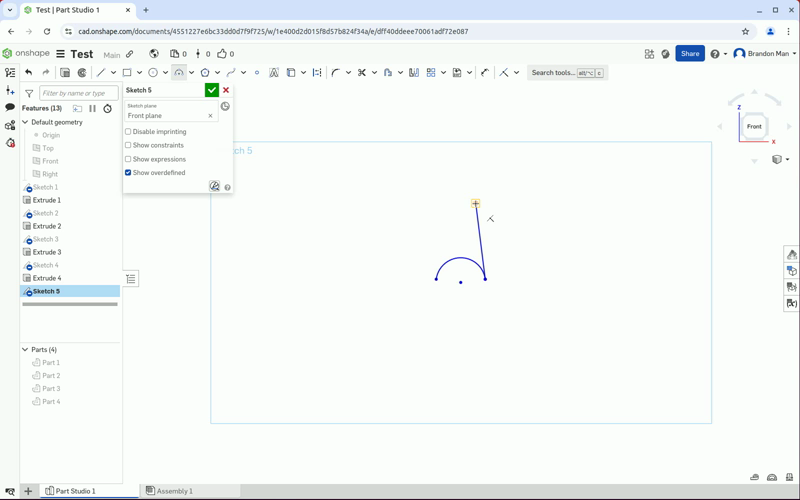
mouse_move(446, 201)
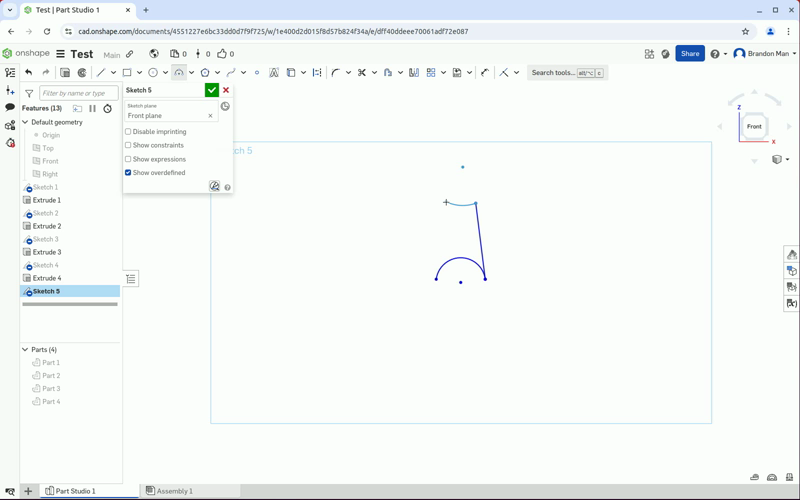
click(446, 201)
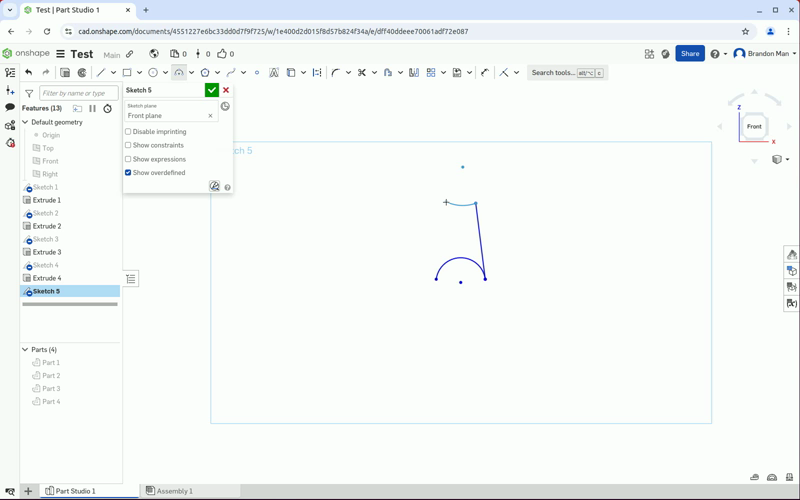
mouse_move(459, 218)
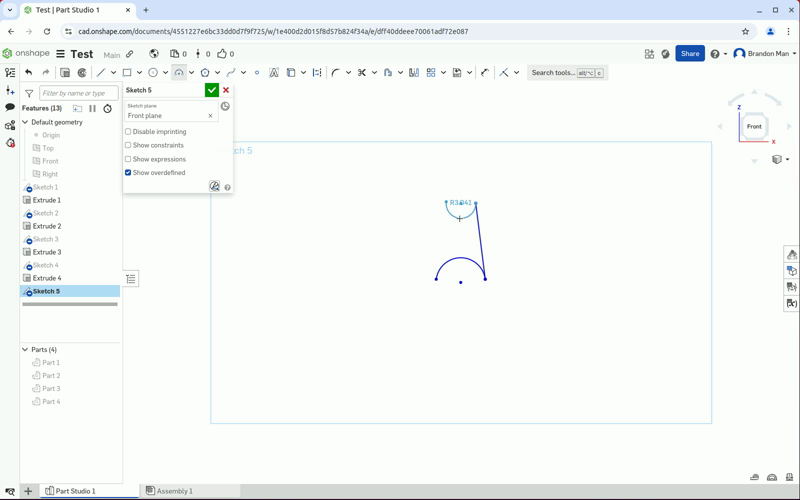
click(459, 218)
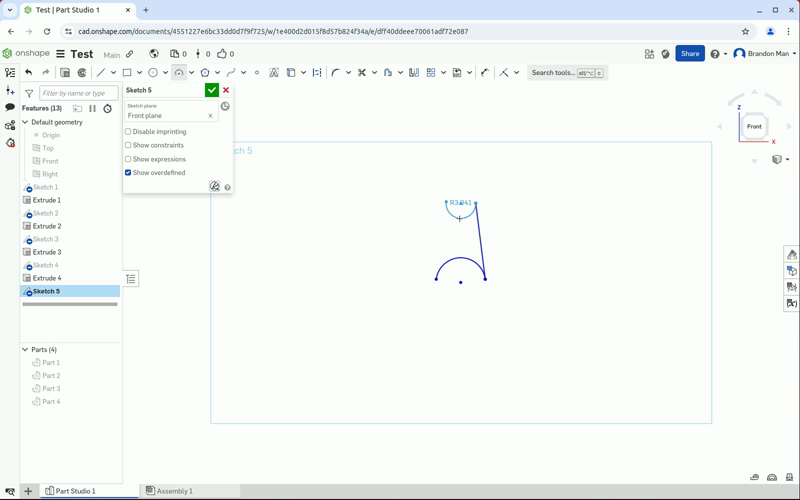
key_up(shift)
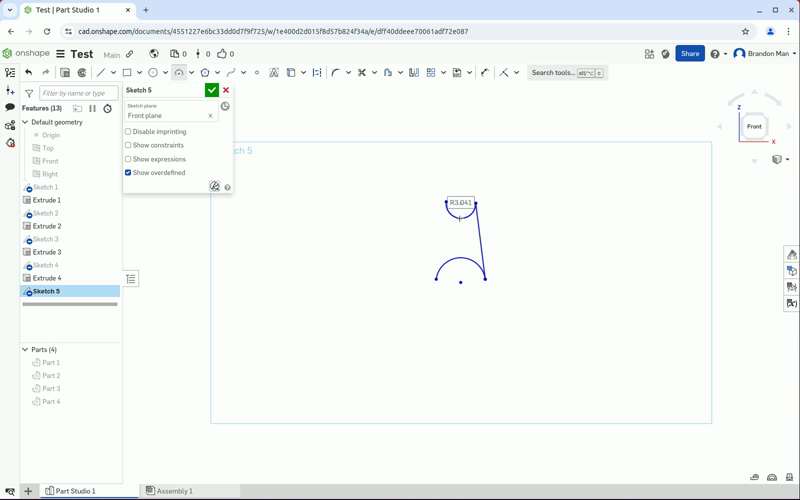
key(esc)
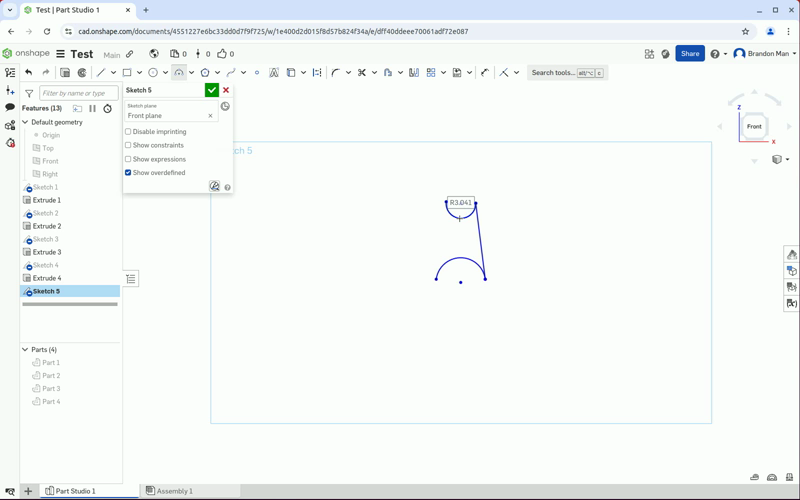
key(l)
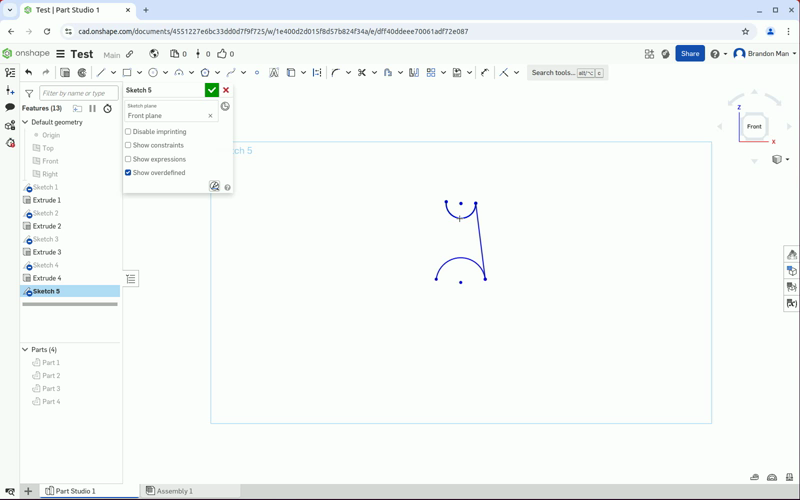
mouse_move(446, 201)
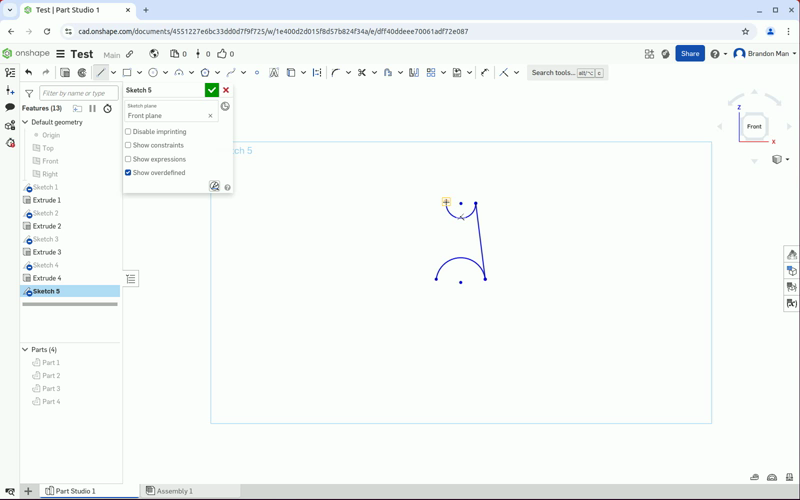
click(446, 201)
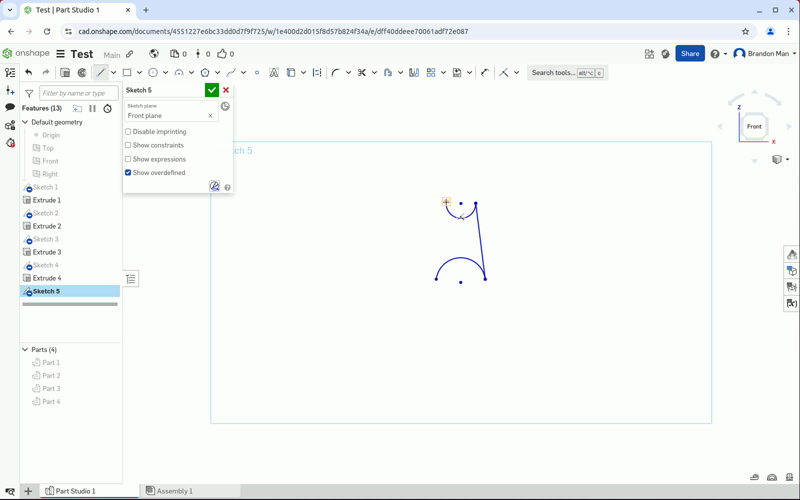
key_down(shift)
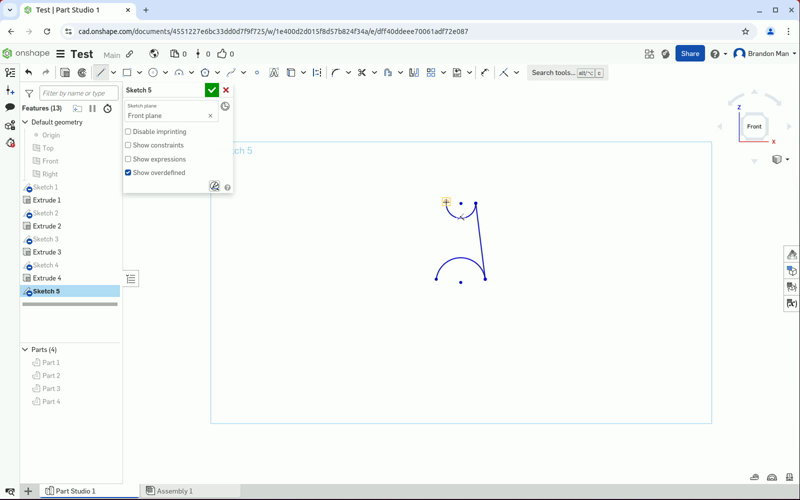
mouse_move(436, 279)
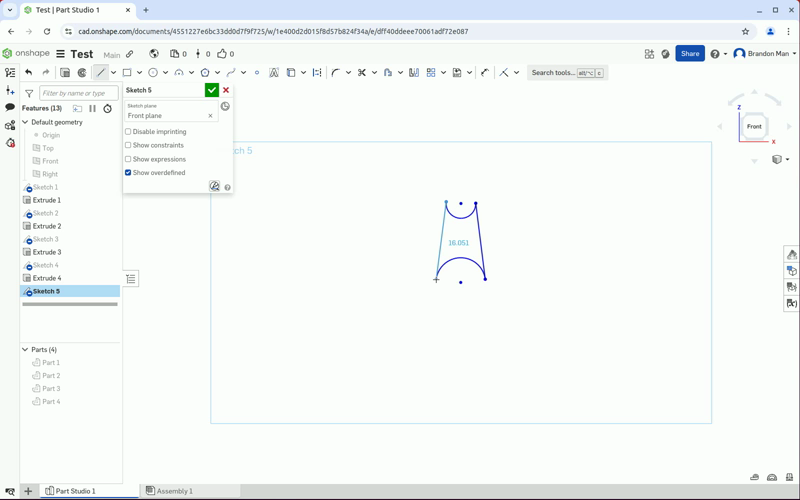
key_up(shift)
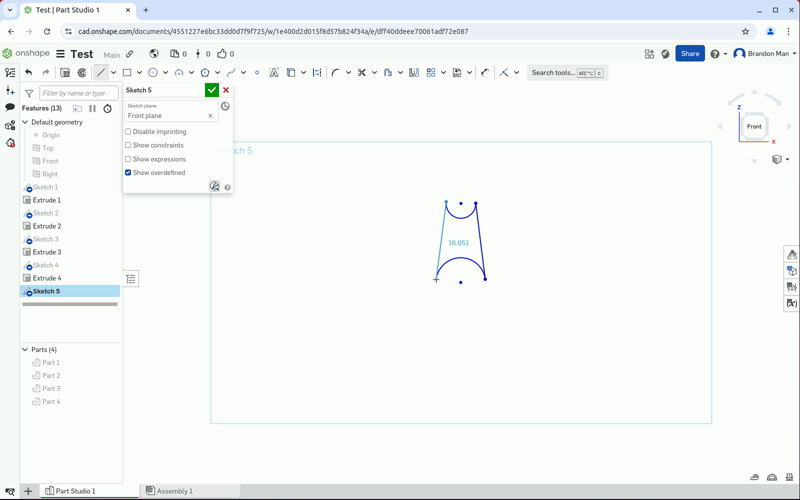
click(436, 279)
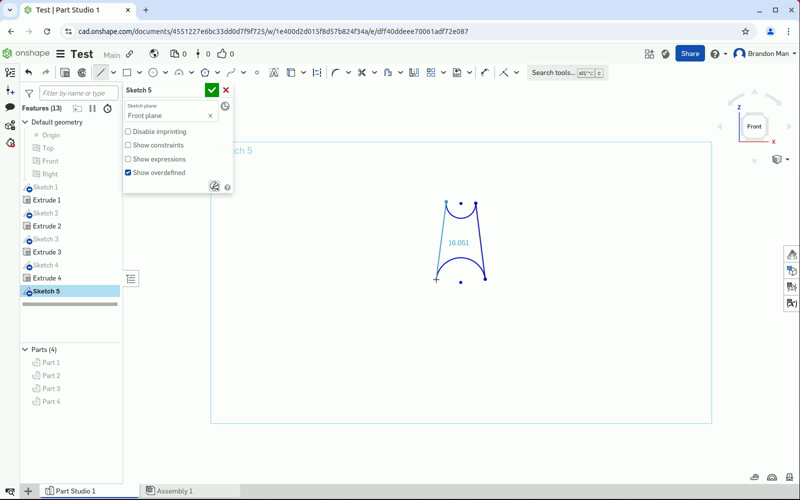
key(esc)
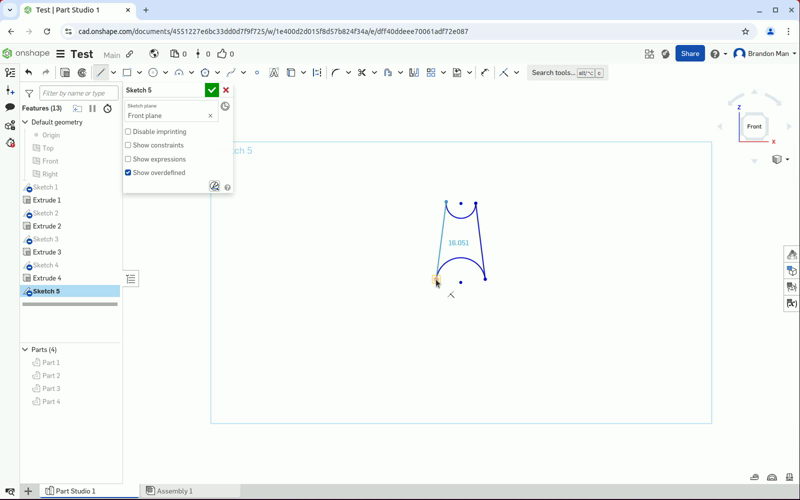
key(c)
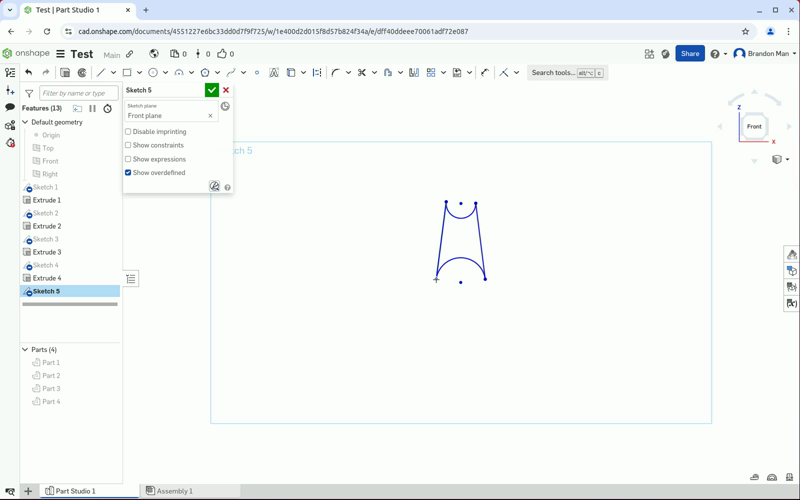
key_down(shift)
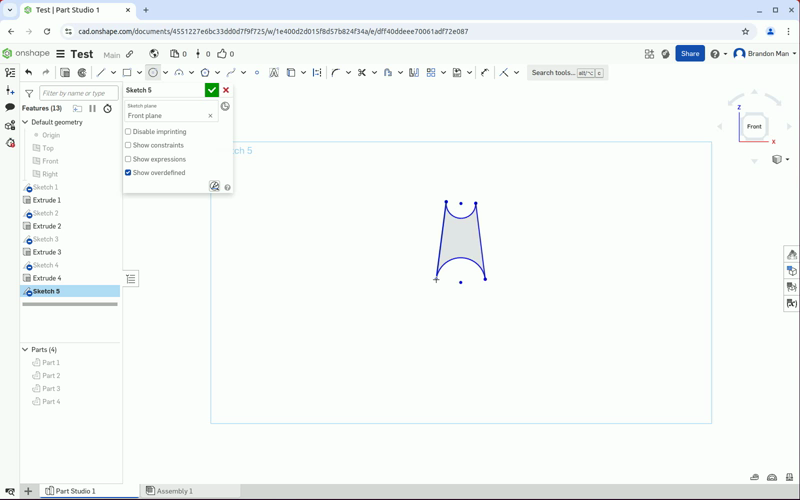
mouse_move(458, 225)
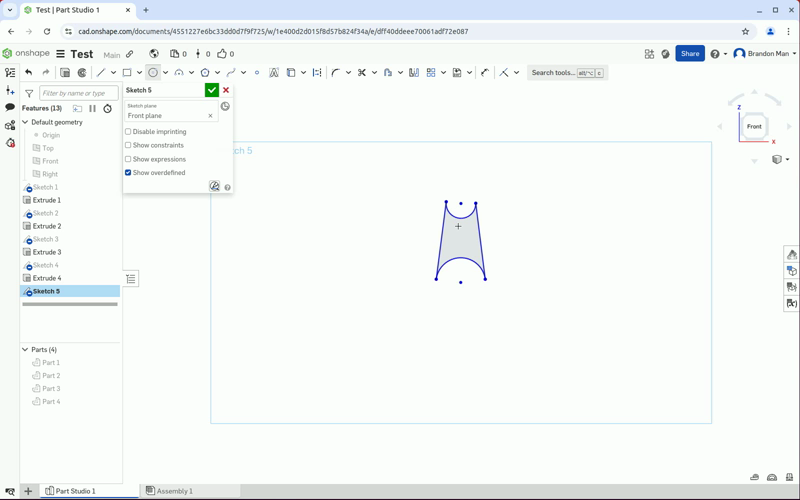
click(458, 225)
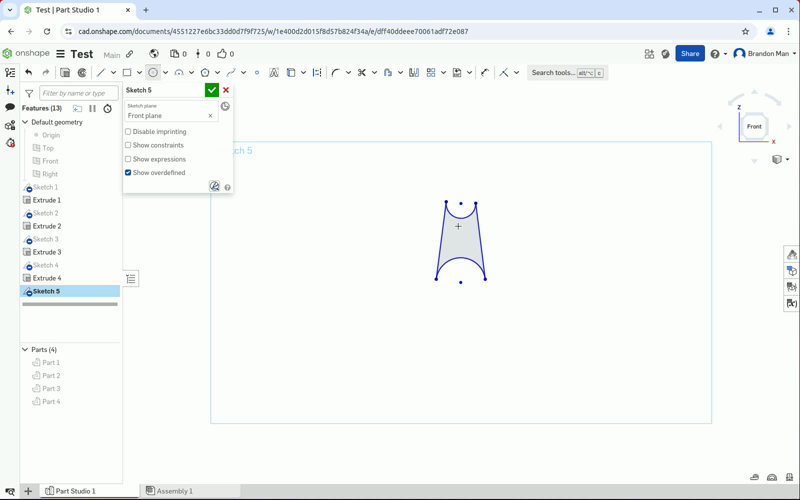
key_up(shift)
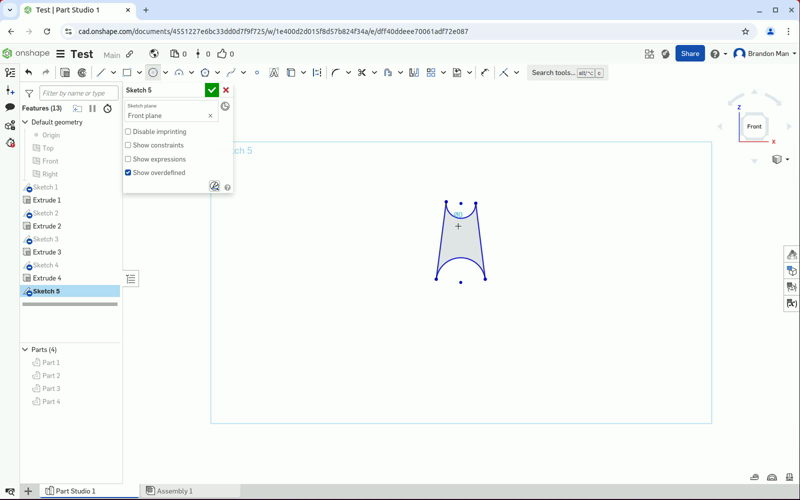
mouse_move(460, 225)
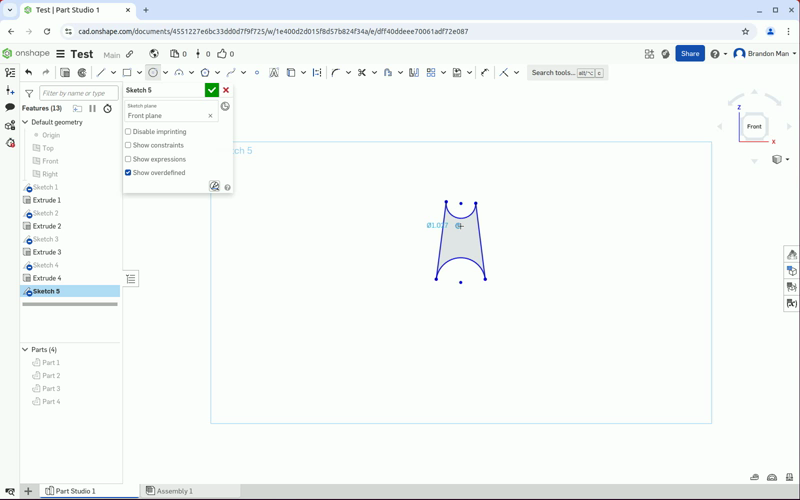
scroll(6)
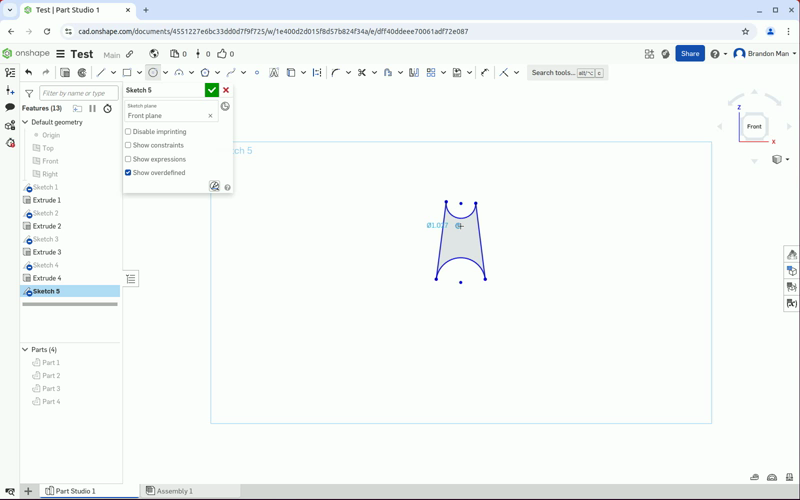
scroll(6)
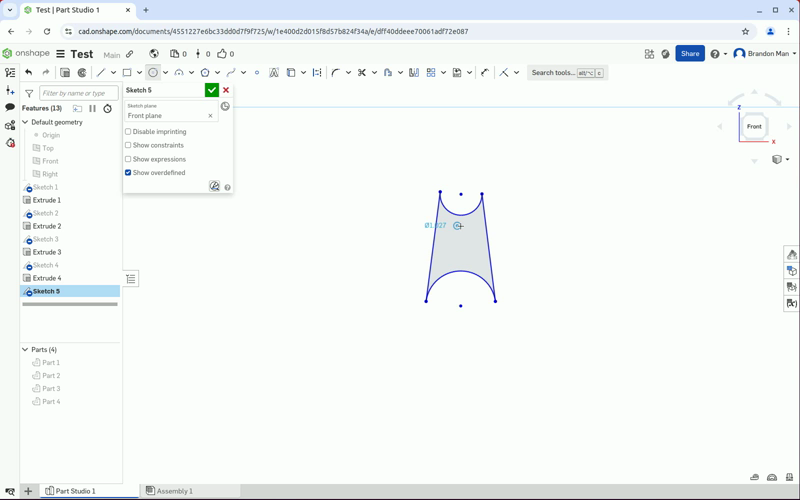
scroll(6)
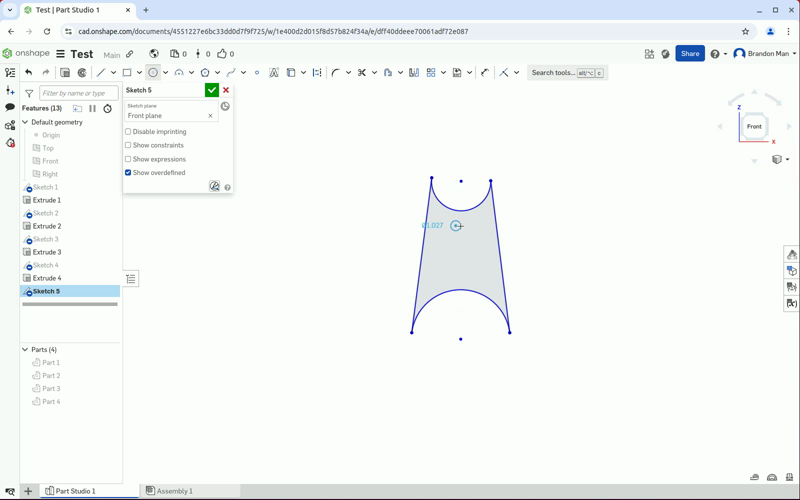
scroll(6)
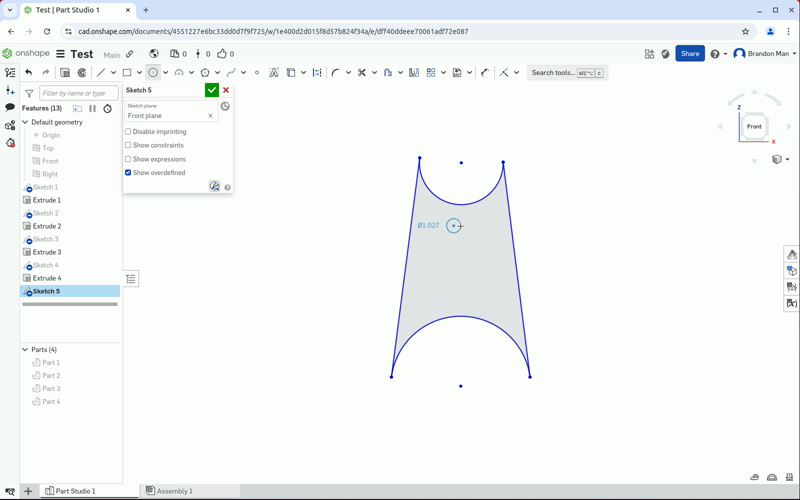
scroll(6)
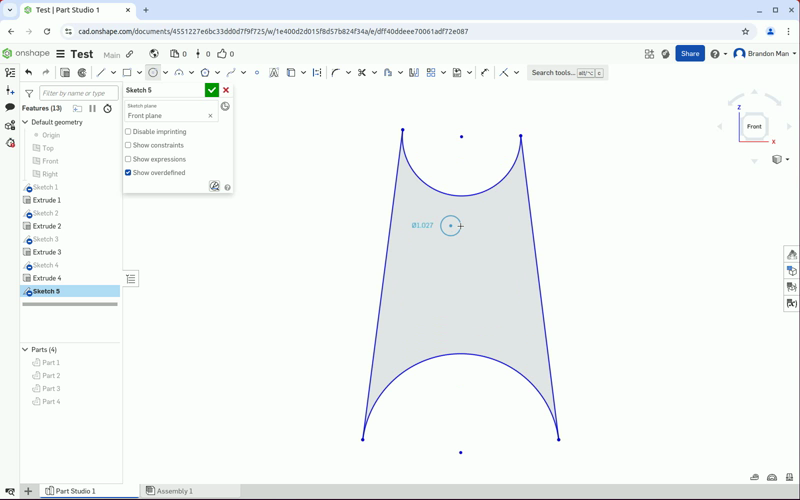
scroll(6)
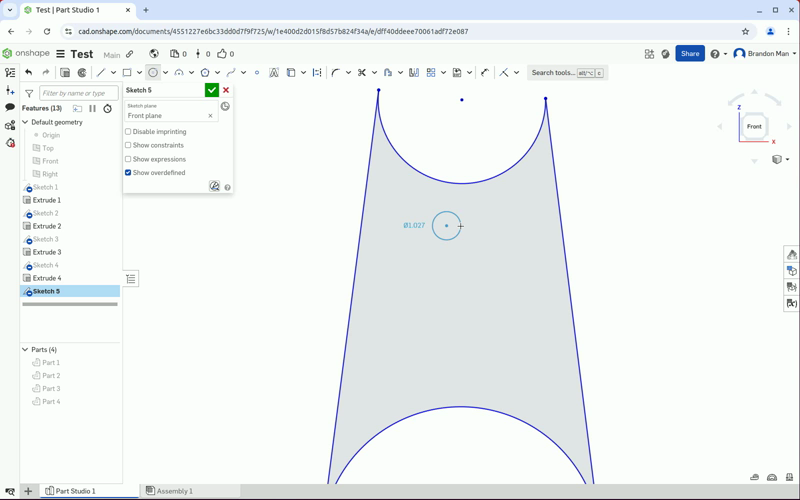
scroll(6)
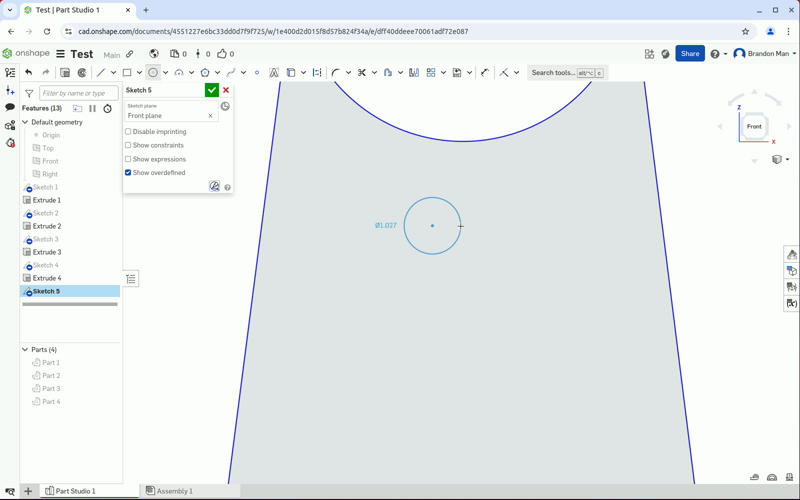
click(460, 225)
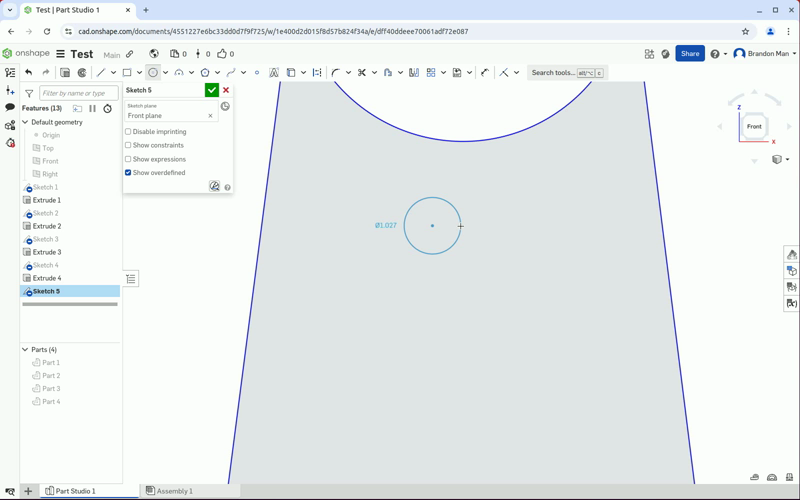
scroll(-6)
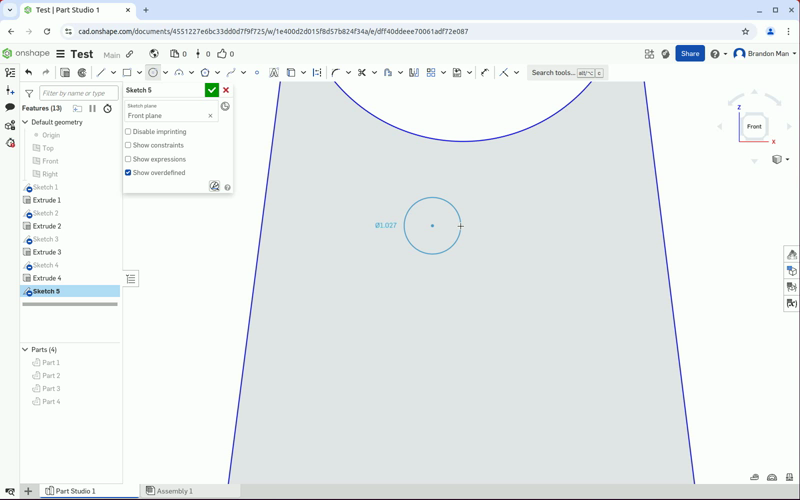
scroll(-6)
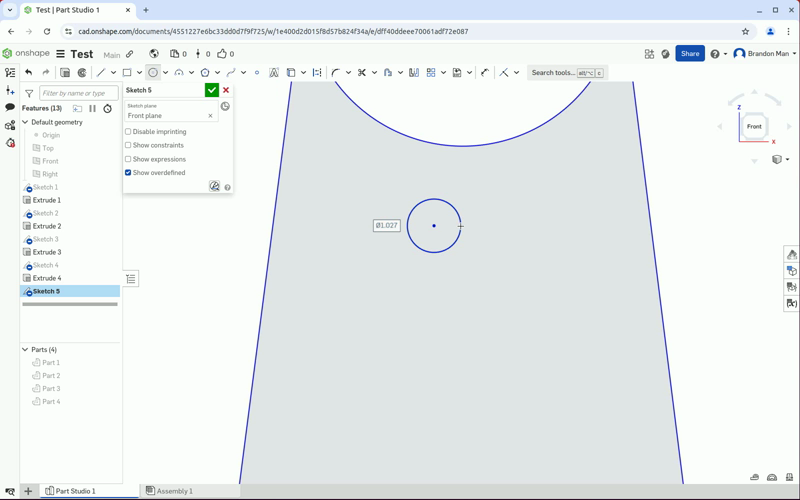
scroll(-6)
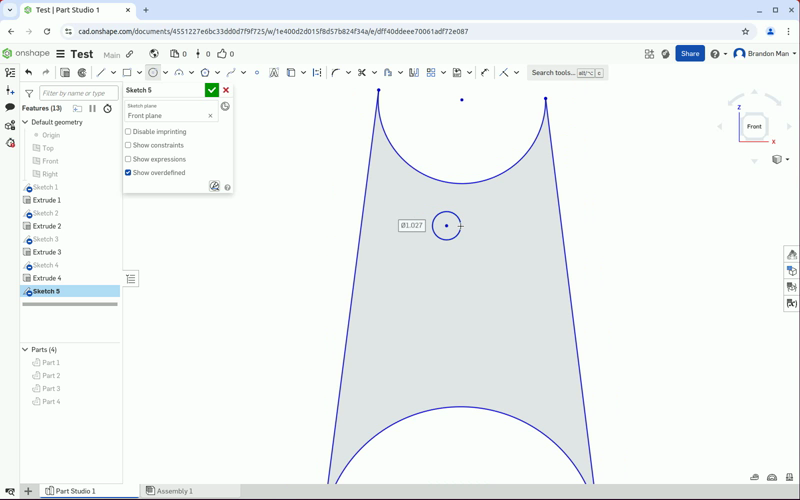
scroll(-6)
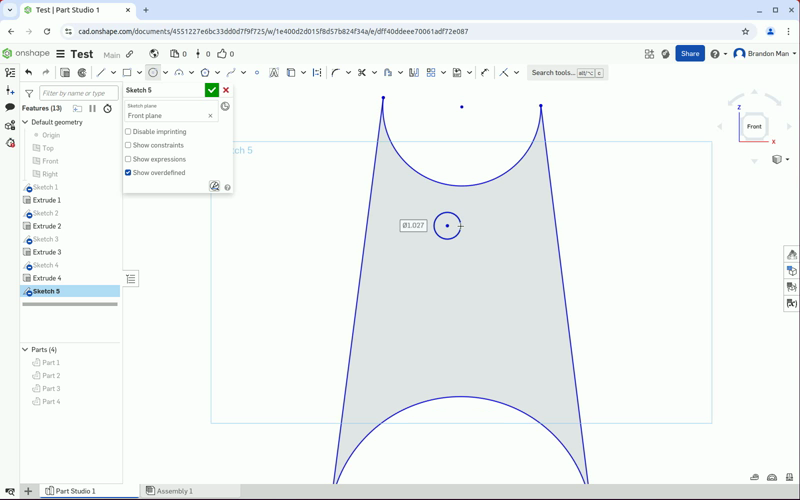
scroll(-6)
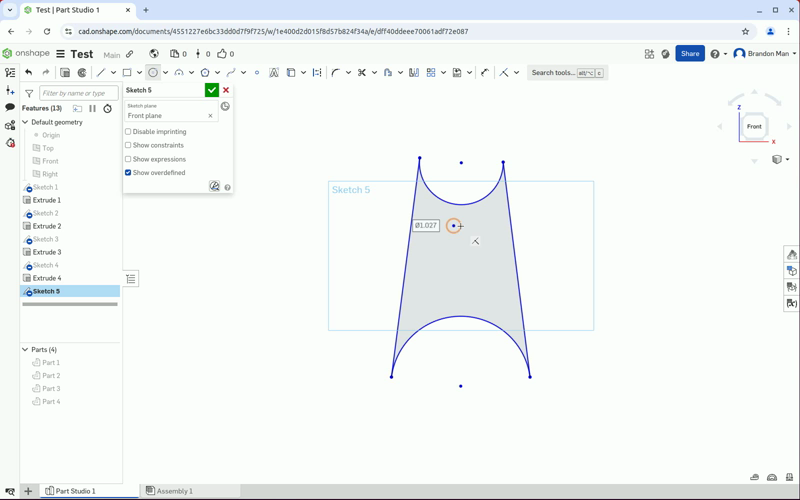
scroll(-6)
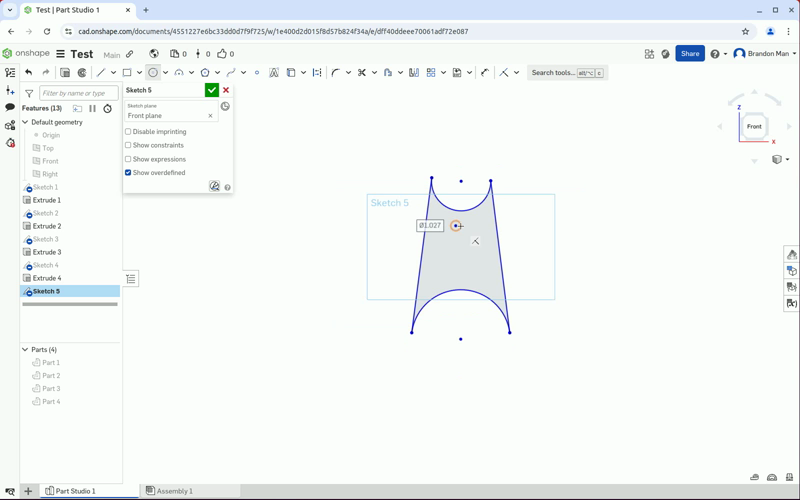
scroll(-6)
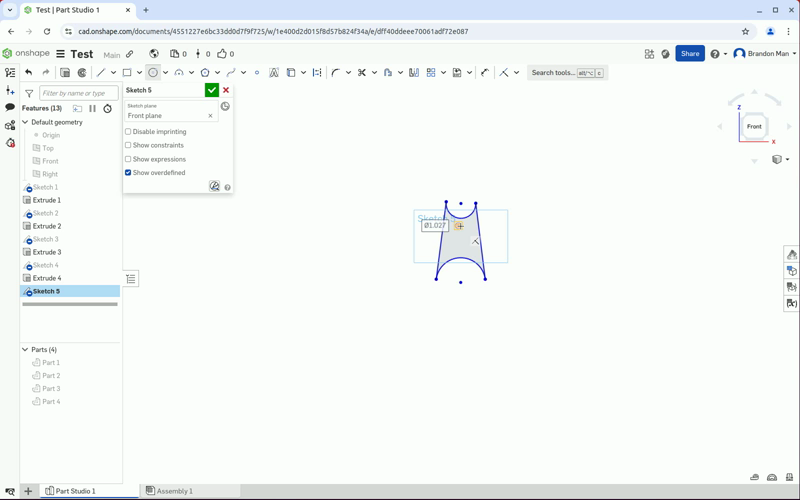
key(esc)
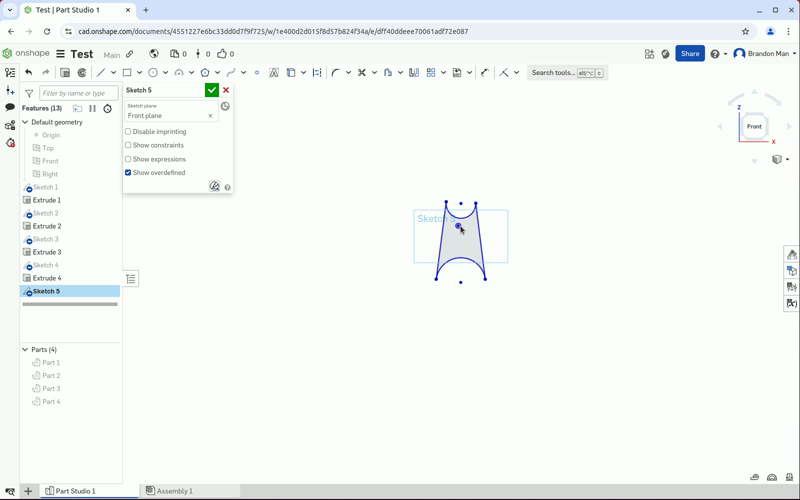
mouse_move(475, 241)
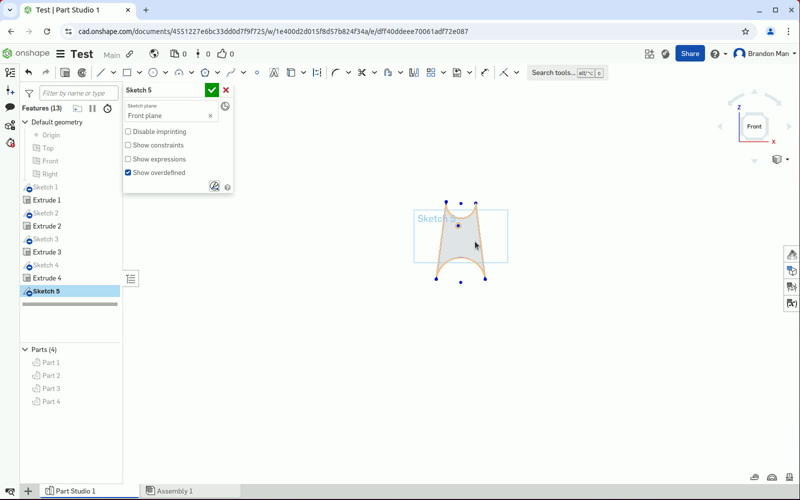
click(475, 241)
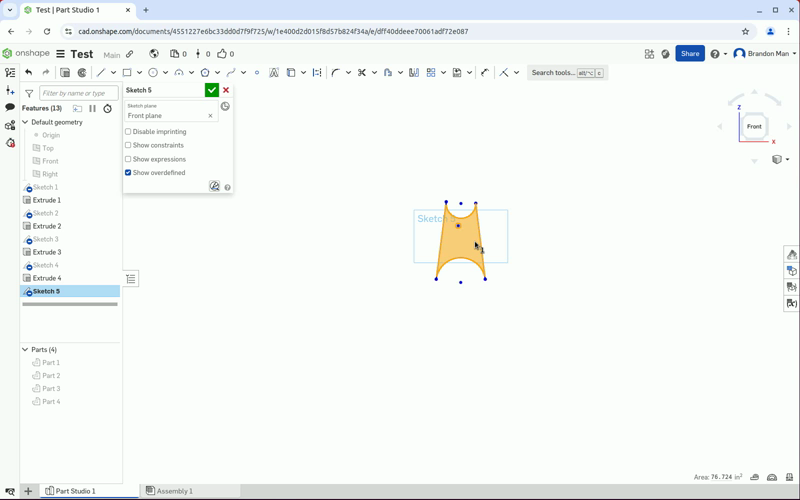
mouse_move(73, 352)
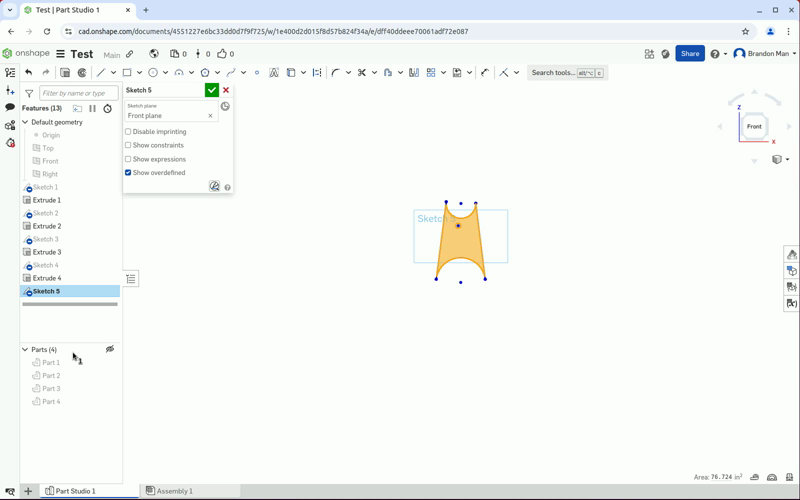
key(shift+y)
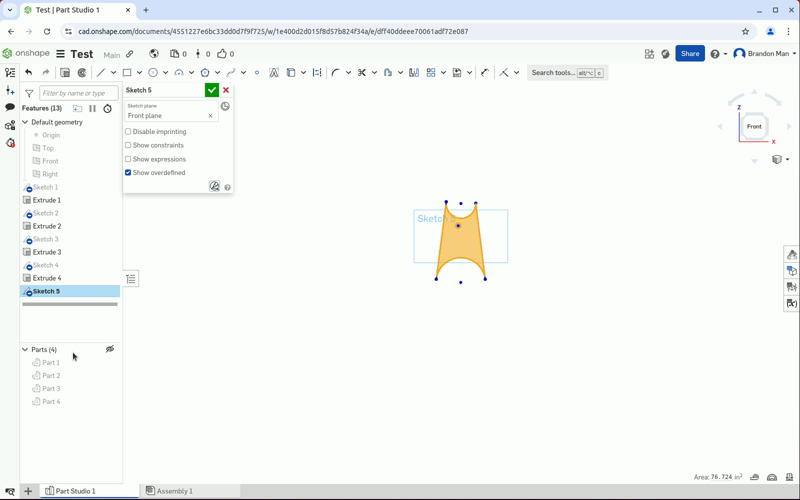
key(shift+e)
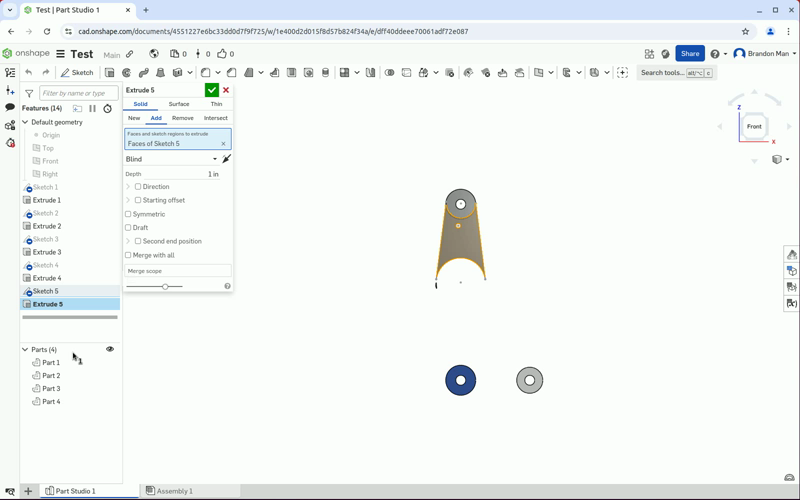
mouse_move(143, 106)
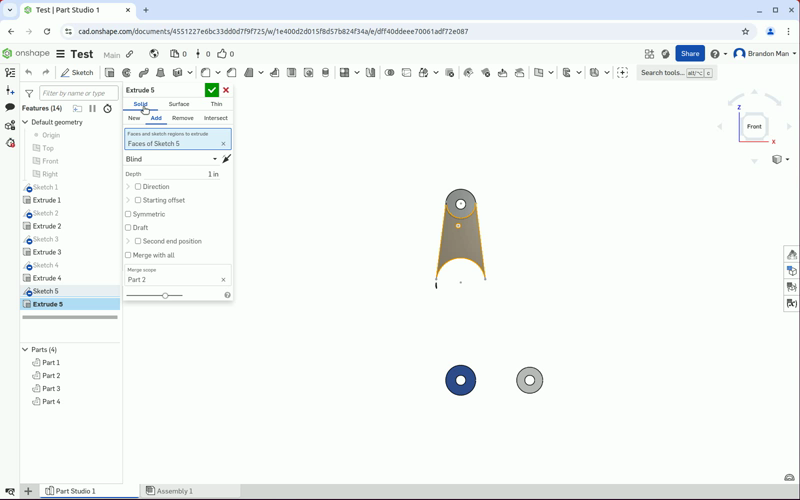
click(143, 106)
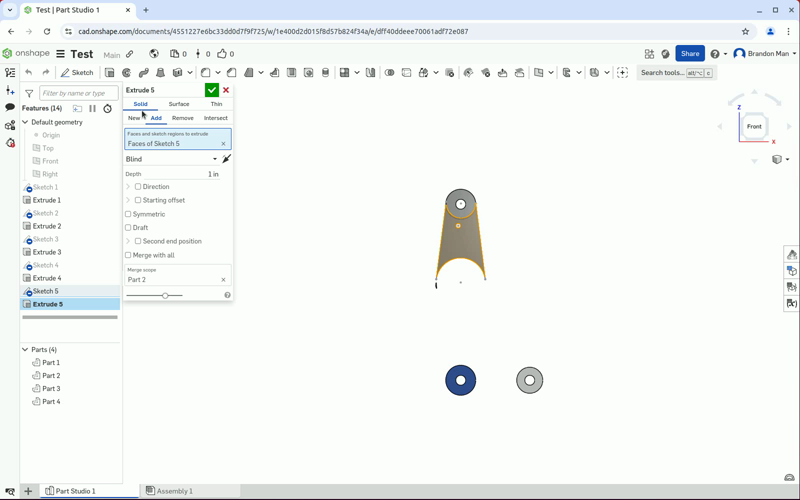
mouse_move(137, 120)
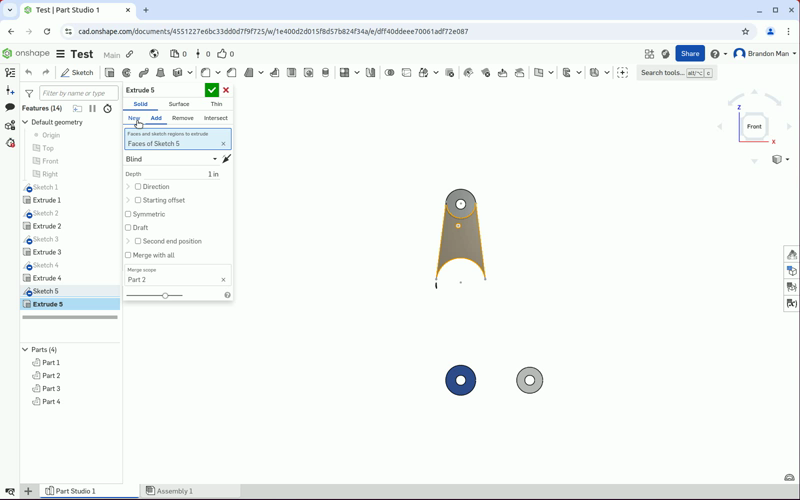
click(137, 120)
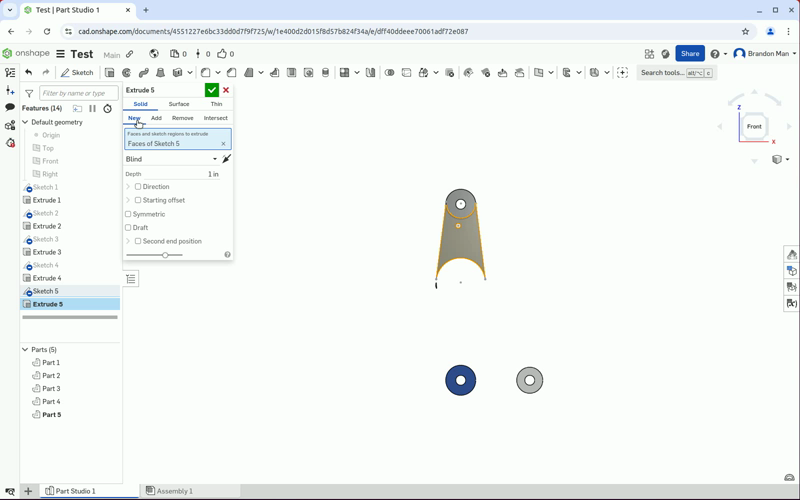
key(tab, 4)
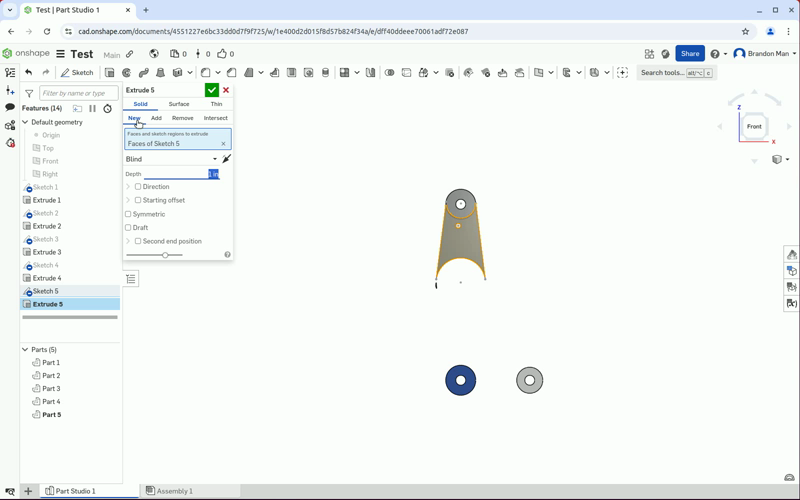
text(0.963)
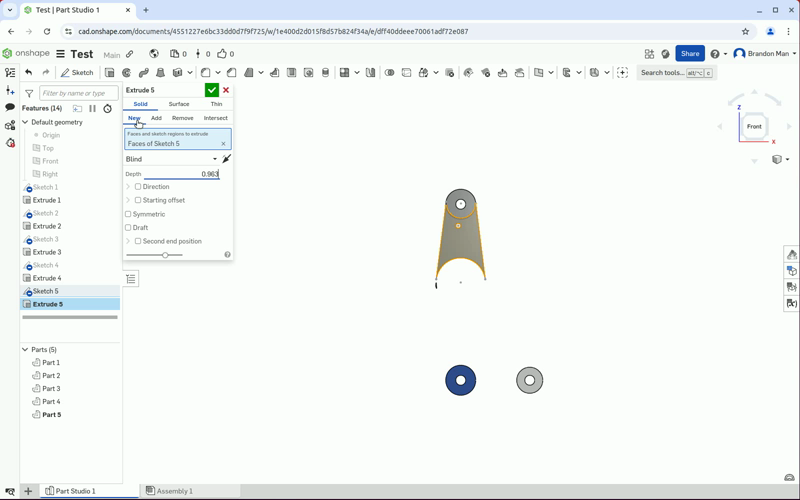
key(enter)
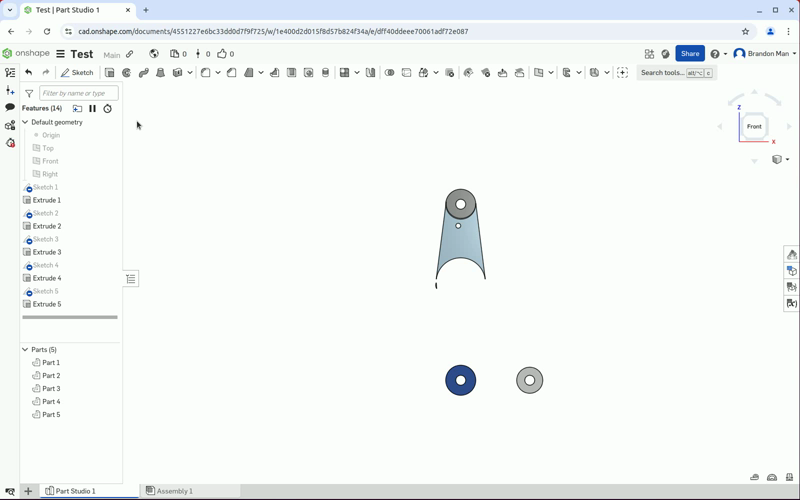
key(shift+h)
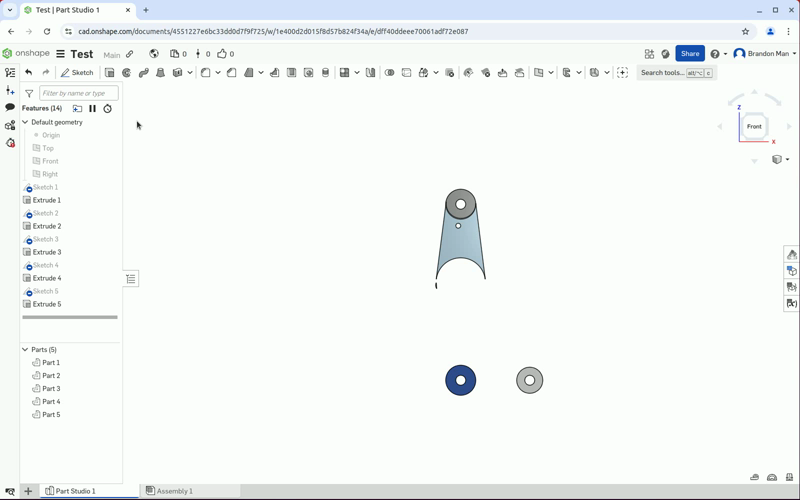
key(shift+h)
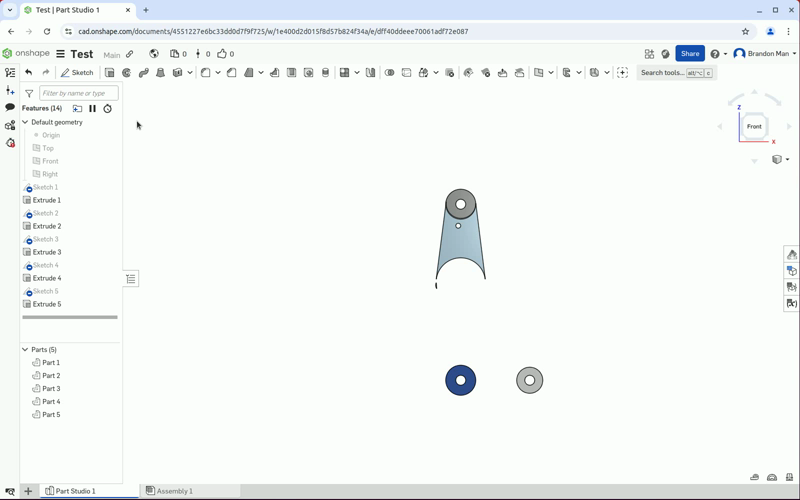
mouse_move(73, 189)
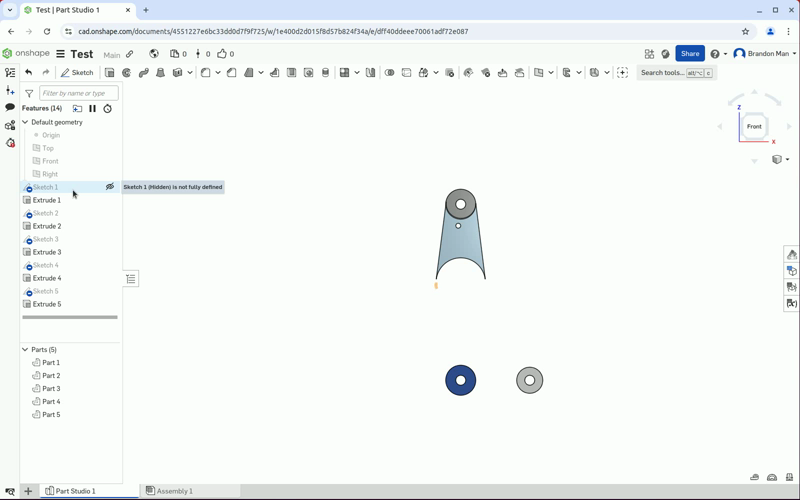
click(73, 189)
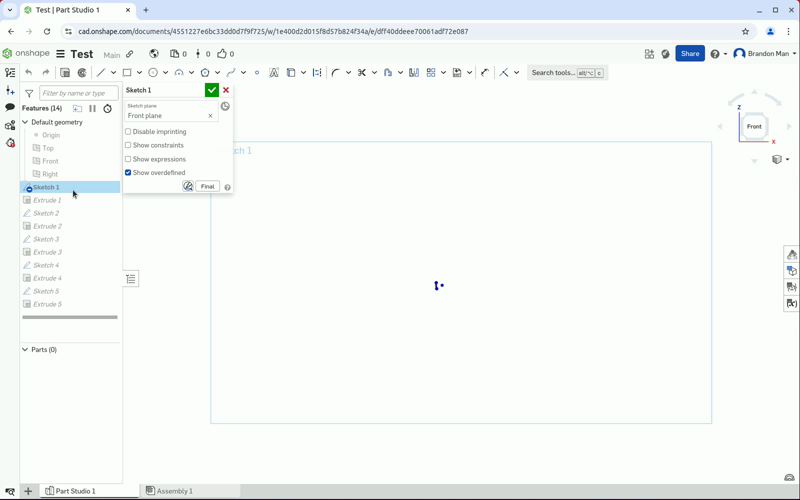
mouse_move(229, 92)
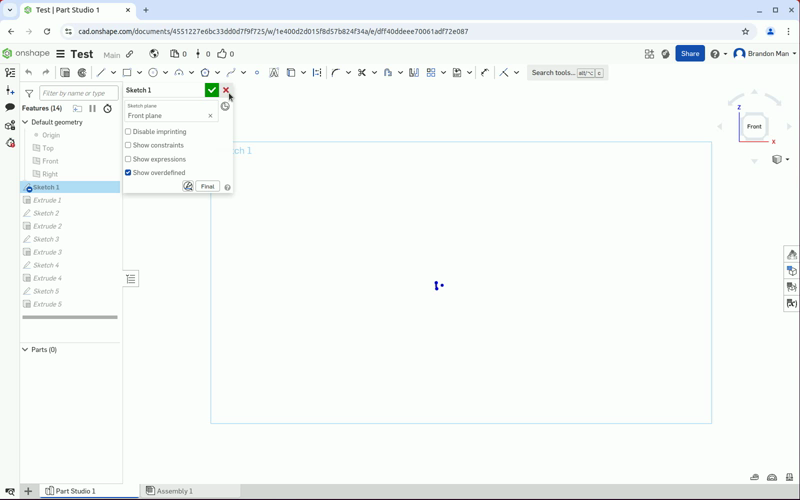
click(229, 92)
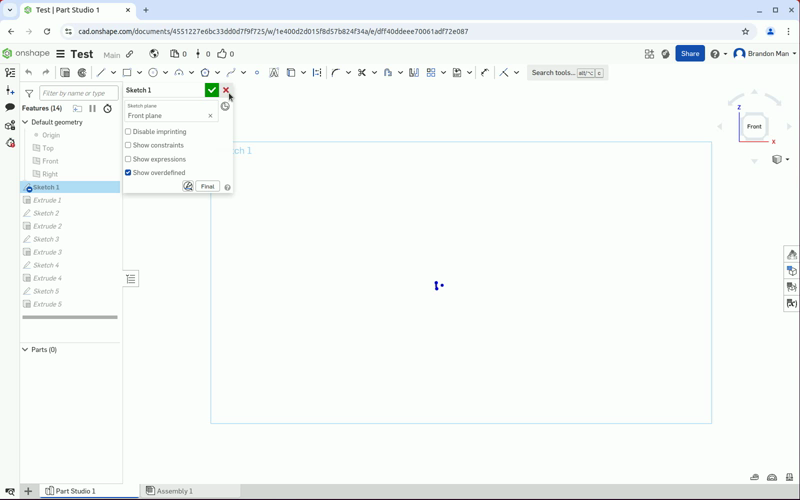
key(shift+s)
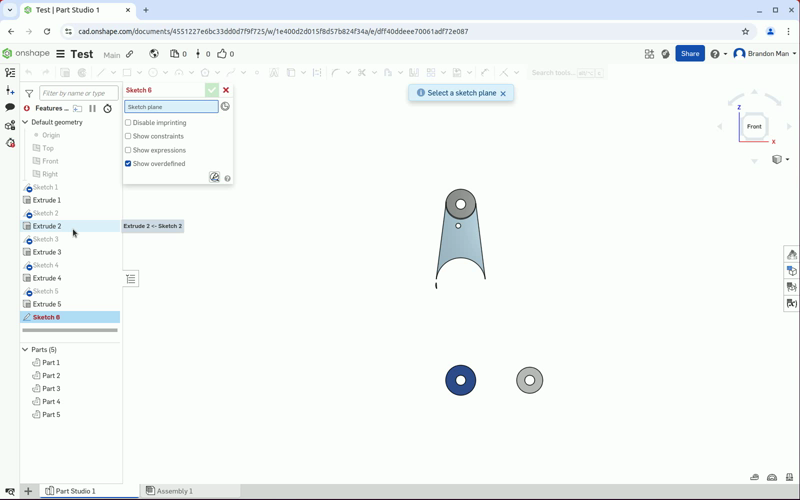
scroll(3)
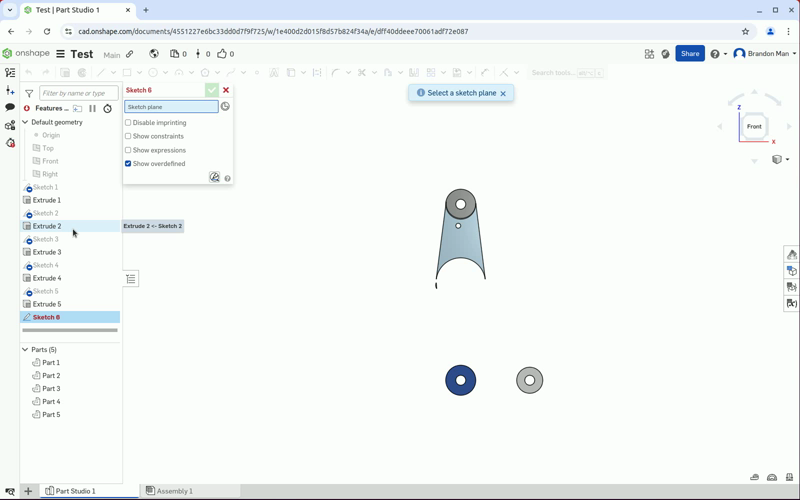
mouse_move(73, 163)
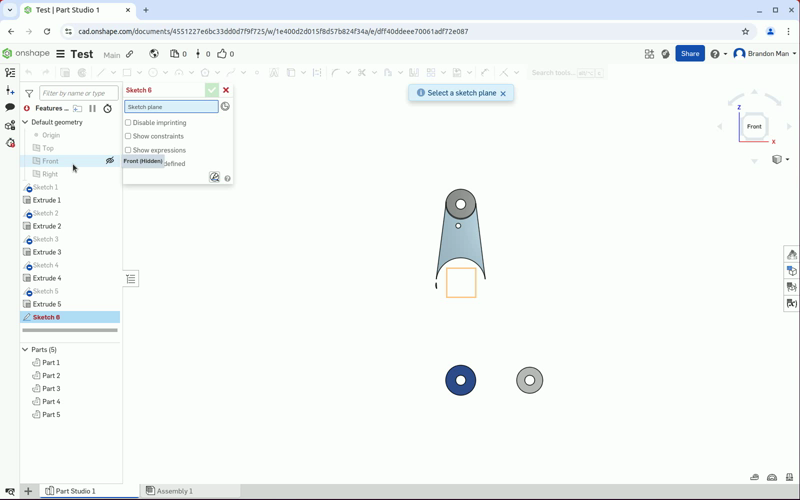
click(73, 163)
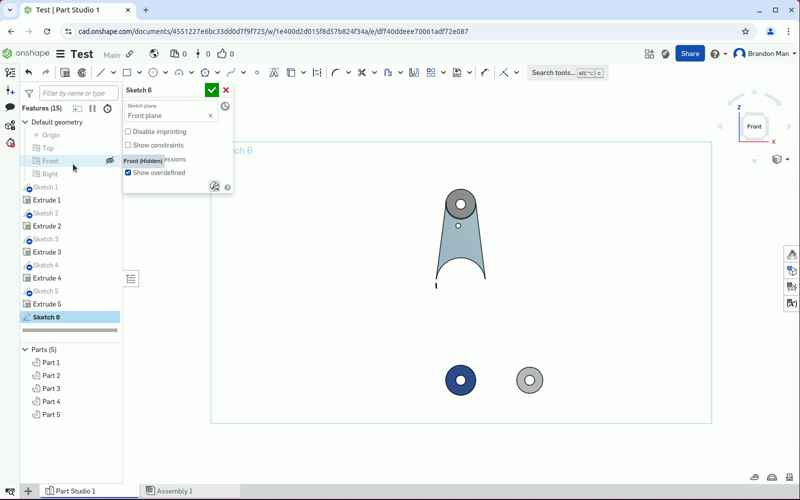
mouse_move(73, 352)
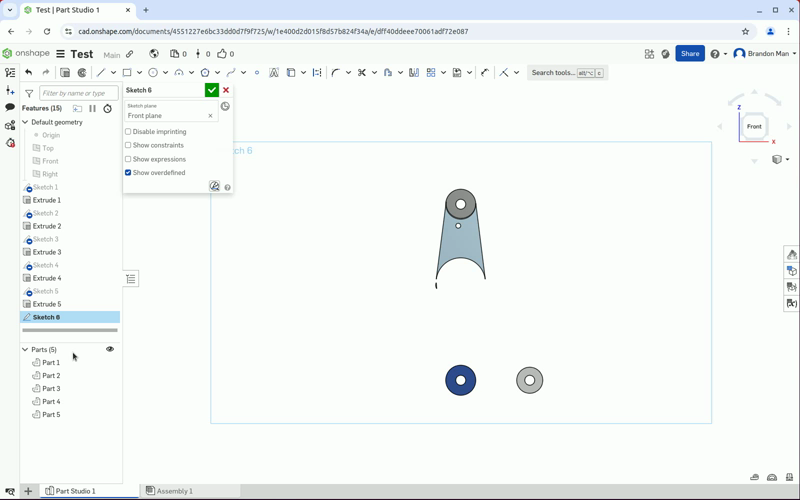
key(y)
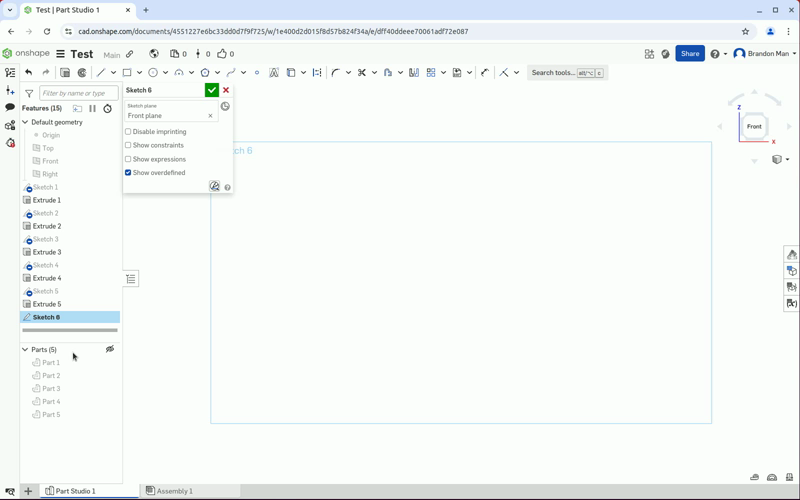
key(l)
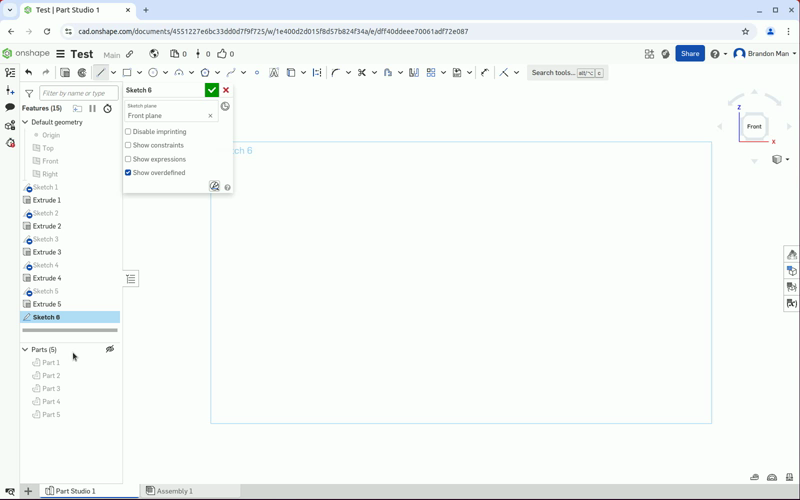
key_down(shift)
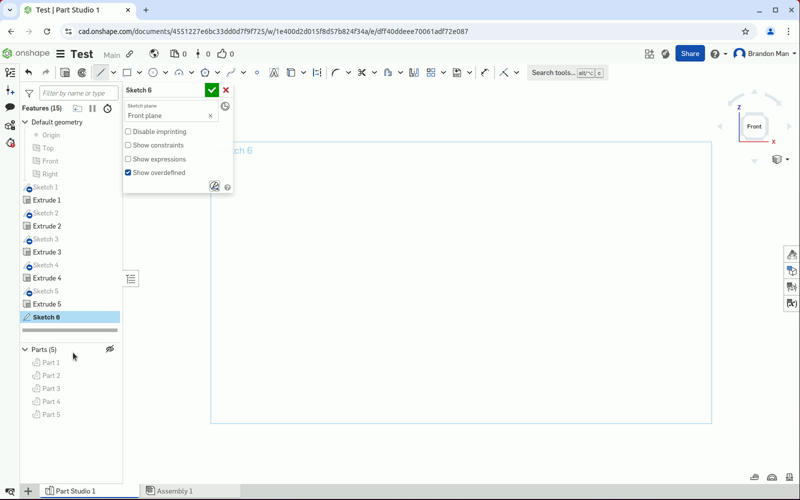
mouse_move(437, 287)
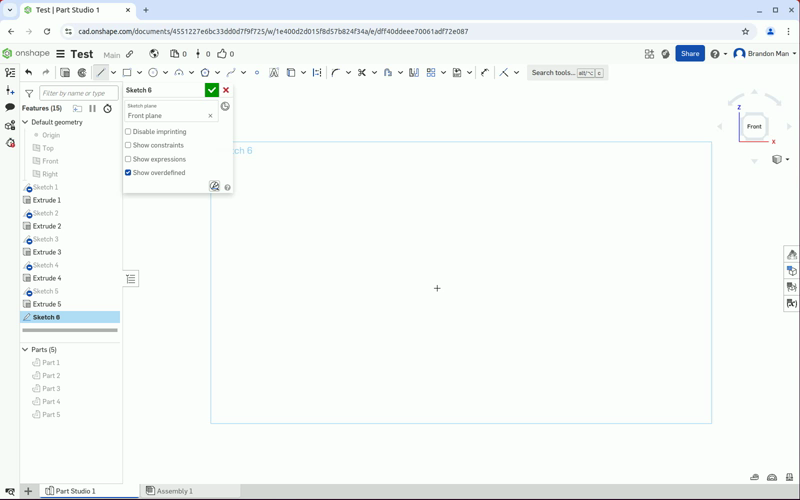
click(437, 287)
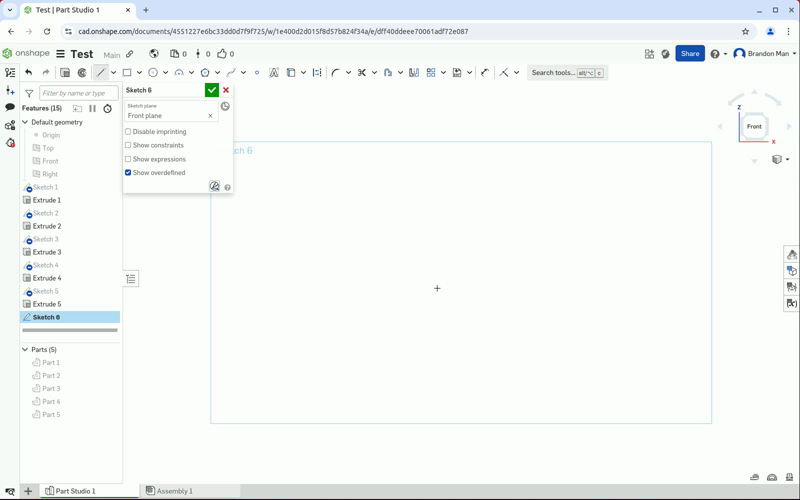
key_up(shift)
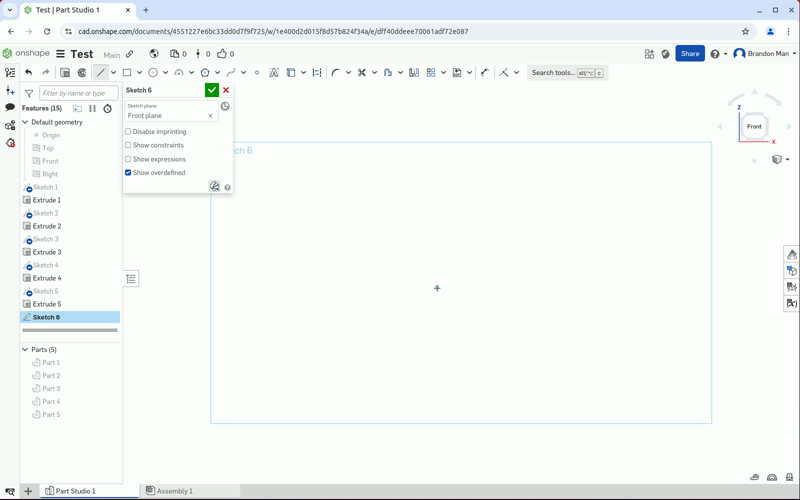
key_down(shift)
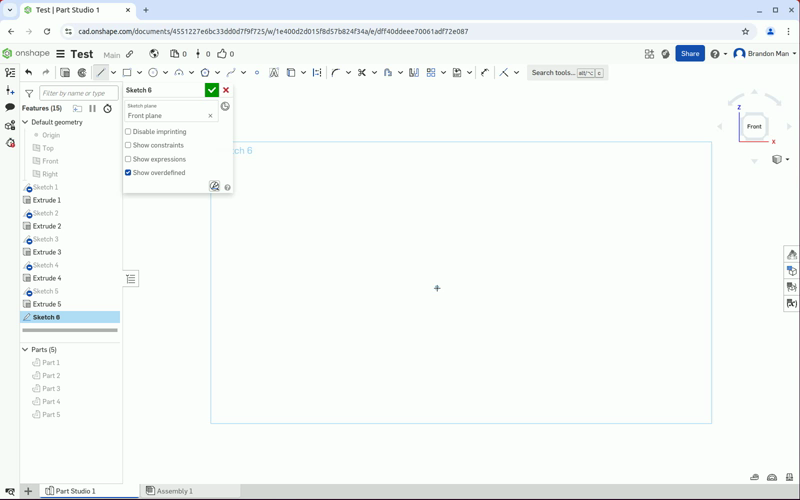
mouse_move(446, 381)
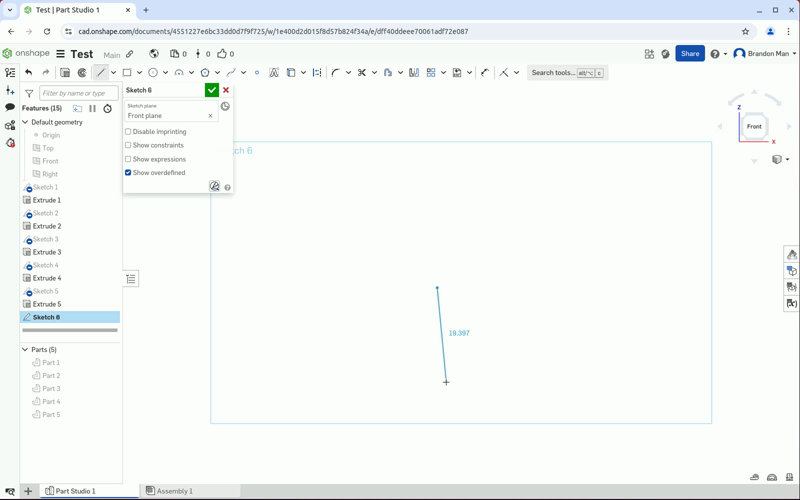
click(446, 381)
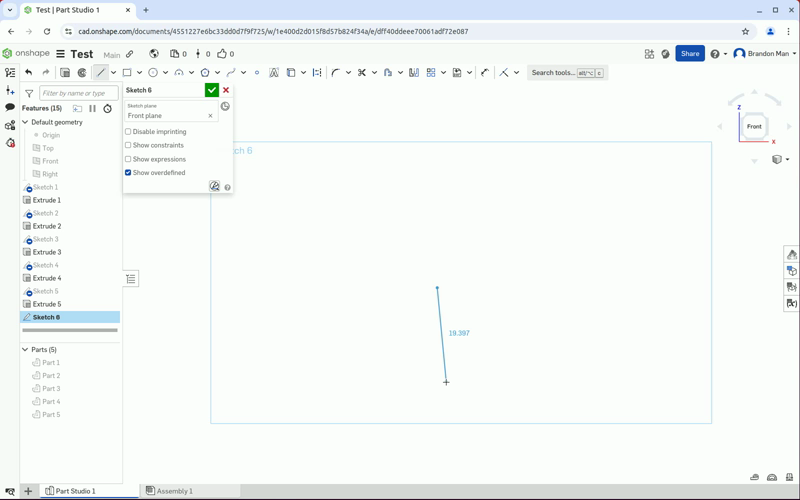
key_up(shift)
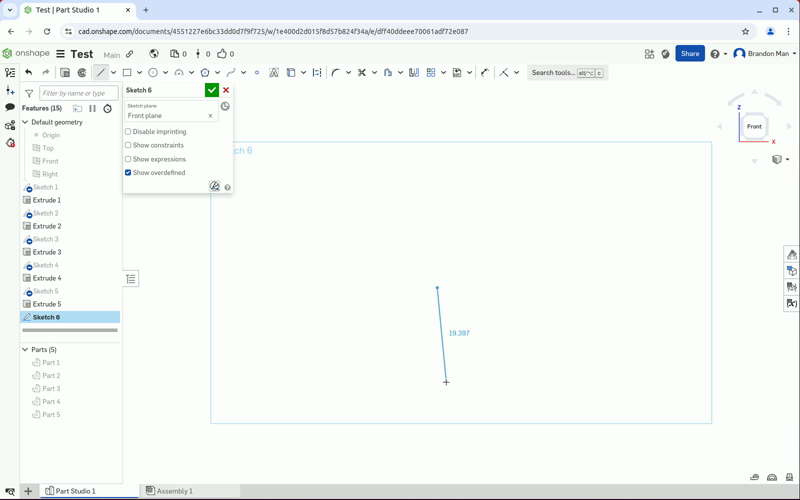
key(esc)
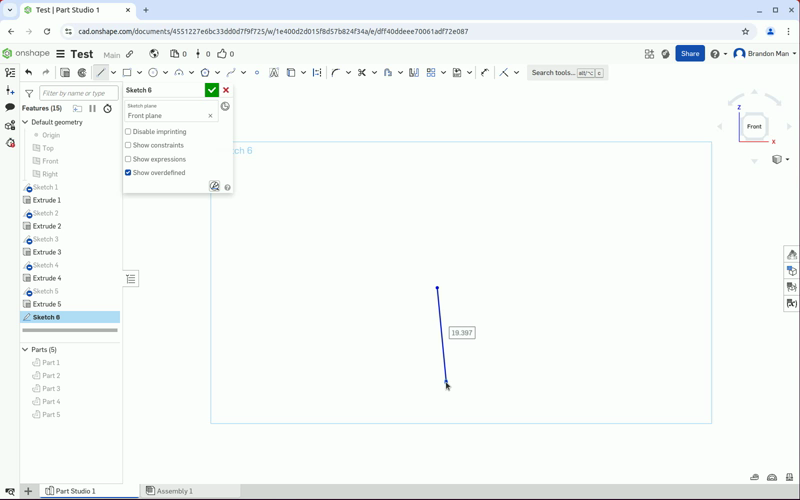
key(a)
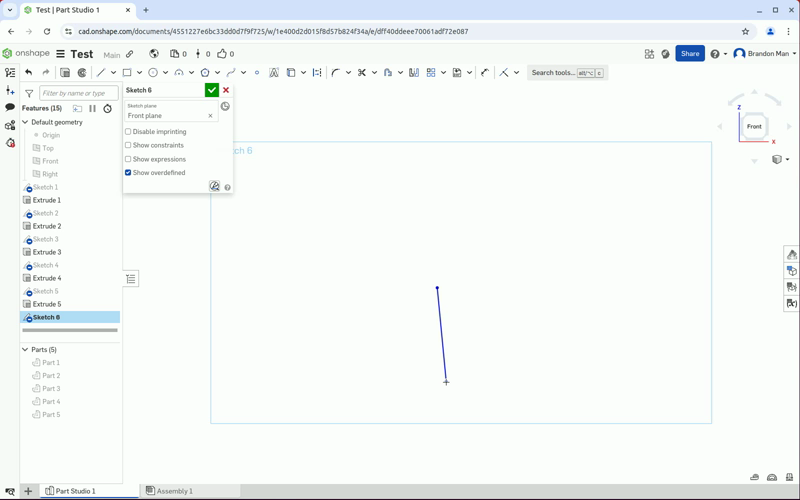
mouse_move(446, 381)
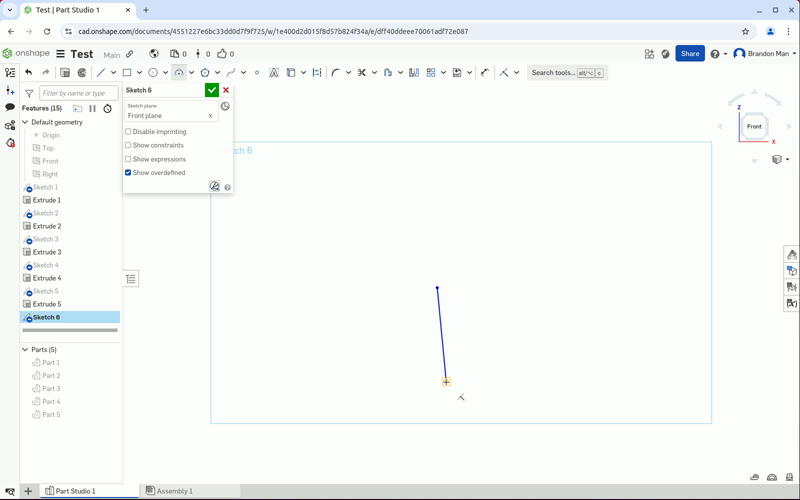
click(446, 381)
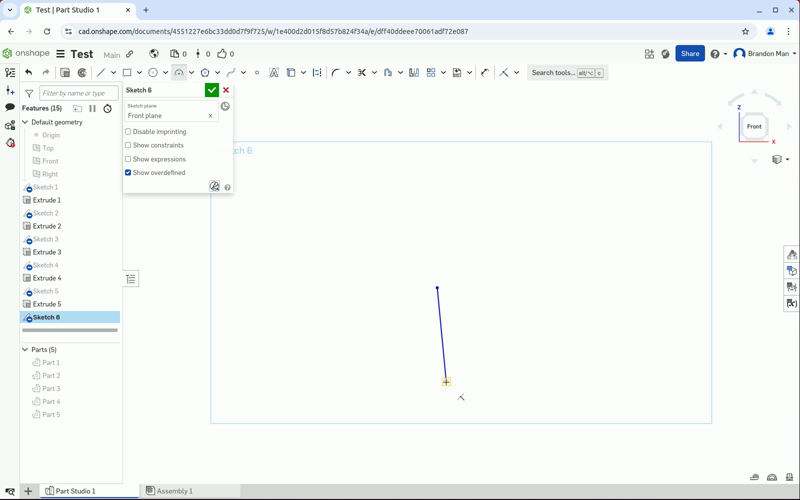
key_down(shift)
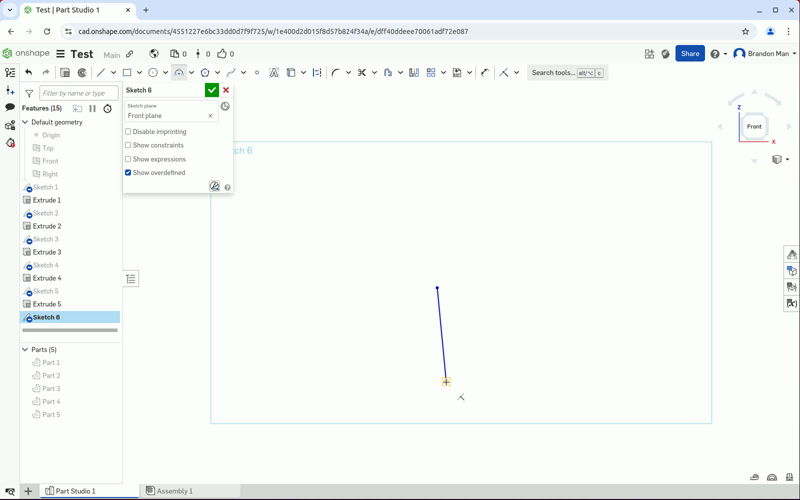
mouse_move(462, 395)
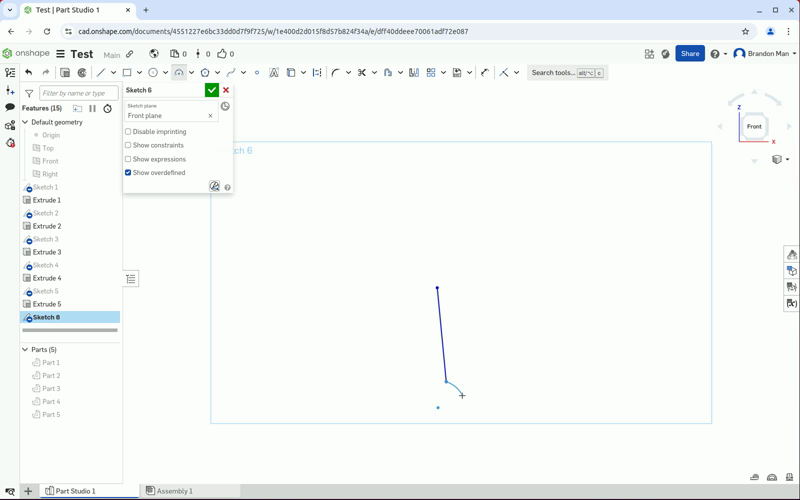
click(462, 395)
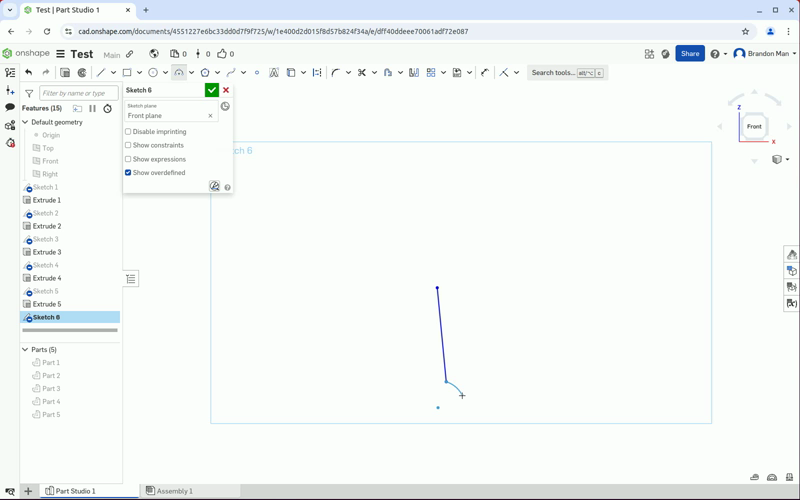
mouse_move(471, 368)
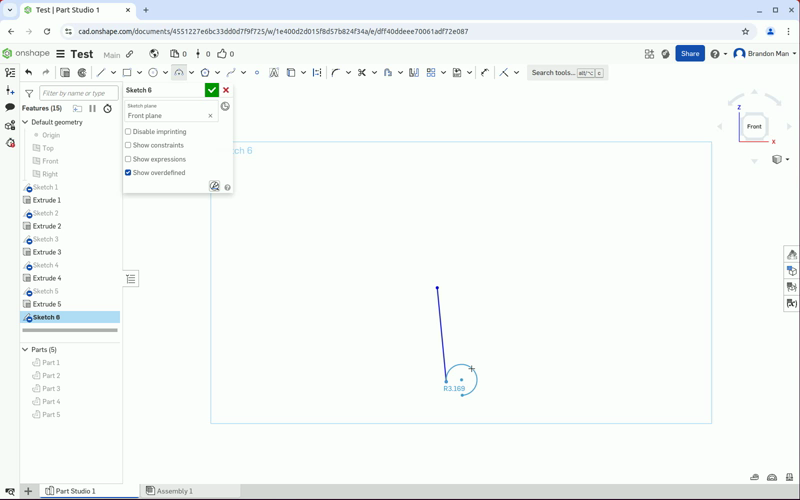
click(471, 368)
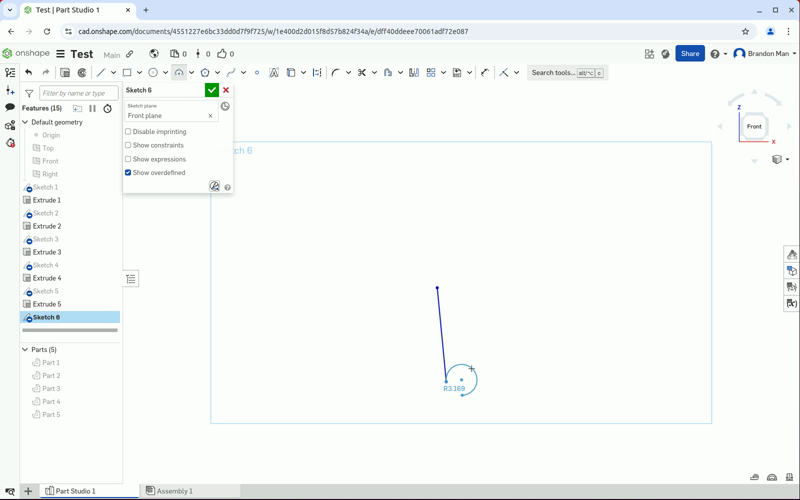
key_up(shift)
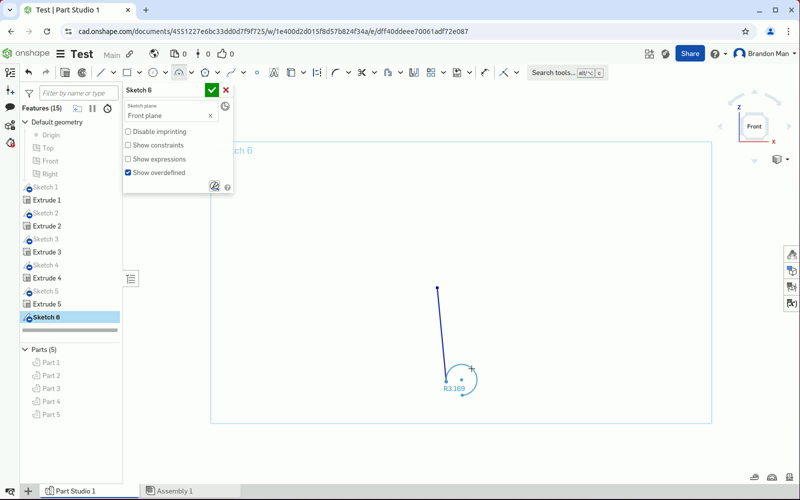
key(esc)
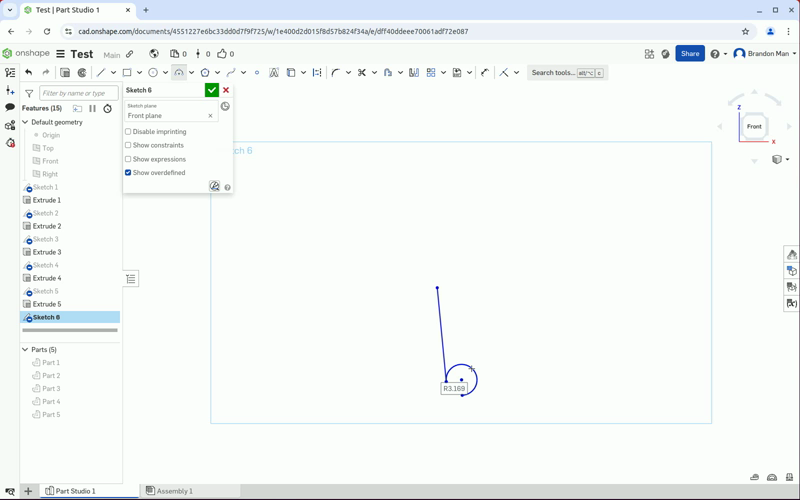
key(l)
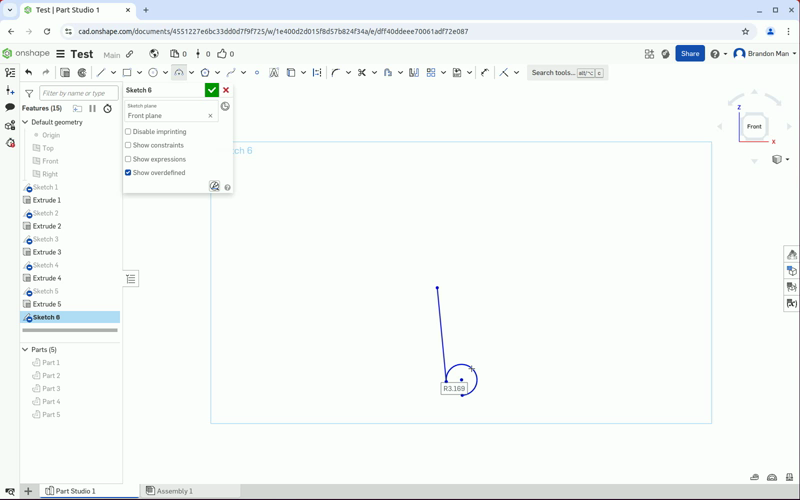
mouse_move(462, 395)
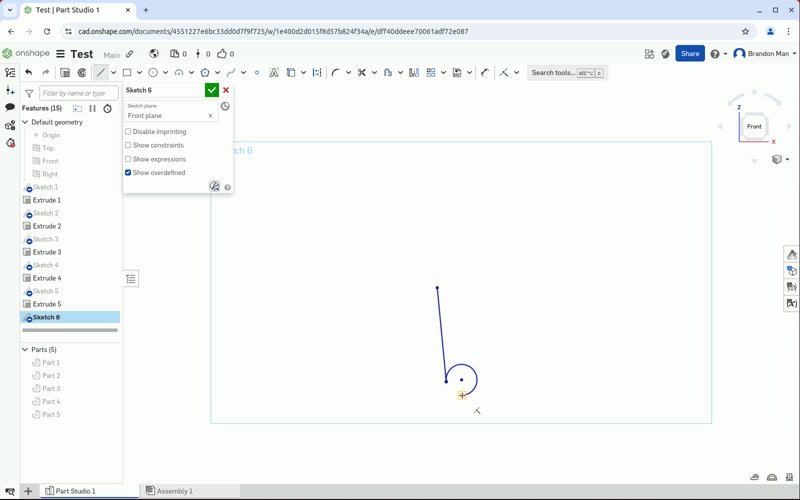
click(462, 395)
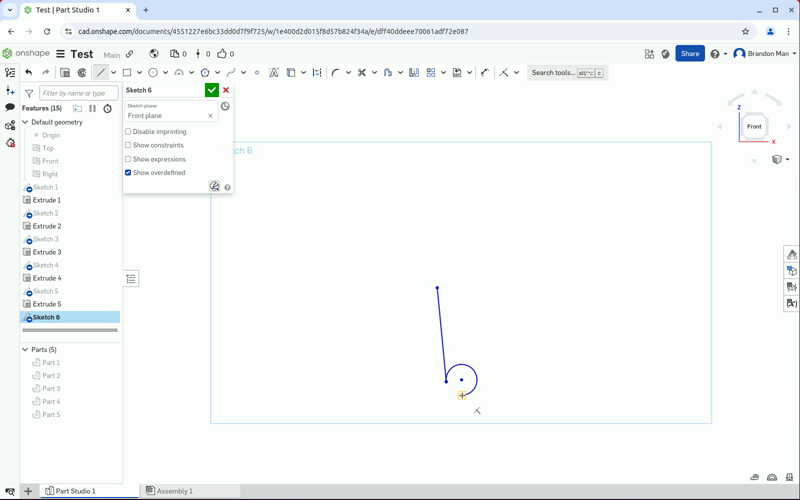
key_down(shift)
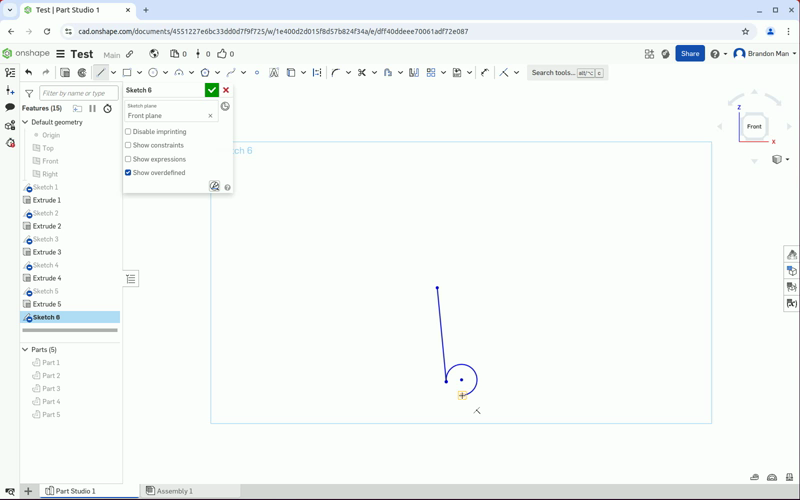
mouse_move(530, 393)
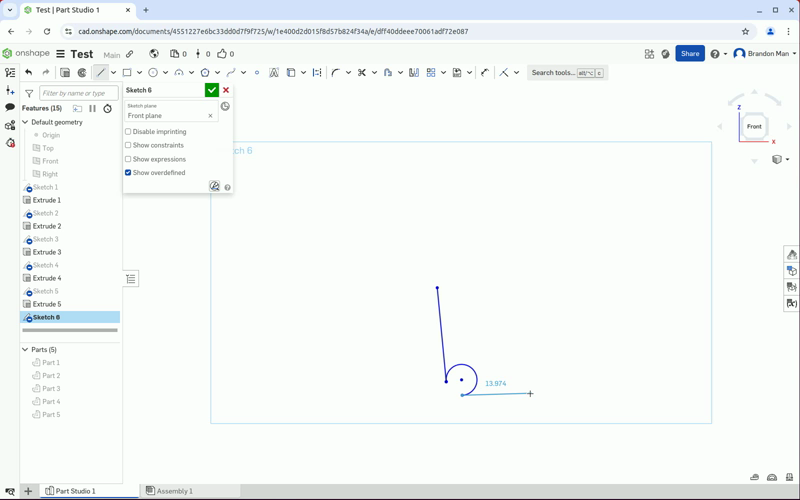
click(530, 393)
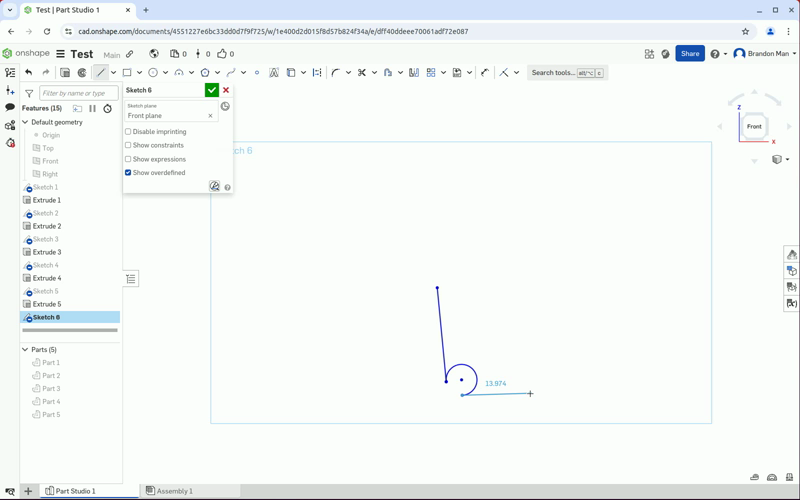
key_up(shift)
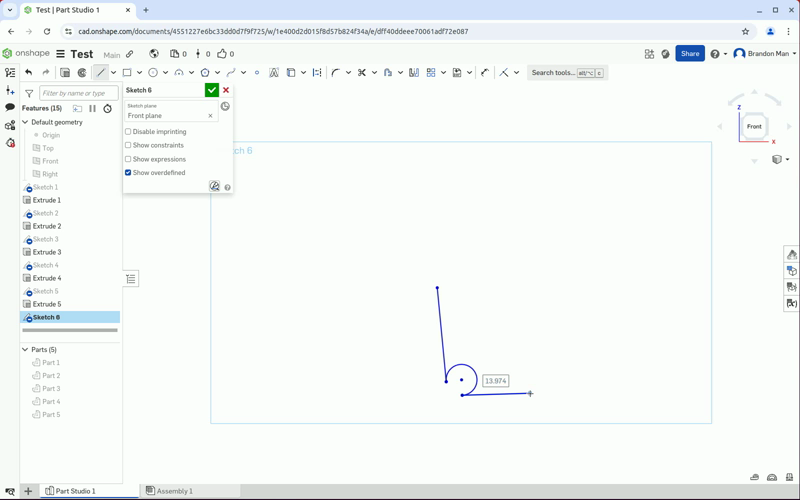
key(esc)
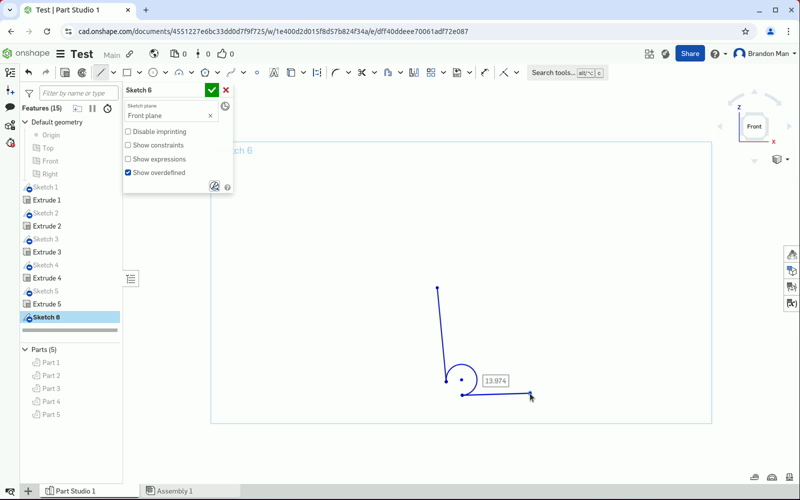
key(a)
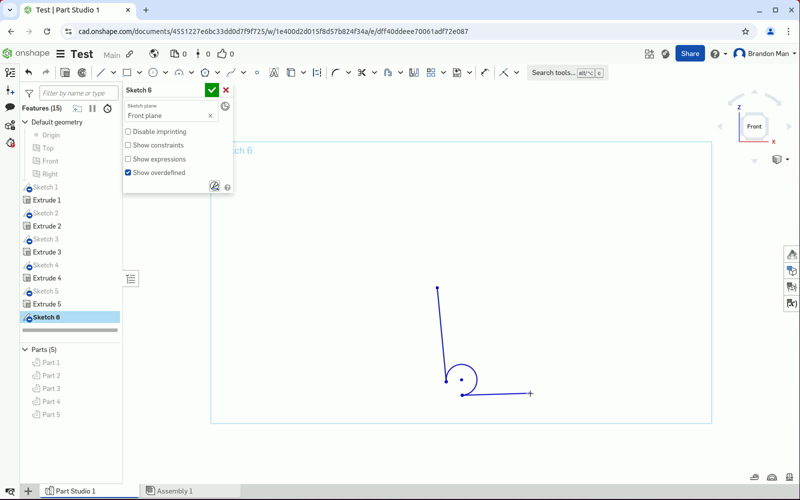
mouse_move(530, 393)
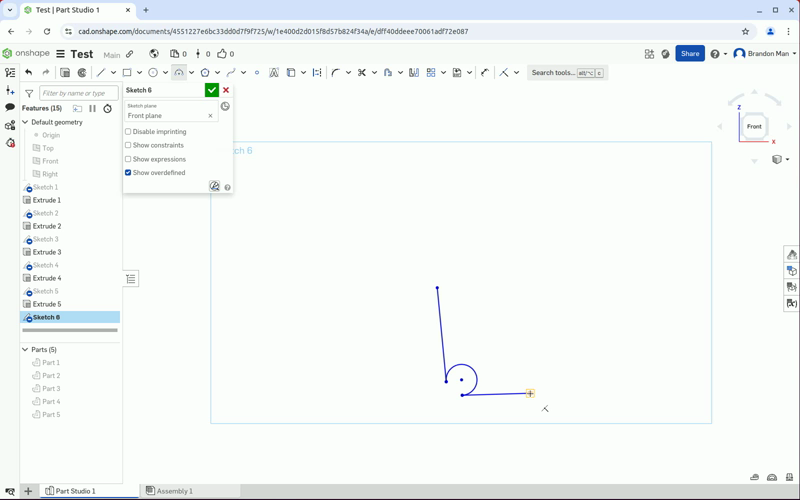
click(530, 393)
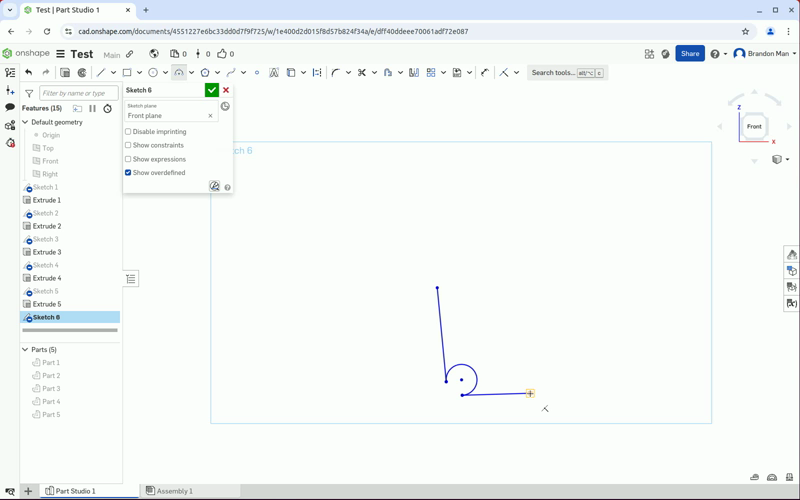
key_down(shift)
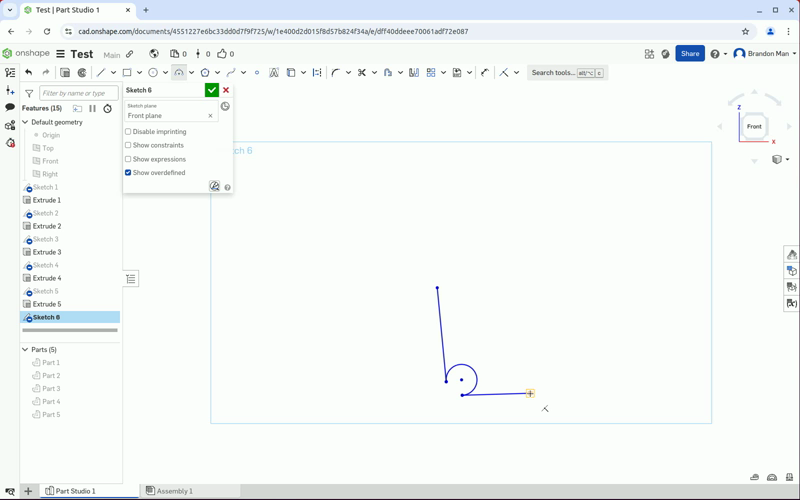
mouse_move(530, 368)
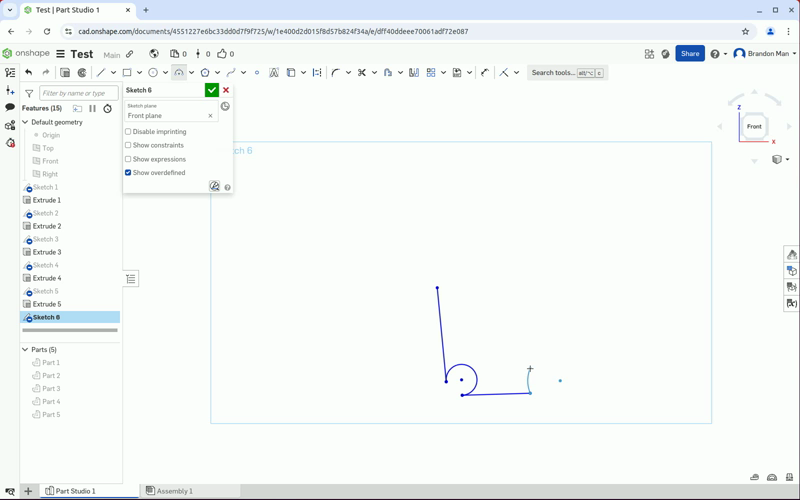
click(530, 368)
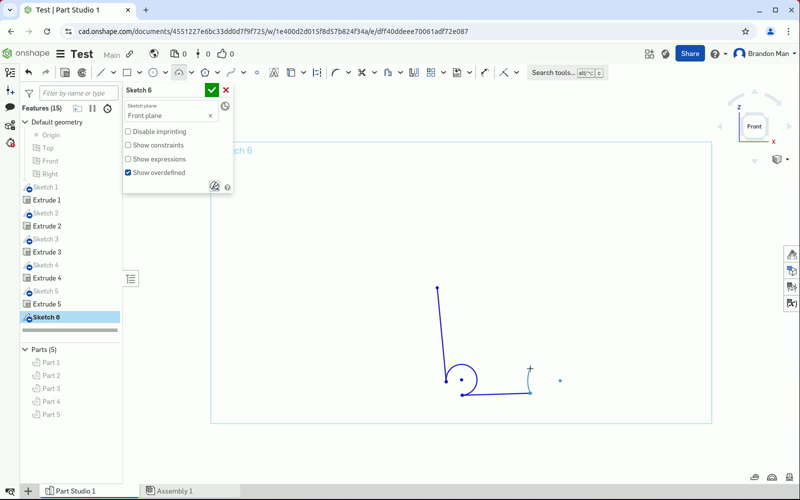
mouse_move(517, 380)
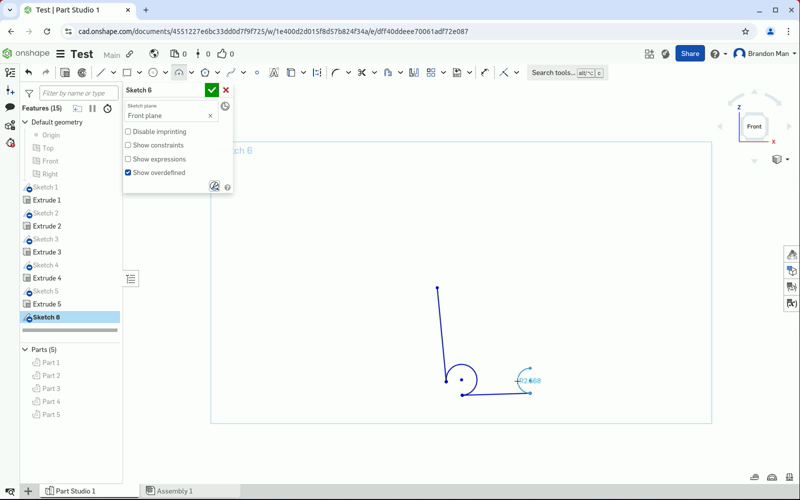
click(517, 380)
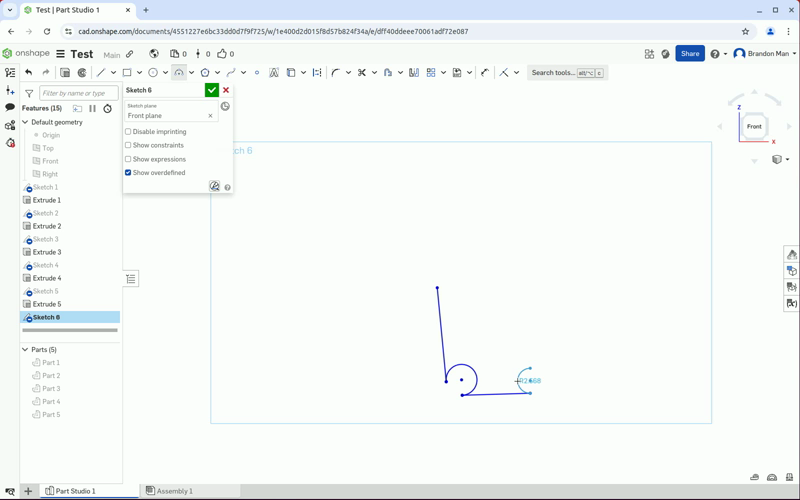
key_up(shift)
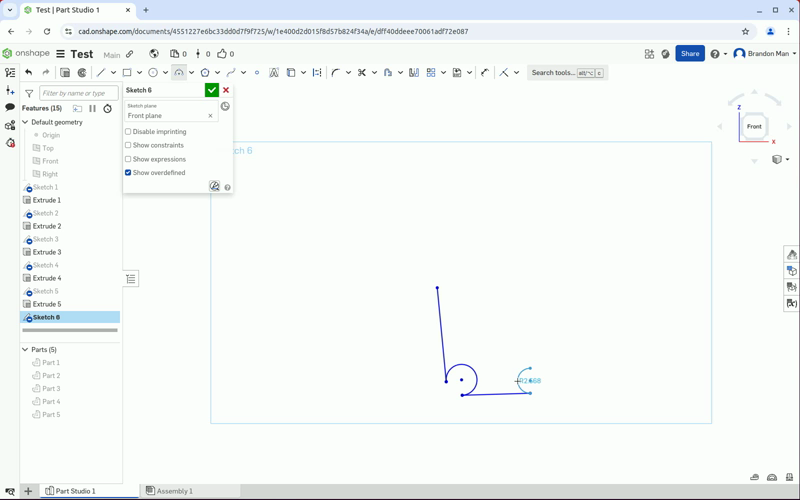
key(esc)
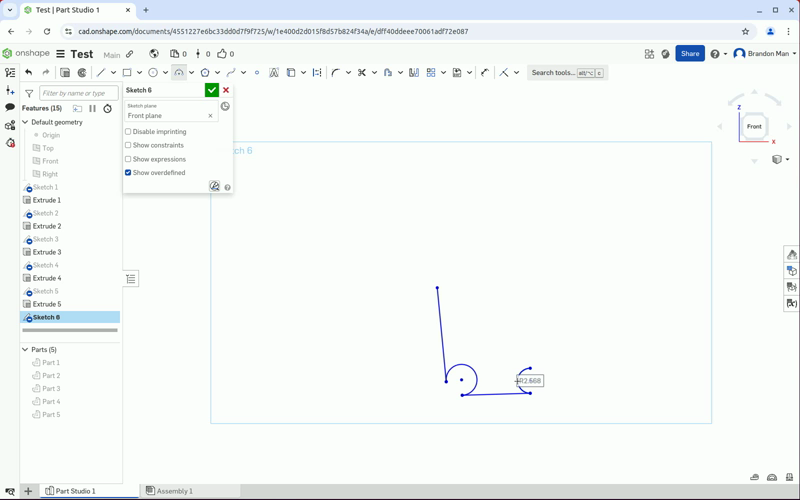
key(l)
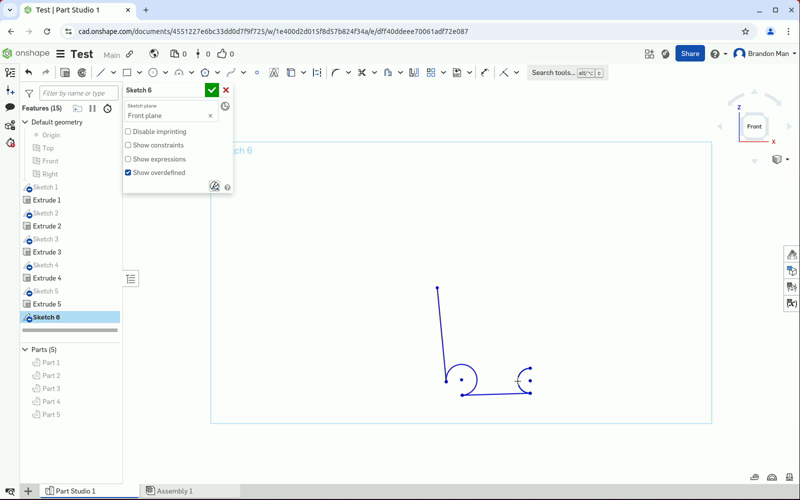
mouse_move(530, 368)
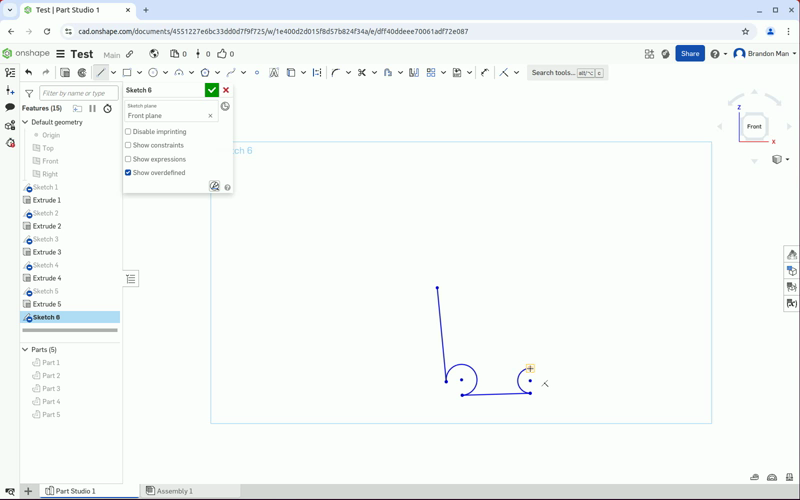
click(530, 368)
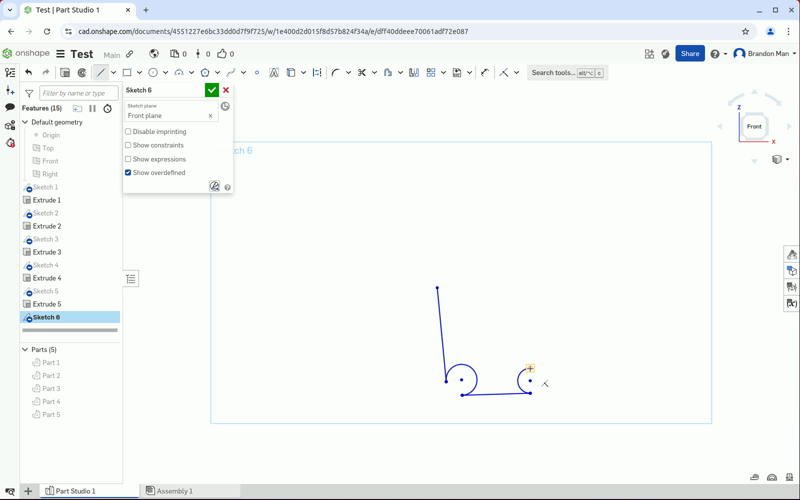
key_down(shift)
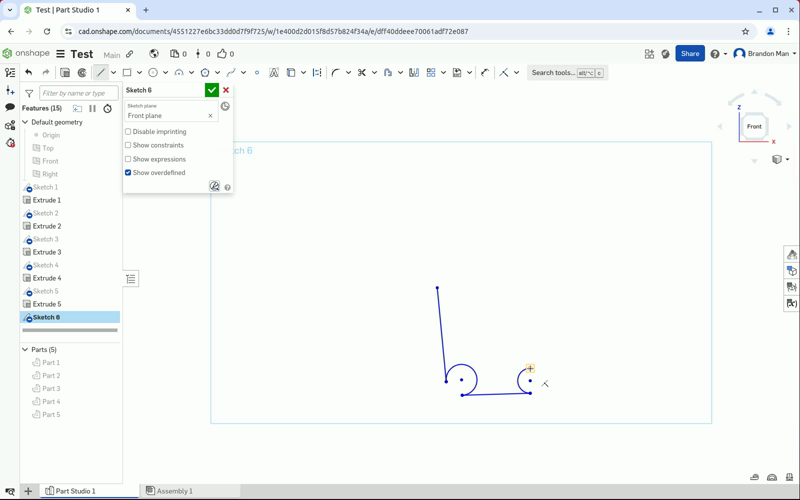
mouse_move(560, 368)
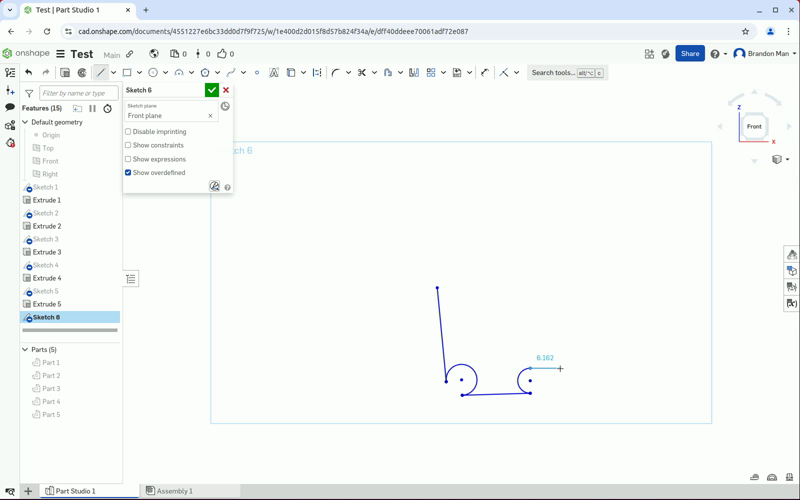
mouse_move(490, 366)
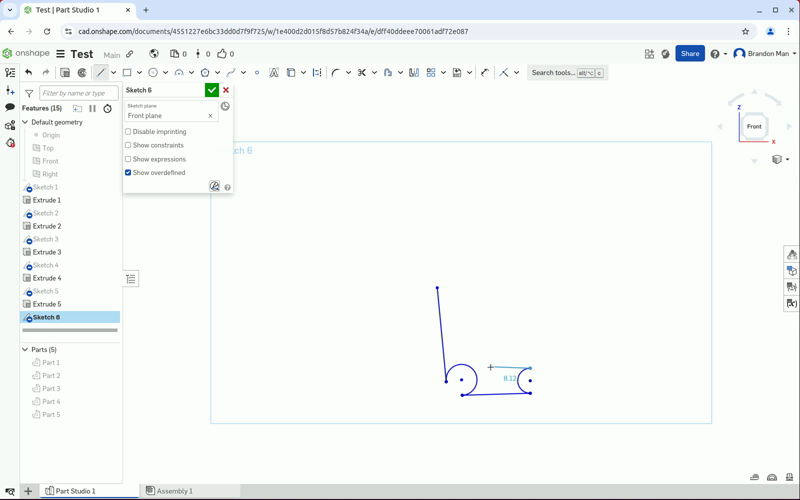
click(490, 366)
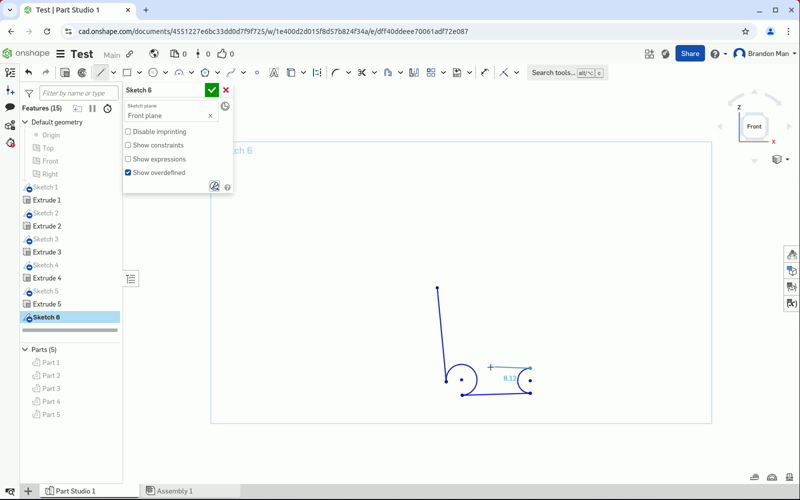
key_up(shift)
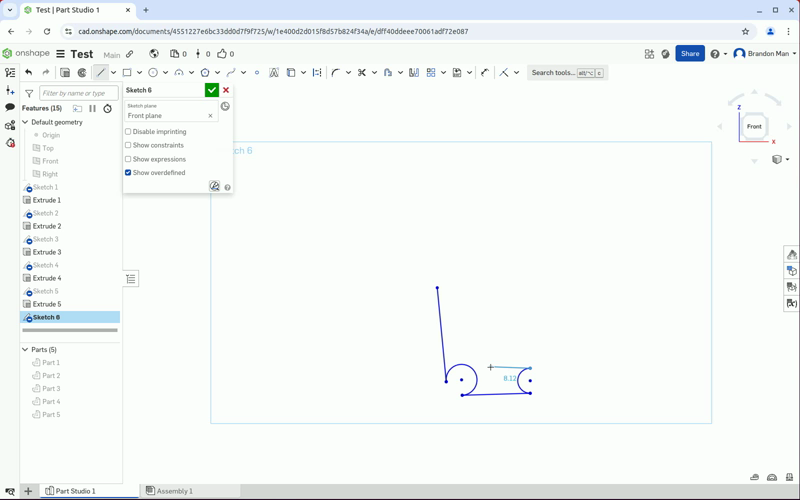
key(esc)
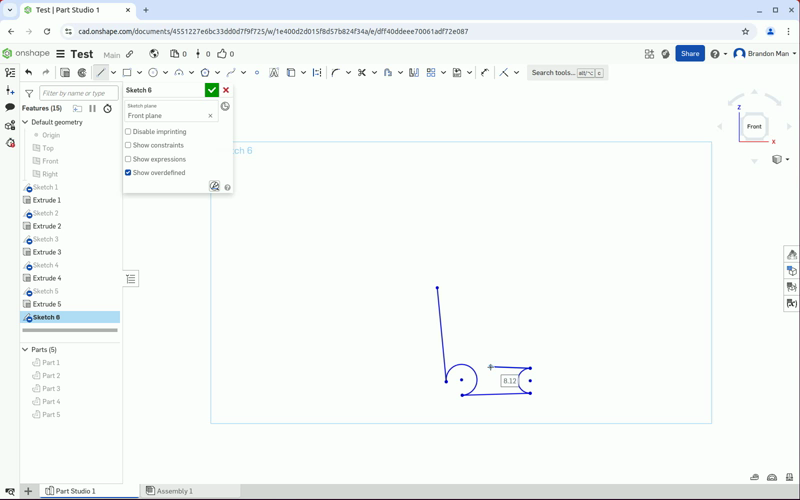
key(a)
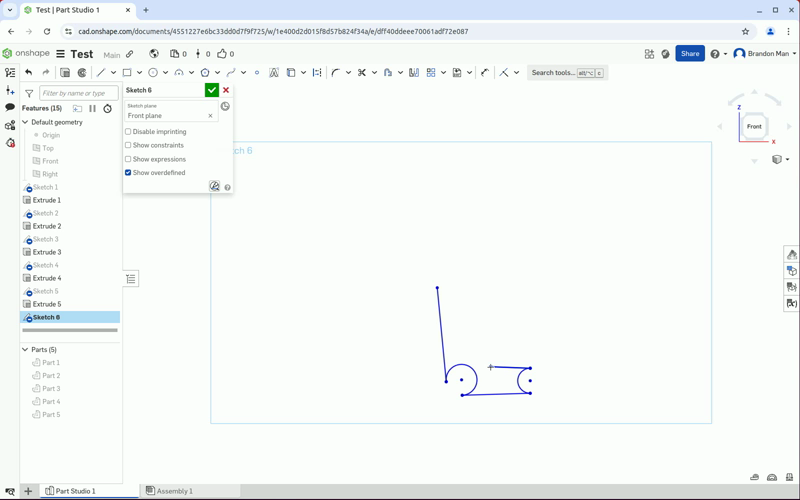
mouse_move(490, 366)
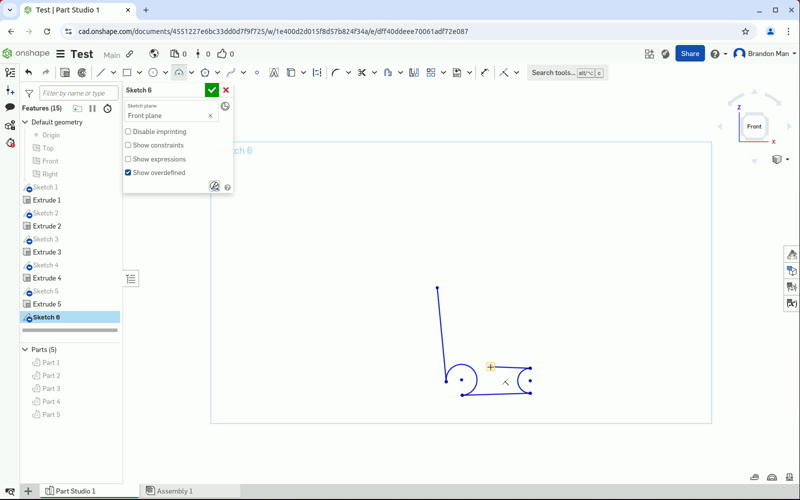
click(490, 366)
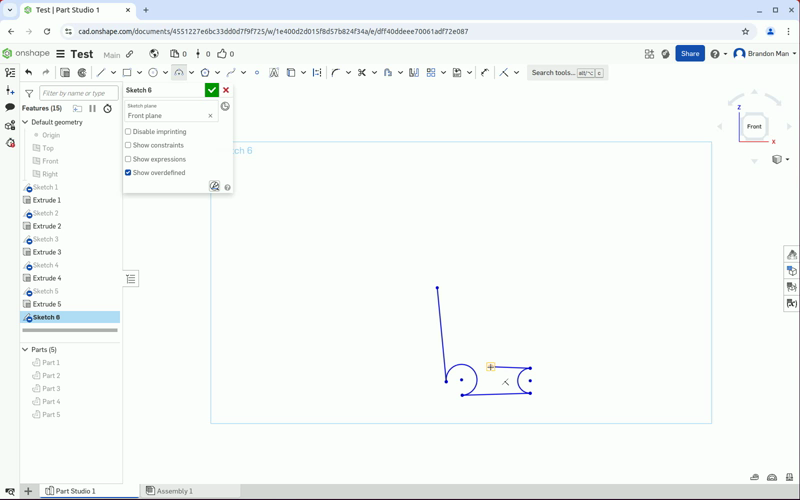
key_down(shift)
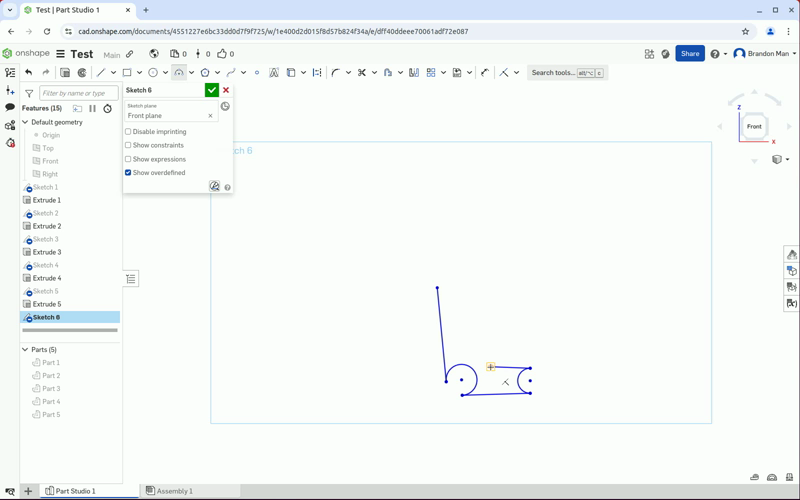
mouse_move(479, 353)
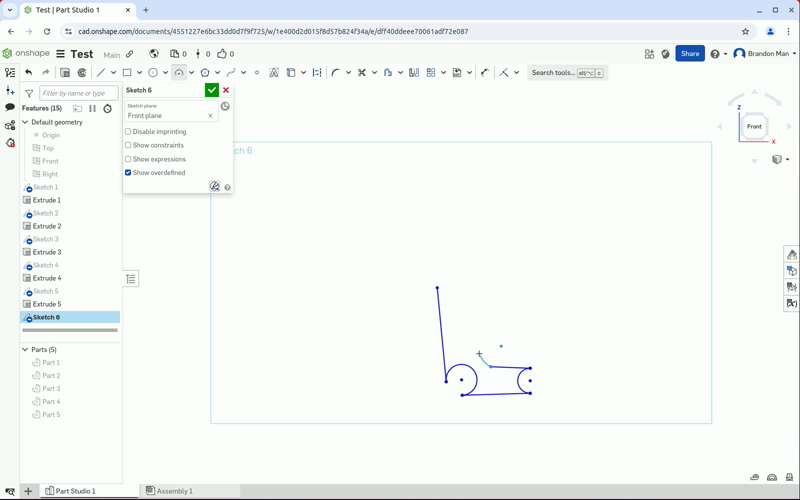
click(479, 353)
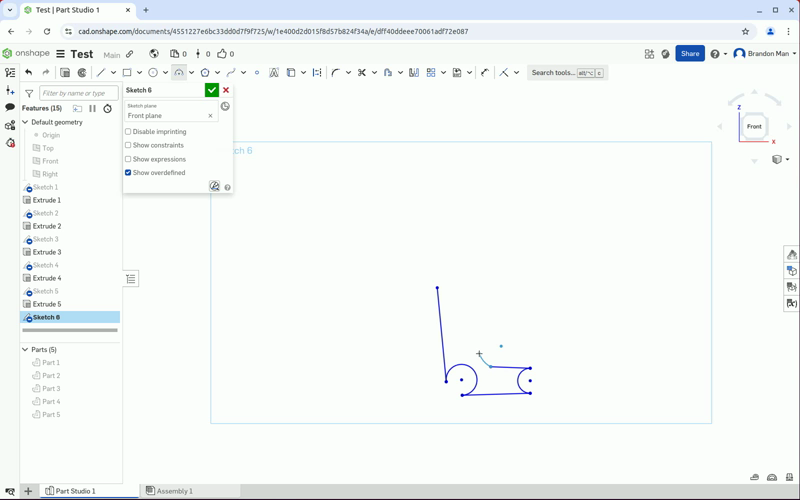
mouse_move(482, 362)
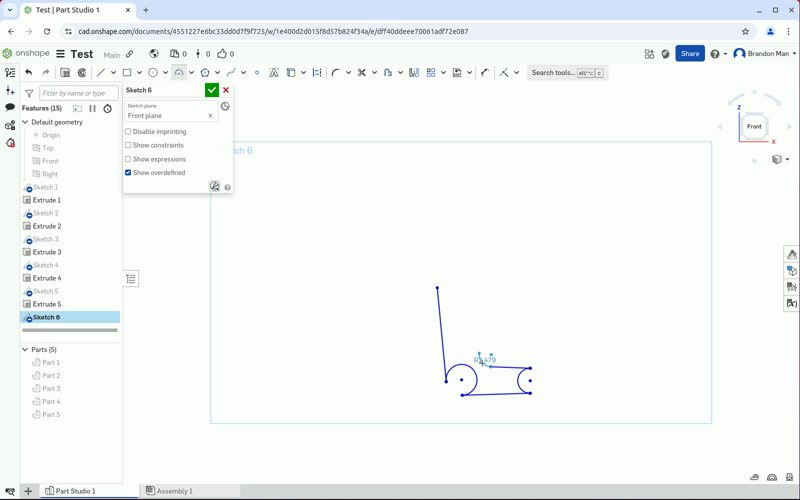
click(482, 362)
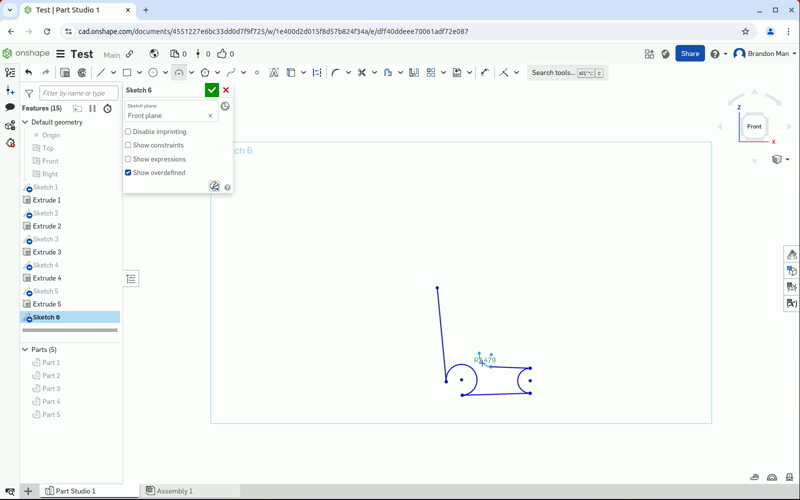
key_up(shift)
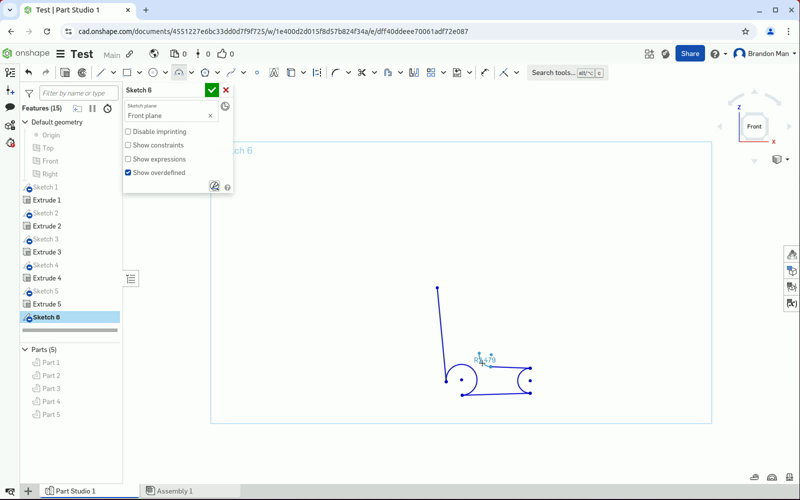
key(esc)
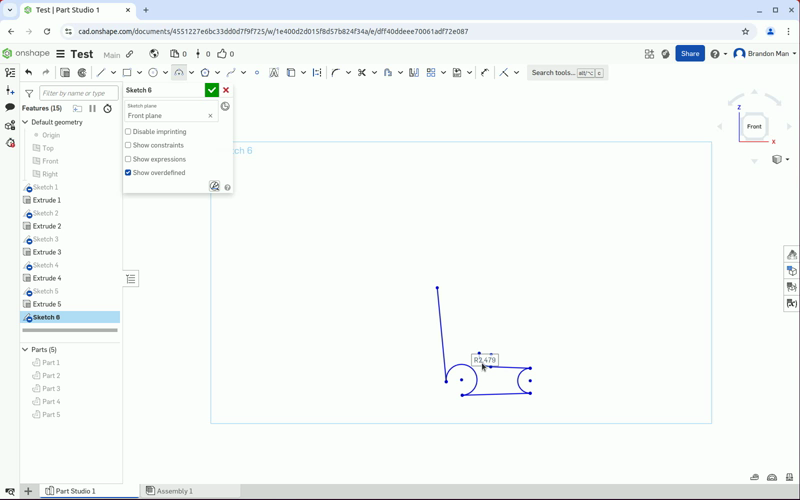
key(l)
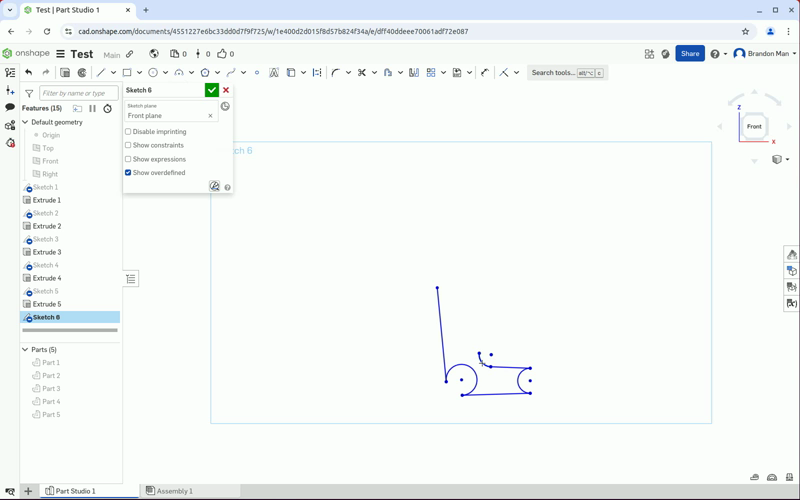
mouse_move(479, 353)
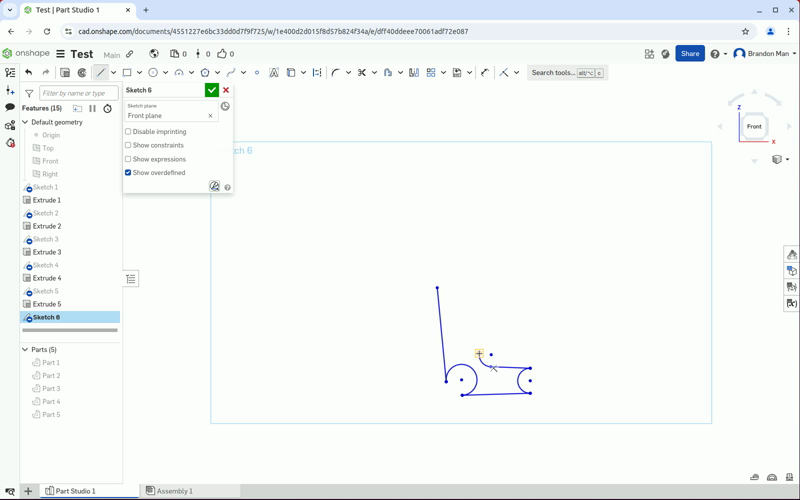
click(479, 353)
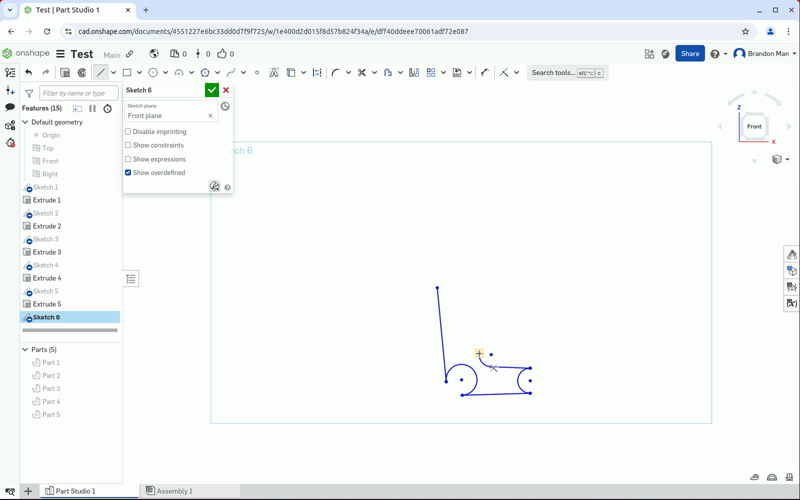
key_down(shift)
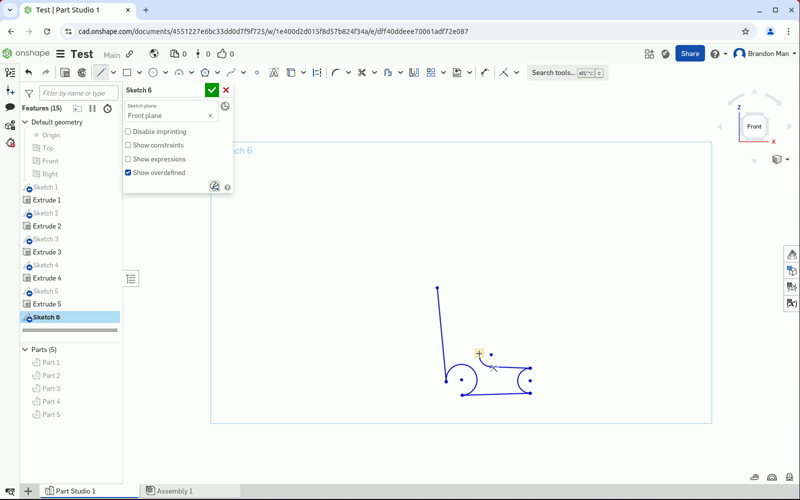
mouse_move(486, 285)
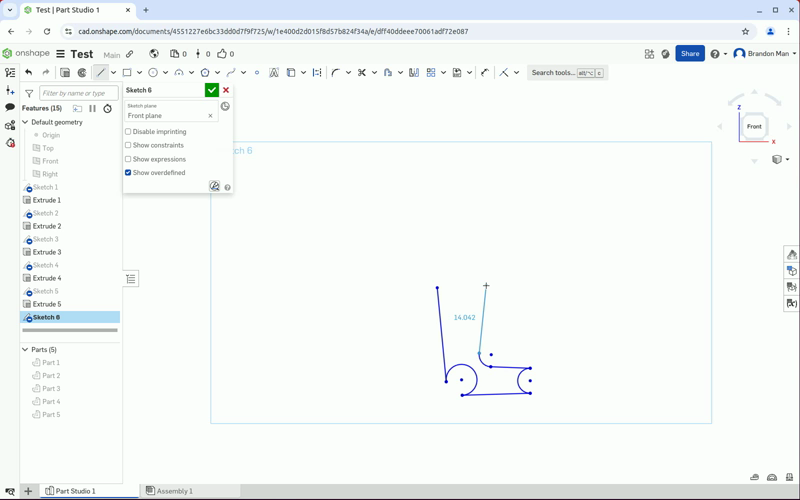
click(486, 285)
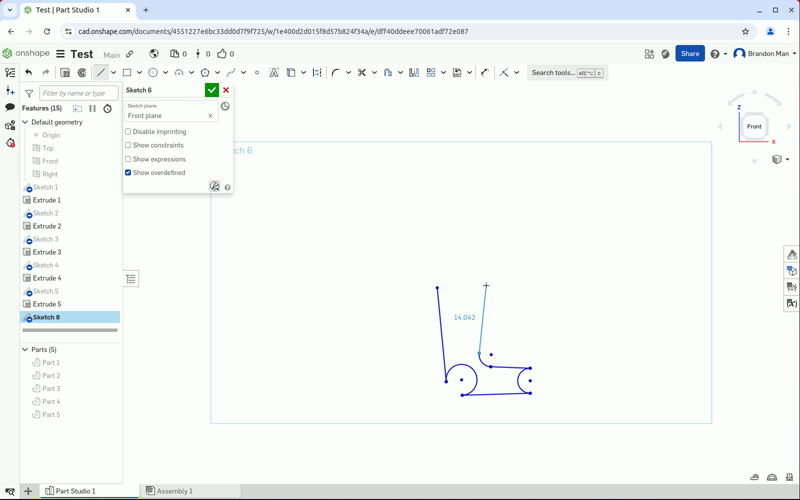
key_up(shift)
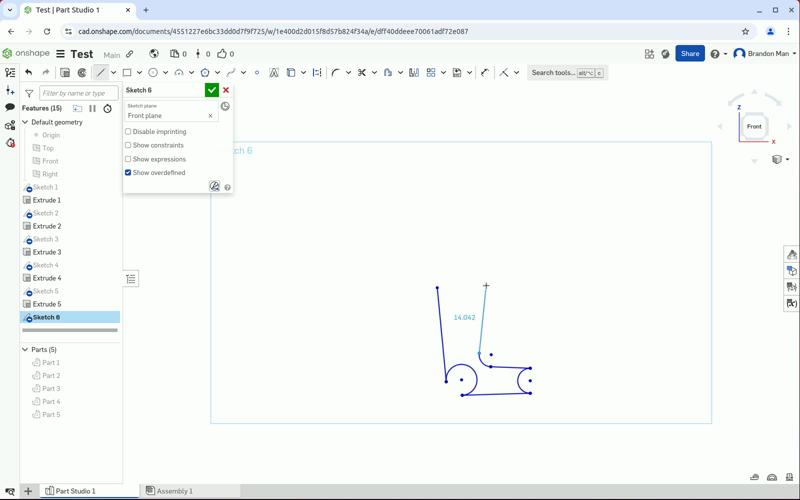
key(esc)
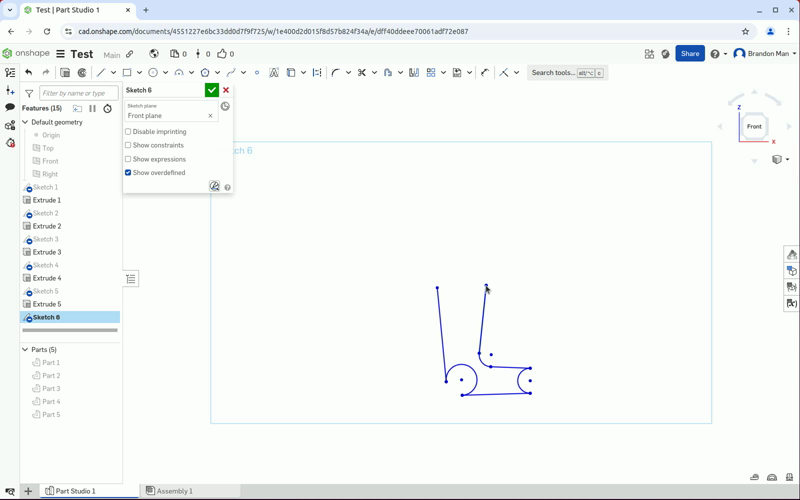
key(a)
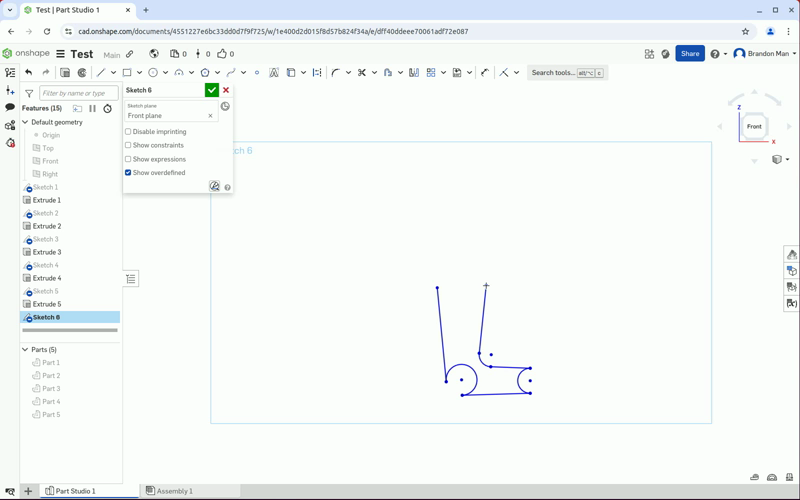
mouse_move(486, 285)
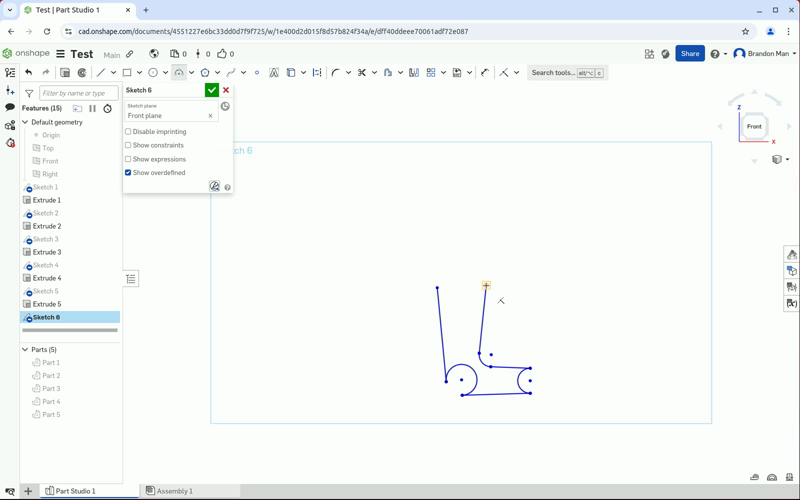
click(486, 285)
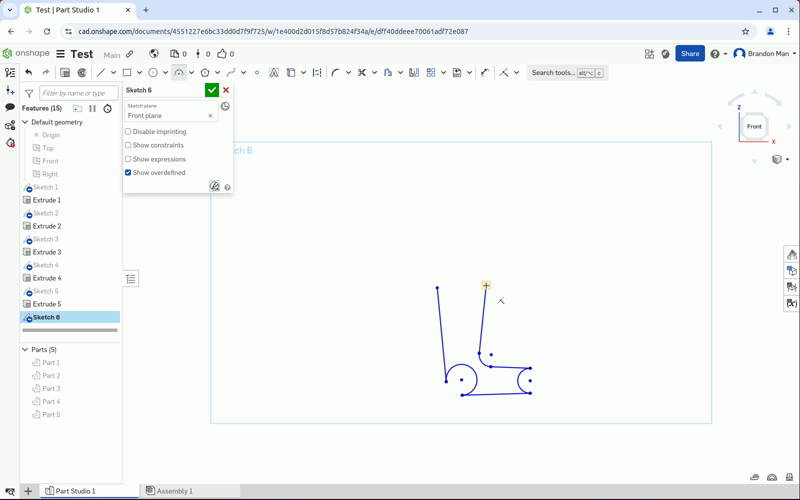
mouse_move(437, 287)
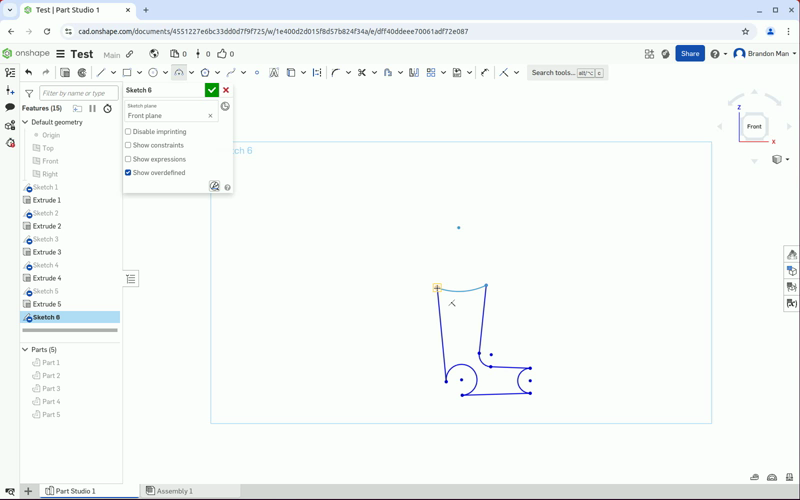
click(437, 287)
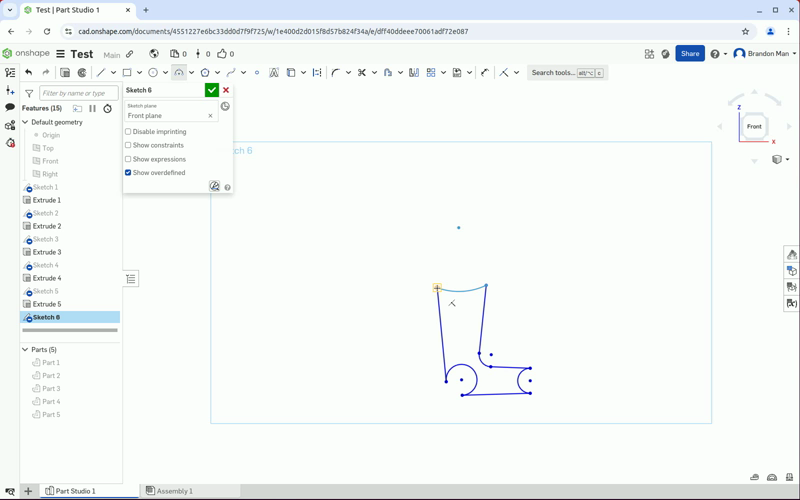
key_down(shift)
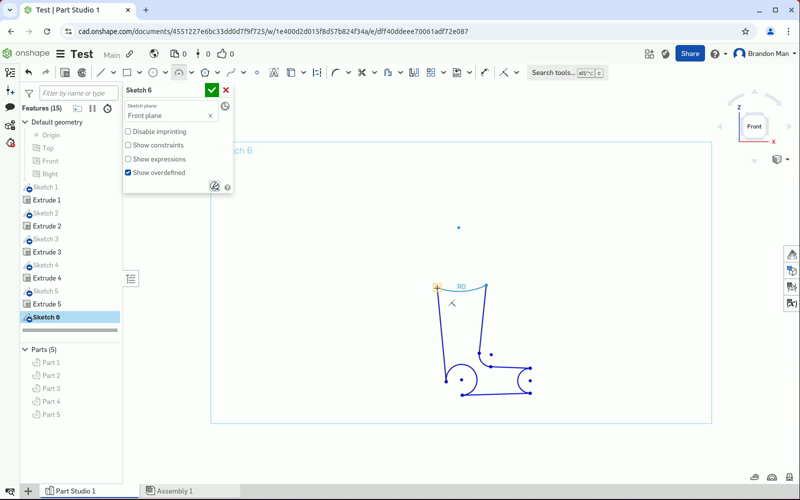
mouse_move(462, 307)
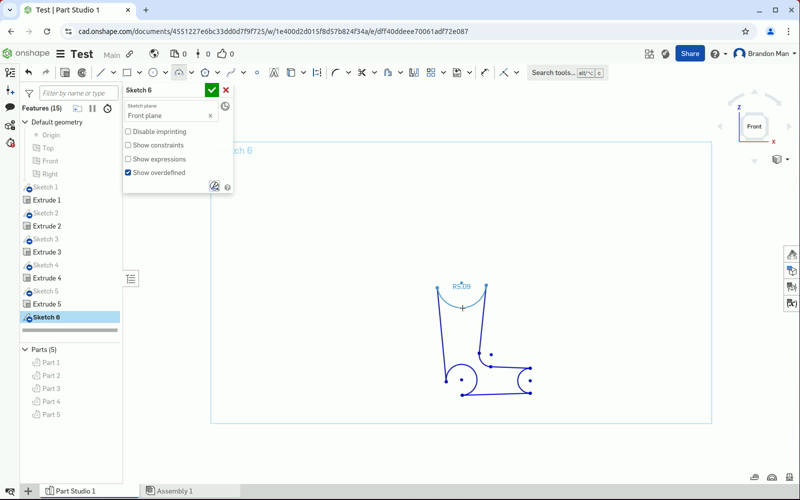
click(462, 307)
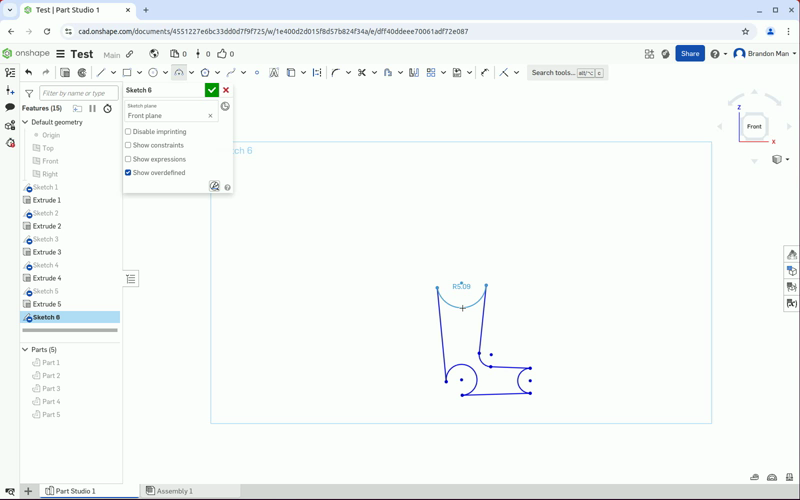
key_up(shift)
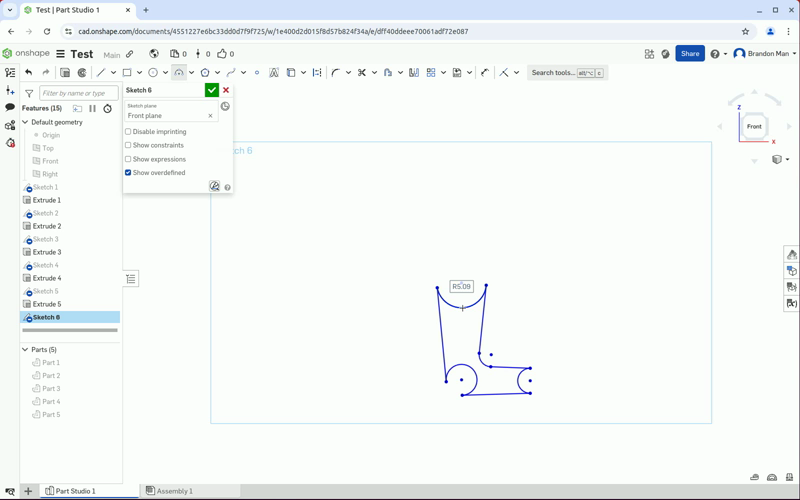
key(esc)
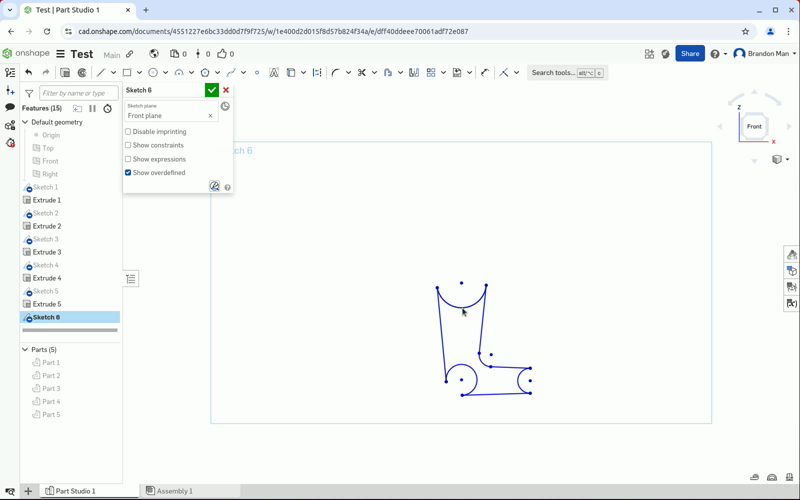
mouse_move(462, 325)
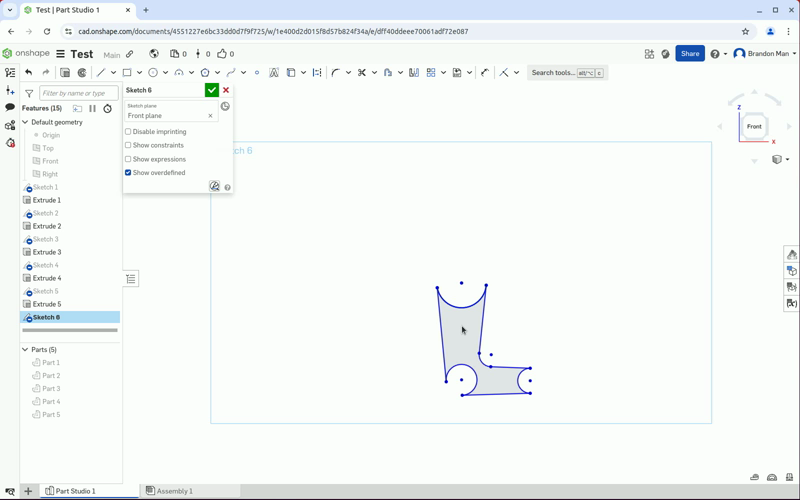
click(462, 325)
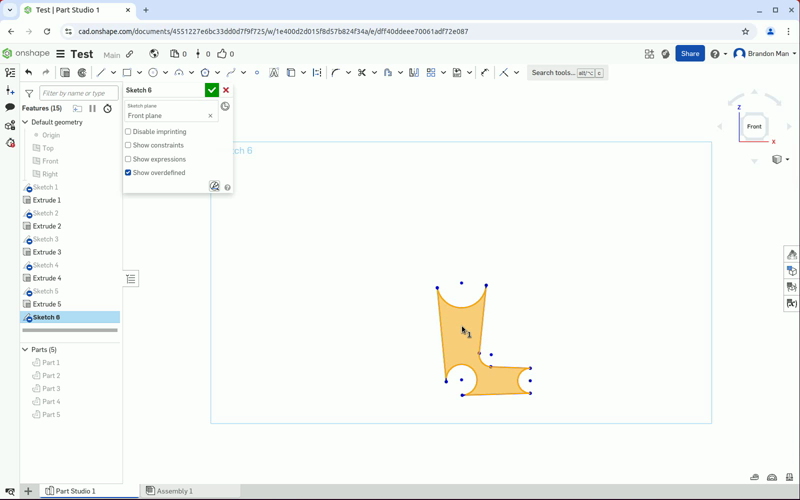
mouse_move(73, 352)
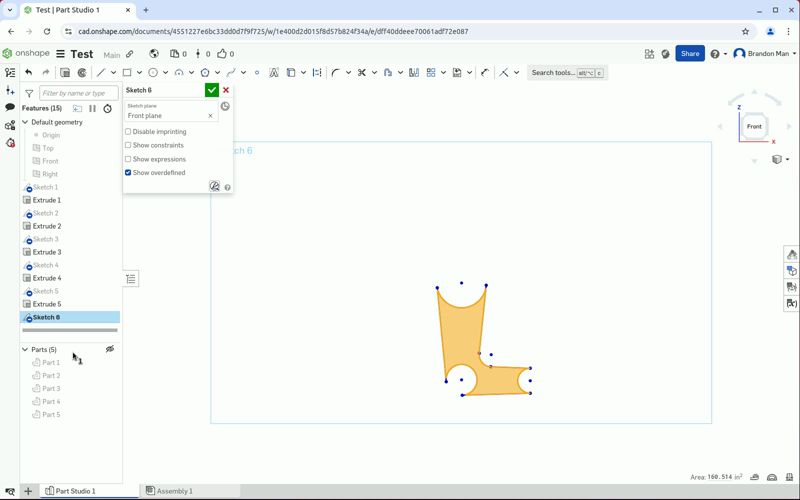
key(shift+y)
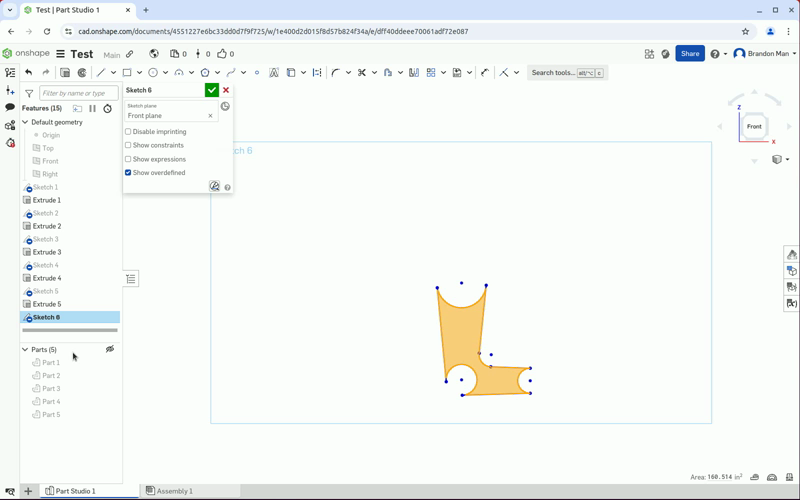
key(shift+e)
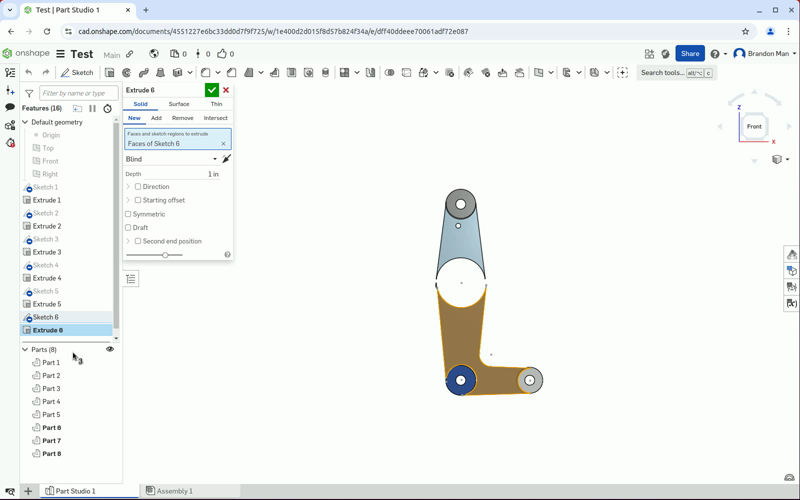
mouse_move(143, 106)
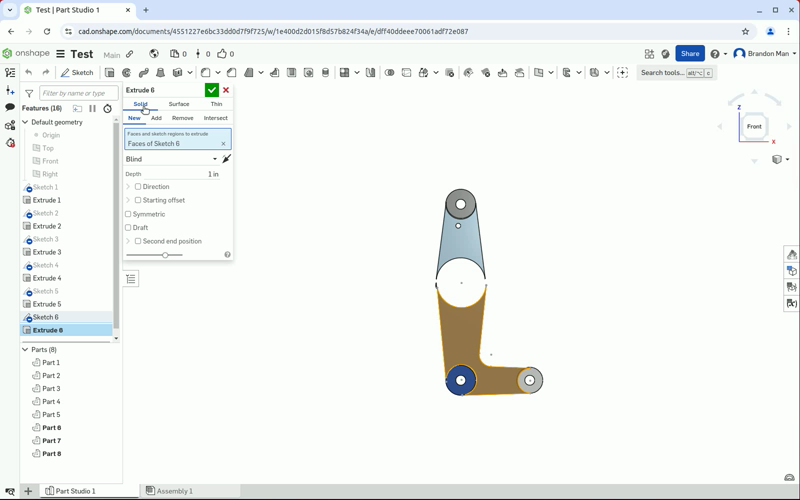
click(143, 106)
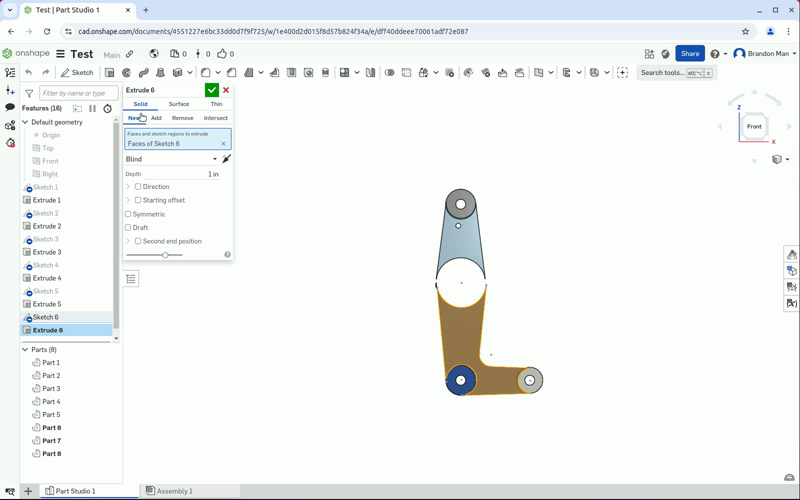
mouse_move(137, 120)
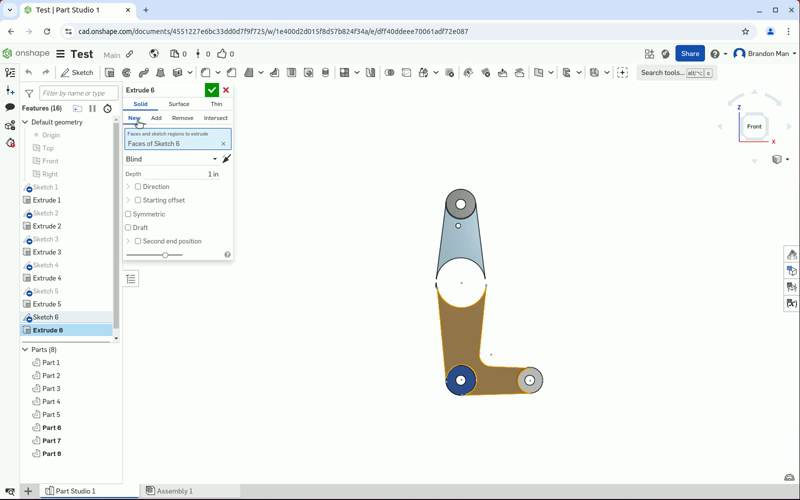
click(137, 120)
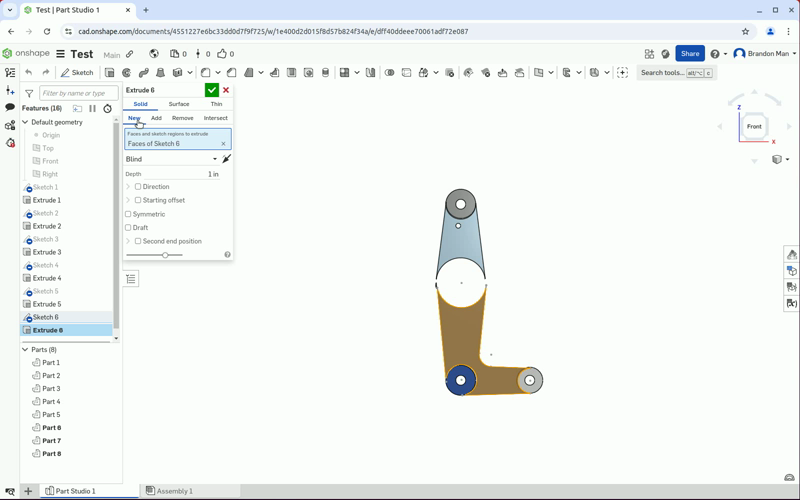
key(tab, 4)
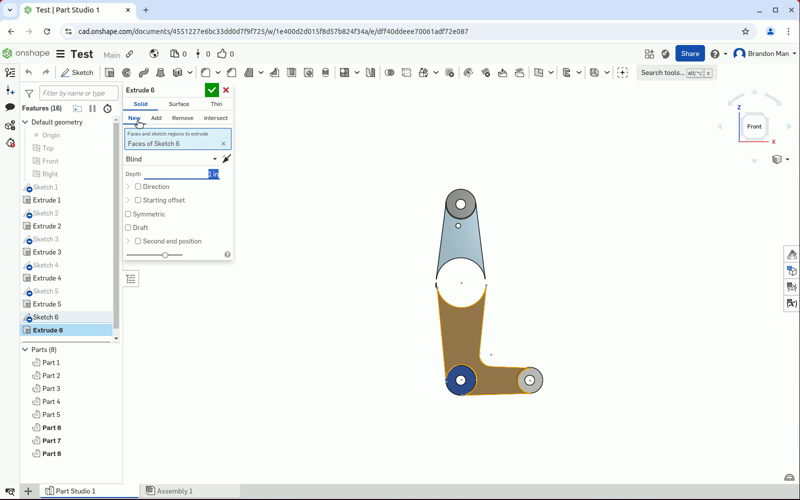
text(0.963)
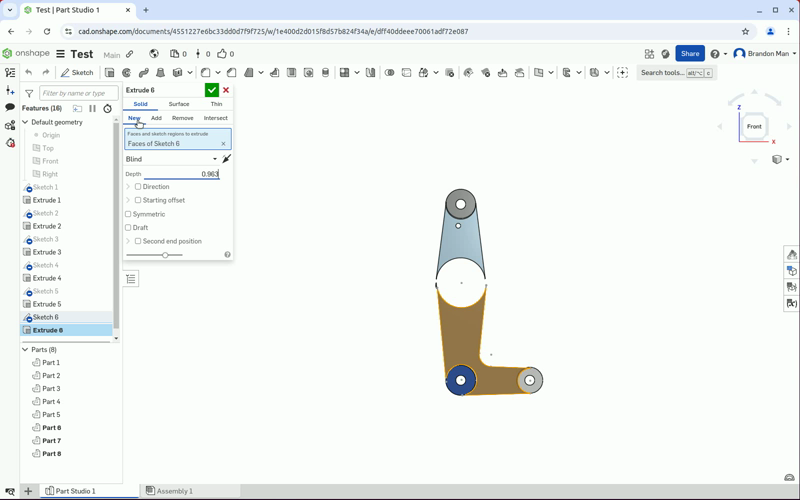
key(enter)
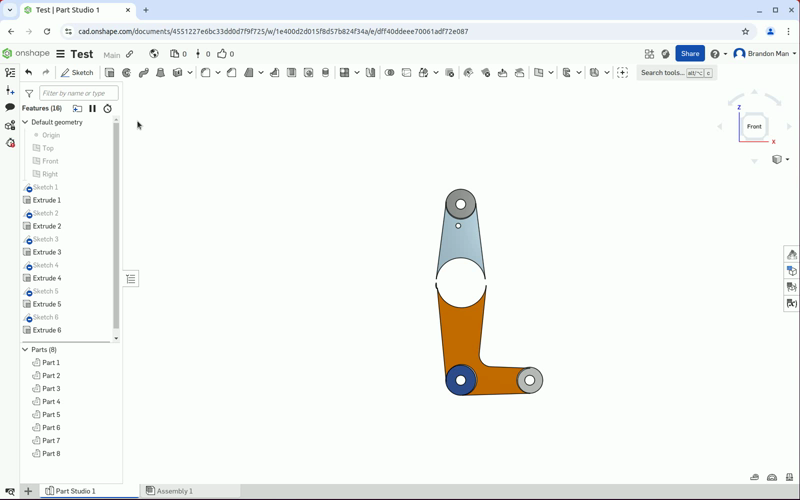
key(shift+h)
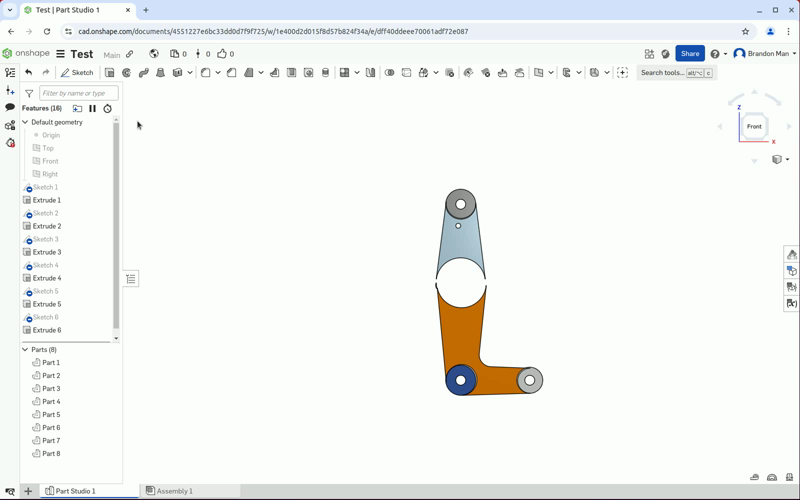
key(shift+h)
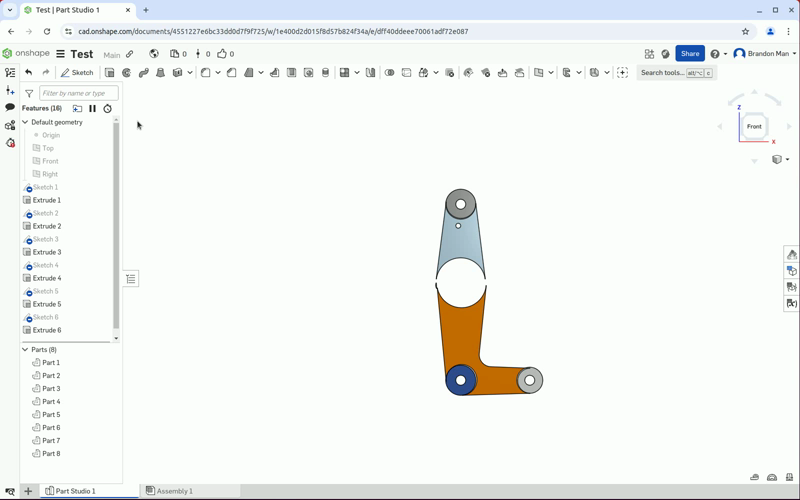
mouse_move(69, 189)
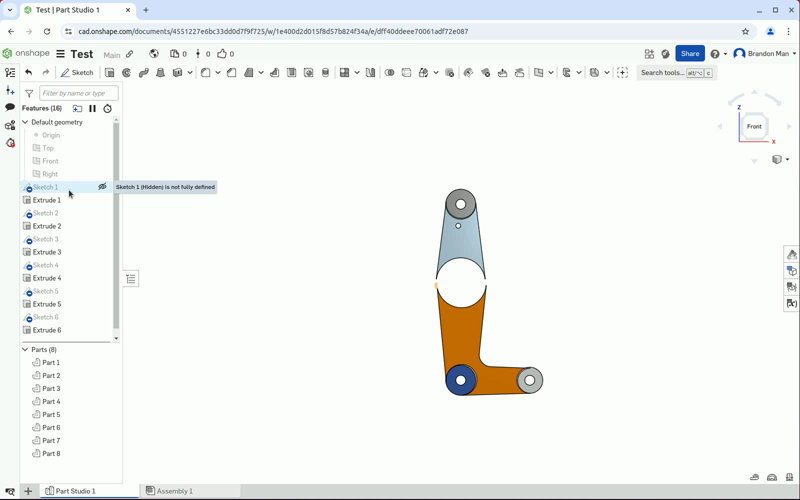
click(69, 189)
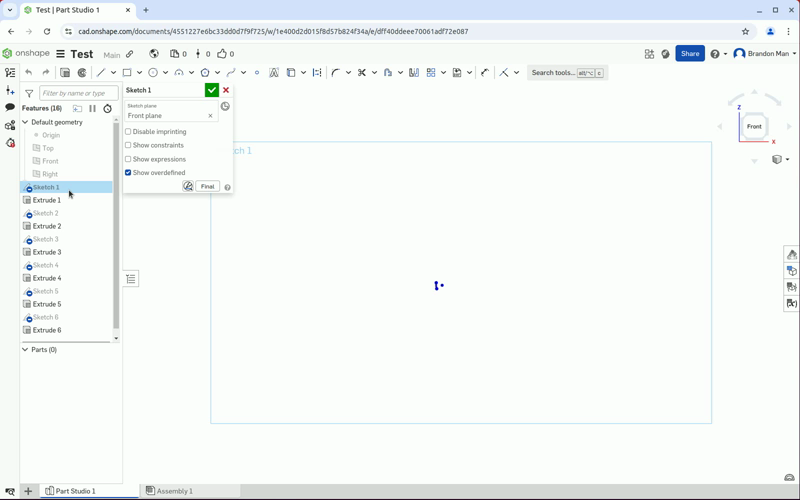
mouse_move(229, 92)
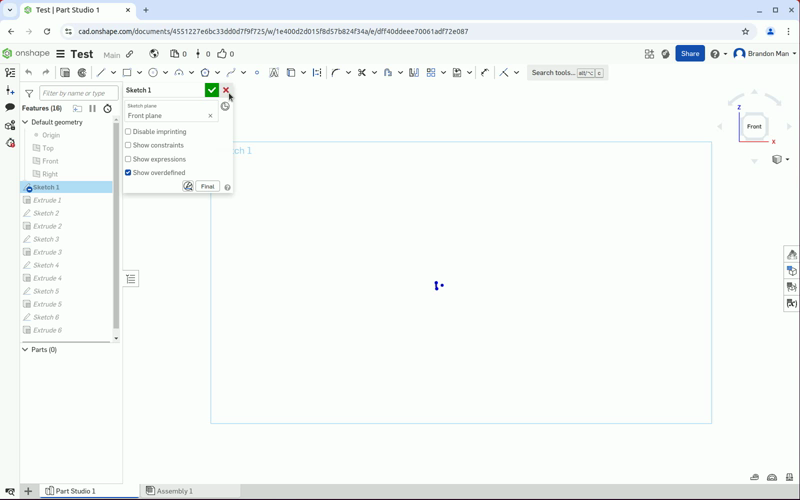
click(229, 92)
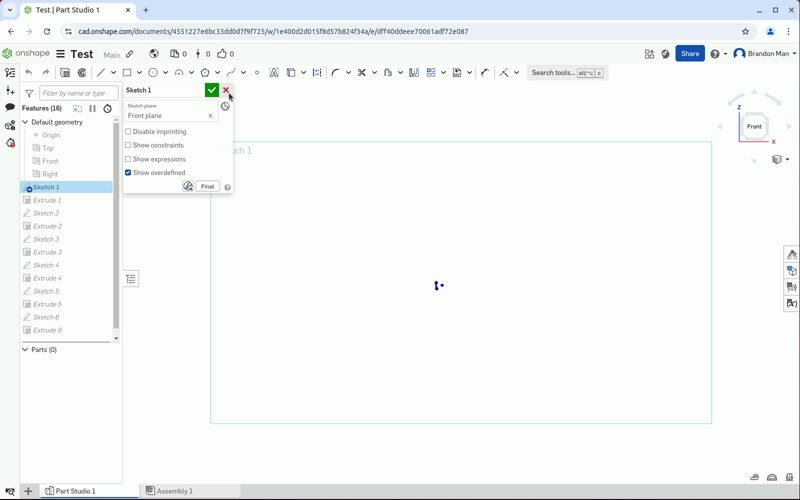
key(shift+s)
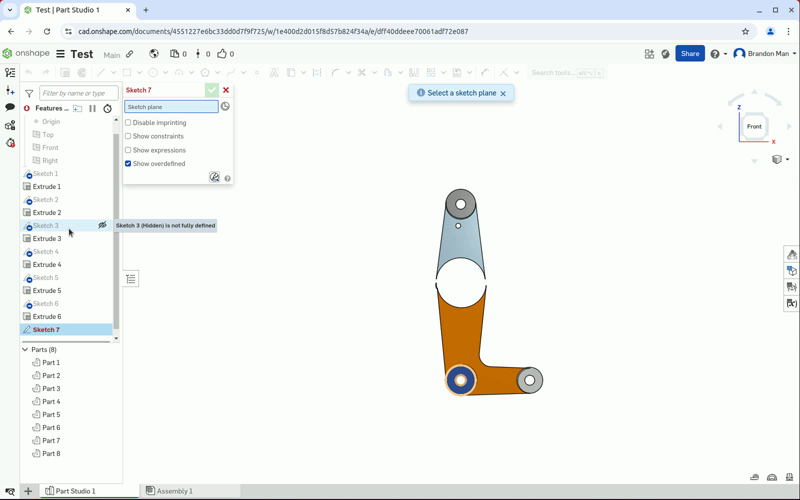
scroll(3)
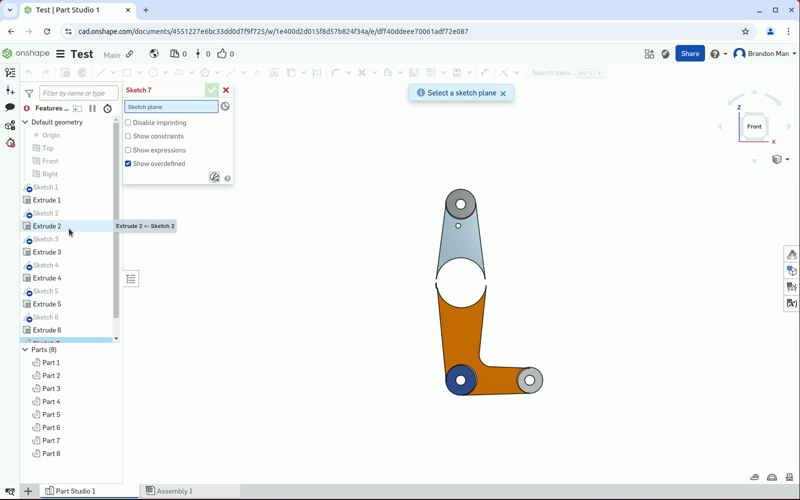
mouse_move(69, 163)
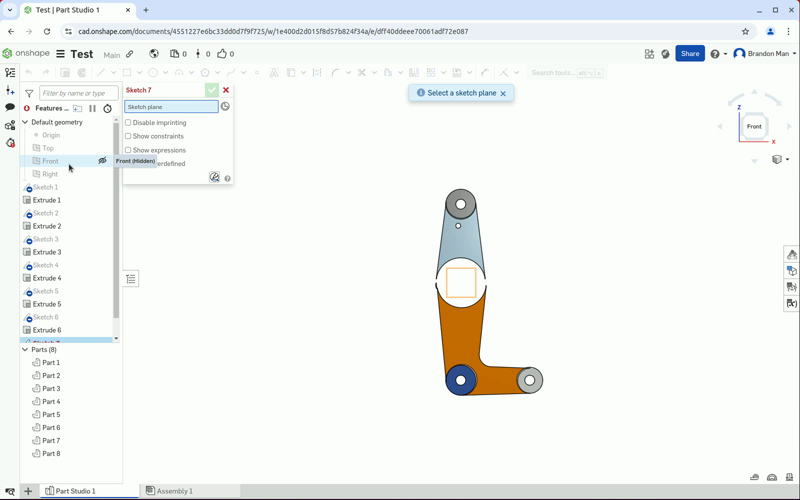
click(69, 163)
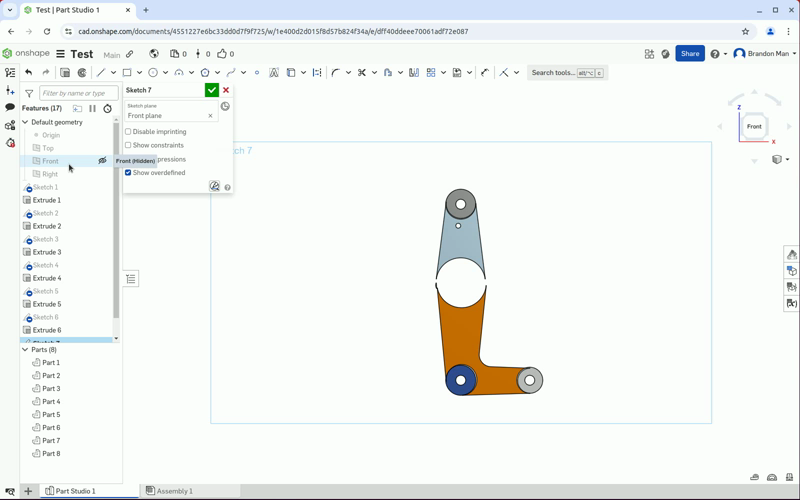
mouse_move(73, 352)
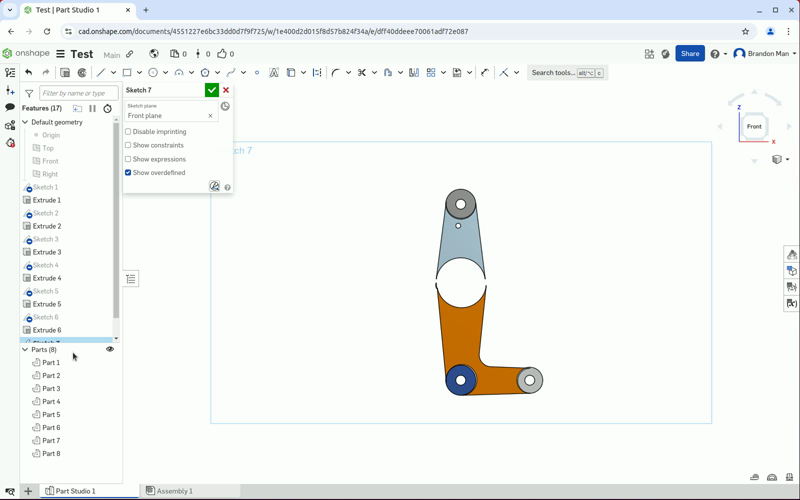
key(y)
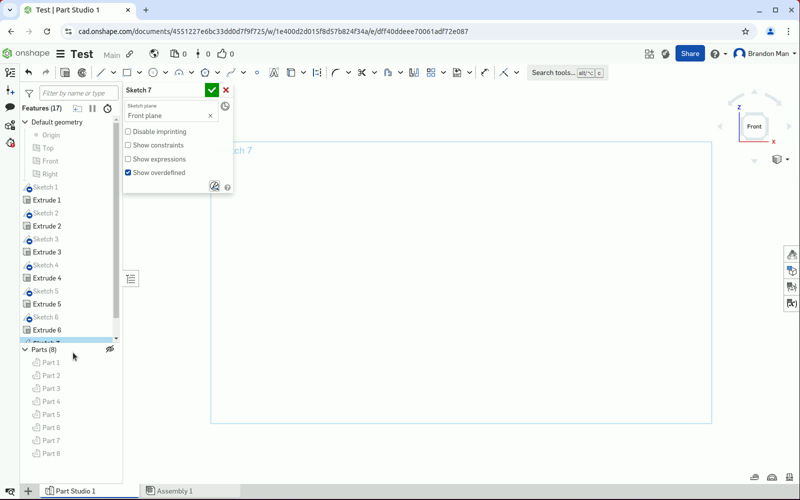
key(l)
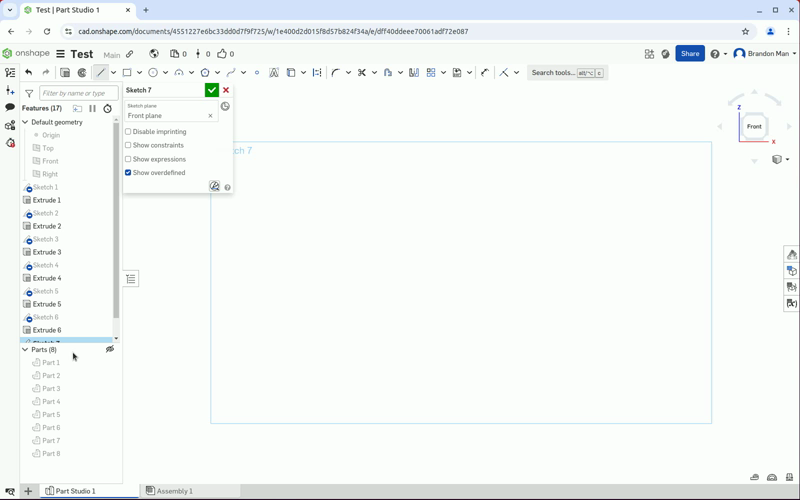
key_down(shift)
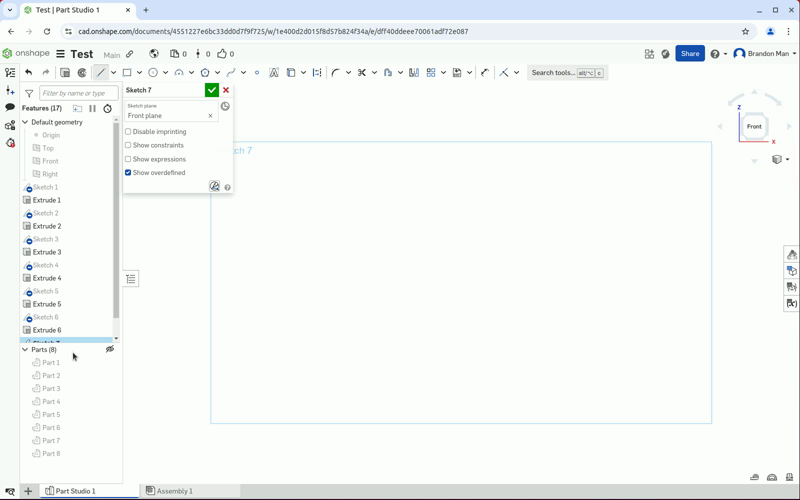
mouse_move(436, 282)
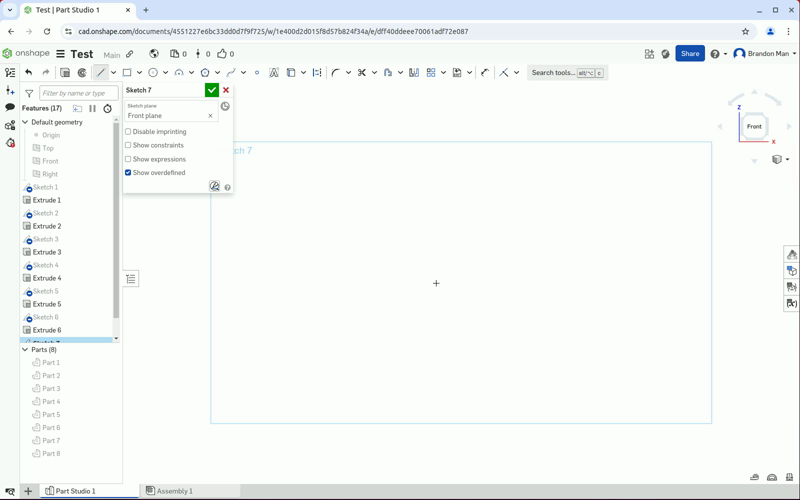
click(436, 282)
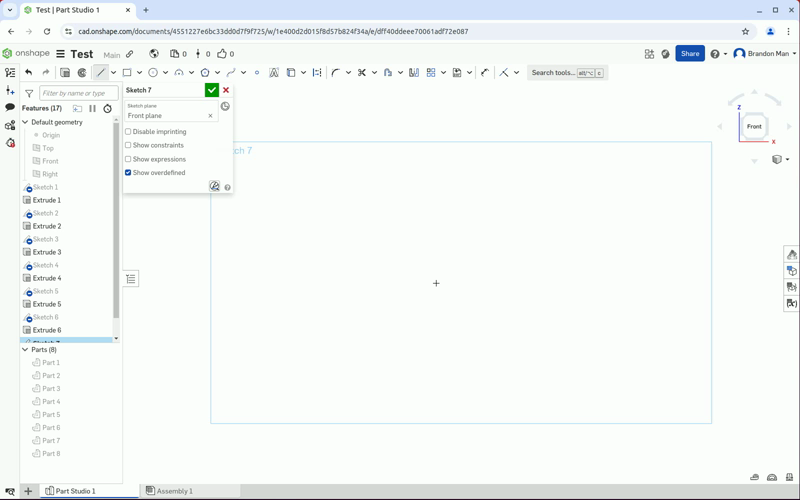
key_up(shift)
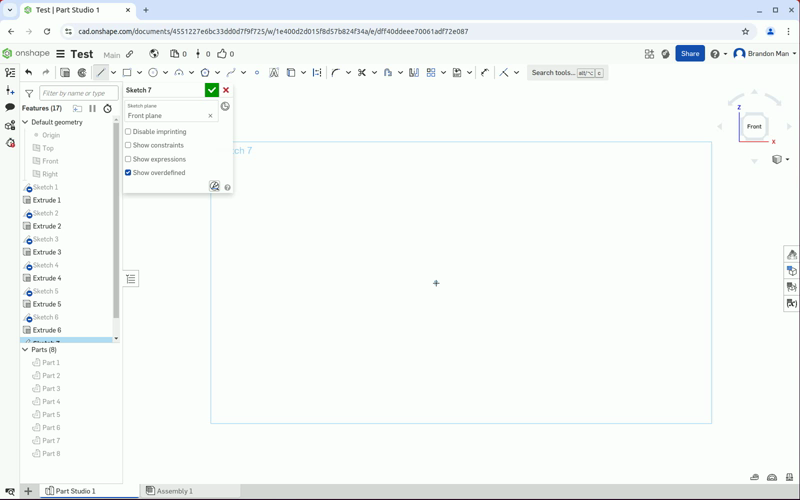
key_down(shift)
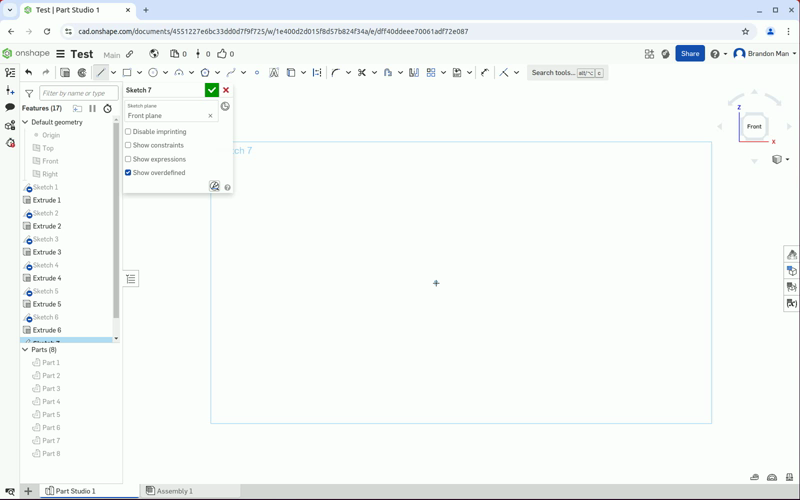
mouse_move(466, 282)
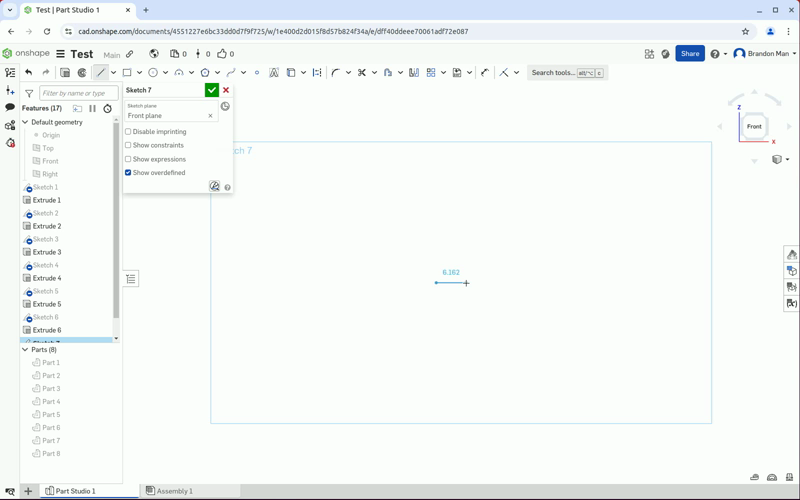
mouse_move(436, 287)
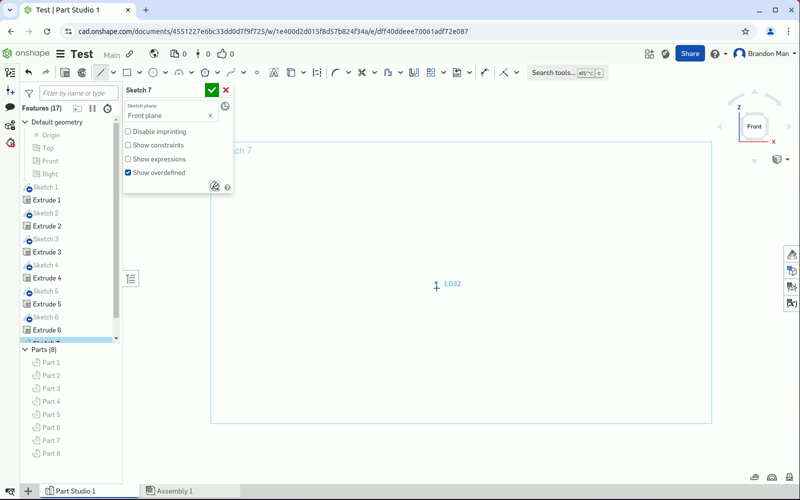
scroll(6)
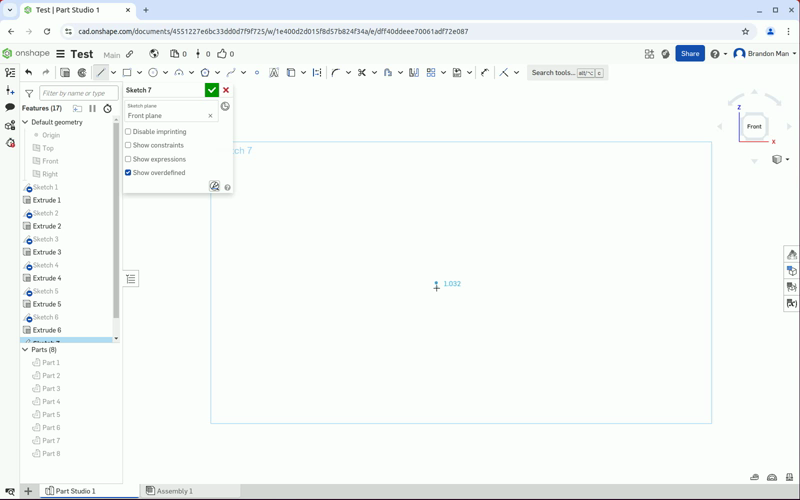
scroll(6)
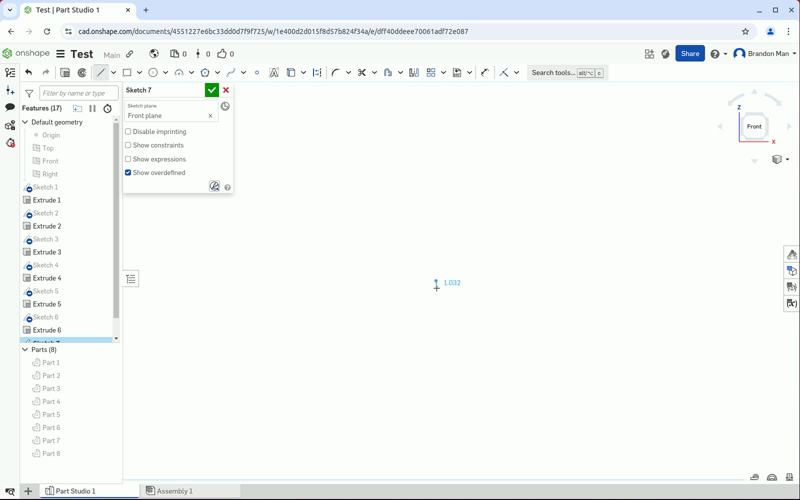
scroll(6)
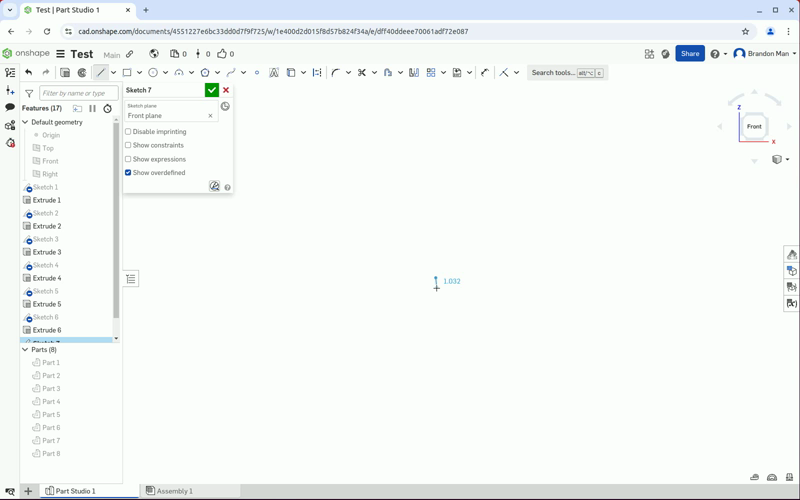
scroll(6)
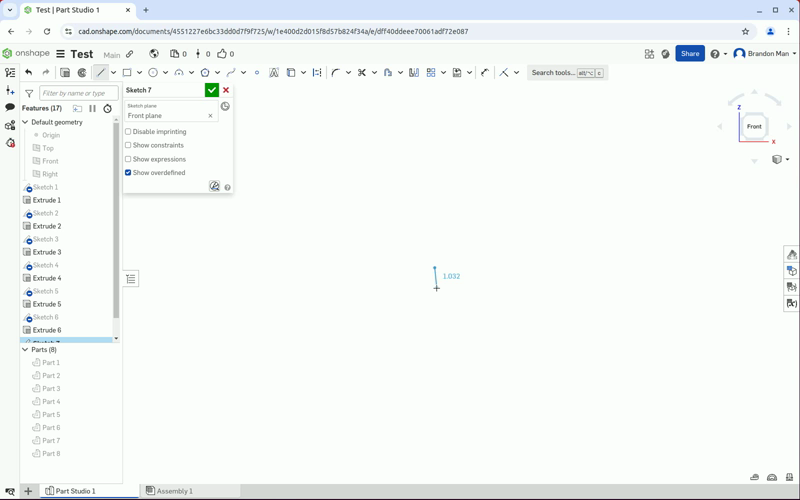
scroll(6)
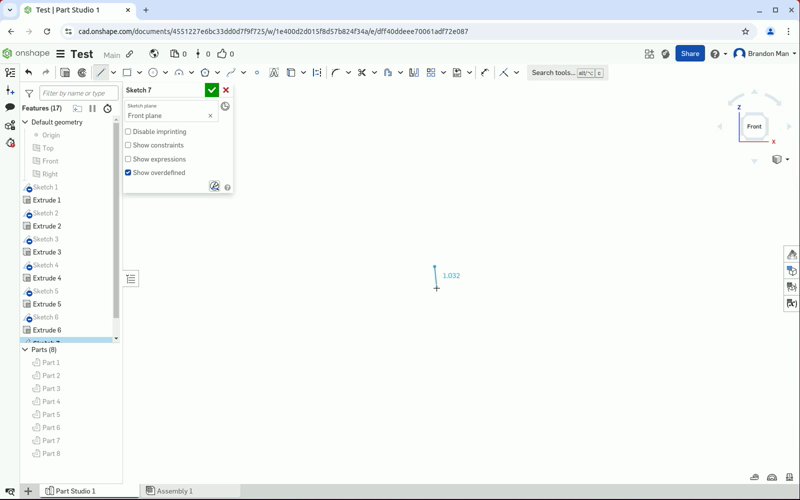
scroll(6)
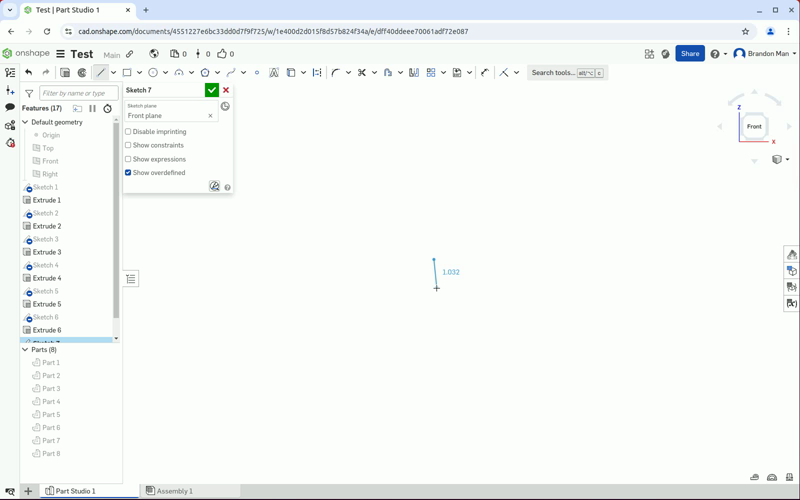
scroll(6)
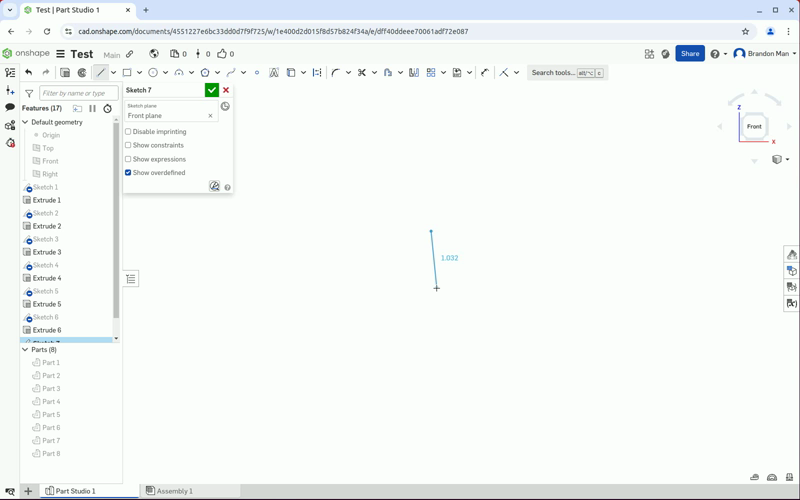
click(436, 287)
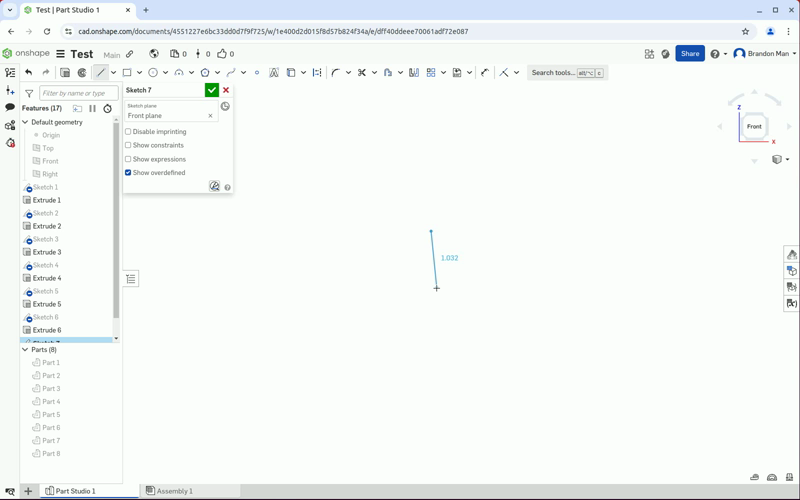
scroll(-6)
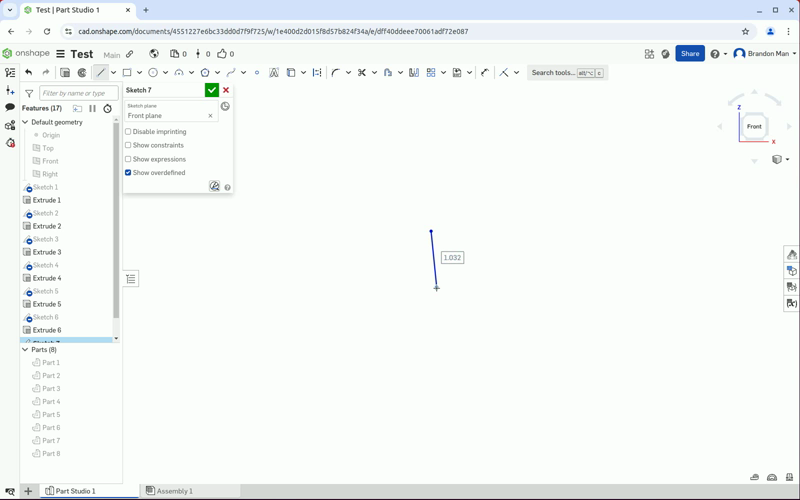
scroll(-6)
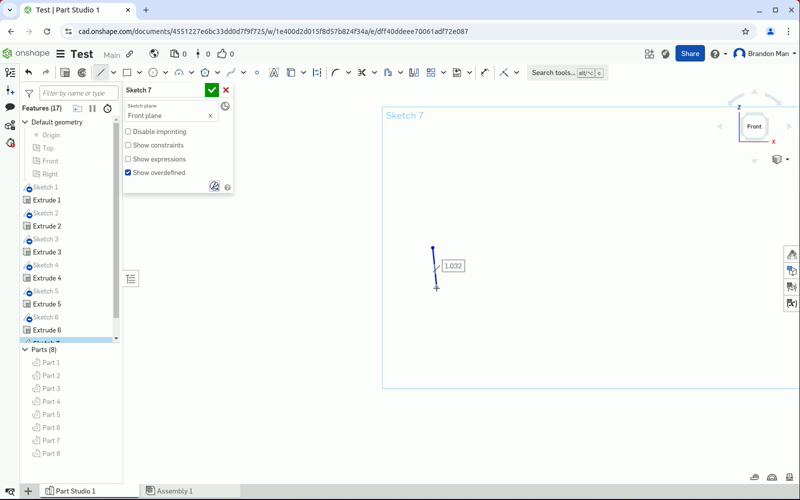
scroll(-6)
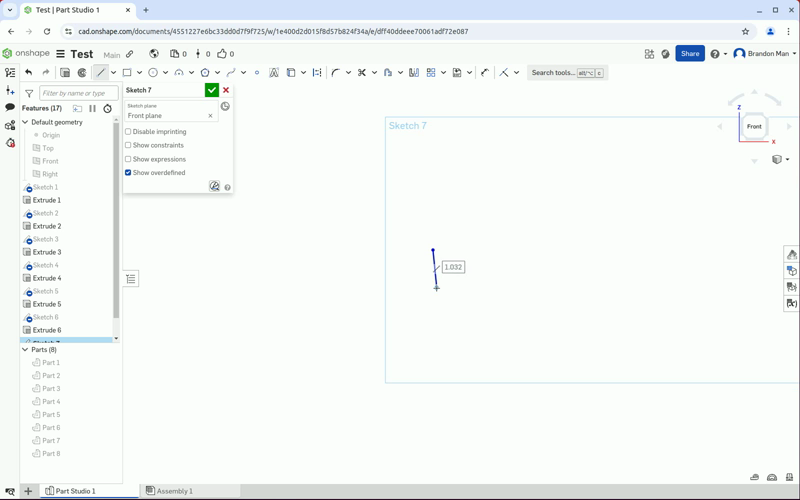
scroll(-6)
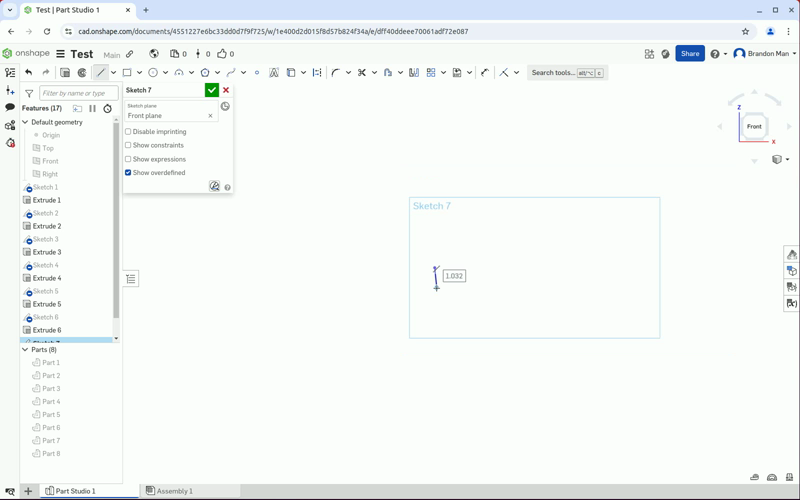
scroll(-6)
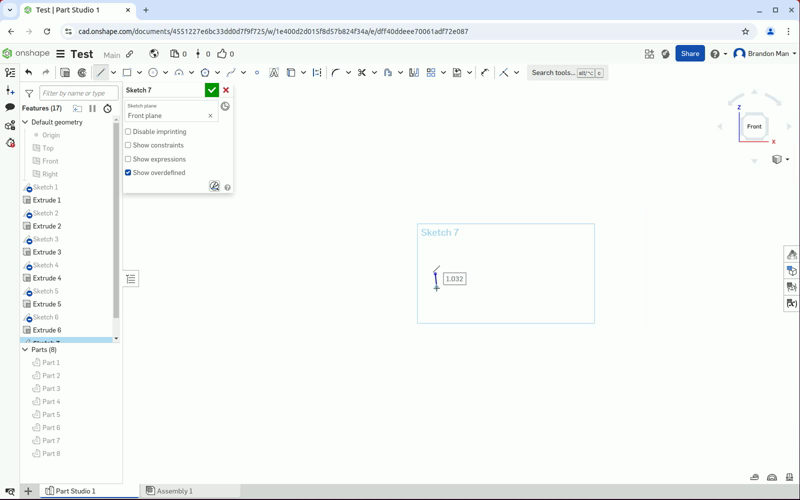
scroll(-6)
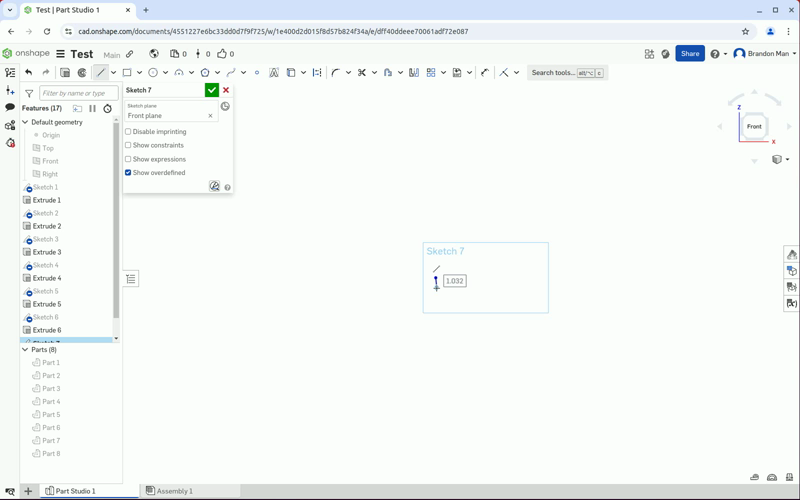
scroll(-6)
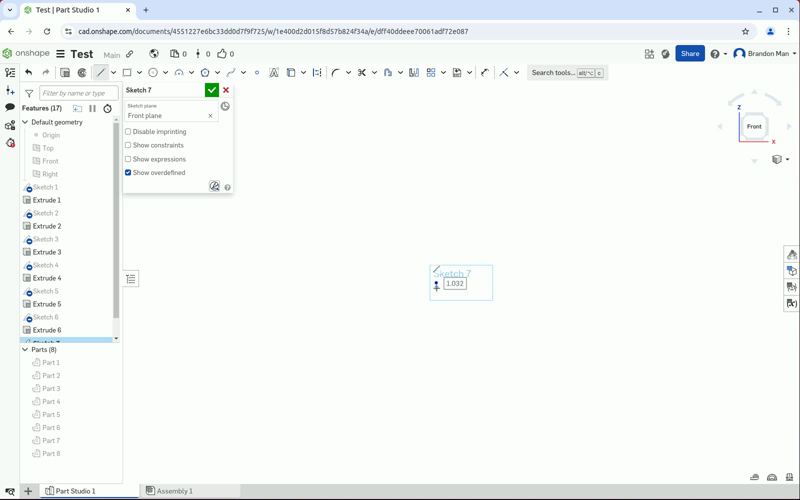
key_up(shift)
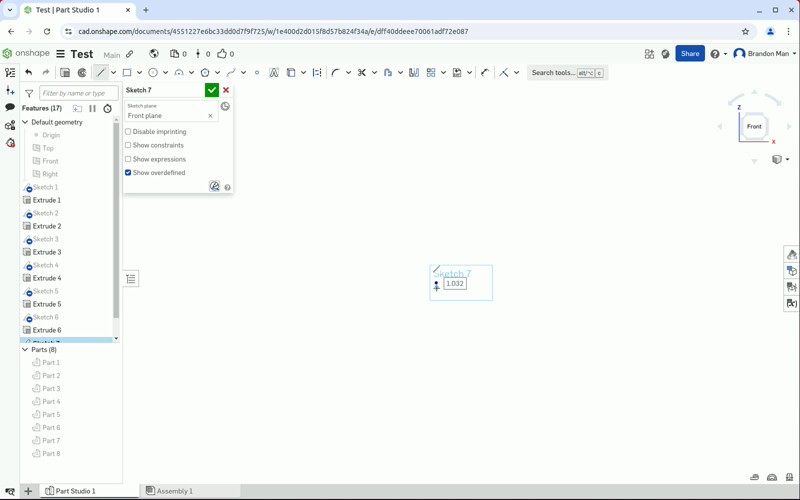
key(esc)
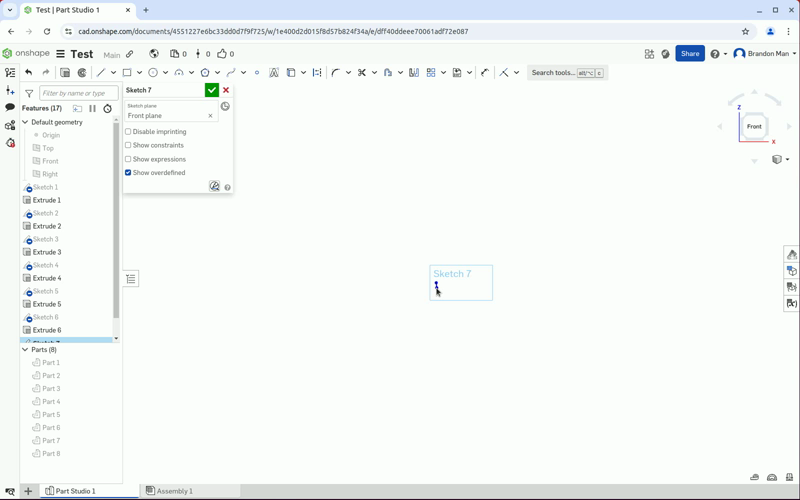
key(a)
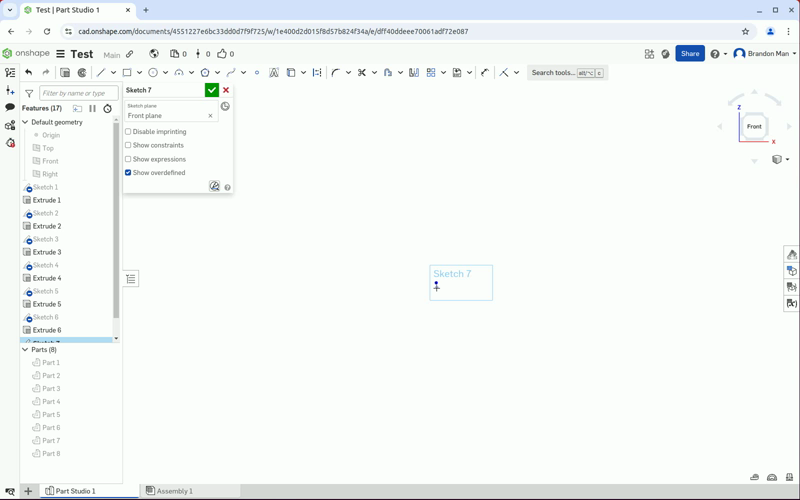
mouse_move(436, 287)
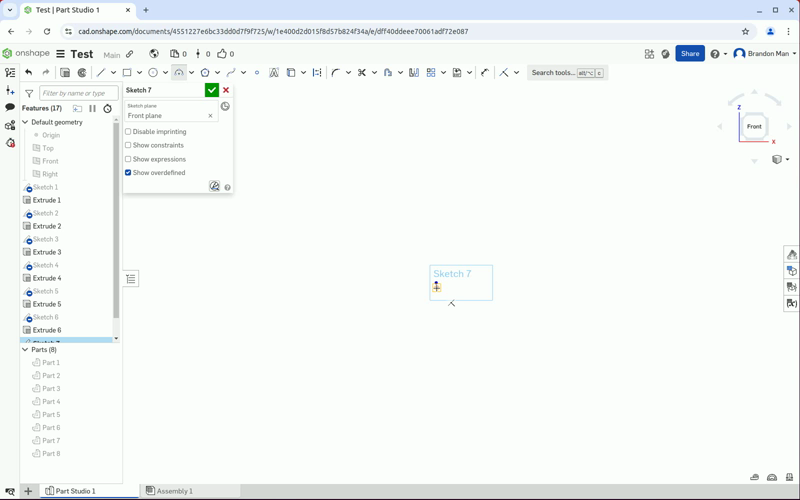
click(436, 287)
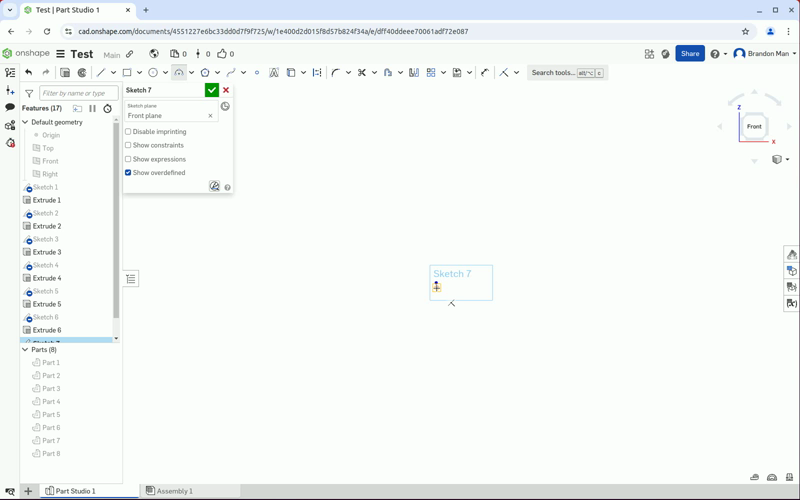
mouse_move(436, 282)
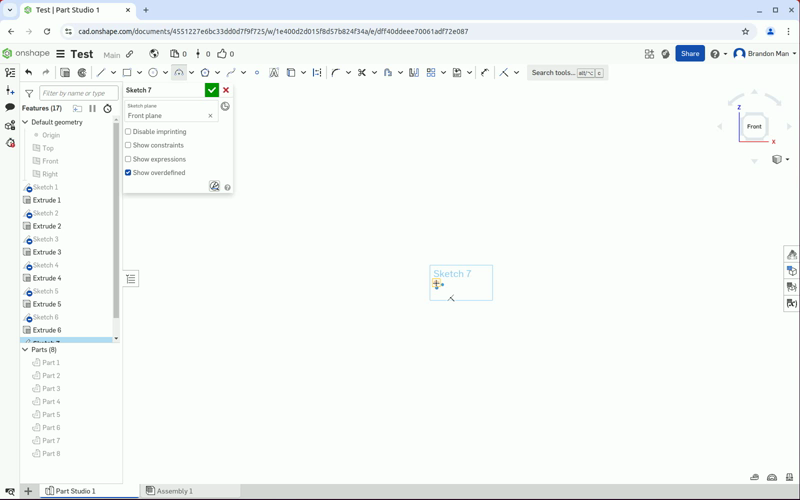
scroll(6)
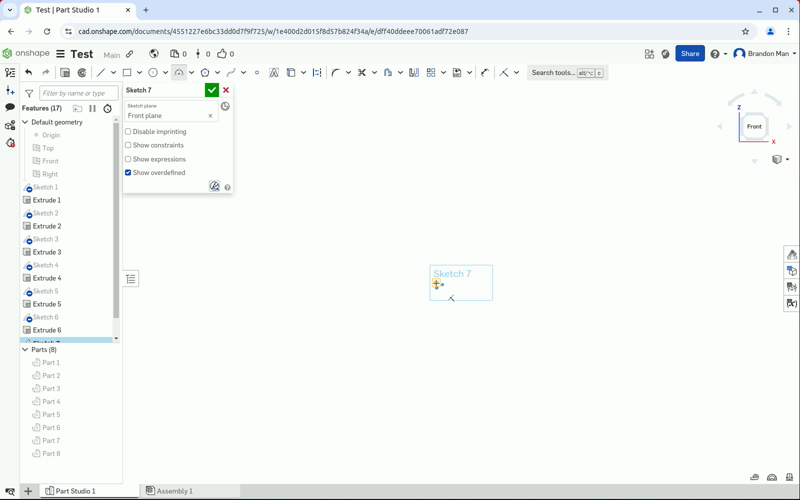
scroll(6)
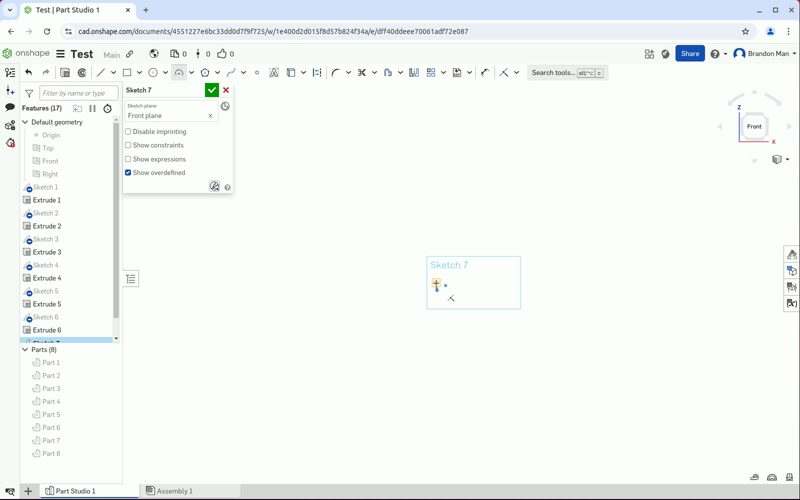
scroll(6)
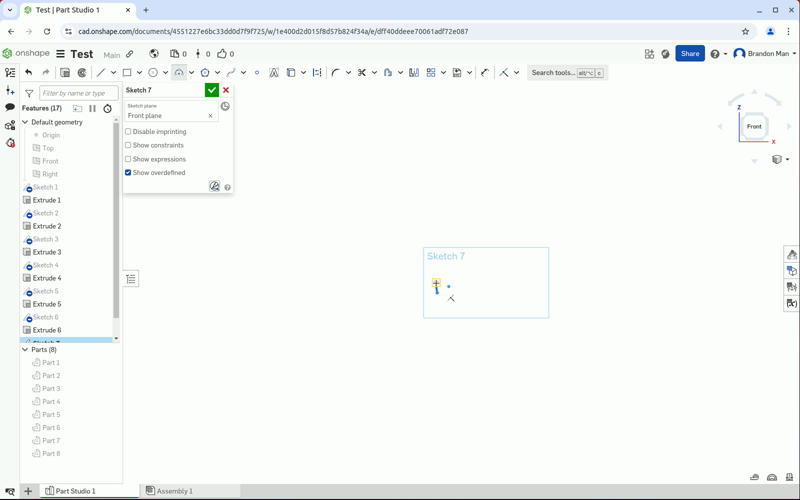
scroll(6)
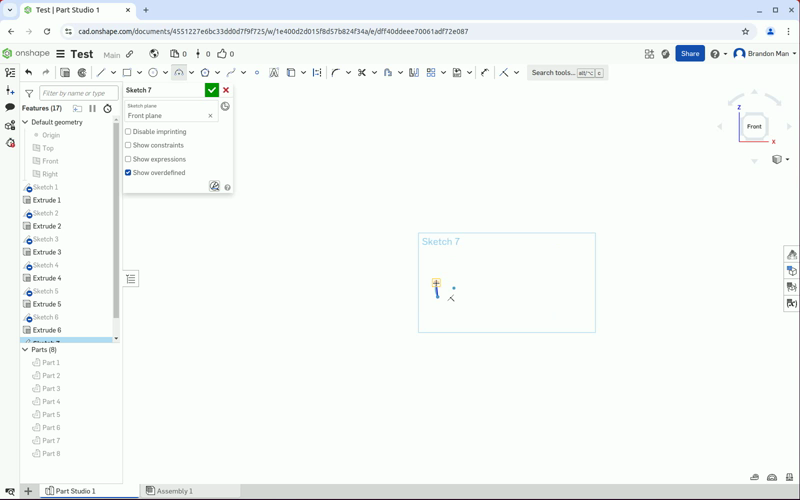
scroll(6)
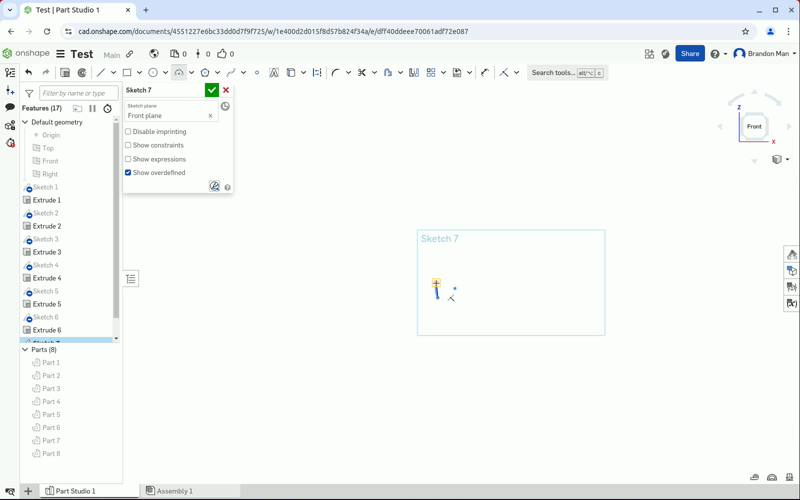
scroll(6)
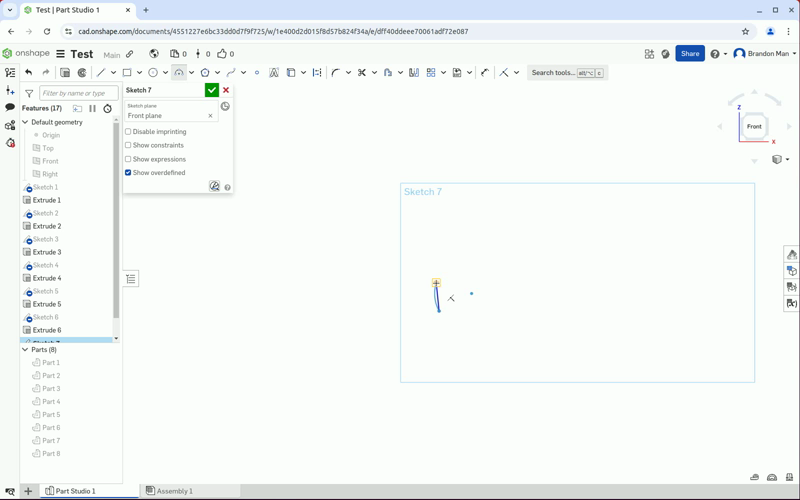
scroll(6)
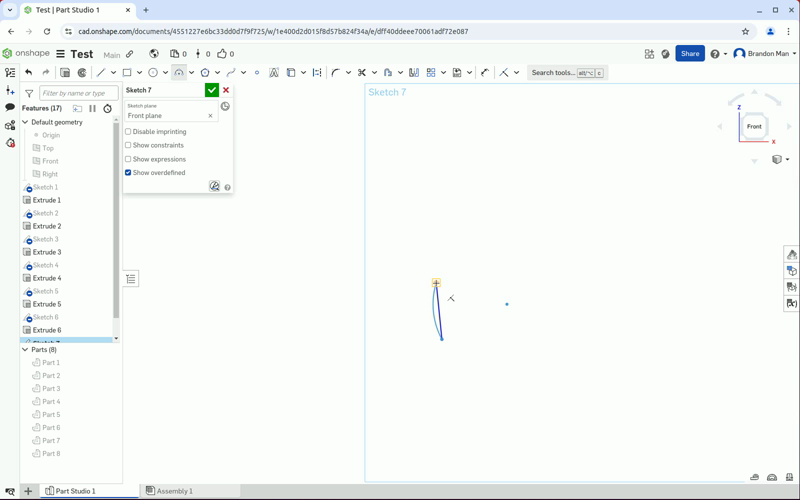
click(436, 282)
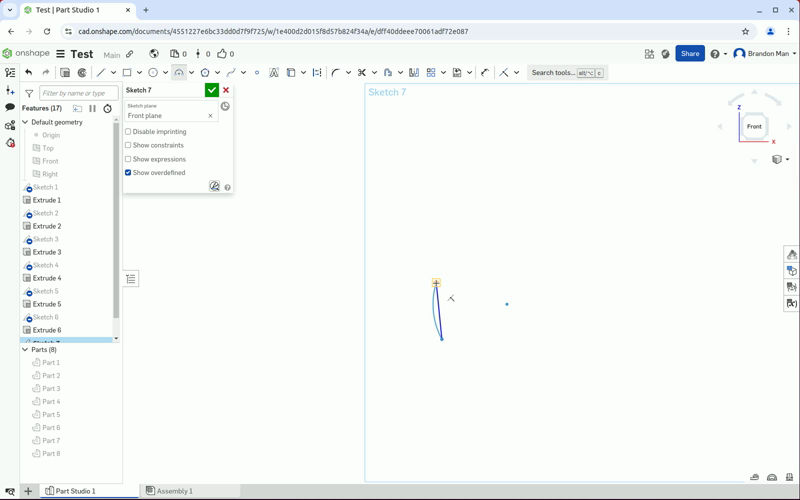
scroll(-6)
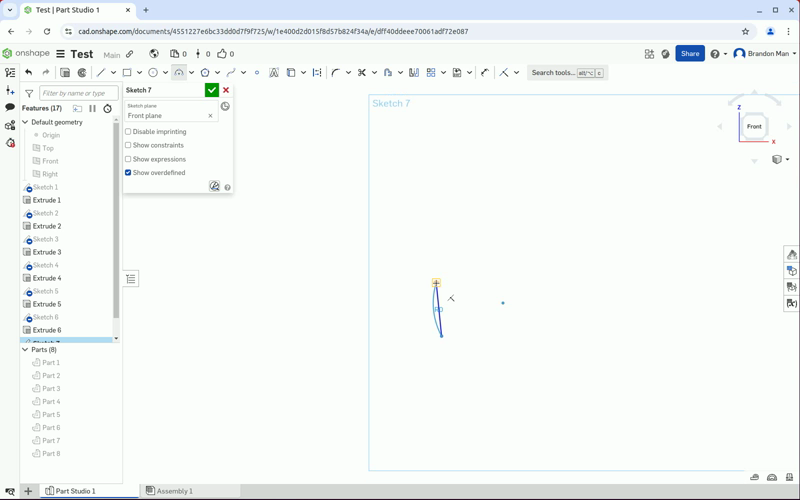
scroll(-6)
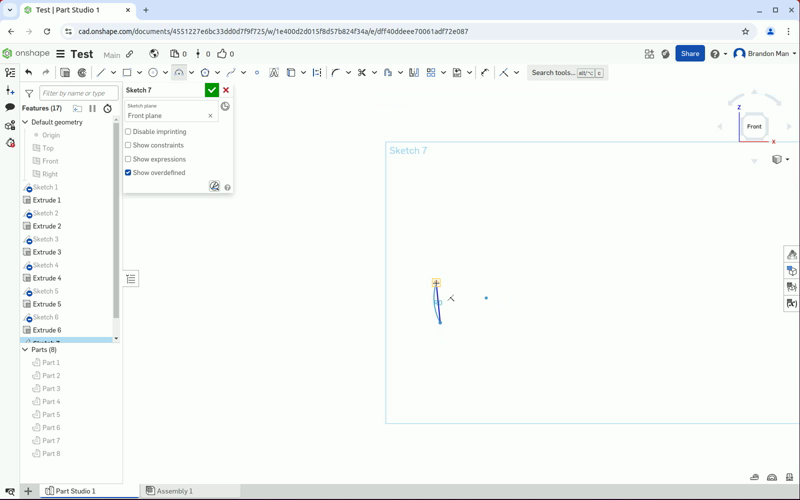
scroll(-6)
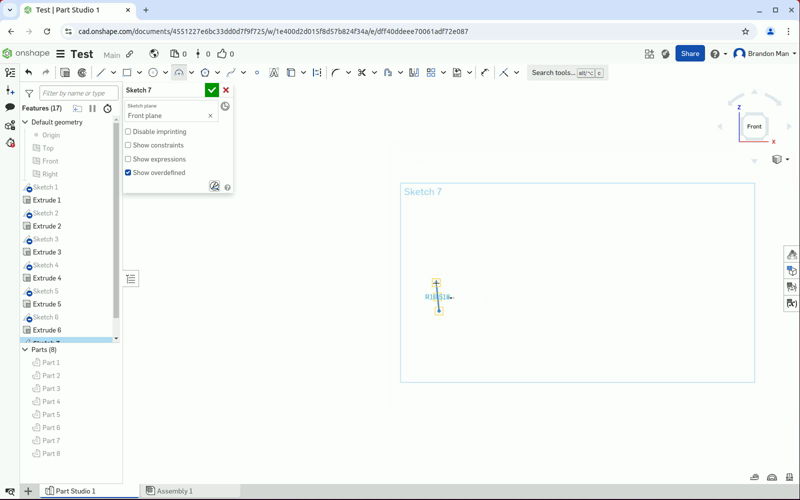
scroll(-6)
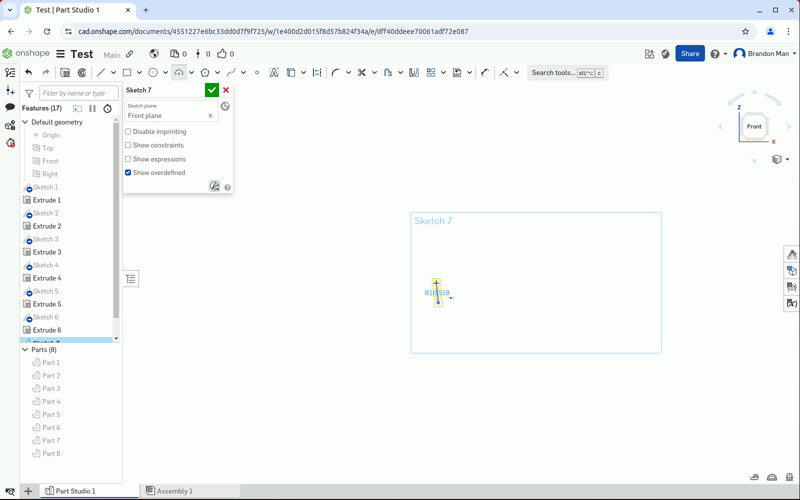
scroll(-6)
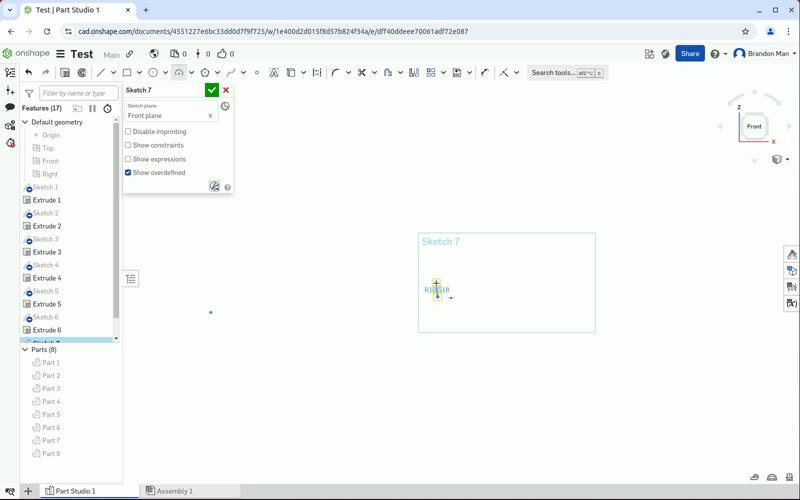
scroll(-6)
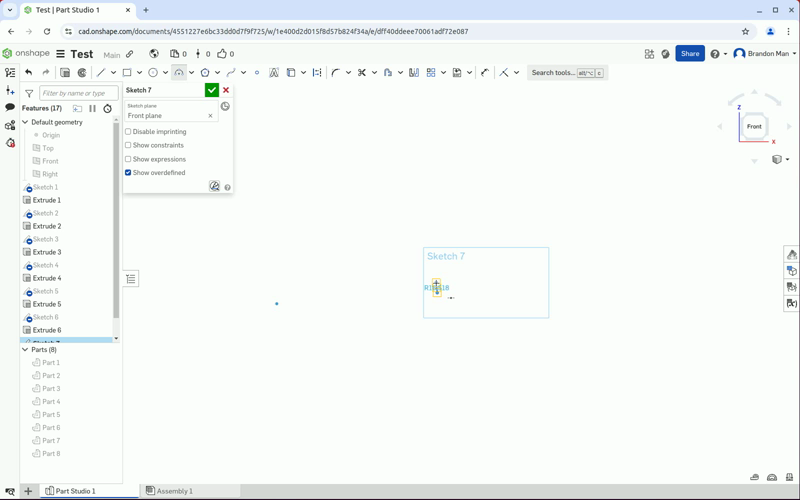
scroll(-6)
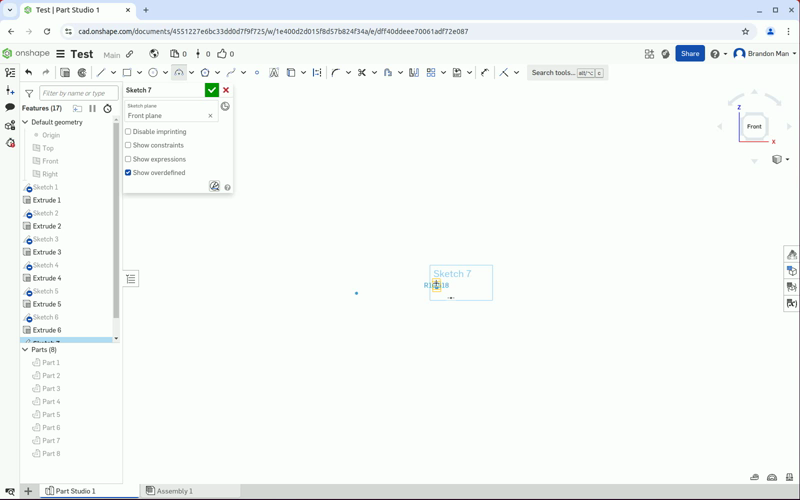
key_down(shift)
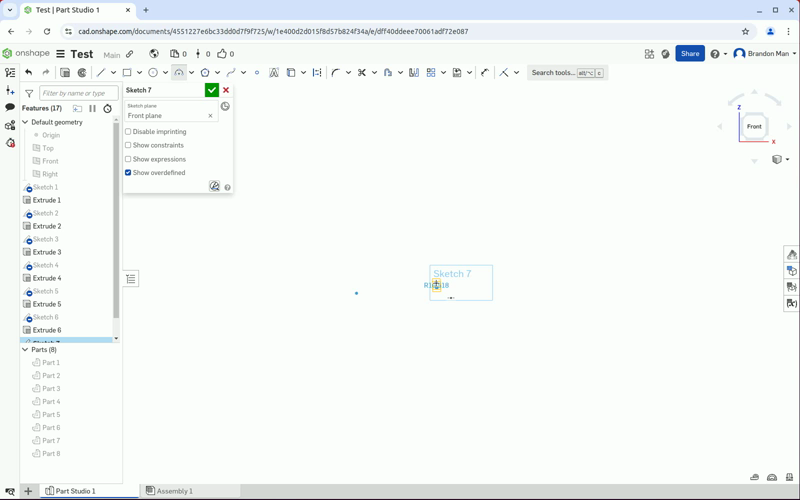
mouse_move(484, 279)
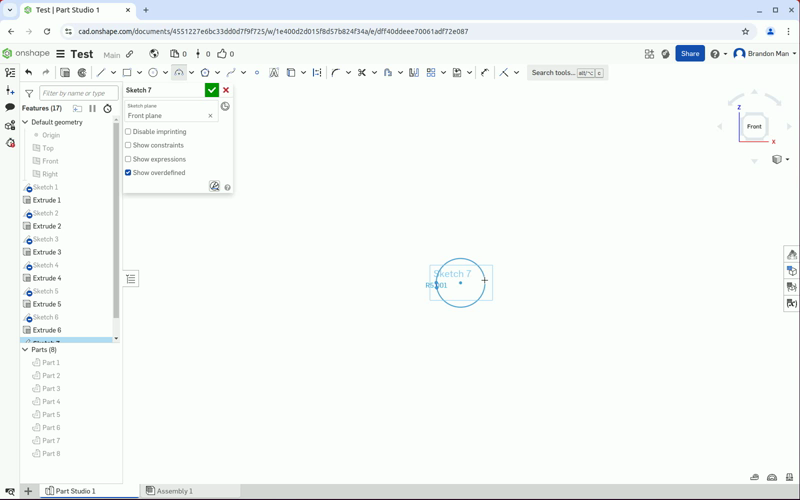
scroll(6)
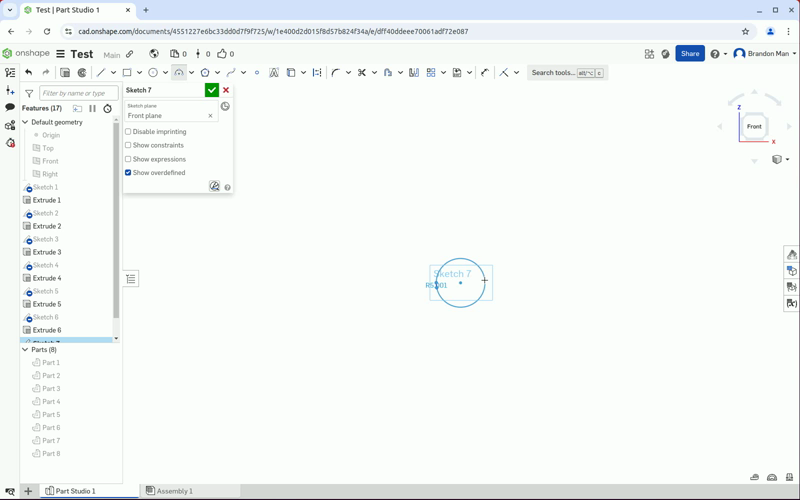
scroll(6)
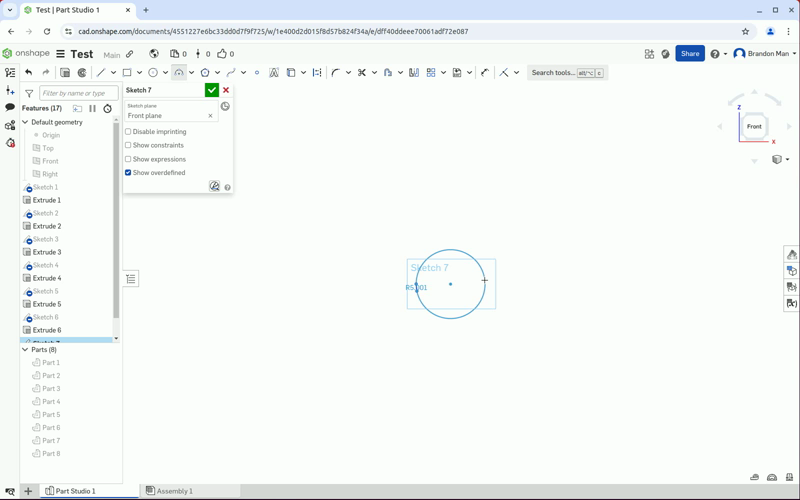
scroll(6)
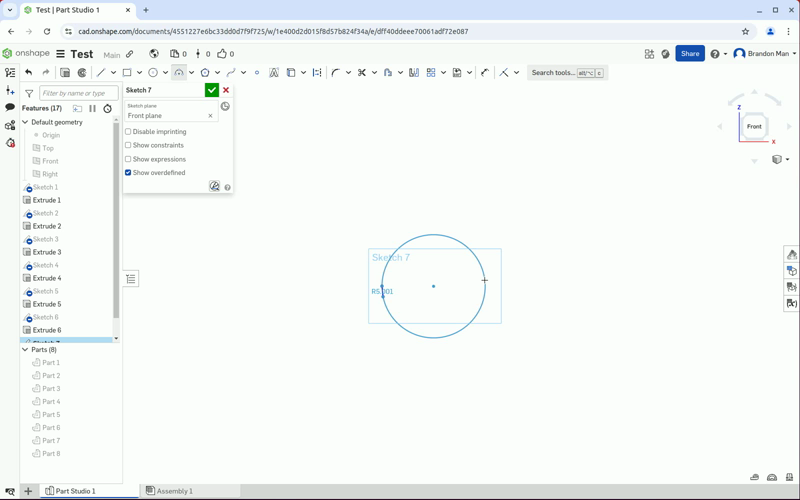
scroll(6)
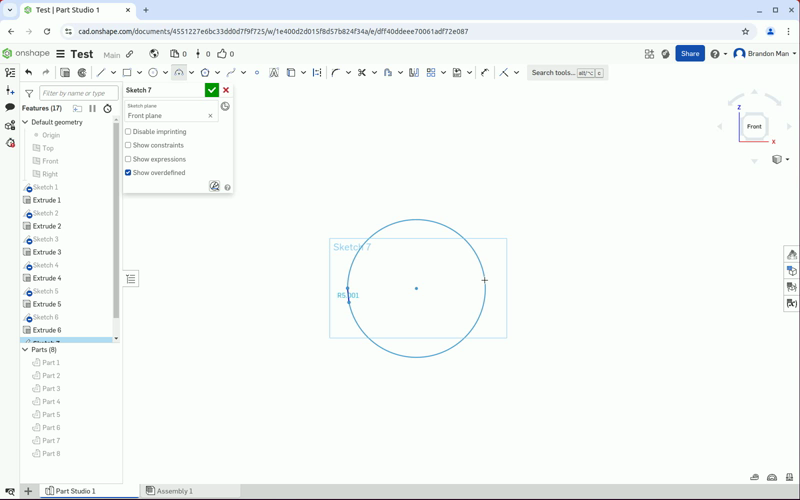
scroll(6)
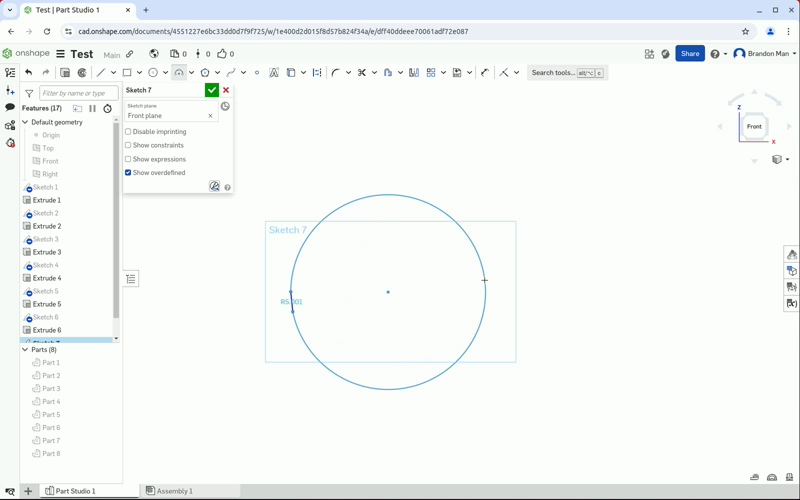
scroll(6)
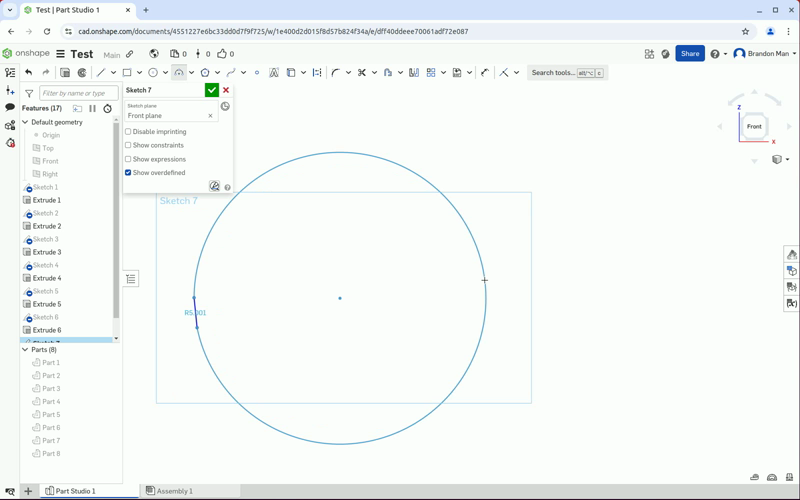
scroll(6)
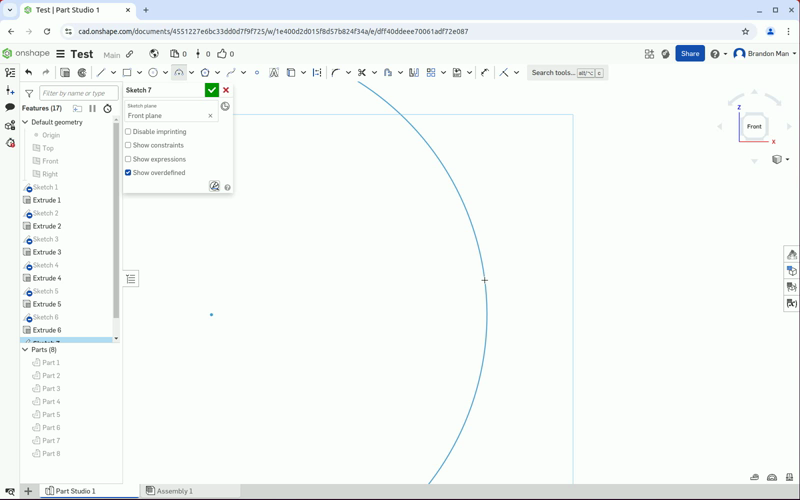
click(484, 279)
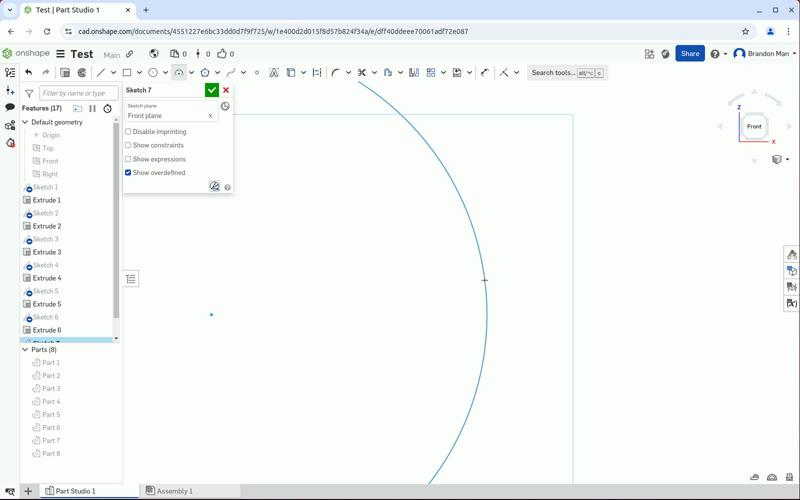
scroll(-6)
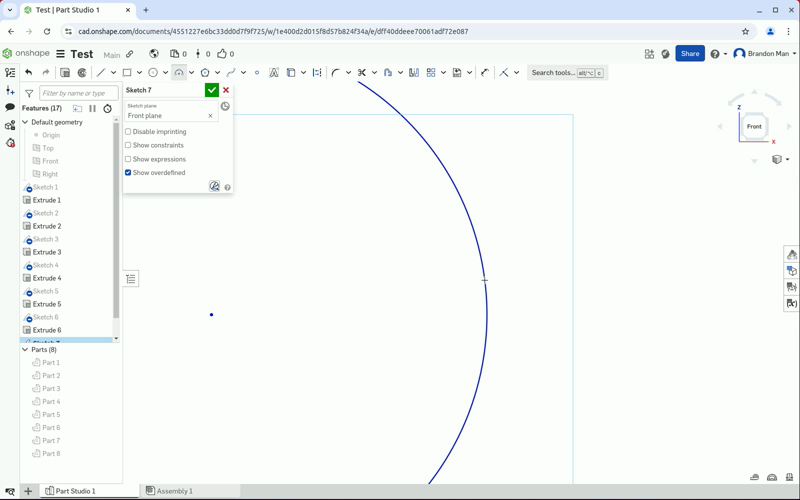
scroll(-6)
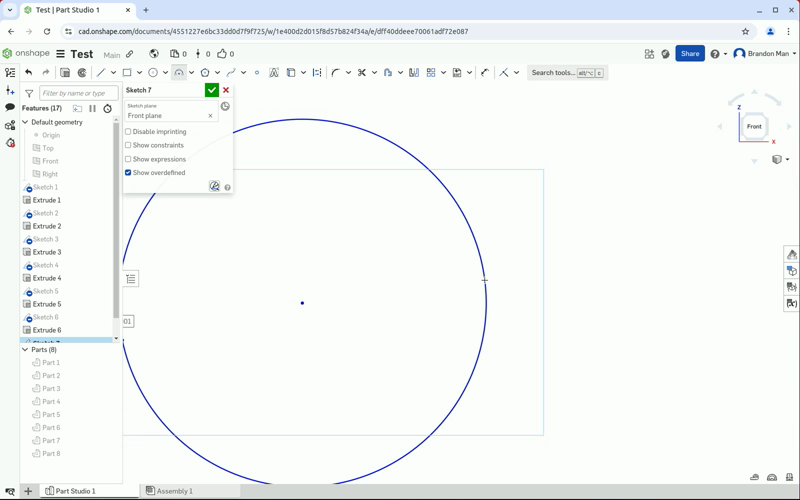
scroll(-6)
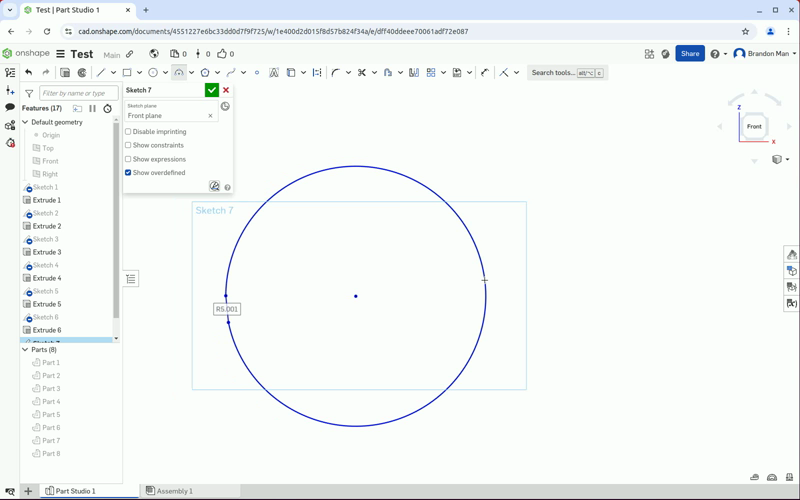
scroll(-6)
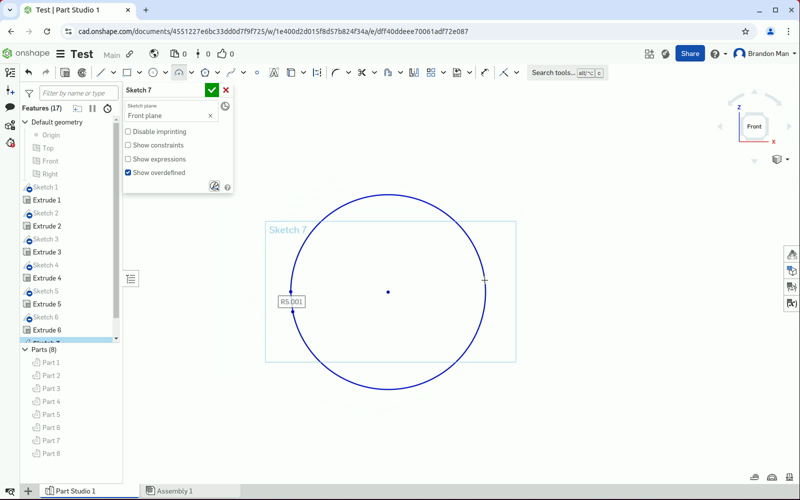
scroll(-6)
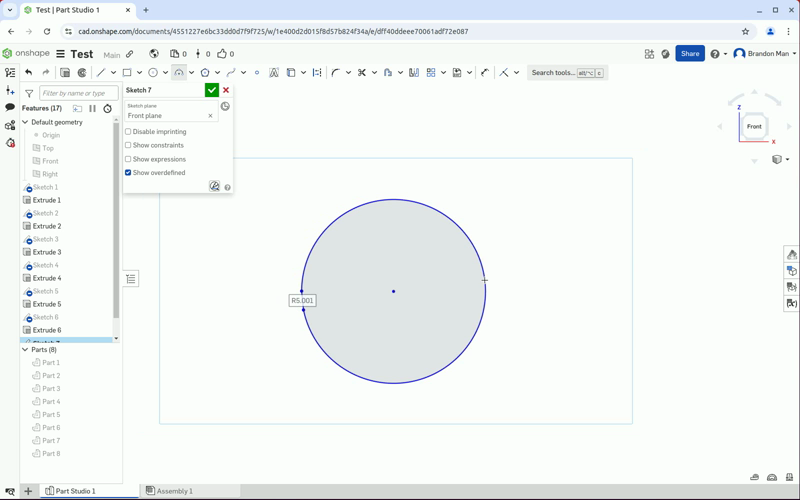
scroll(-6)
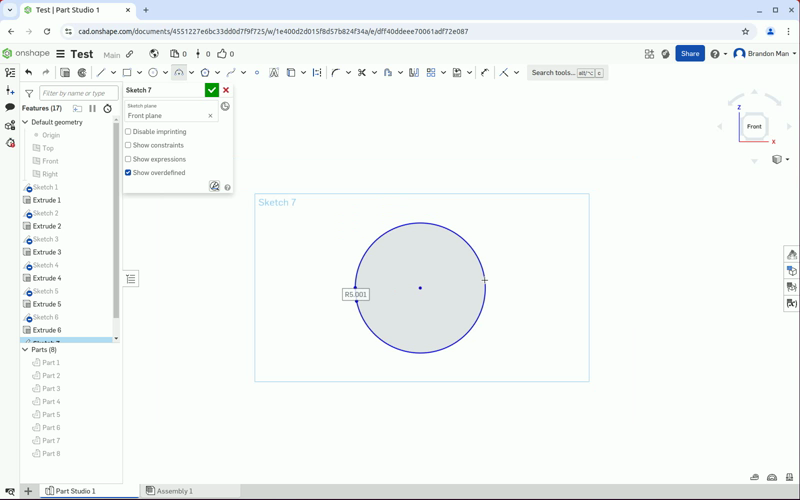
scroll(-6)
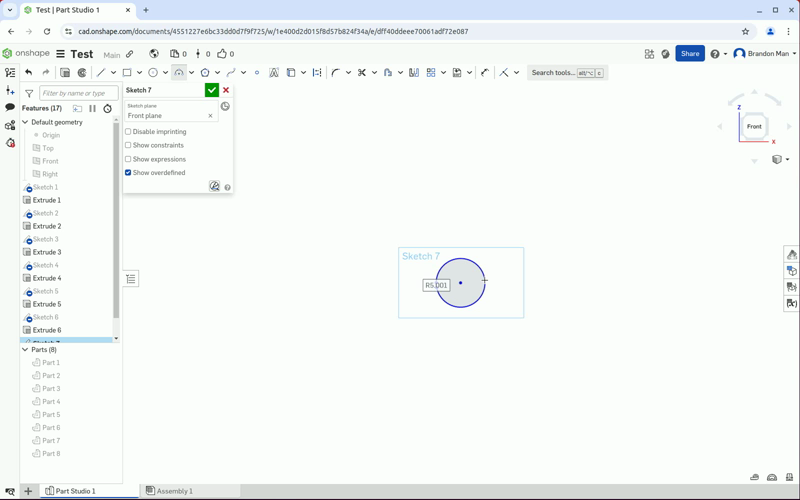
key_up(shift)
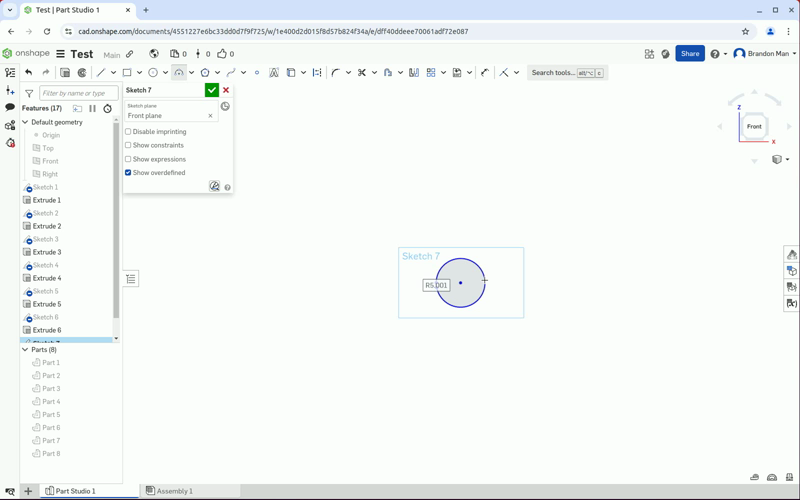
key(esc)
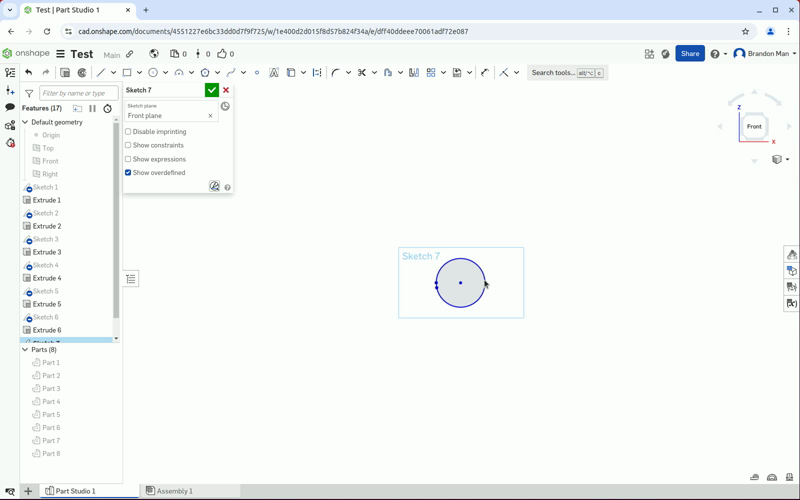
key(c)
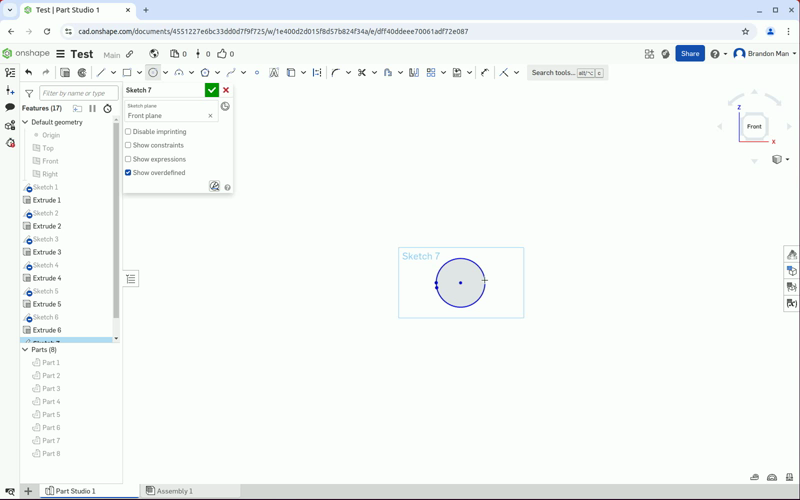
key_down(shift)
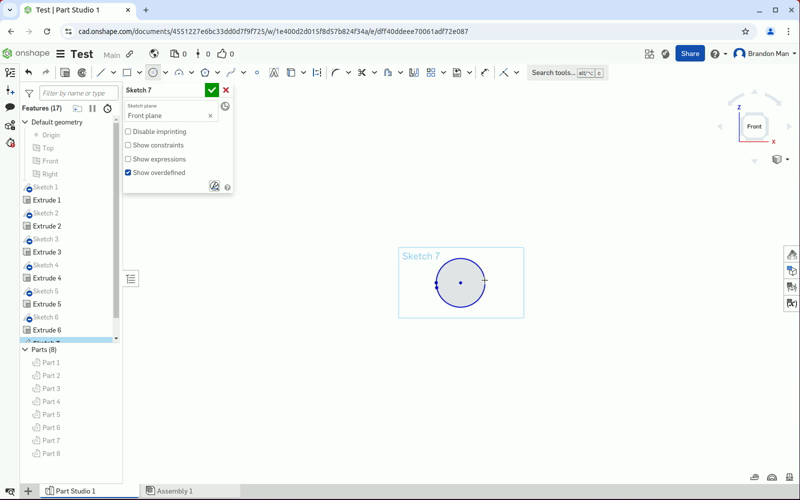
mouse_move(461, 282)
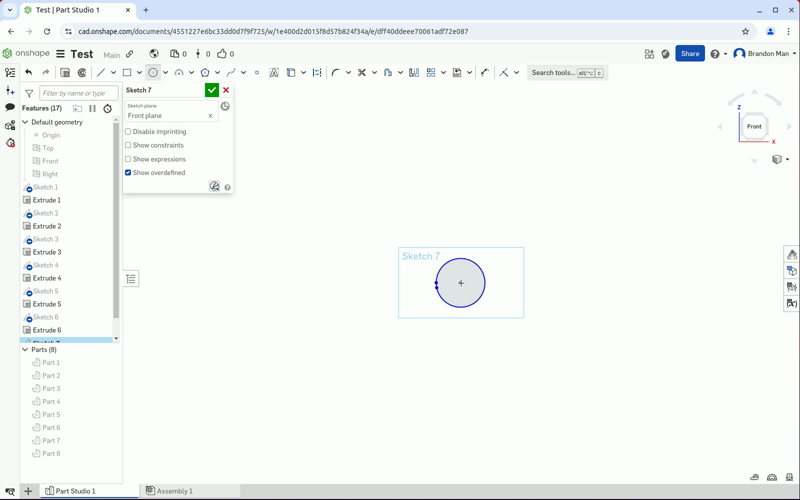
scroll(6)
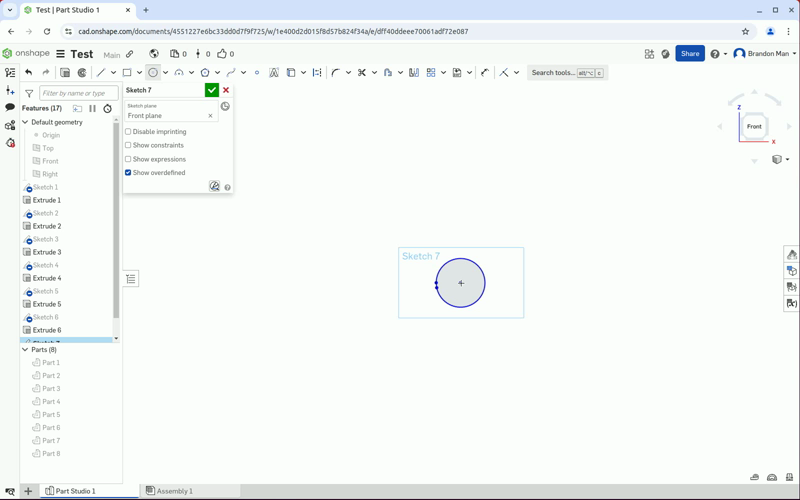
scroll(6)
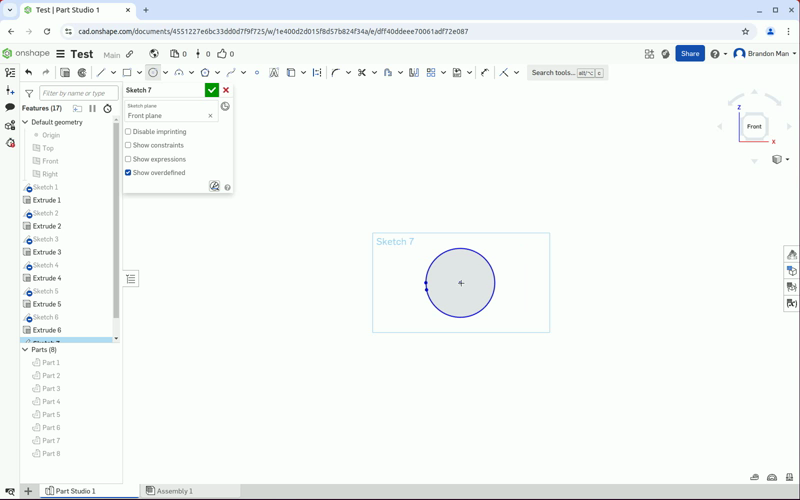
scroll(6)
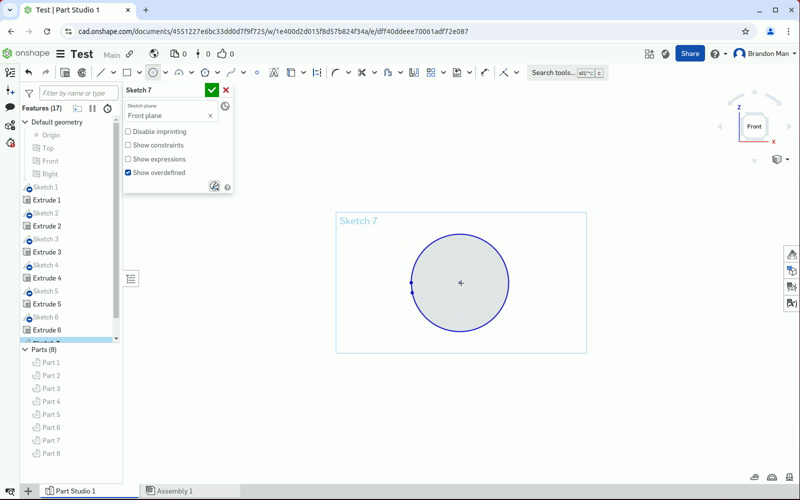
scroll(6)
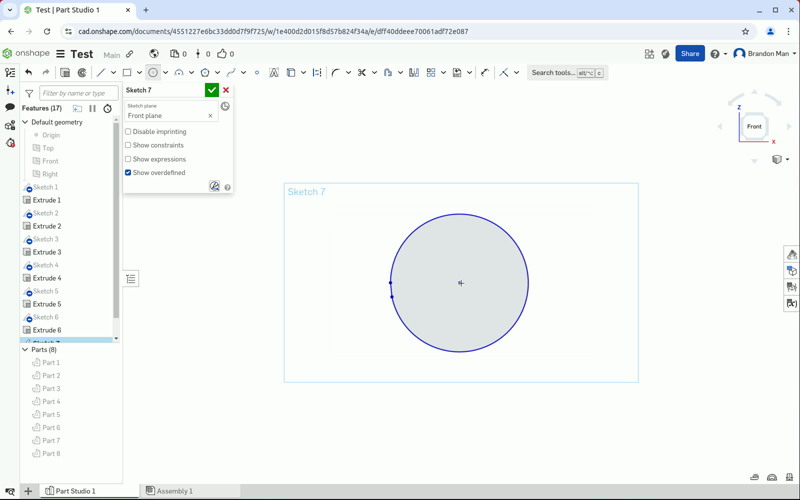
scroll(6)
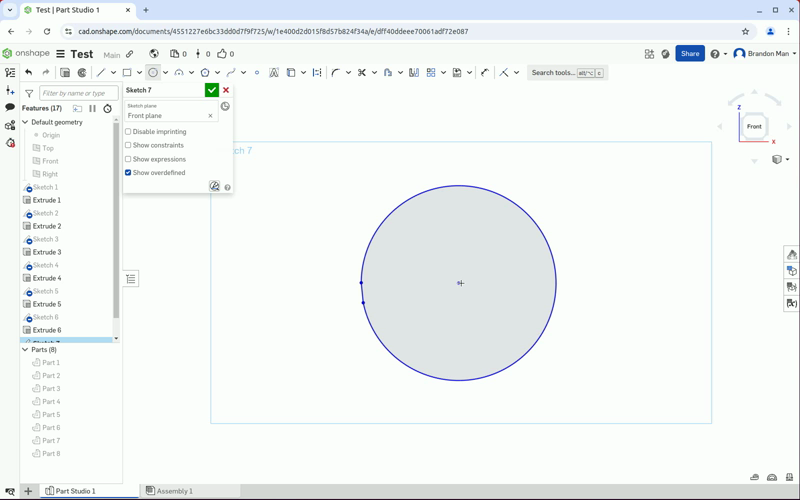
scroll(6)
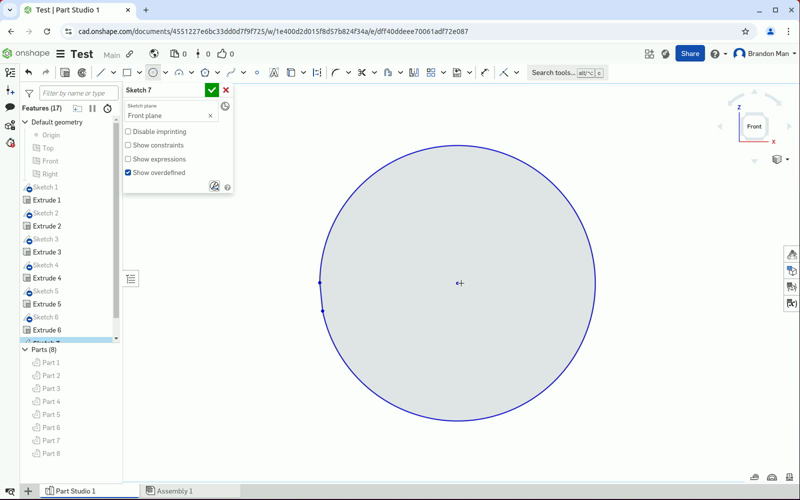
scroll(6)
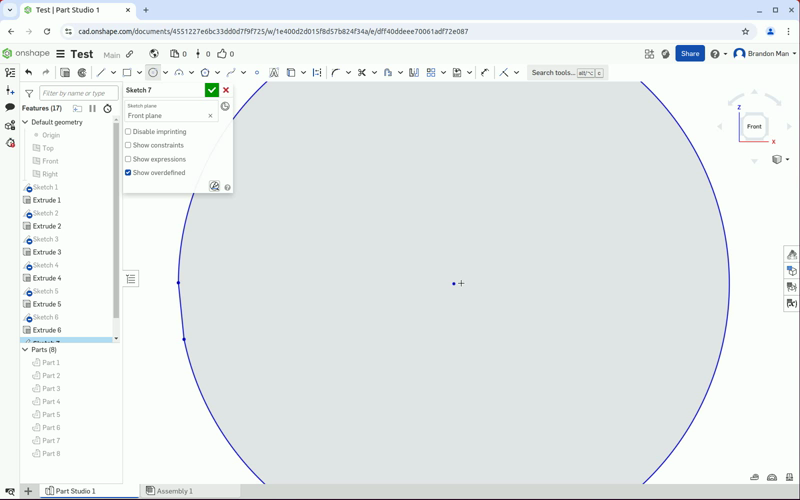
click(461, 282)
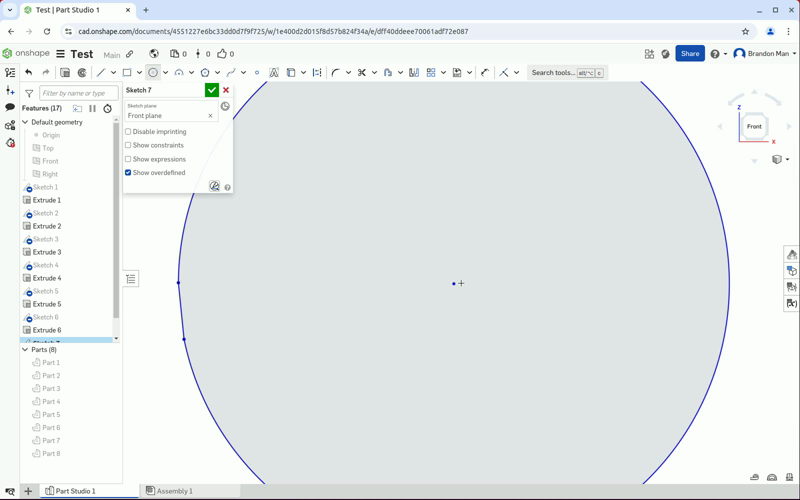
scroll(-6)
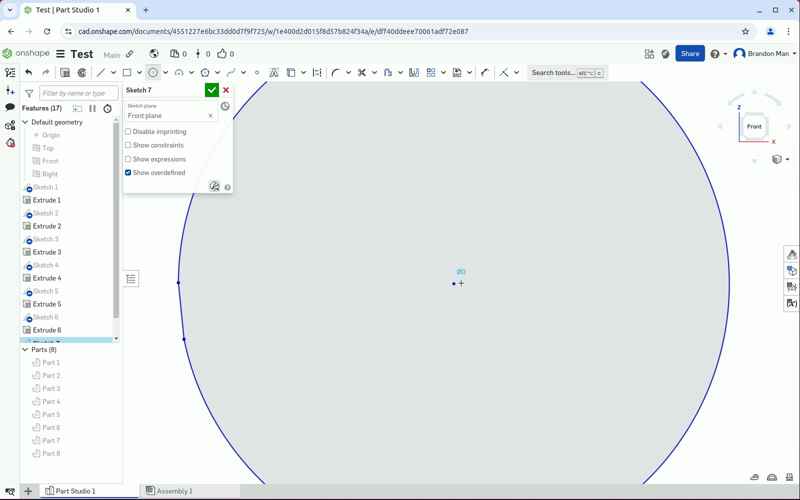
scroll(-6)
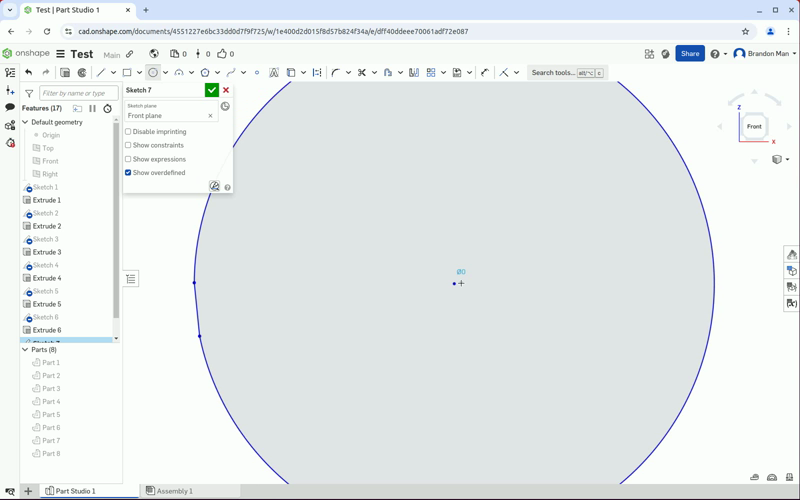
scroll(-6)
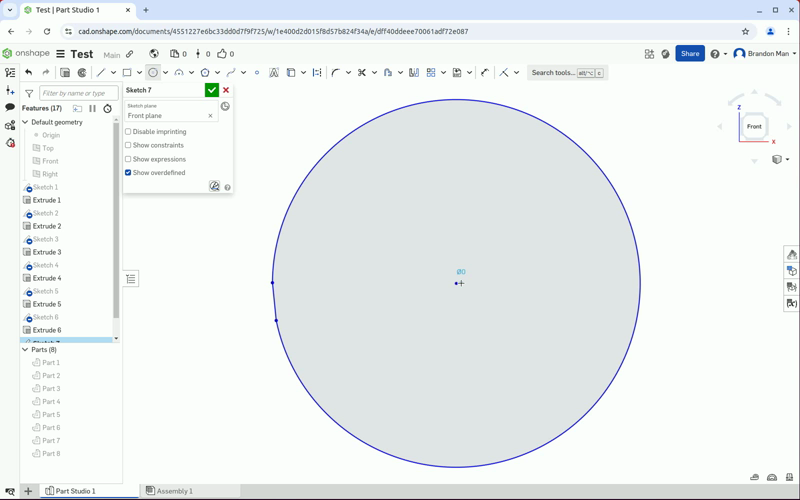
scroll(-6)
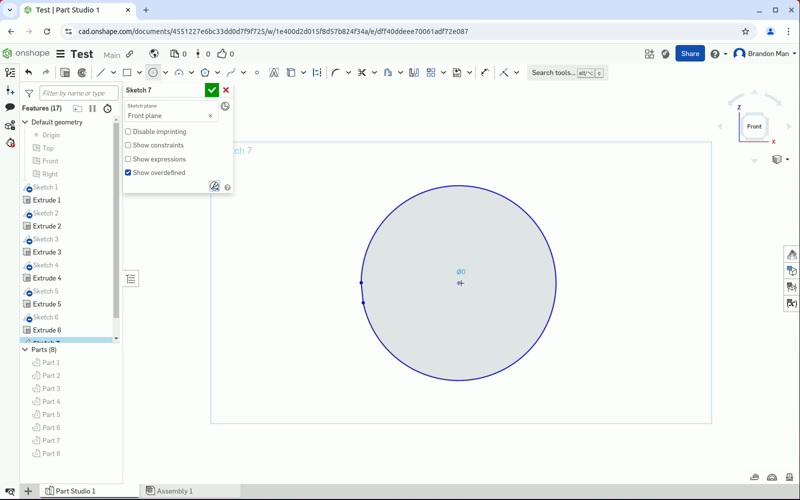
scroll(-6)
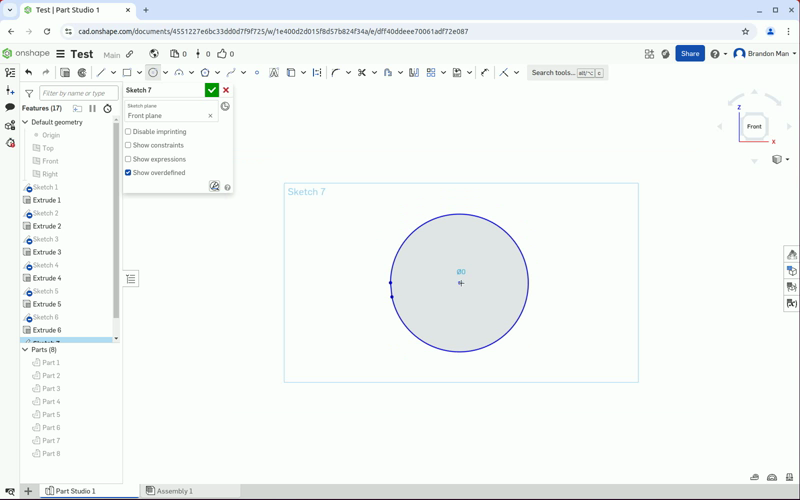
scroll(-6)
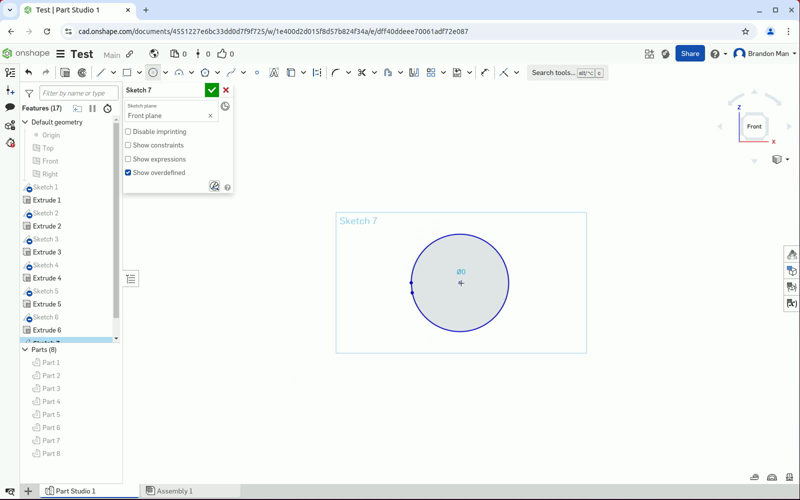
scroll(-6)
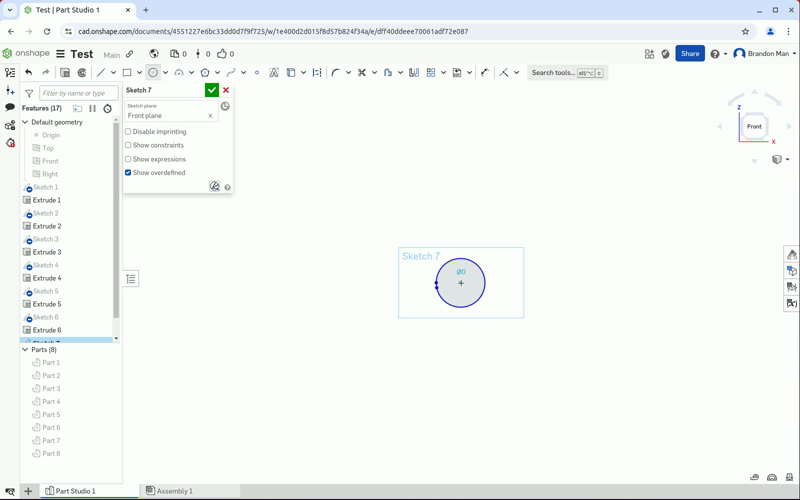
key_up(shift)
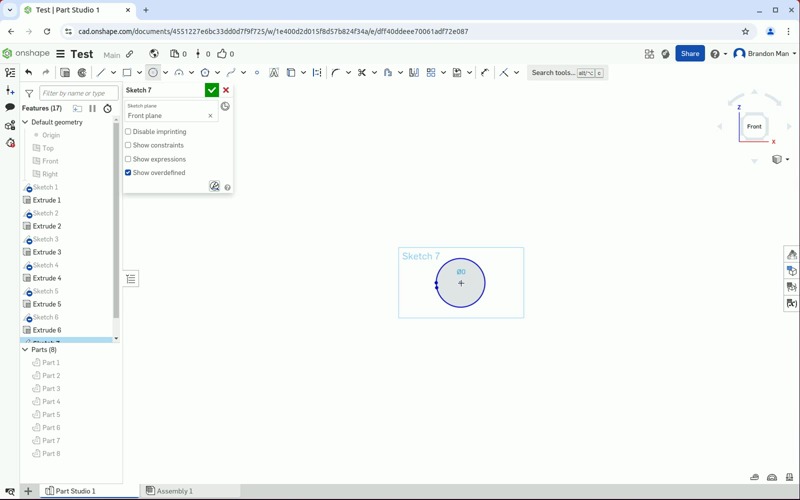
mouse_move(466, 282)
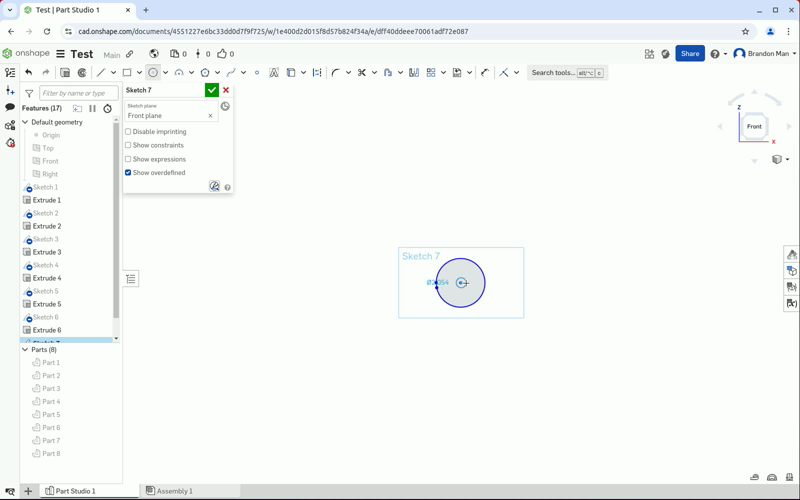
click(466, 282)
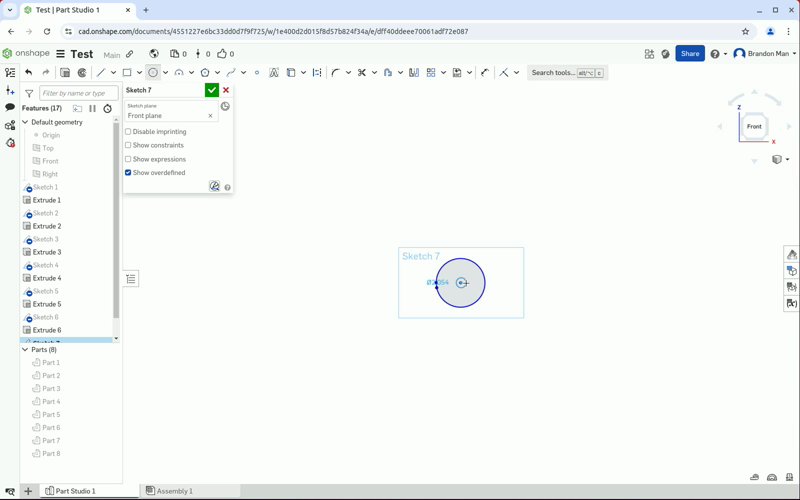
key(esc)
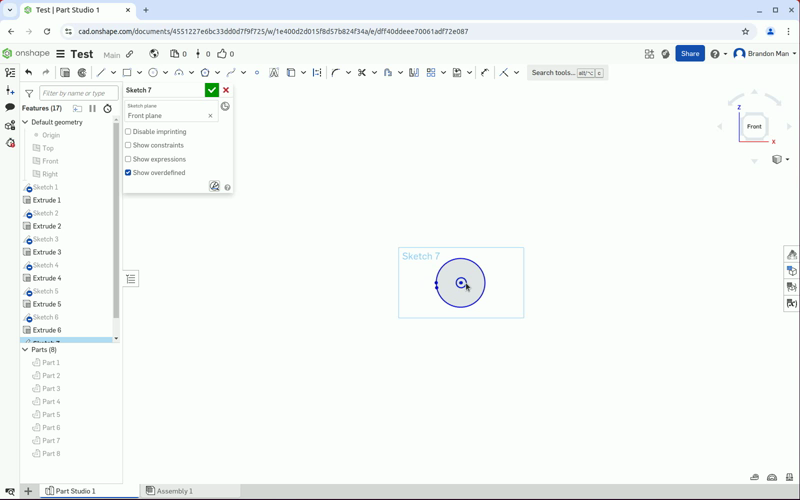
mouse_move(442, 282)
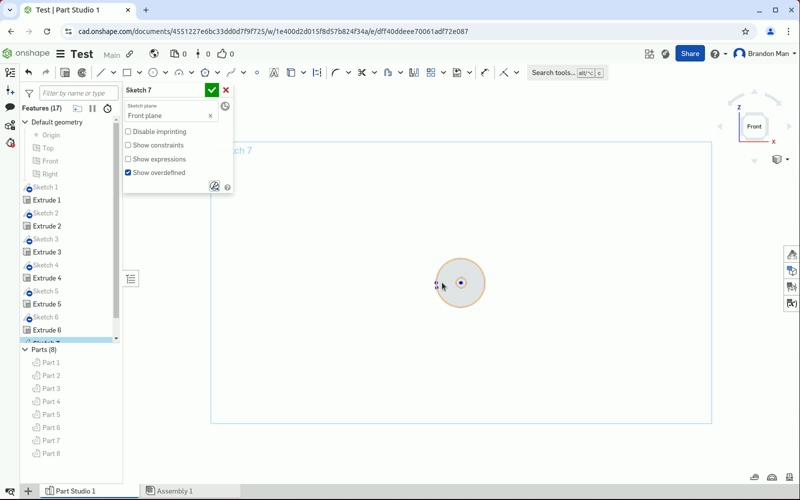
scroll(6)
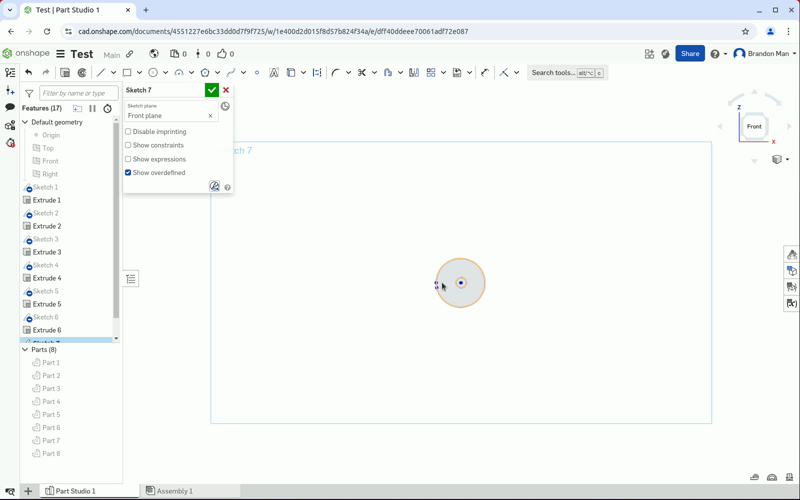
scroll(6)
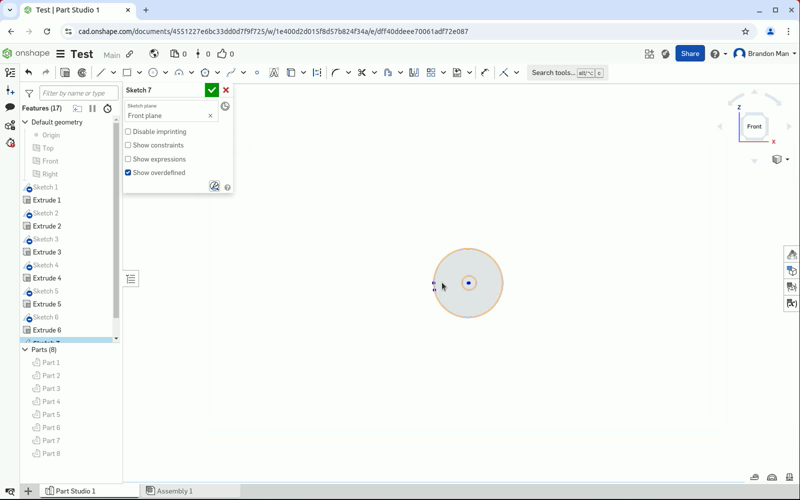
scroll(6)
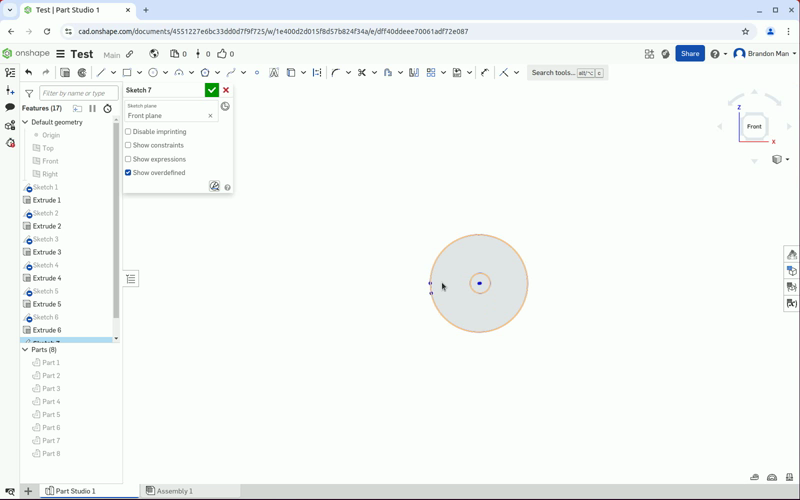
scroll(6)
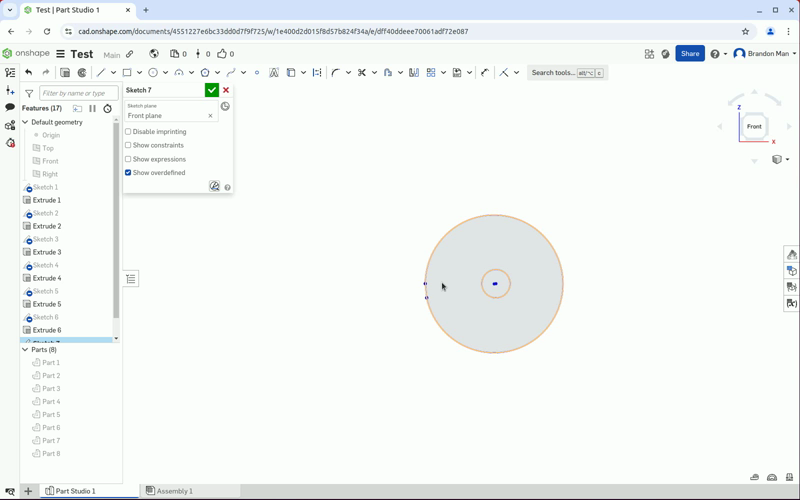
scroll(6)
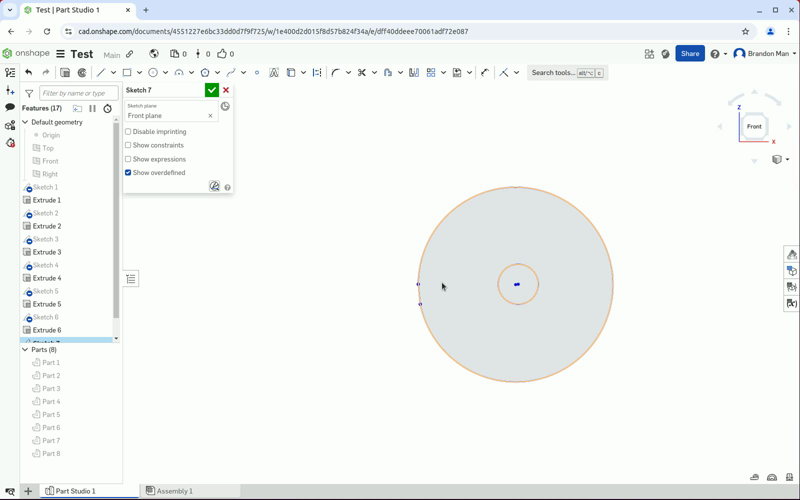
scroll(6)
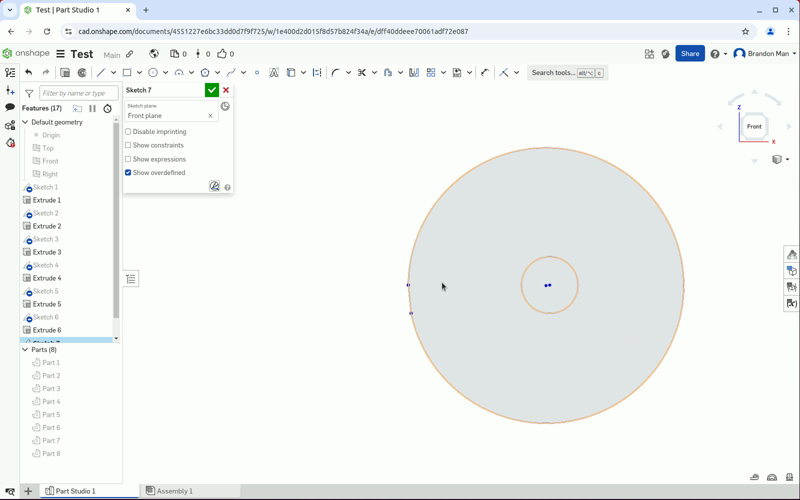
scroll(6)
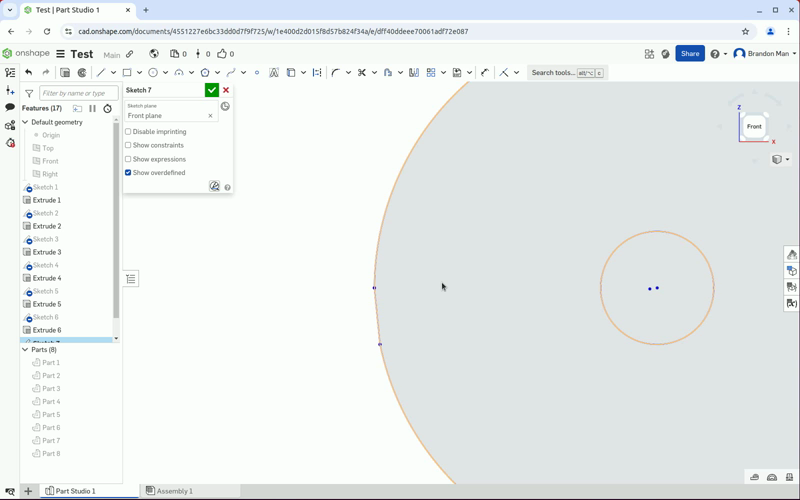
click(442, 282)
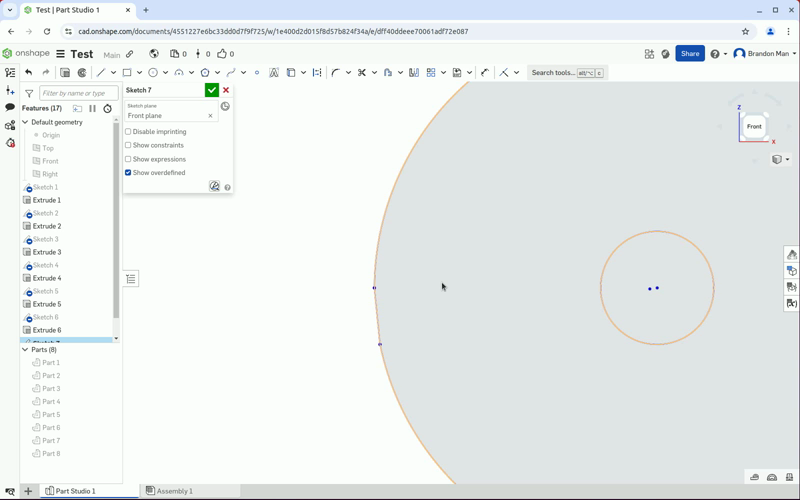
scroll(-6)
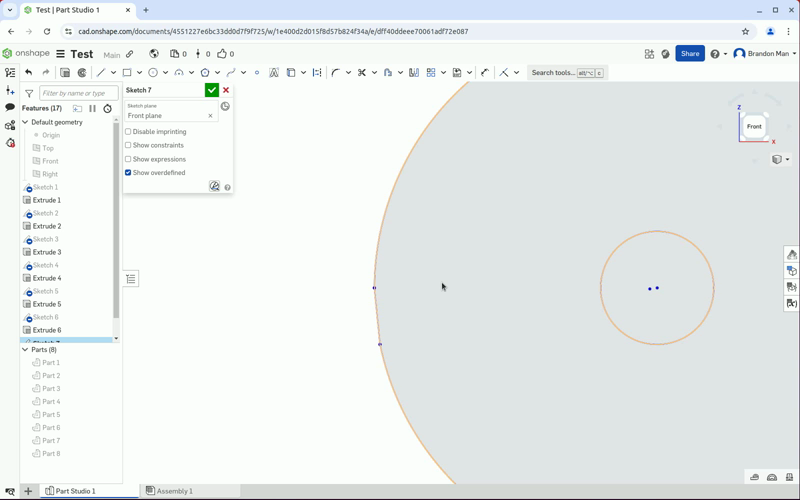
scroll(-6)
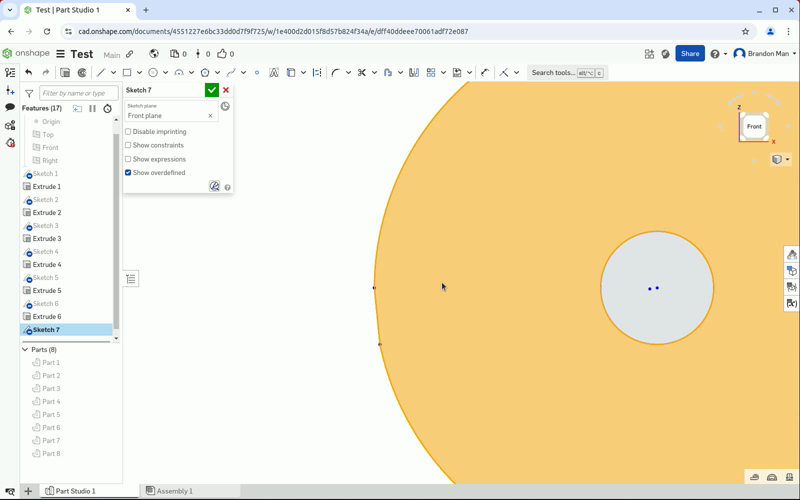
scroll(-6)
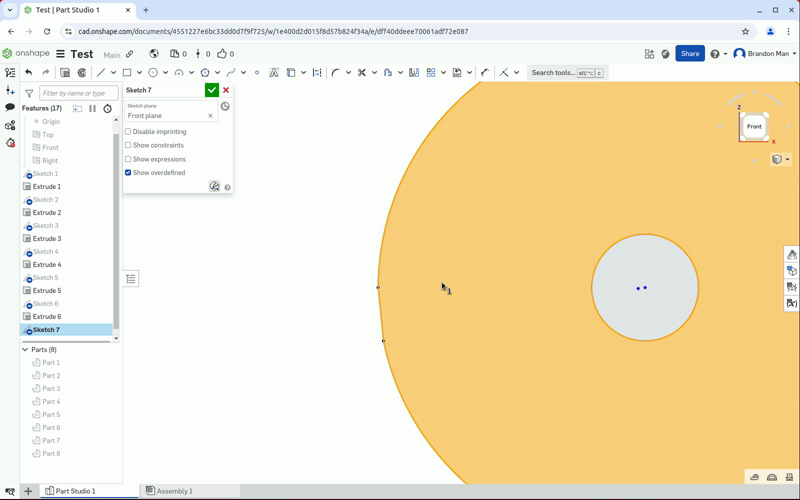
scroll(-6)
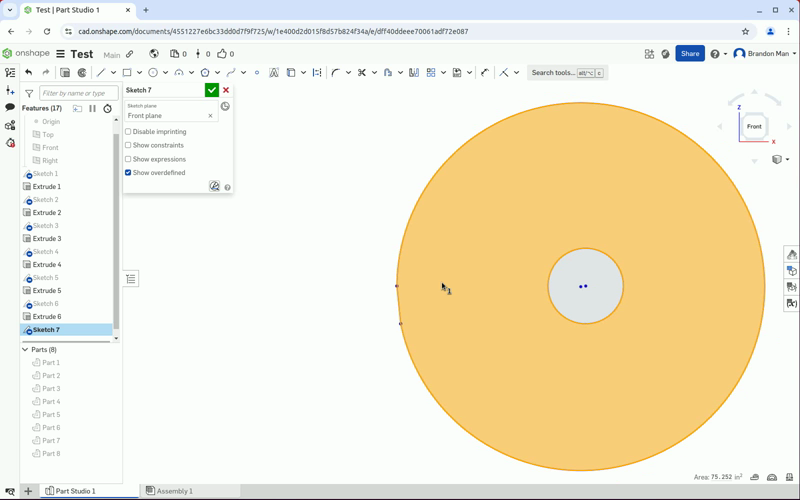
scroll(-6)
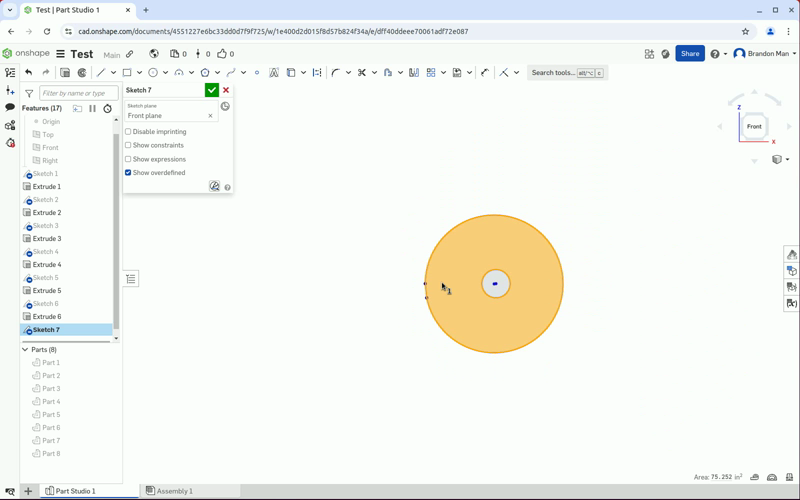
scroll(-6)
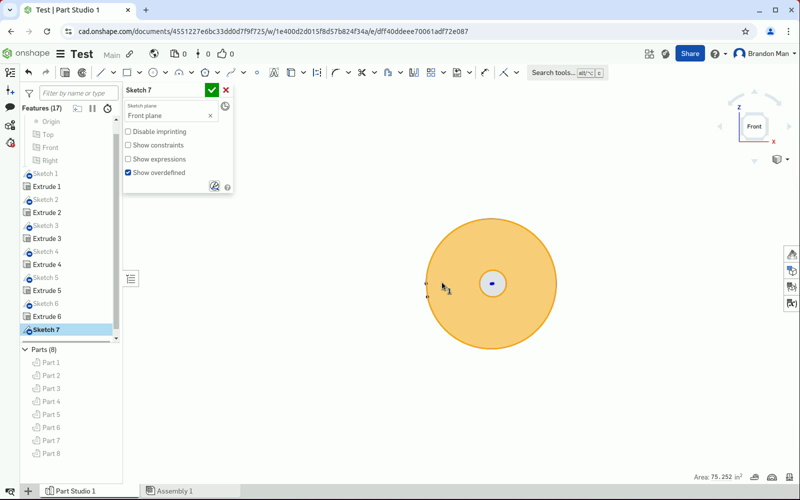
scroll(-6)
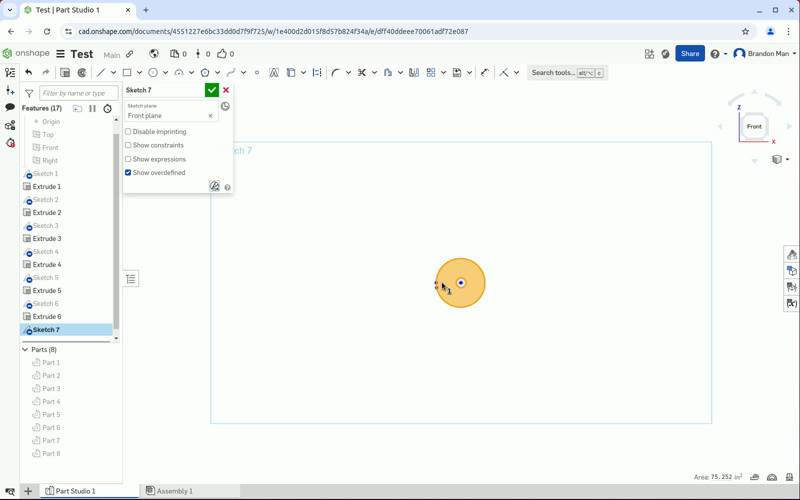
mouse_move(73, 352)
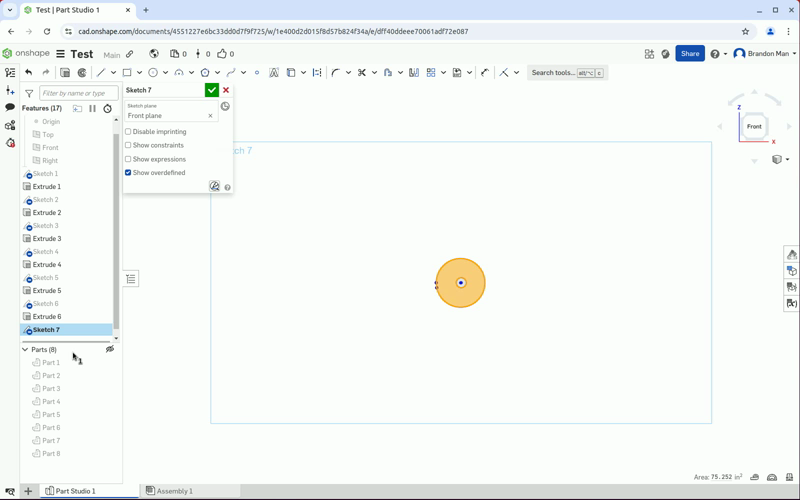
key(shift+y)
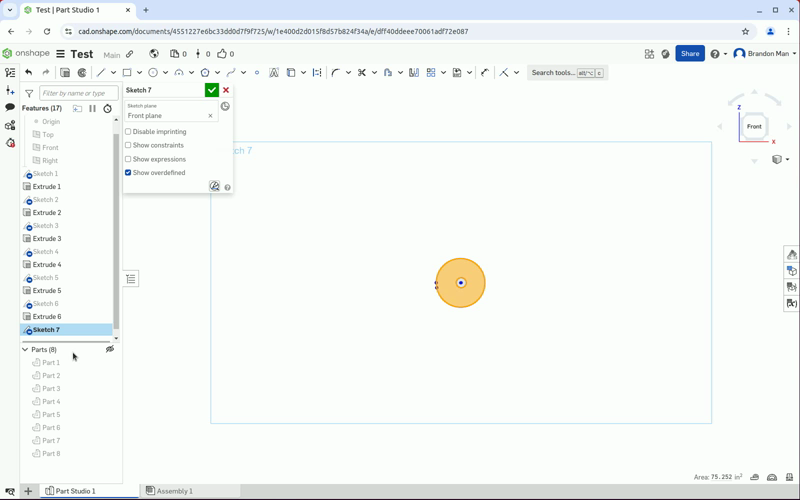
key(shift+e)
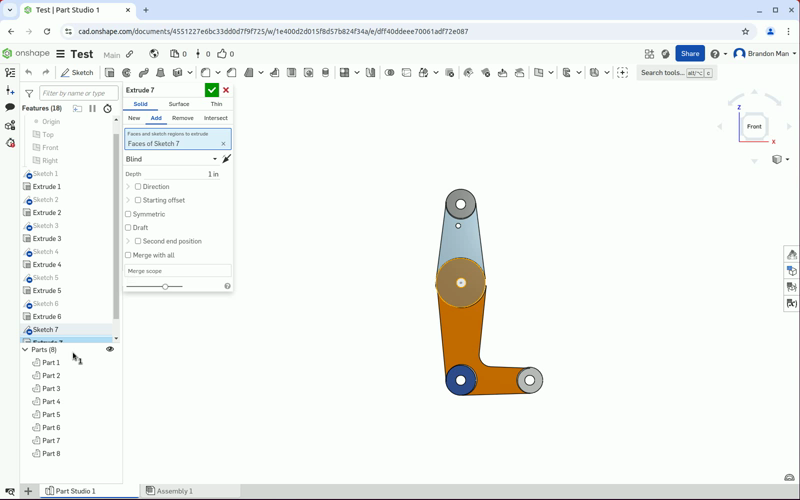
mouse_move(143, 106)
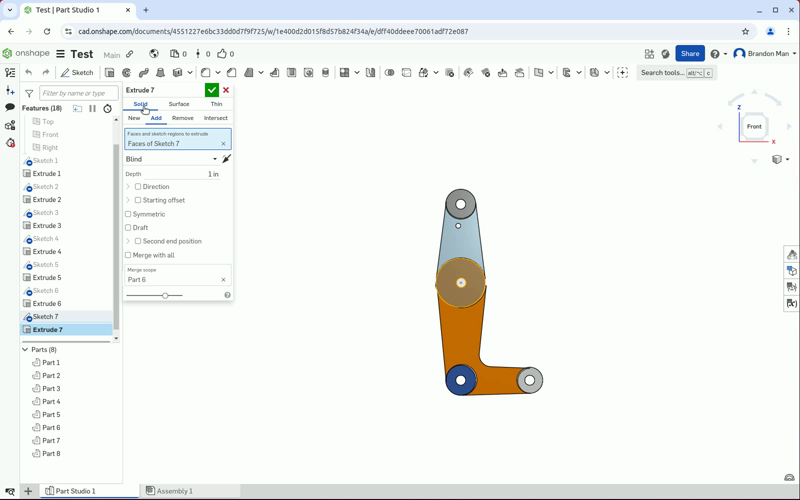
click(143, 106)
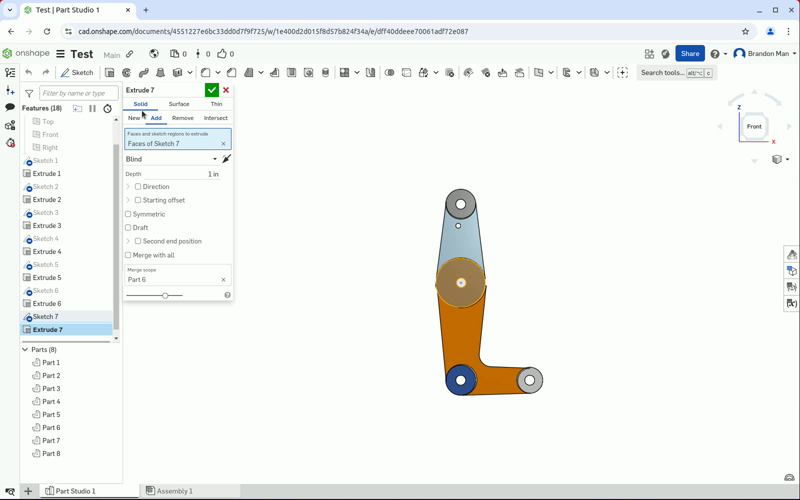
mouse_move(137, 120)
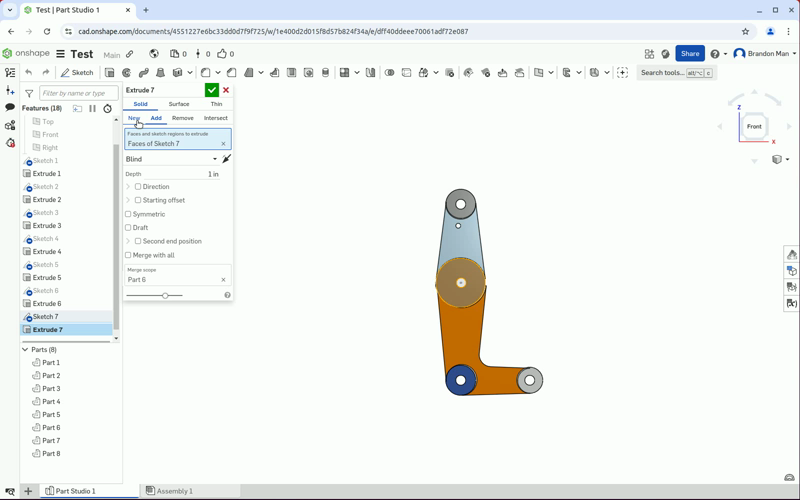
click(137, 120)
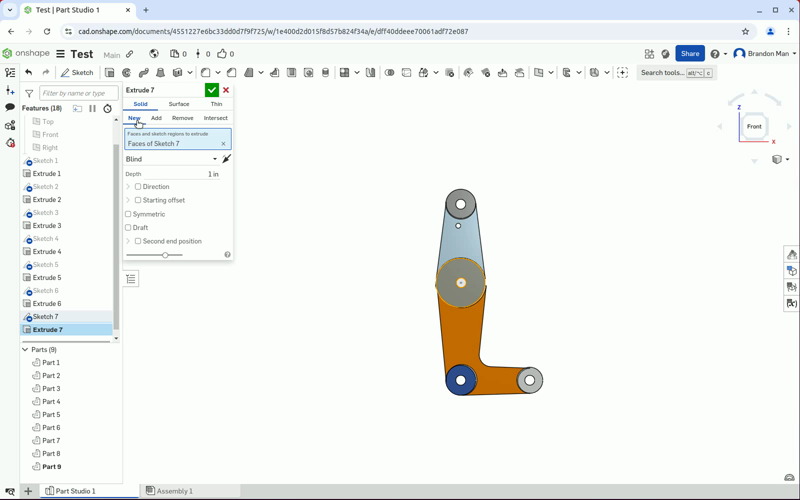
key(tab, 4)
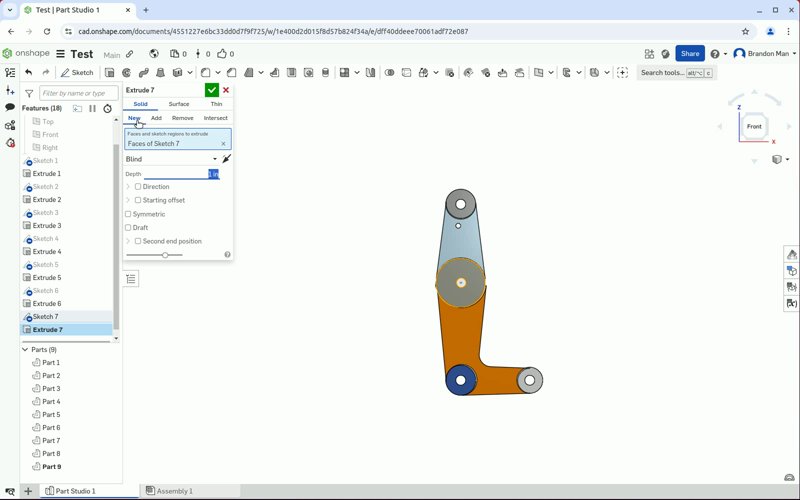
text(0.963)
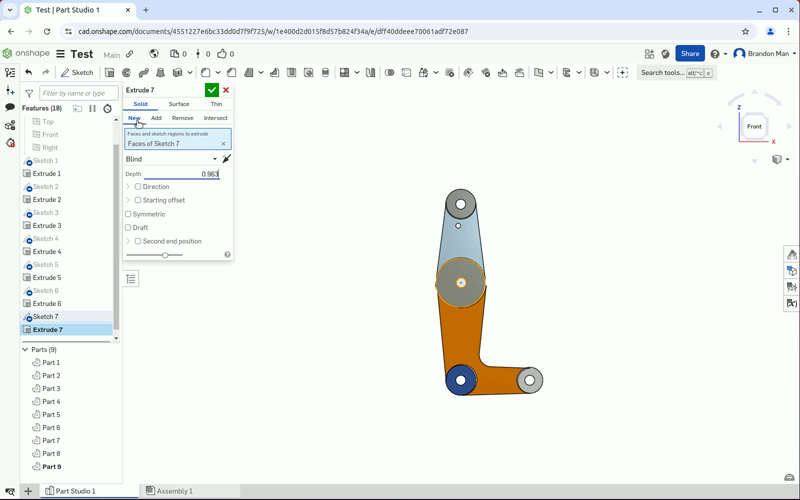
key(enter)
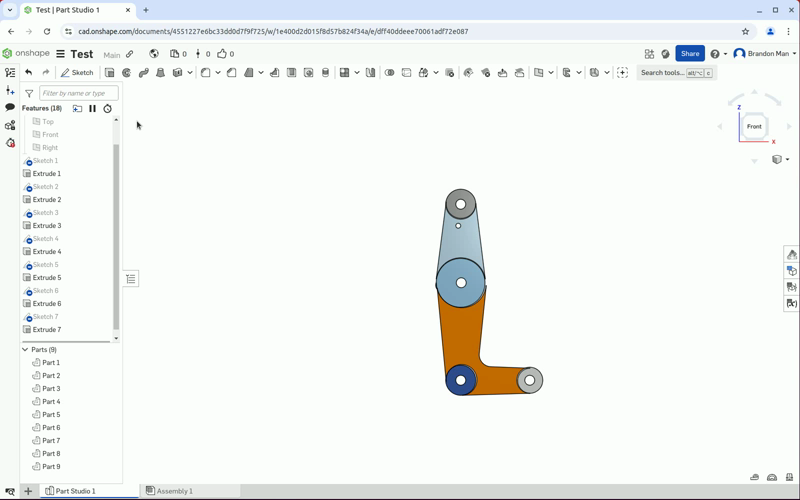
key(shift+h)
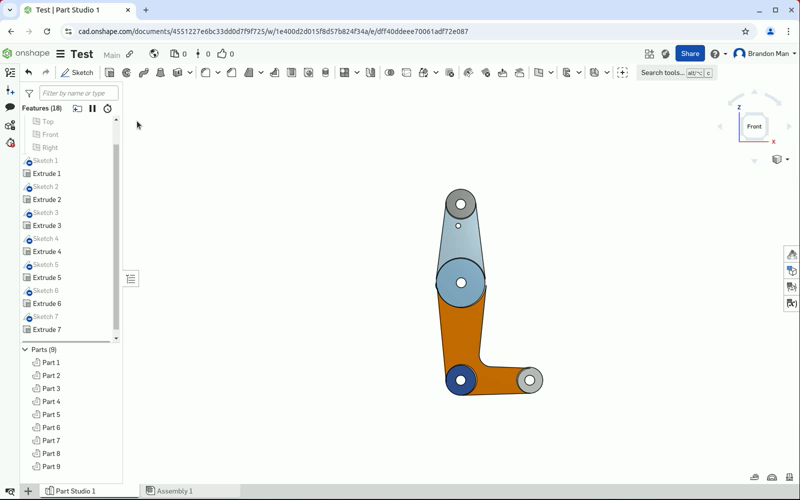
key(shift+h)
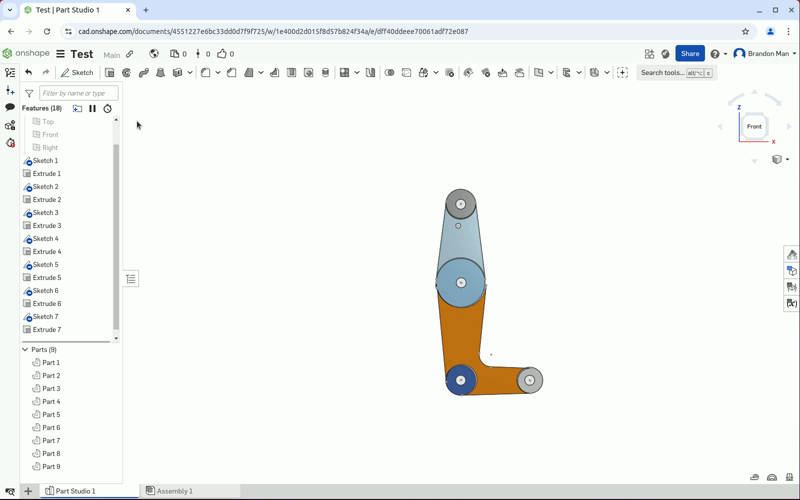
key(shift+7)
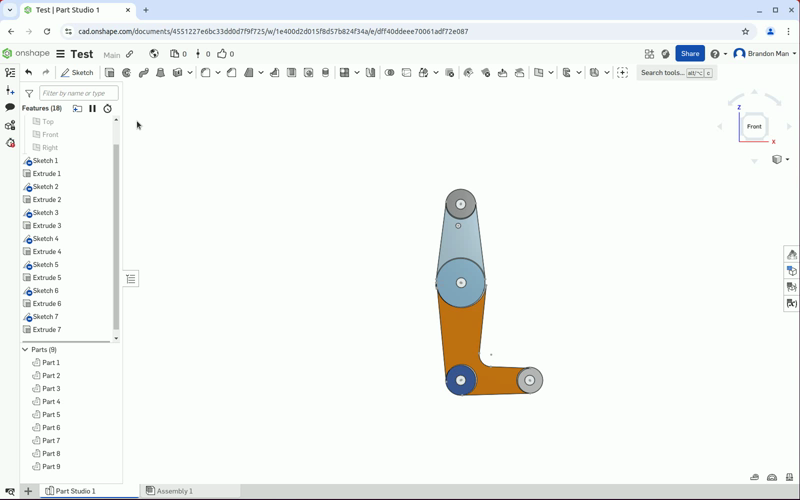
key(left, 2)
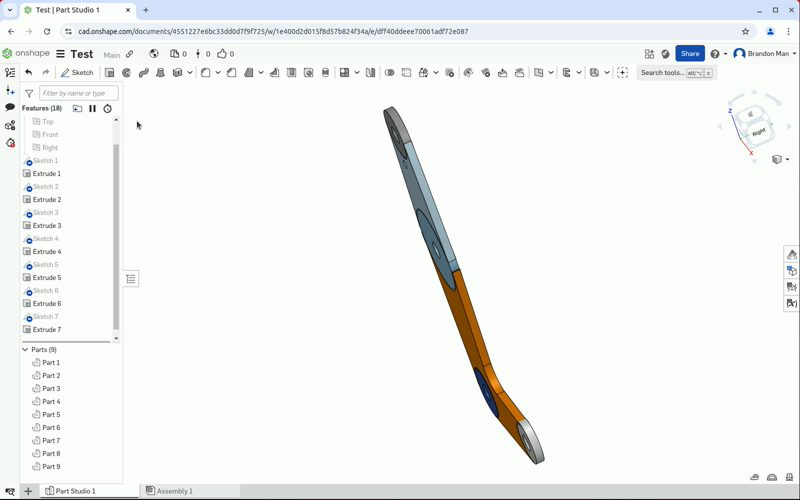
key(down, 2)
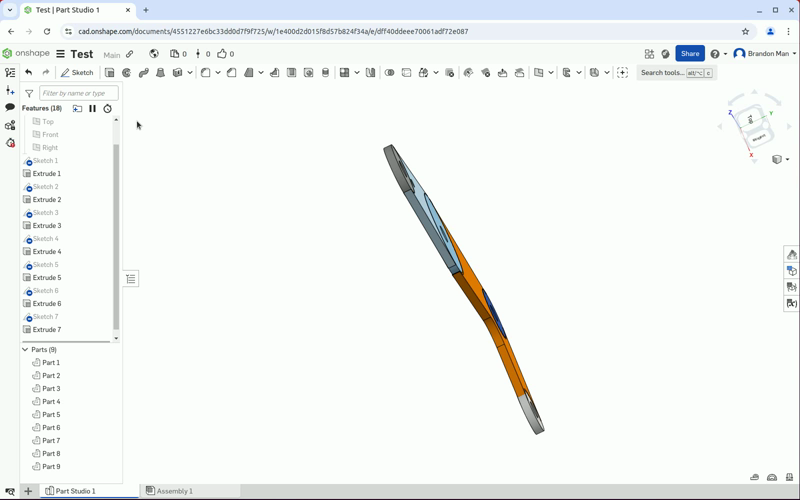
key(up, 2)
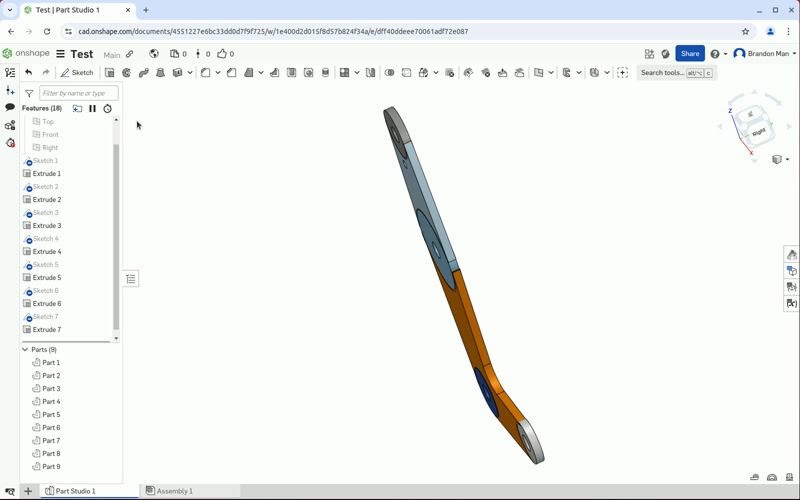
key(right, 2)
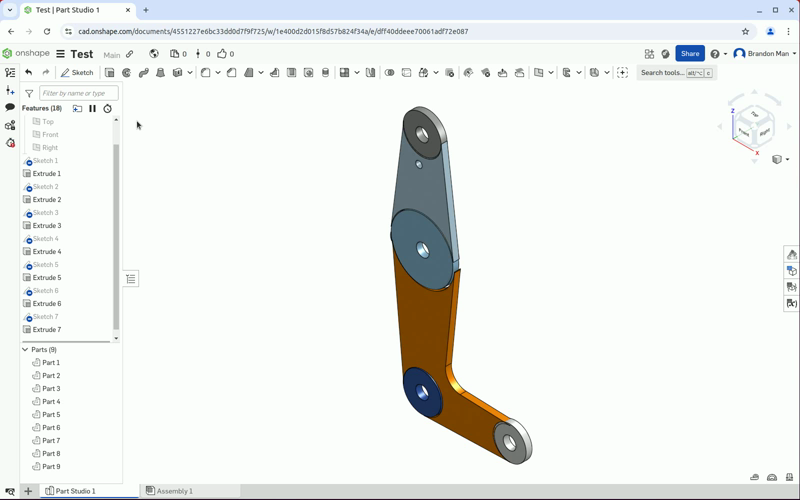
mouse_move(69, 163)
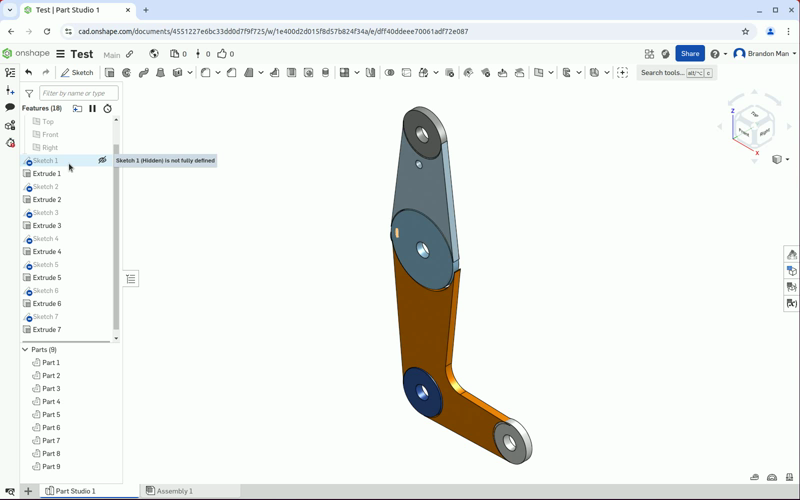
click(69, 163)